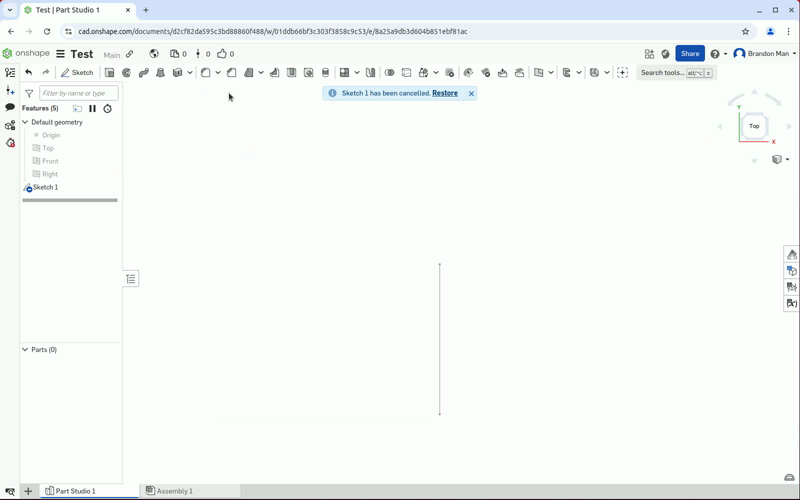
key(shift+h)
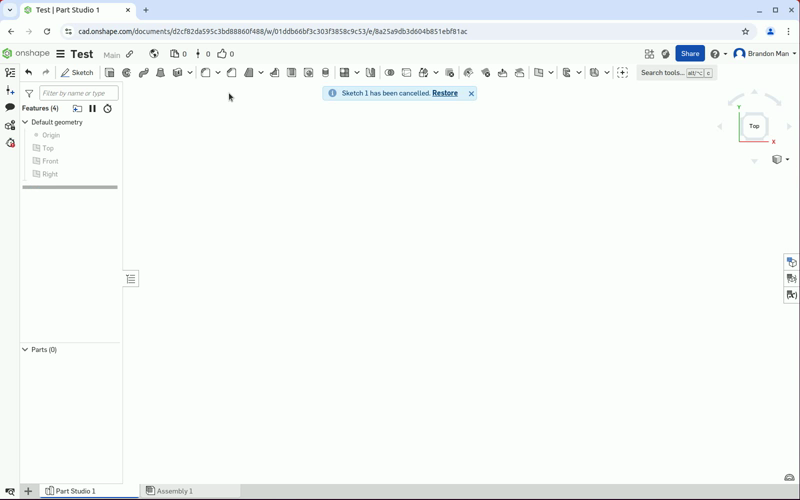
mouse_move(73, 352)
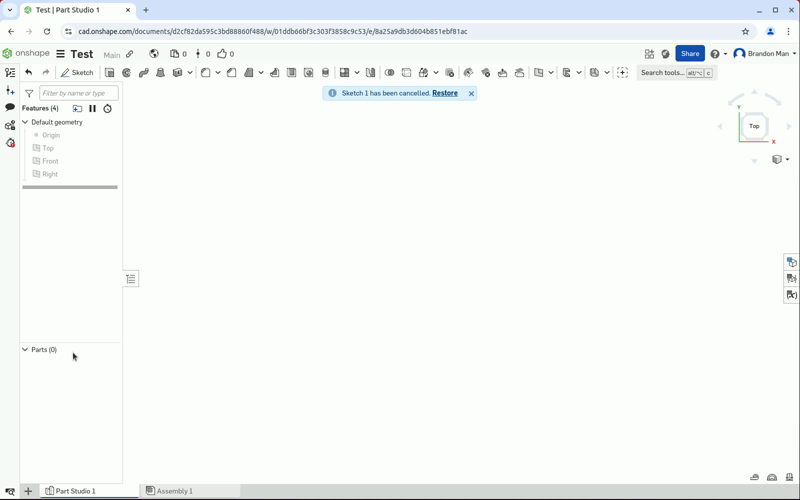
key(y)
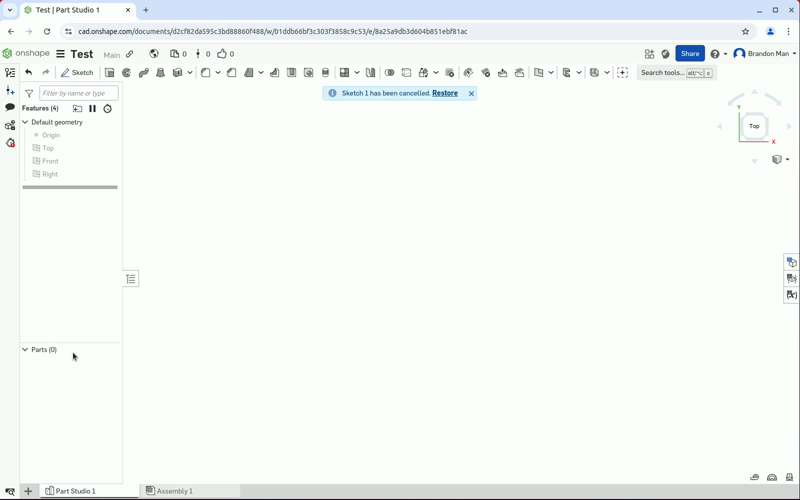
key(shift+p)
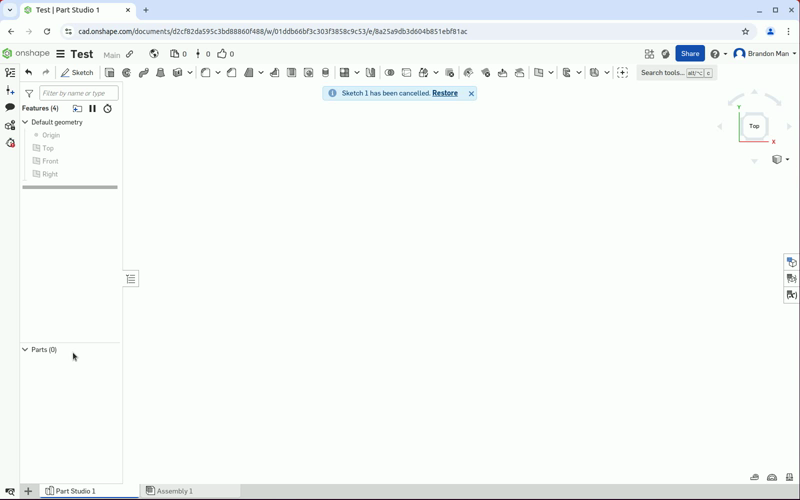
key(space)
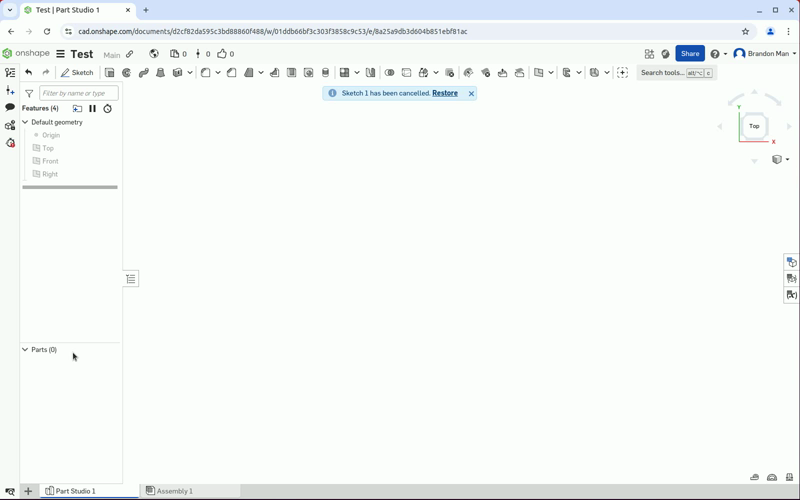
key_down(shift)
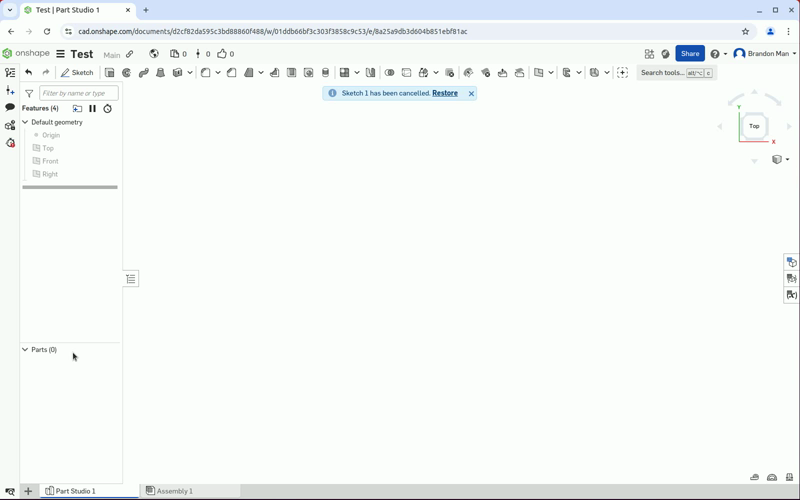
key(up)
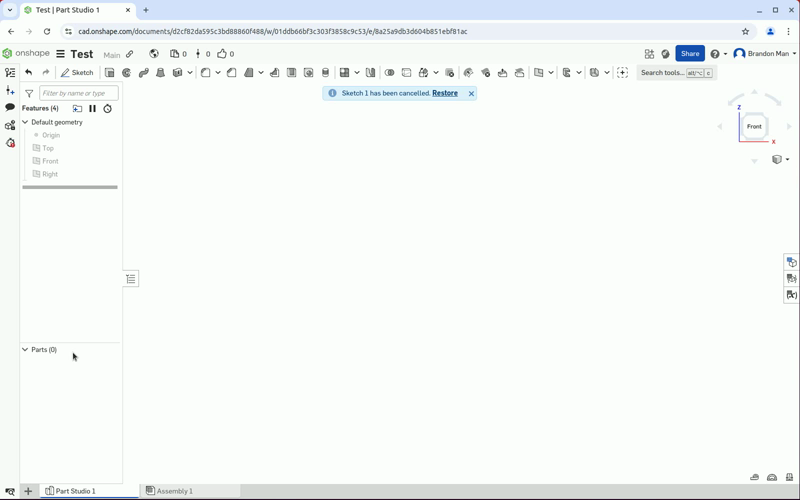
key_up(shift)
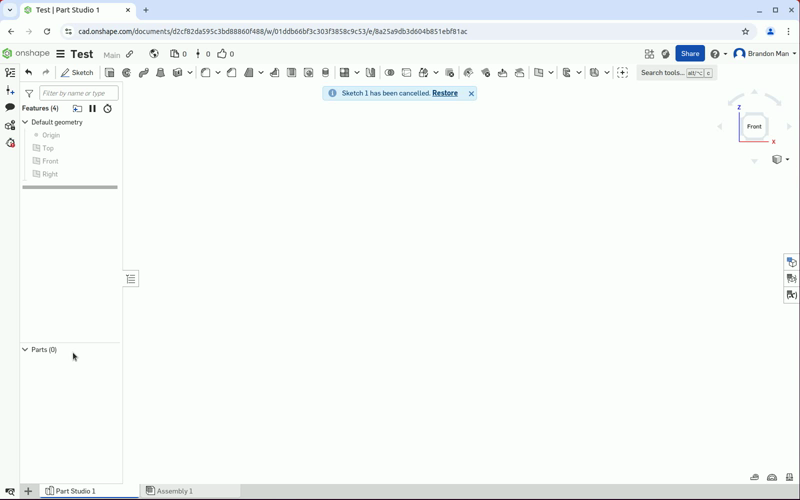
mouse_move(73, 352)
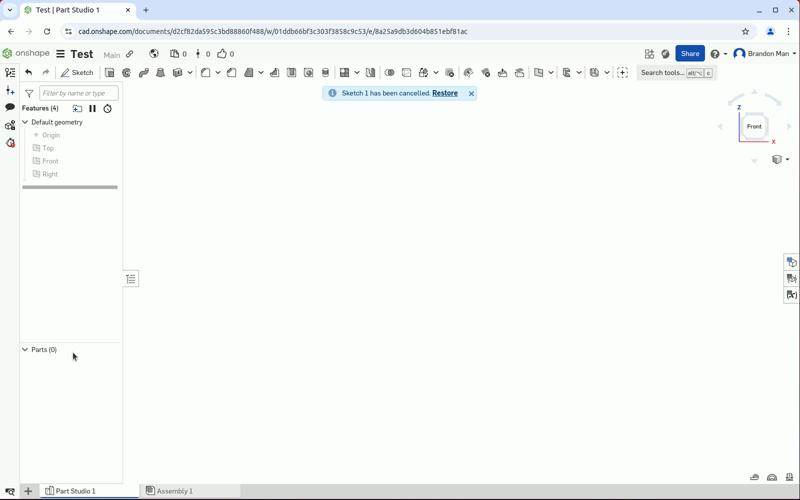
key(shift+y)
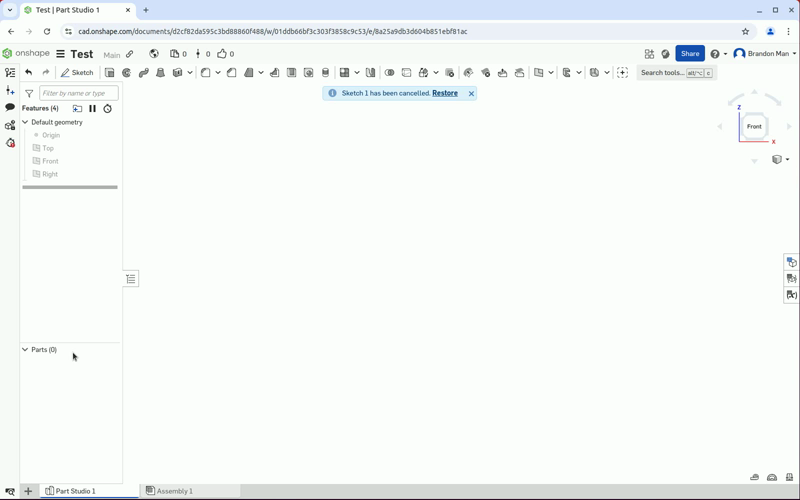
key(shift+s)
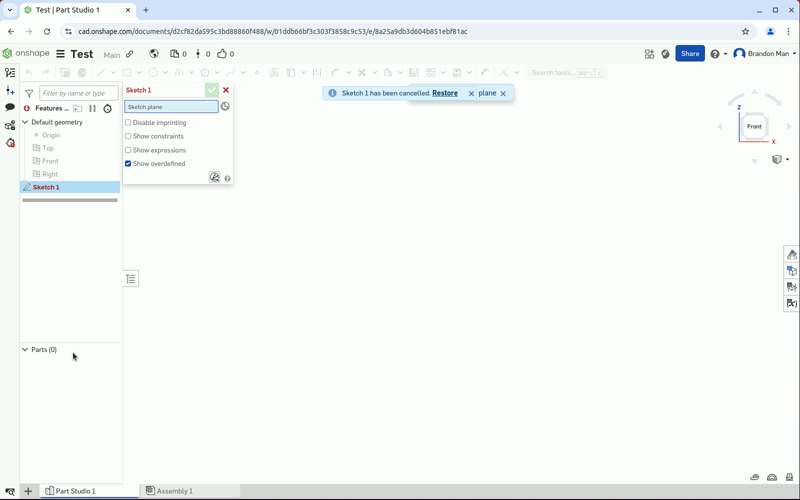
mouse_move(73, 163)
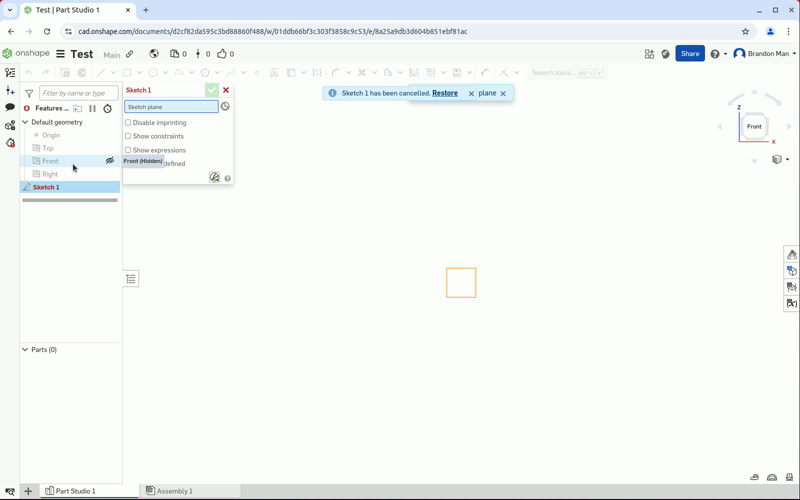
click(73, 163)
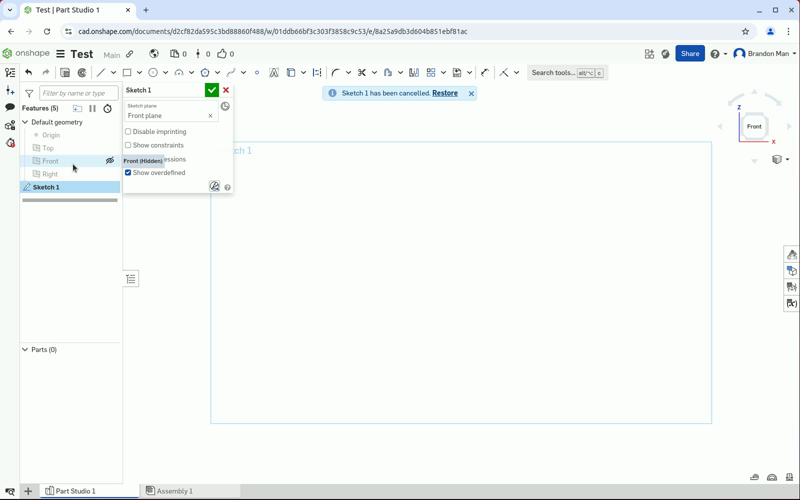
mouse_move(73, 352)
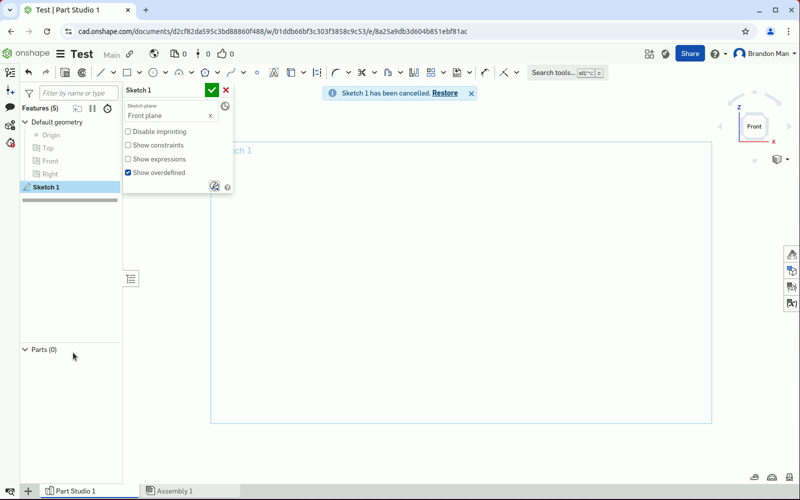
key(y)
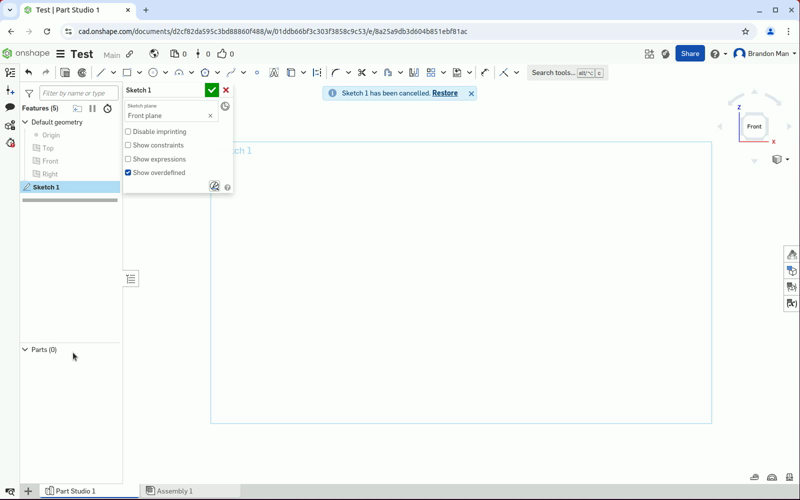
key(a)
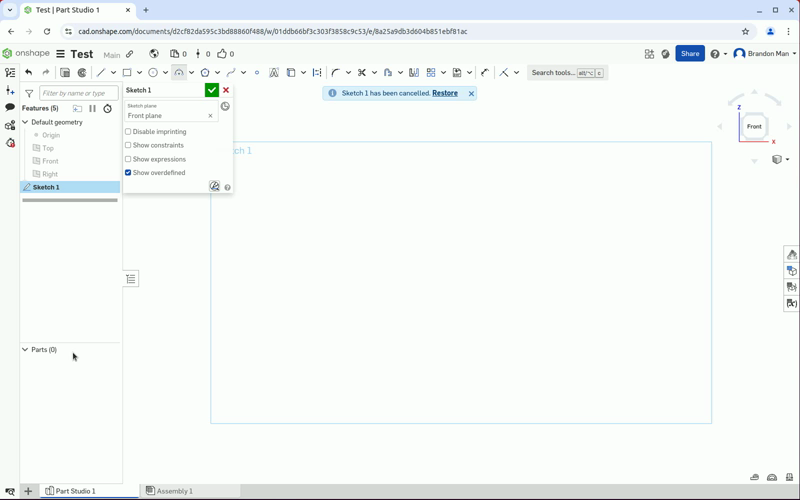
key_down(shift)
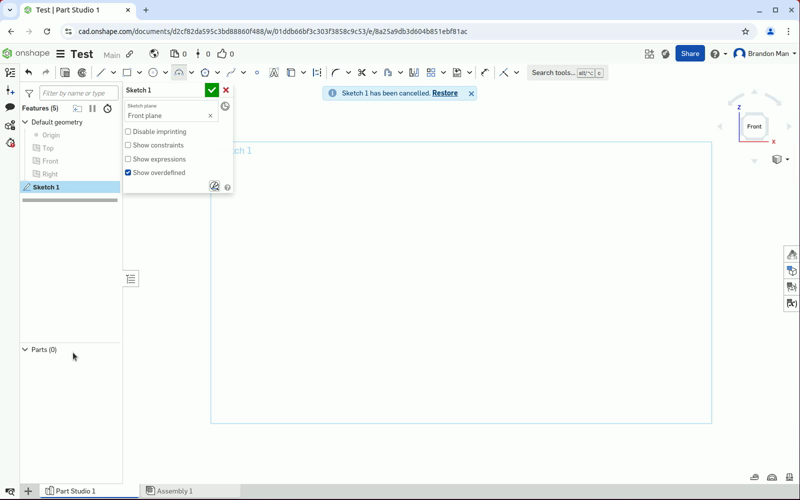
mouse_move(369, 266)
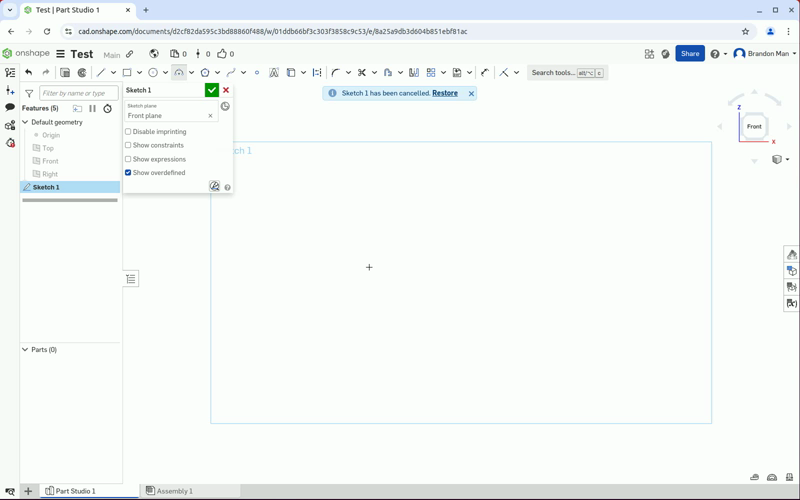
click(369, 266)
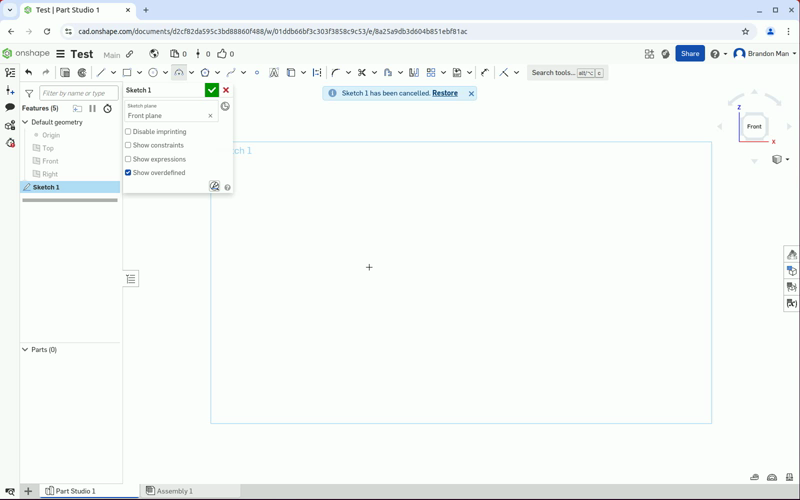
key_up(shift)
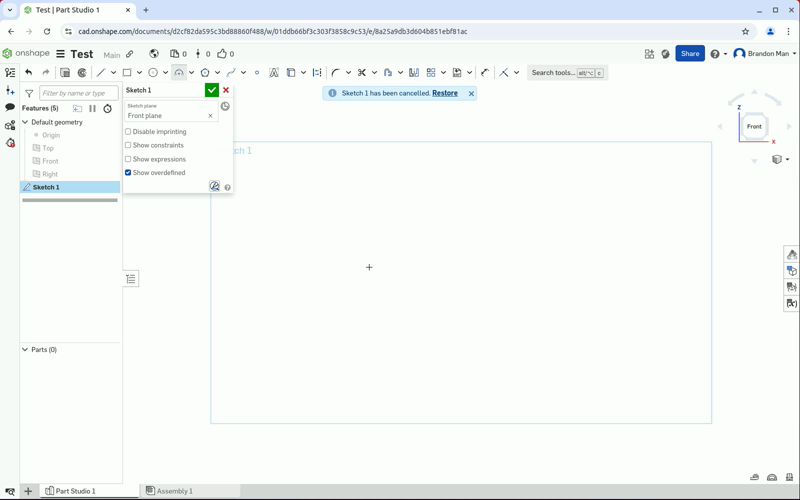
key_down(shift)
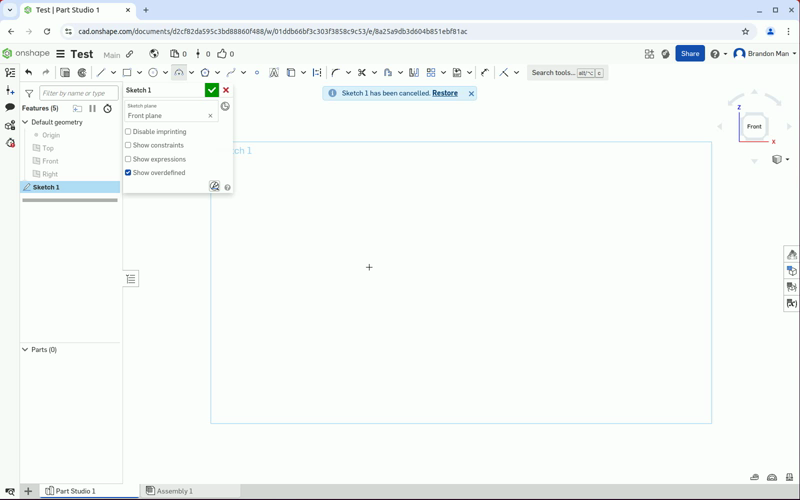
mouse_move(386, 283)
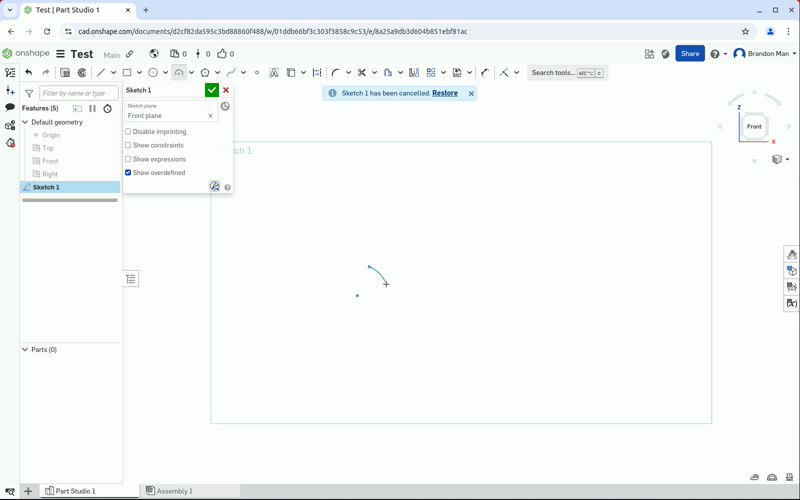
click(386, 283)
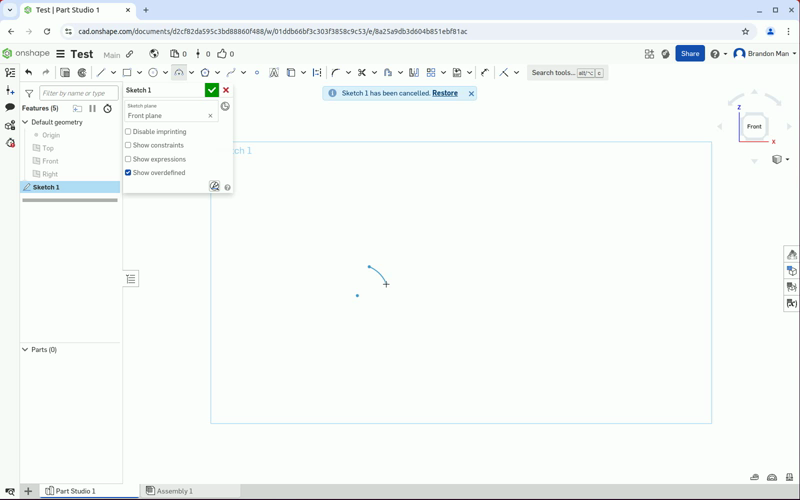
mouse_move(374, 278)
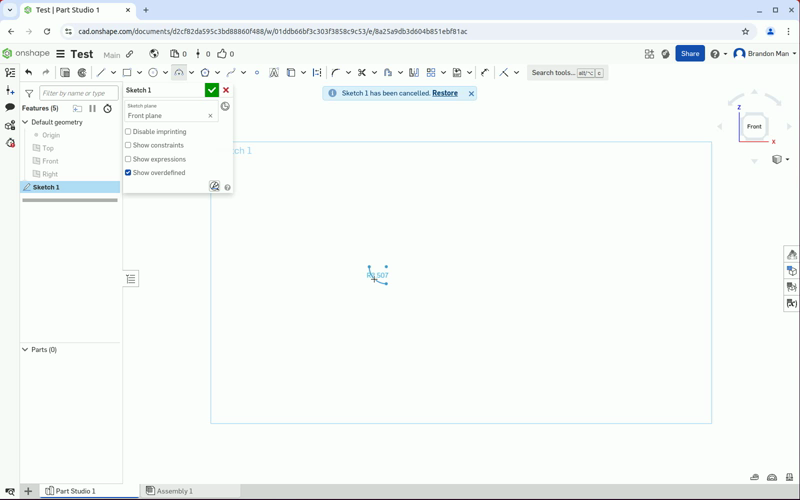
click(374, 278)
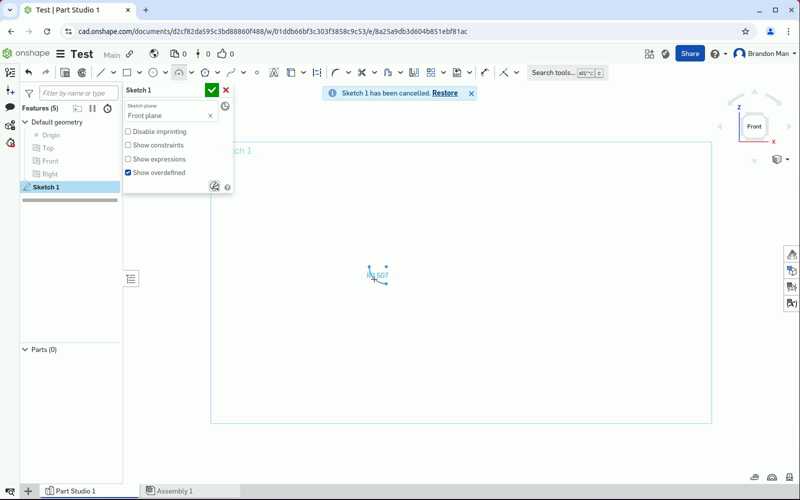
key_up(shift)
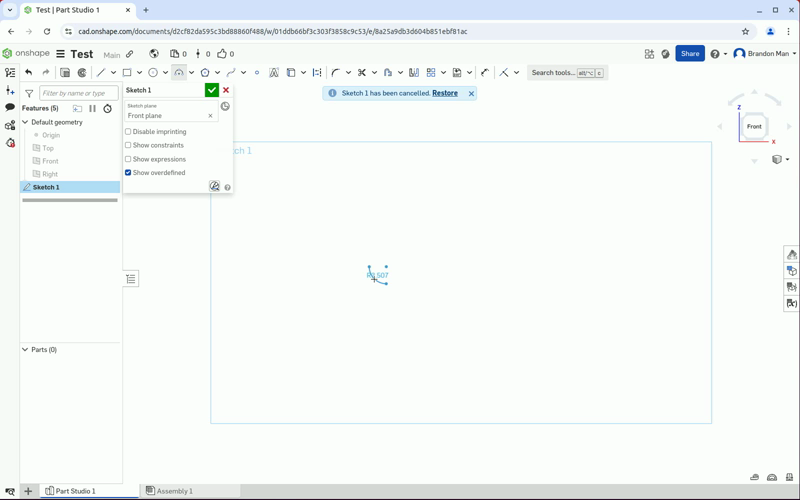
key(esc)
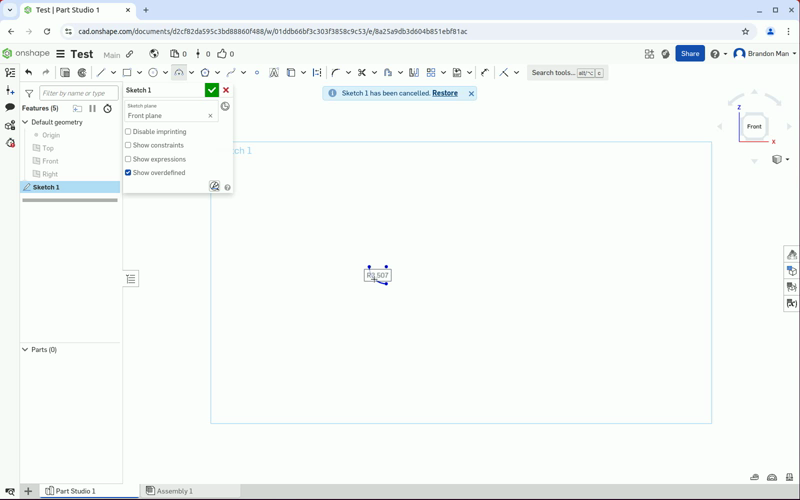
key(l)
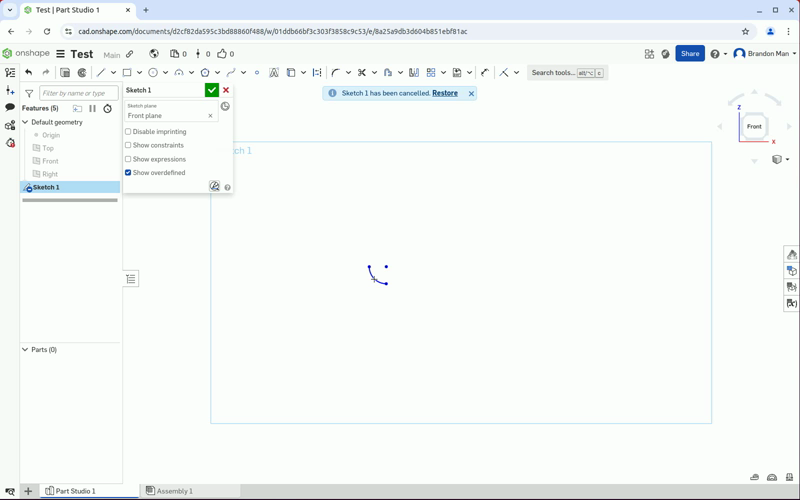
mouse_move(386, 283)
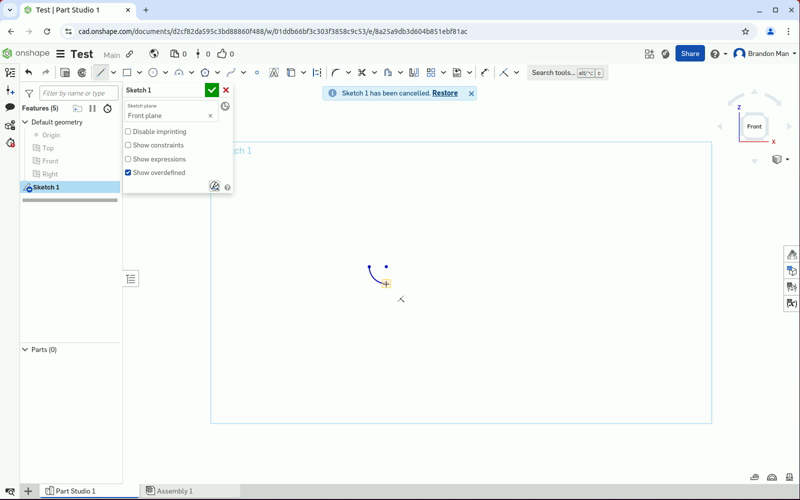
click(386, 283)
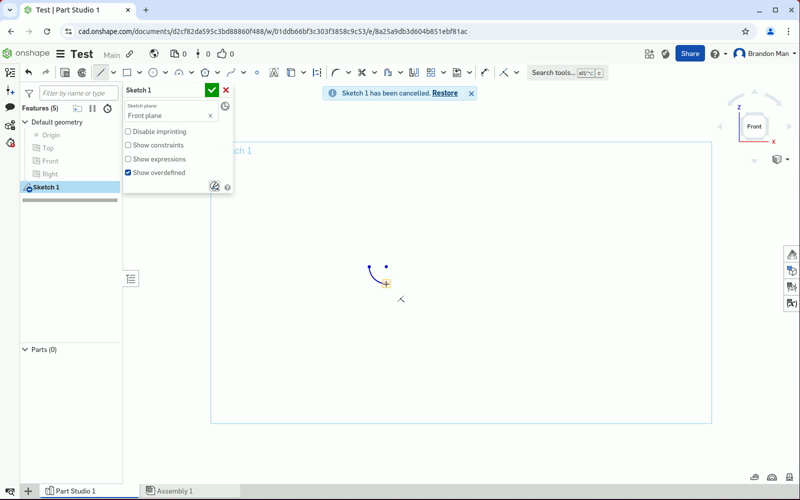
key_down(shift)
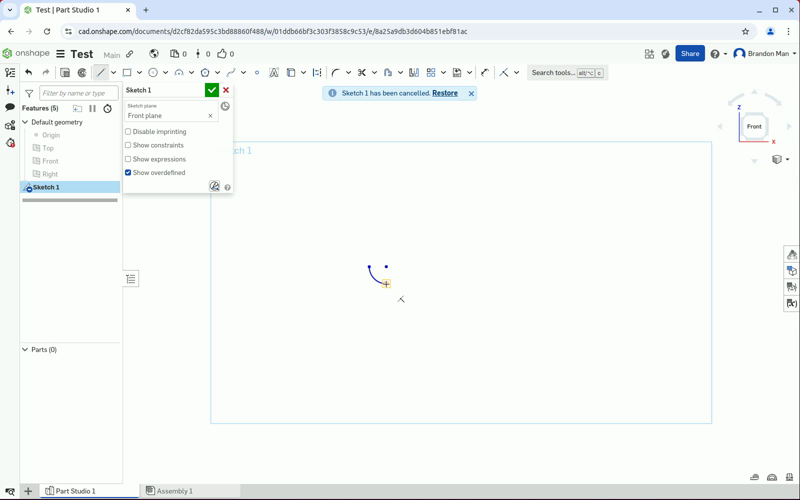
mouse_move(416, 283)
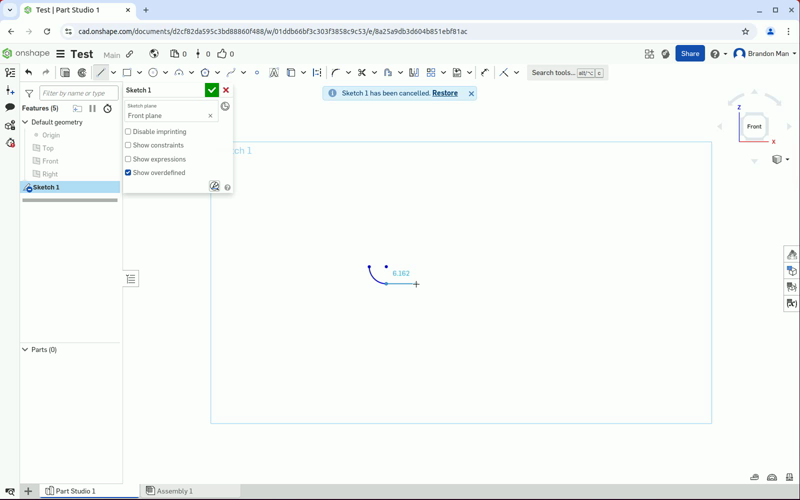
mouse_move(397, 283)
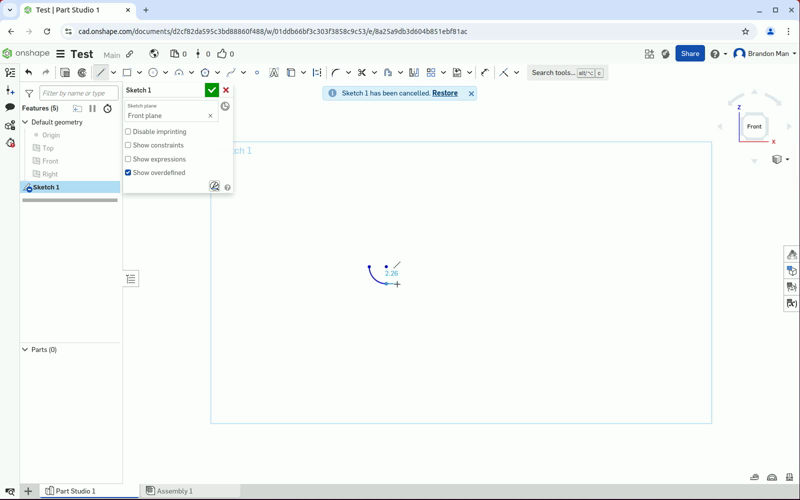
click(397, 283)
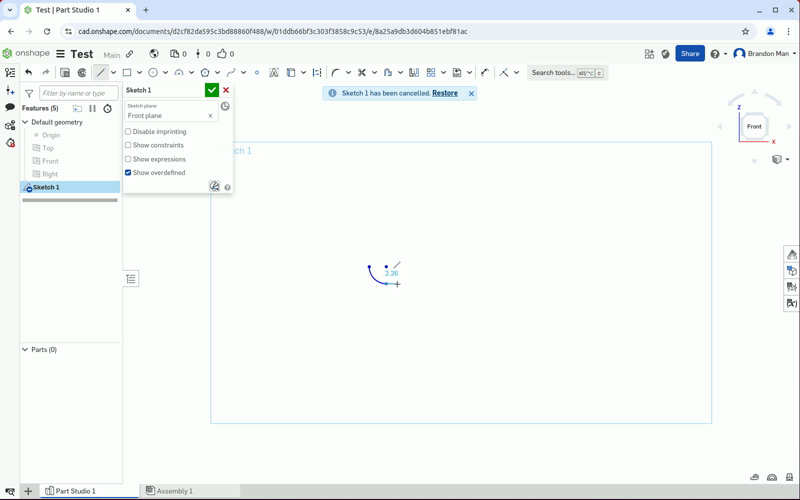
key_up(shift)
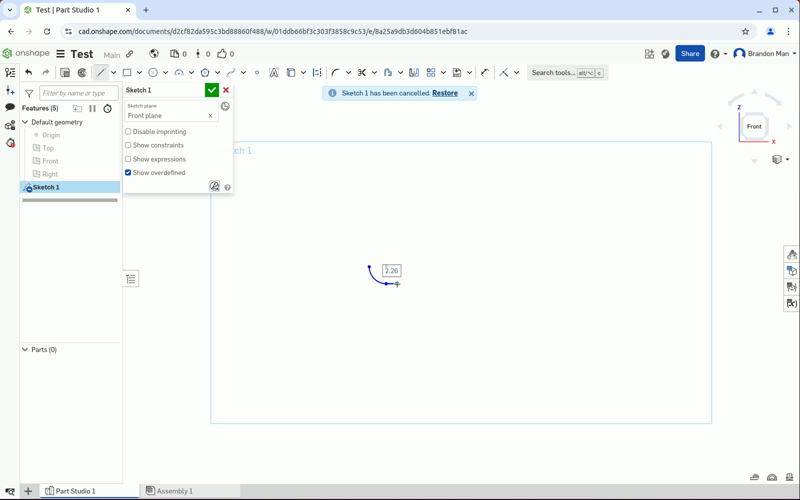
key(esc)
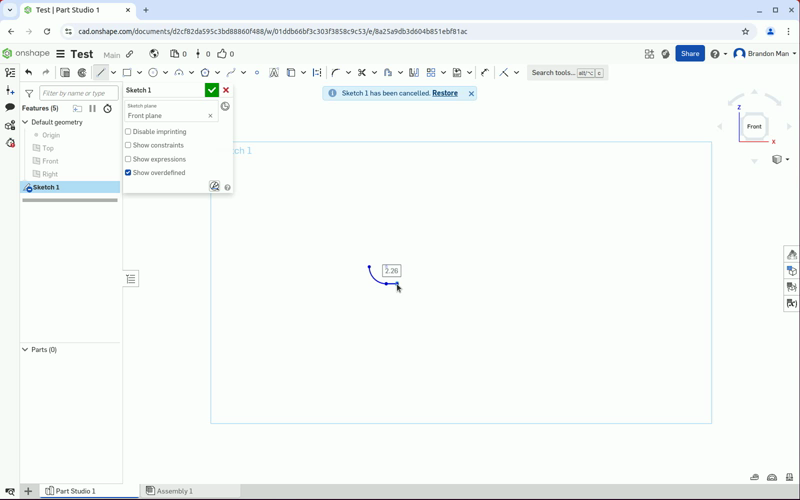
key(a)
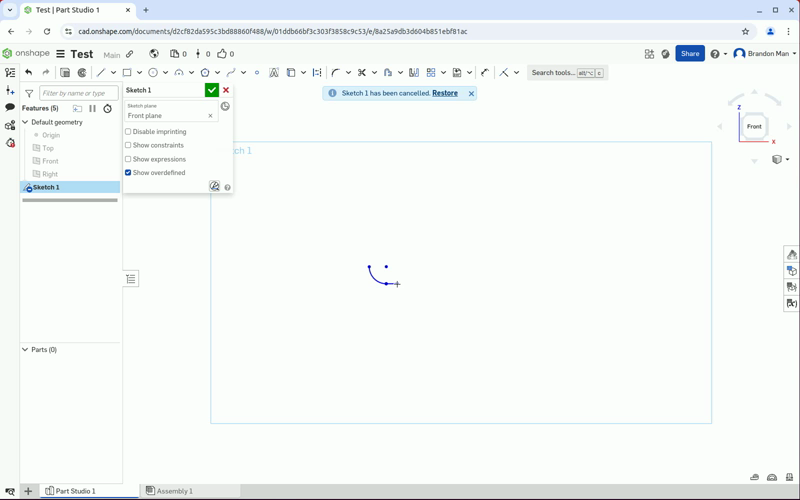
mouse_move(397, 283)
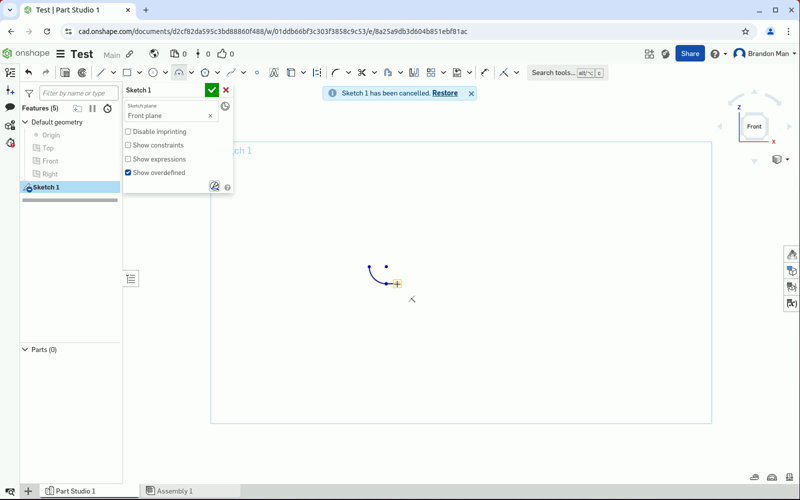
click(397, 283)
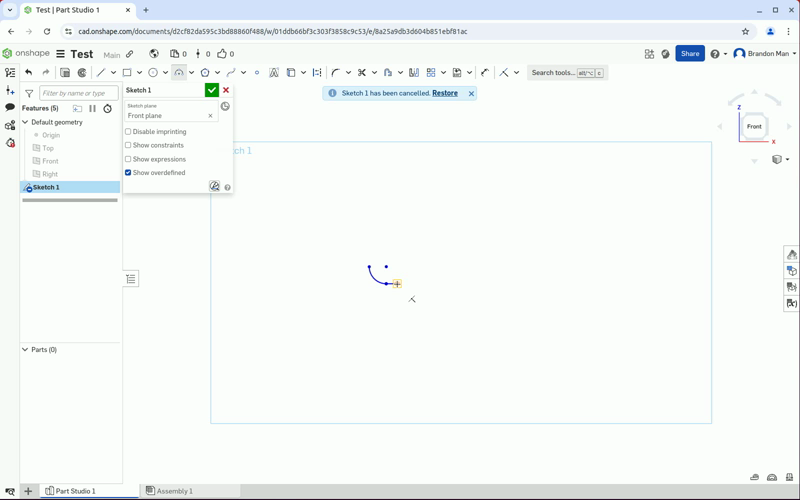
key_down(shift)
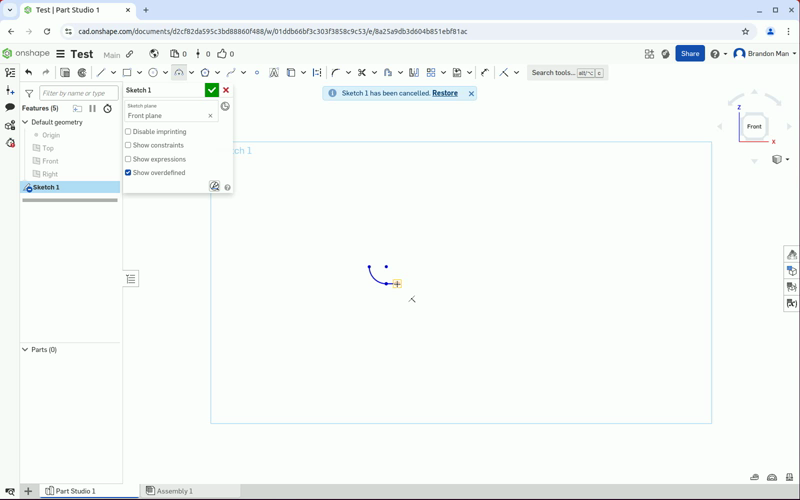
mouse_move(431, 283)
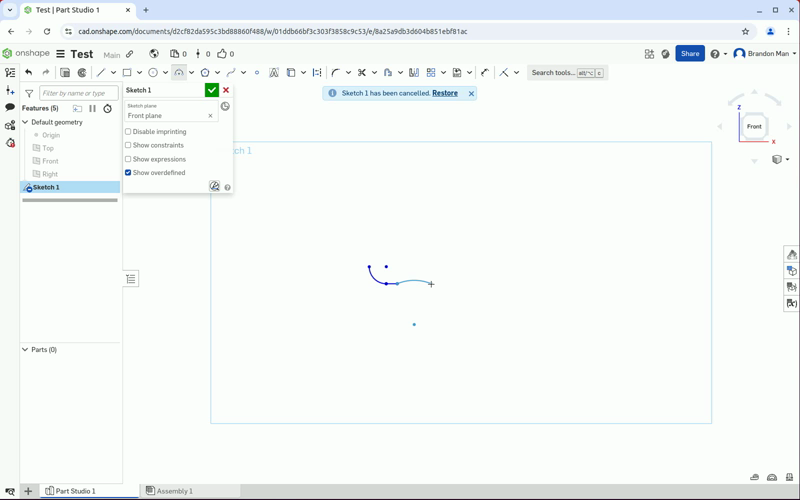
click(431, 283)
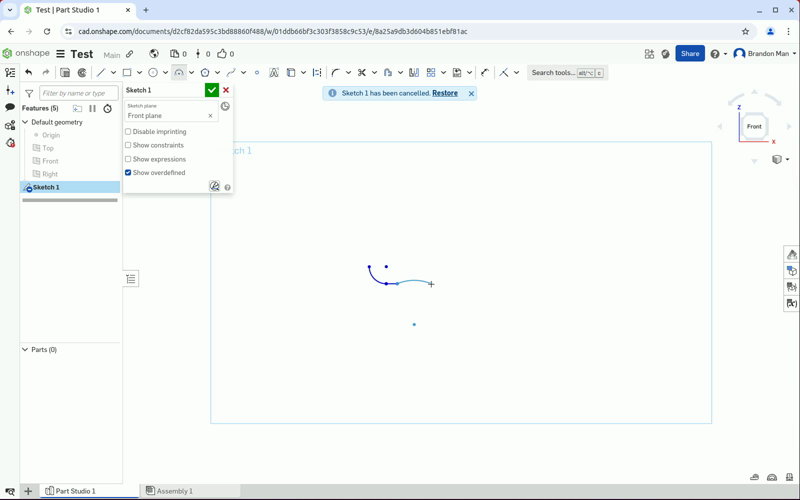
mouse_move(414, 300)
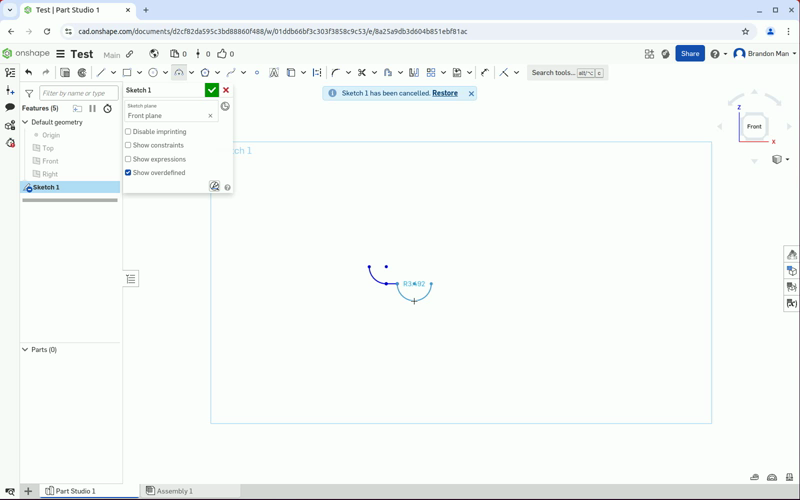
click(414, 300)
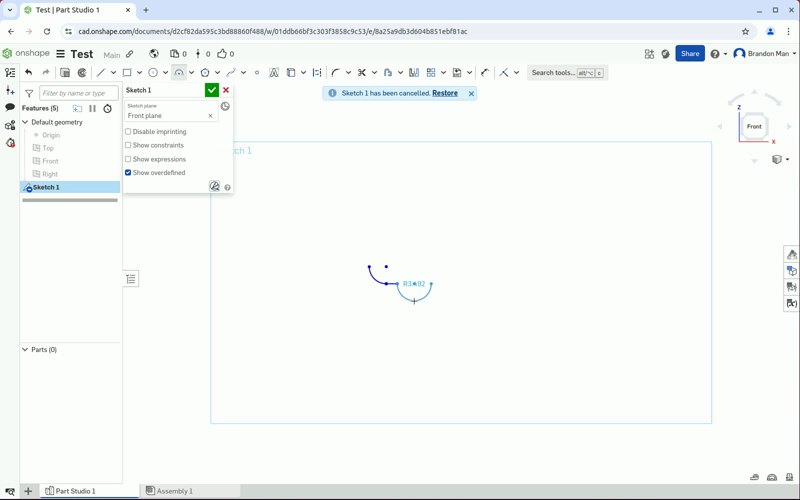
key_up(shift)
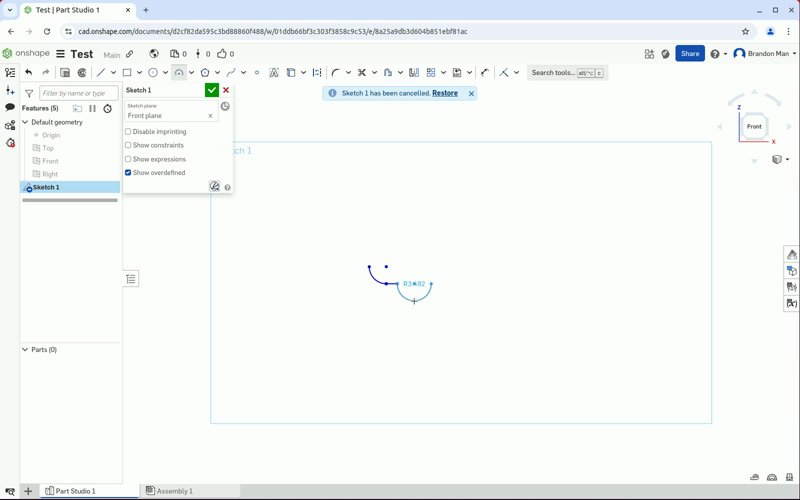
key(esc)
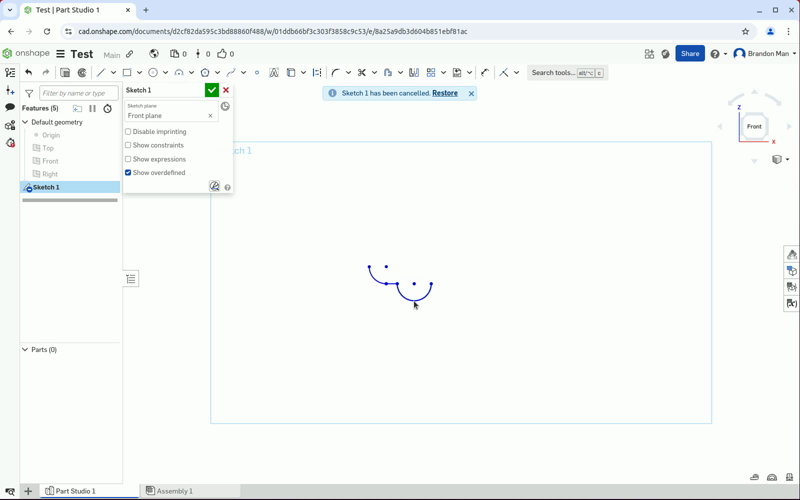
key(l)
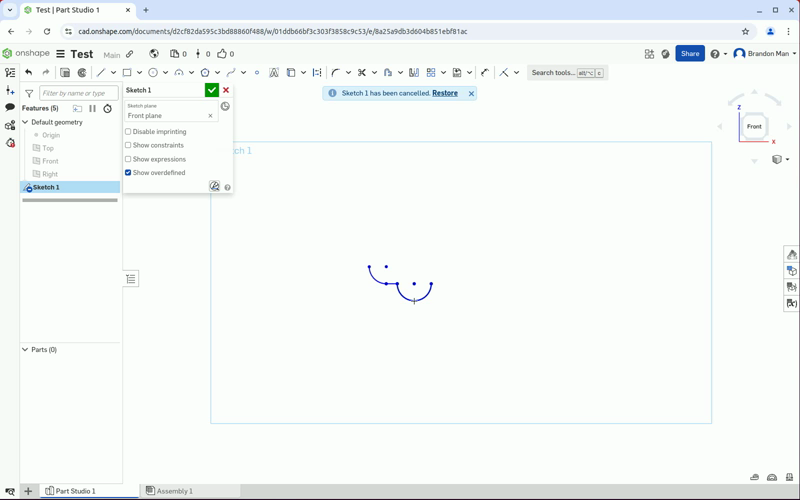
mouse_move(431, 283)
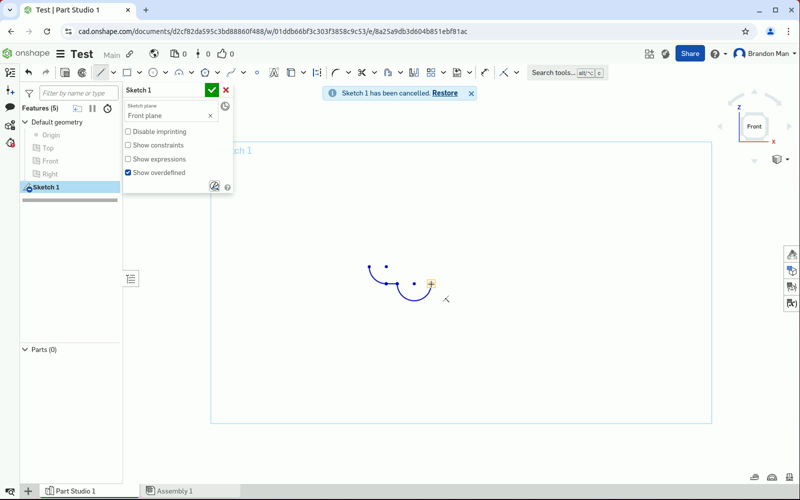
click(431, 283)
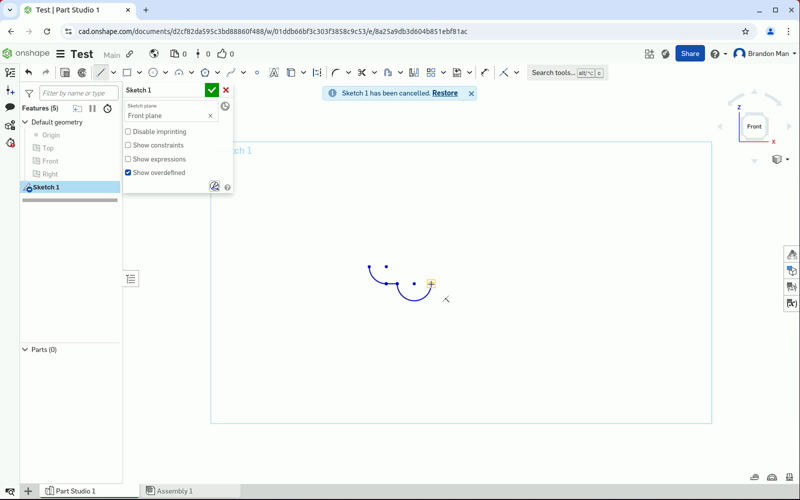
key_down(shift)
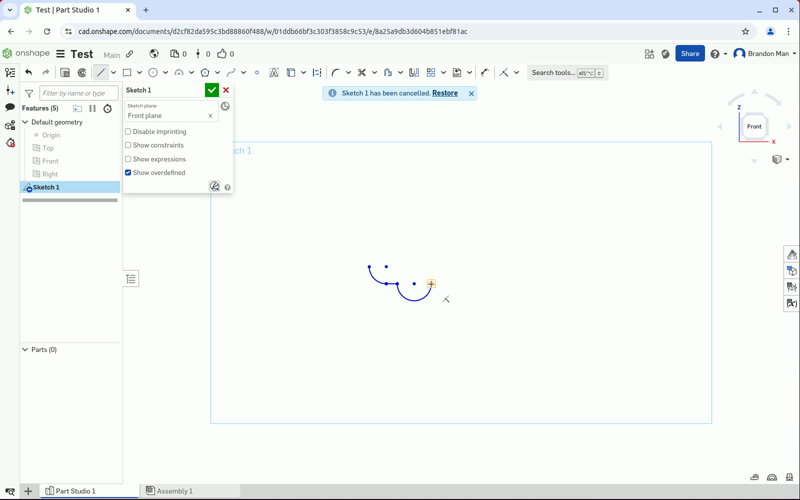
mouse_move(504, 283)
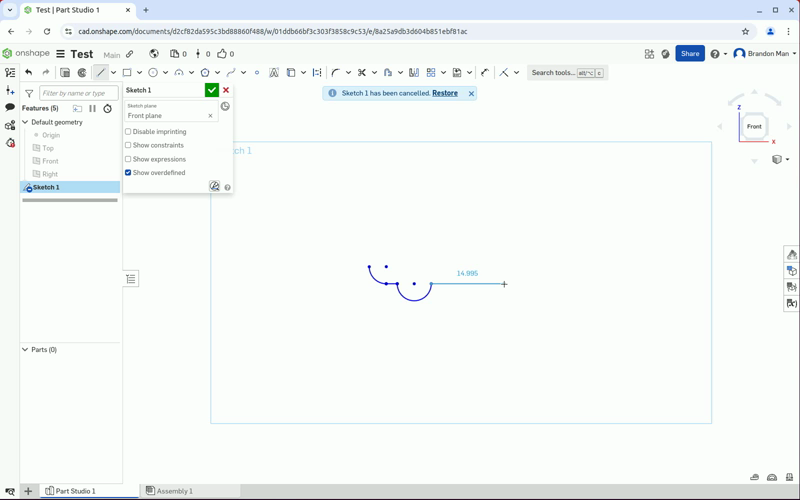
click(504, 283)
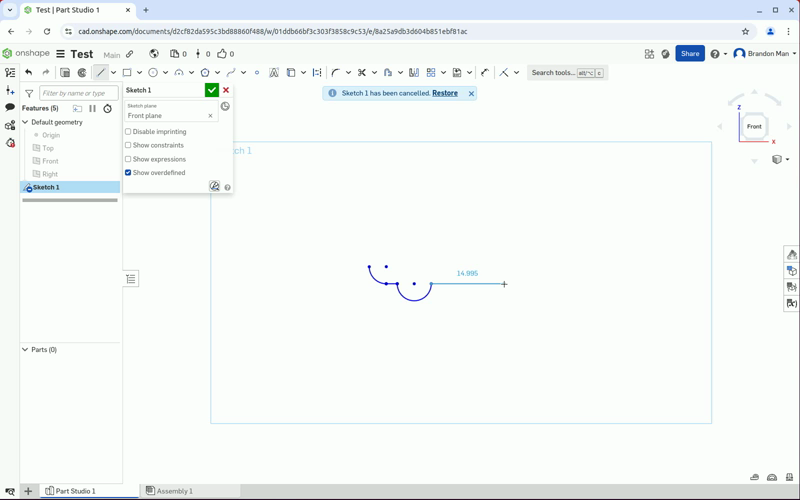
key_up(shift)
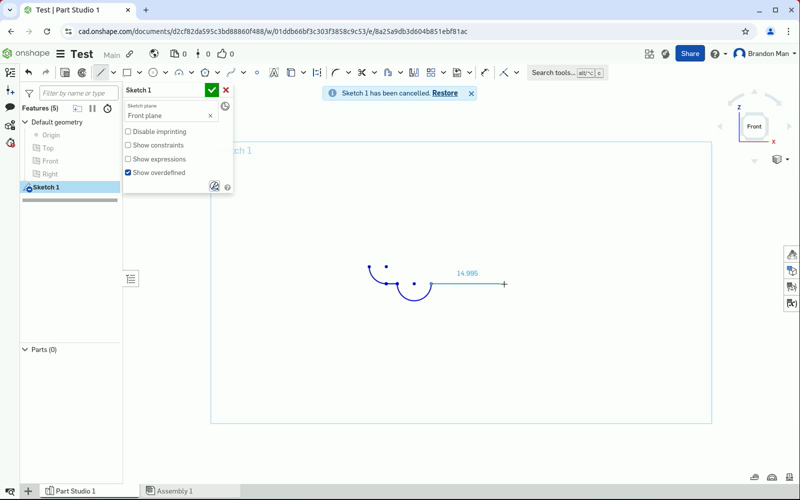
key(esc)
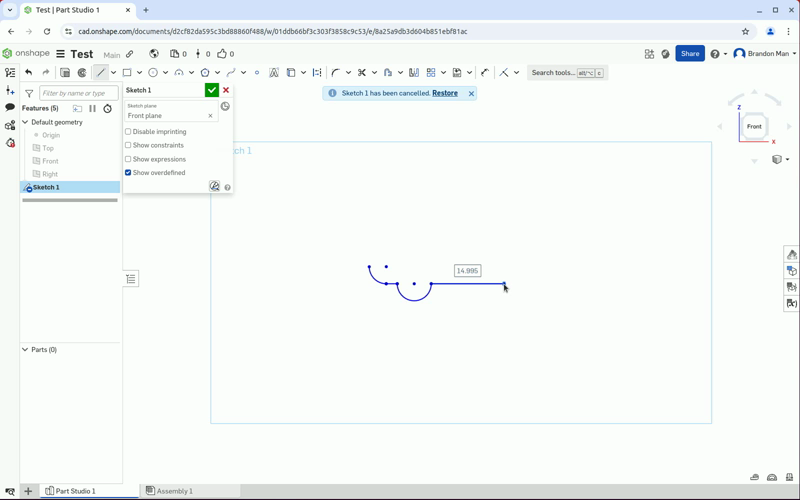
key(a)
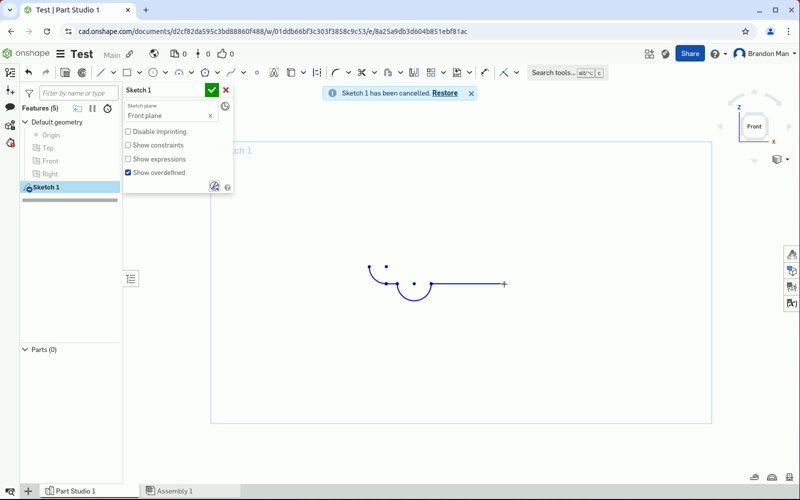
mouse_move(504, 283)
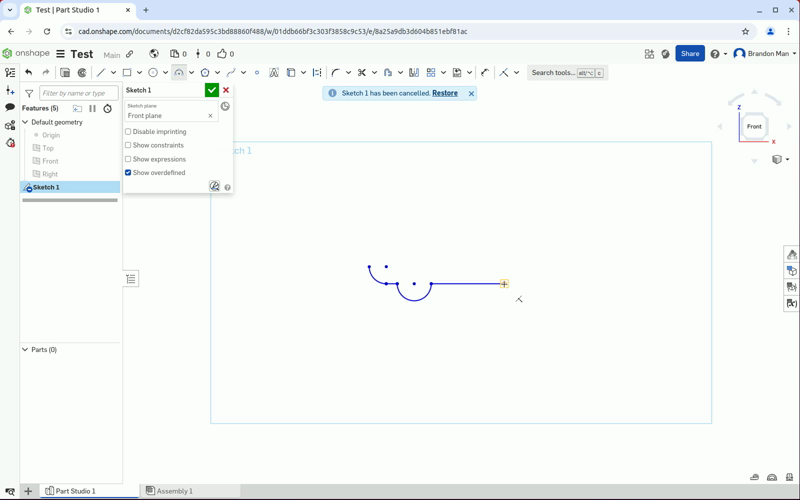
click(504, 283)
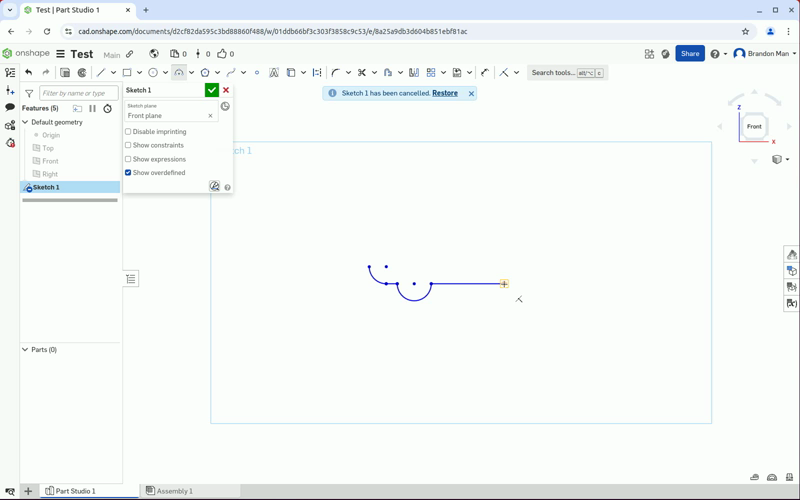
key_down(shift)
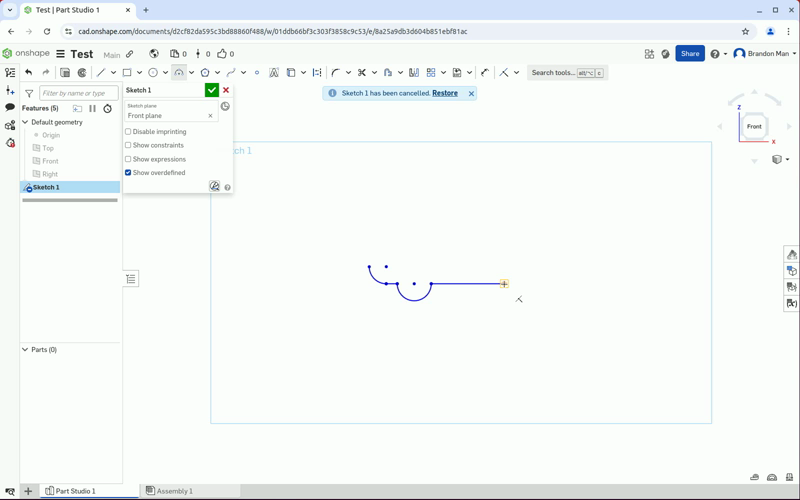
mouse_move(536, 283)
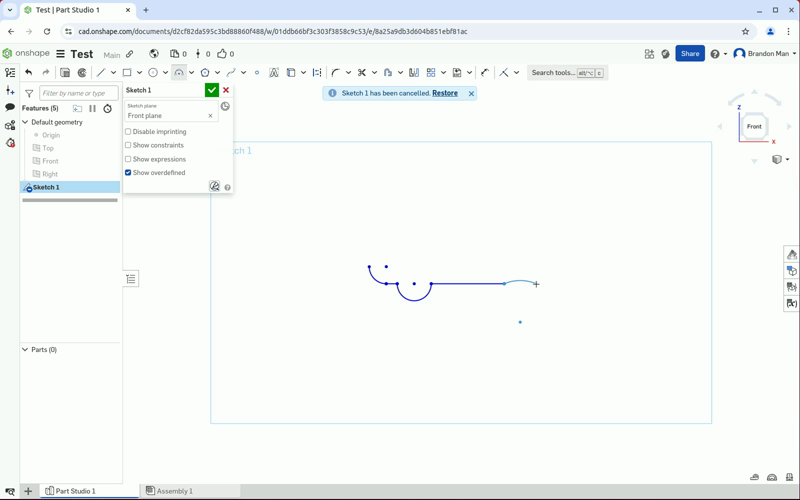
click(536, 283)
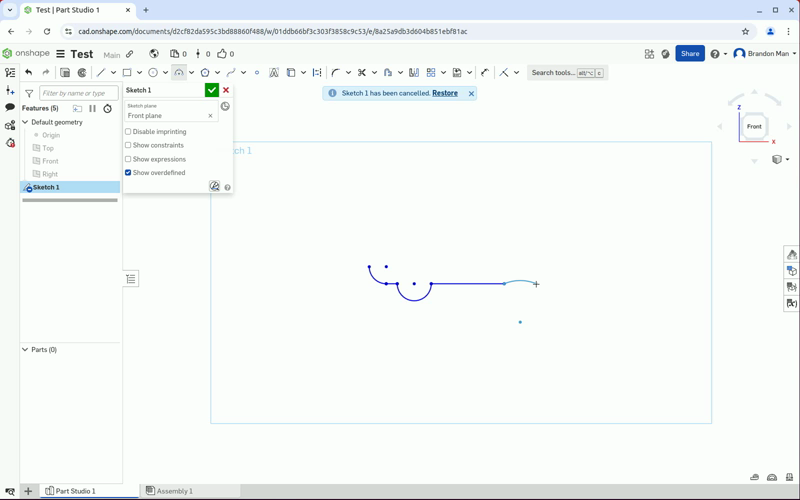
mouse_move(520, 299)
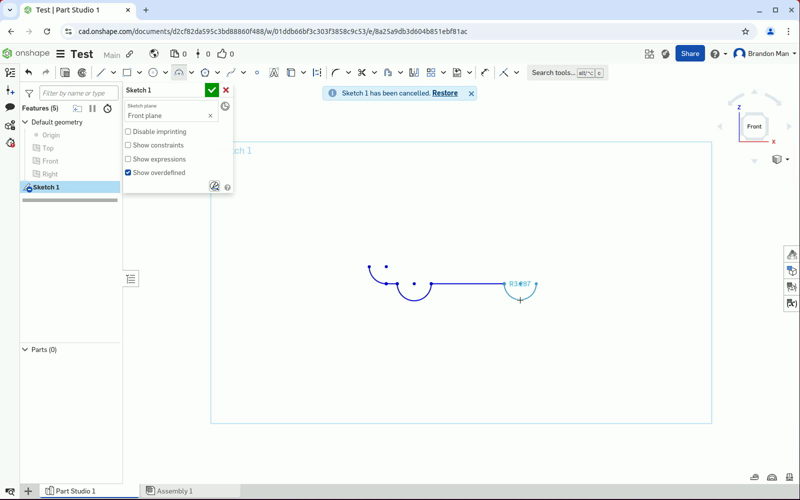
click(520, 299)
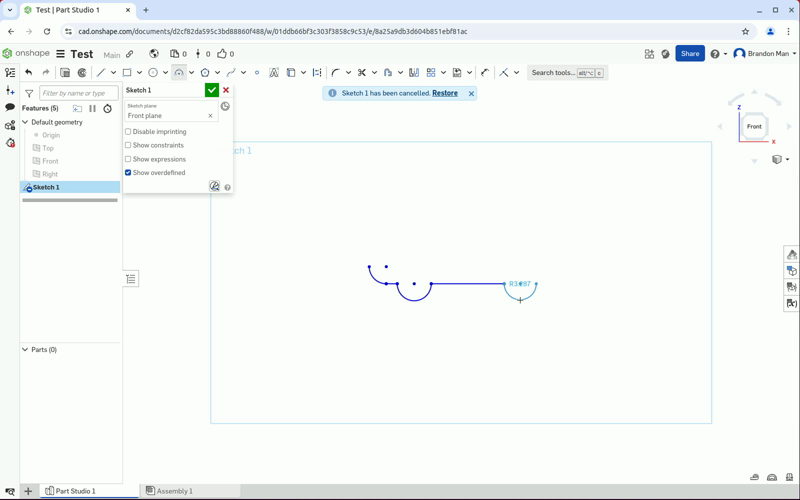
key_up(shift)
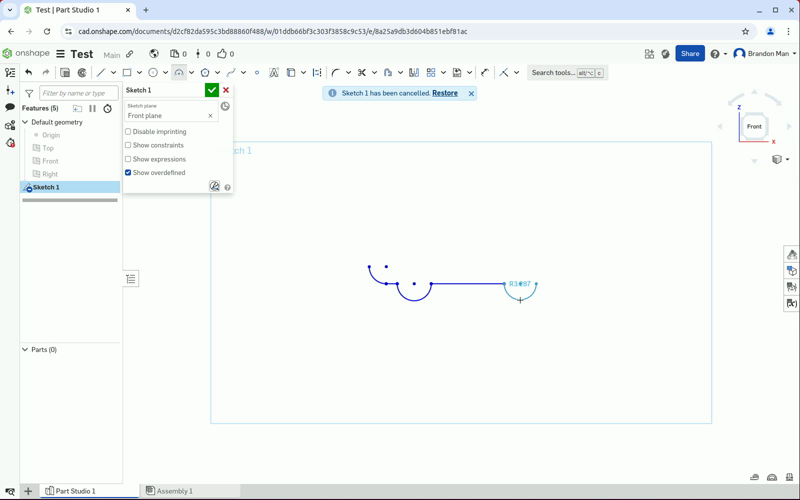
key(esc)
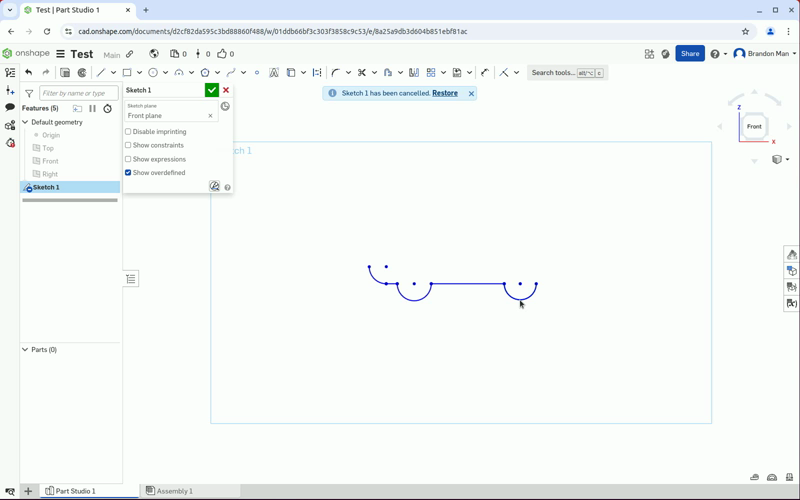
key(l)
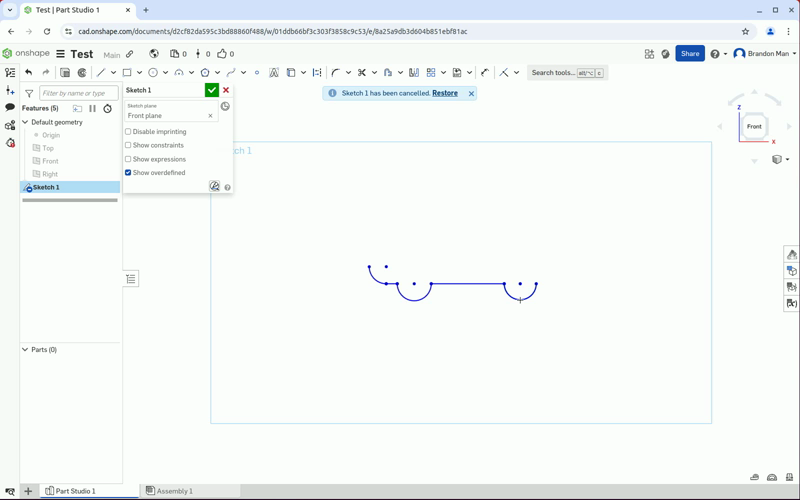
mouse_move(536, 283)
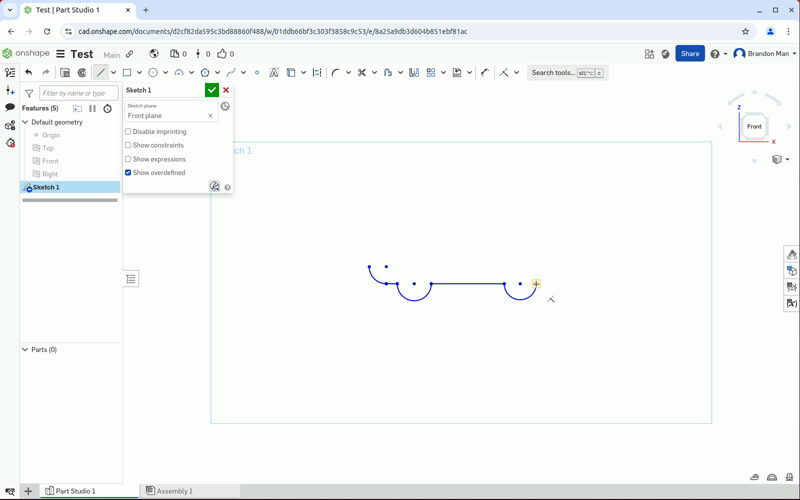
click(536, 283)
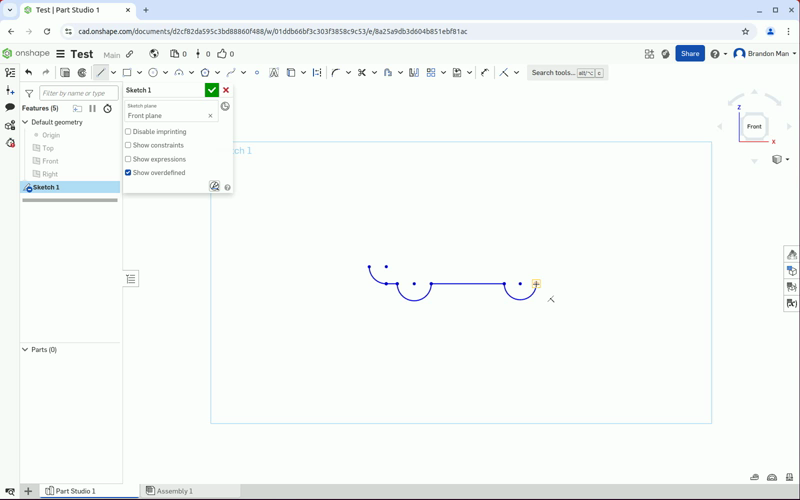
key_down(shift)
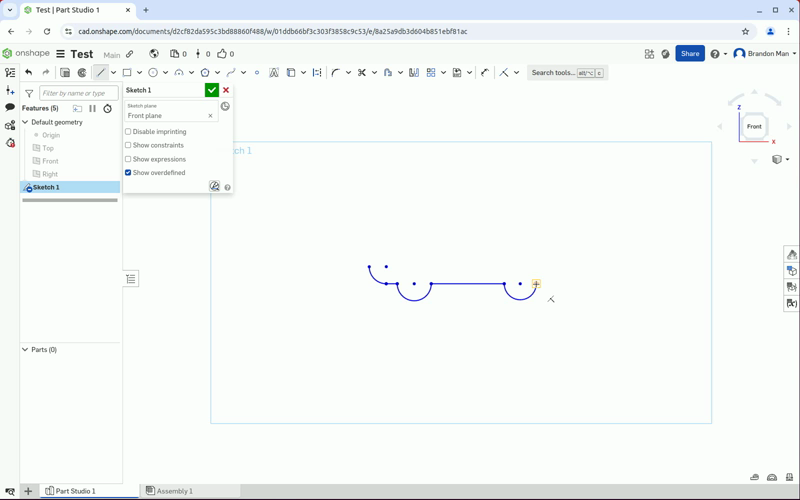
mouse_move(566, 283)
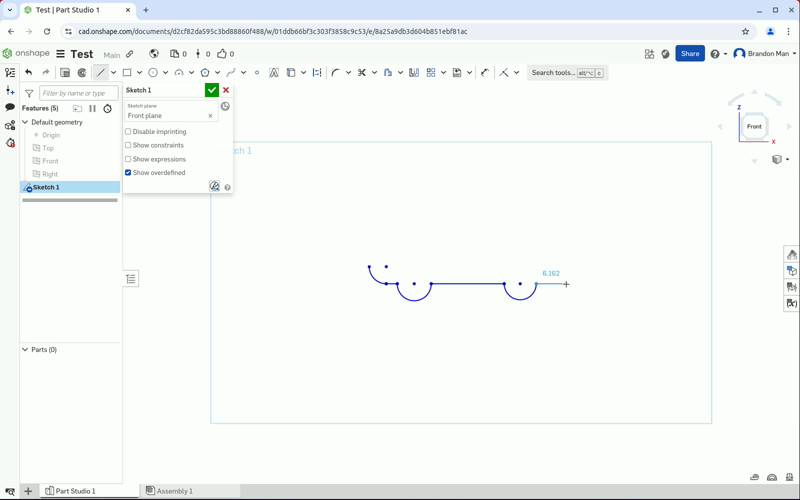
mouse_move(555, 283)
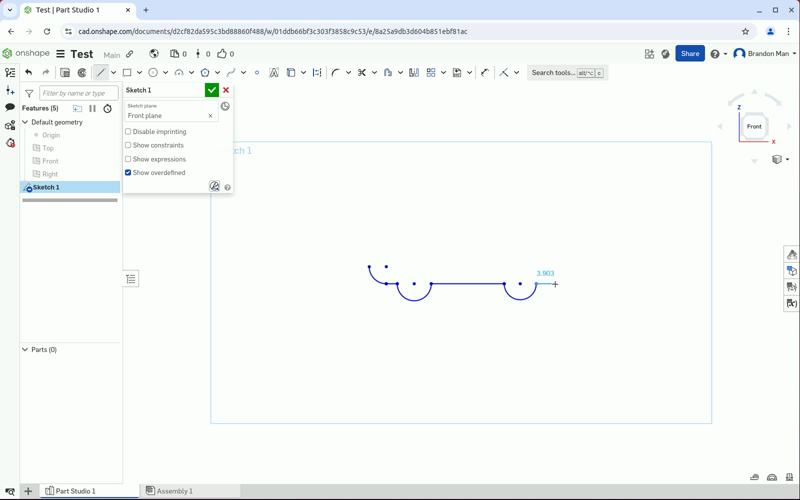
click(555, 283)
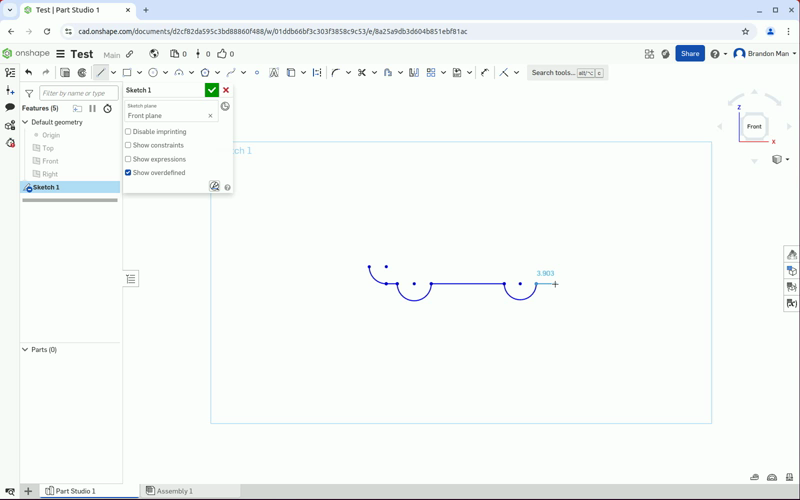
key_up(shift)
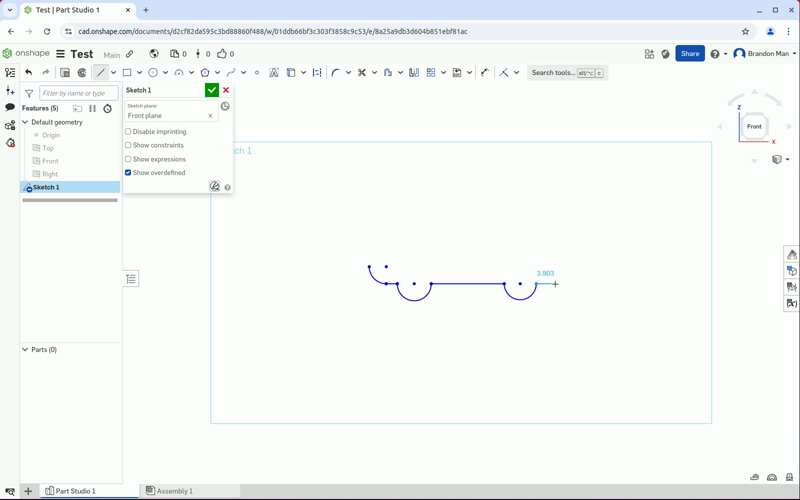
key(esc)
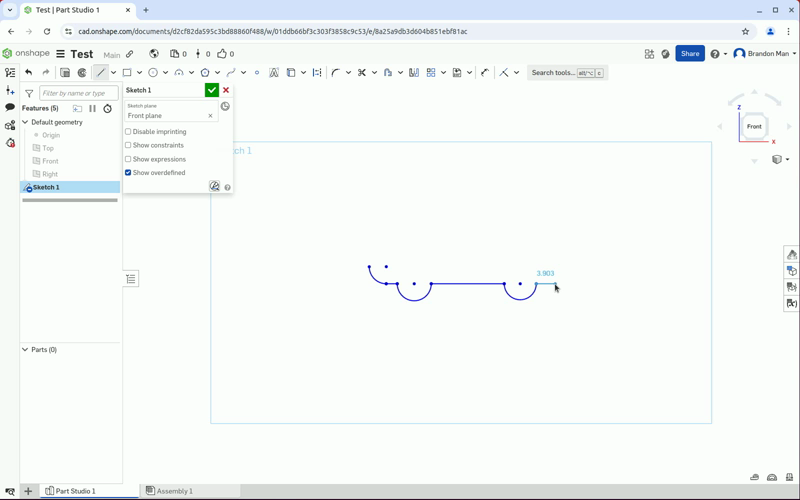
key(a)
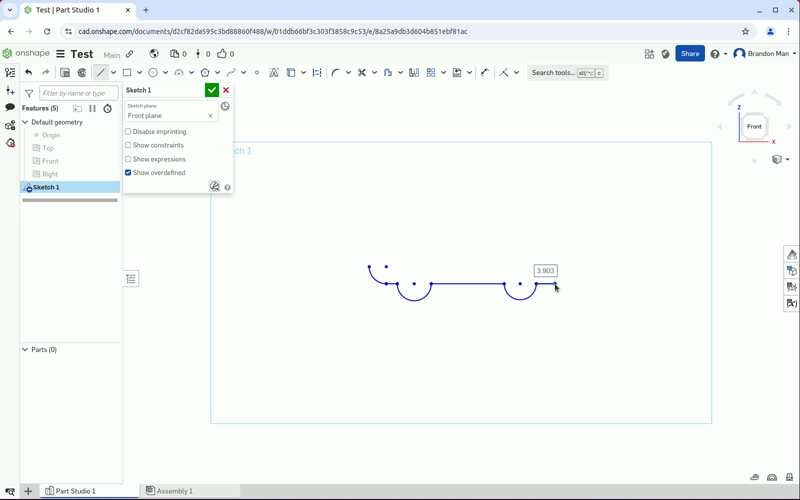
mouse_move(555, 283)
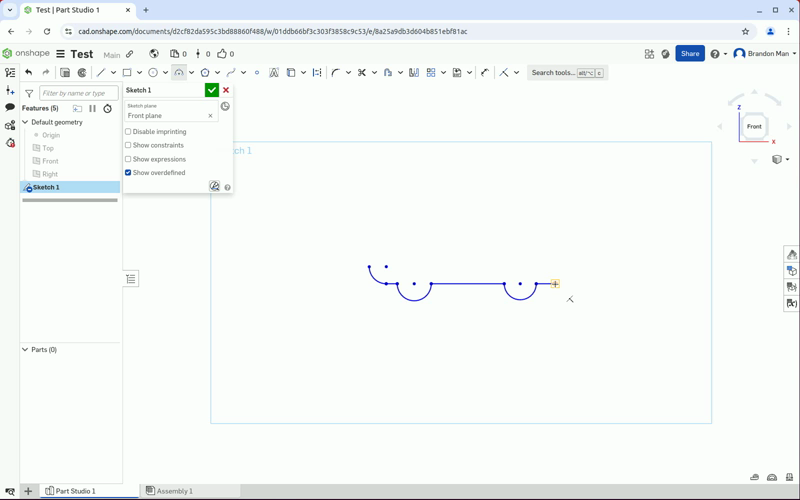
click(555, 283)
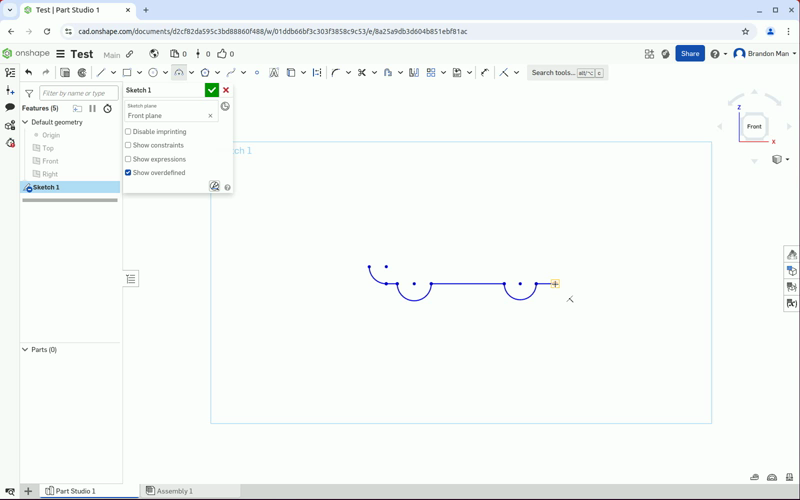
key_down(shift)
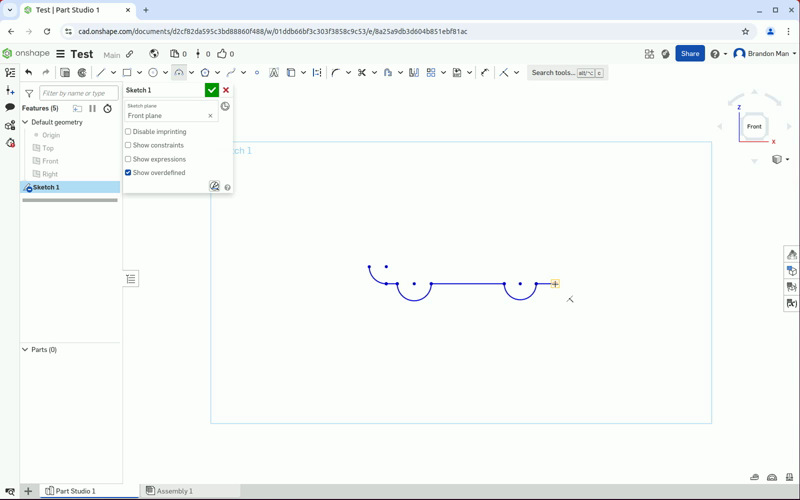
mouse_move(572, 266)
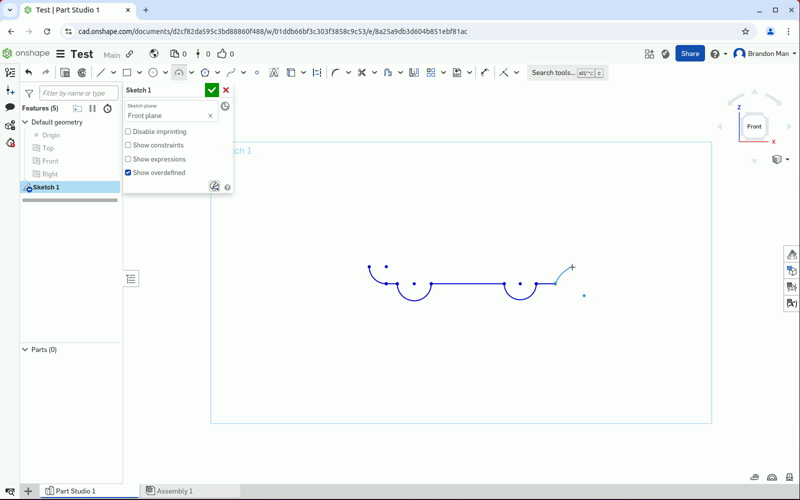
click(572, 266)
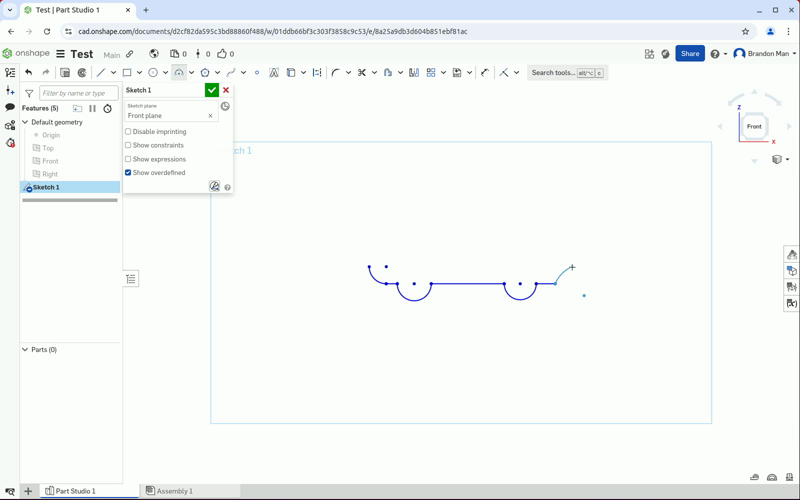
mouse_move(567, 278)
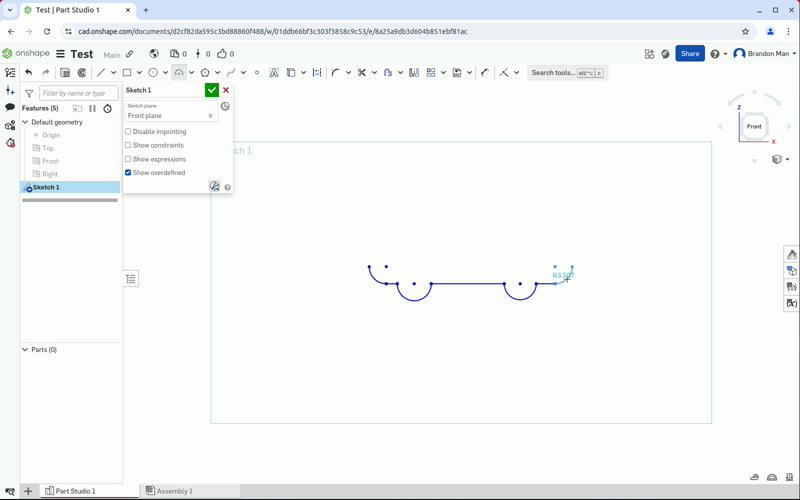
click(567, 278)
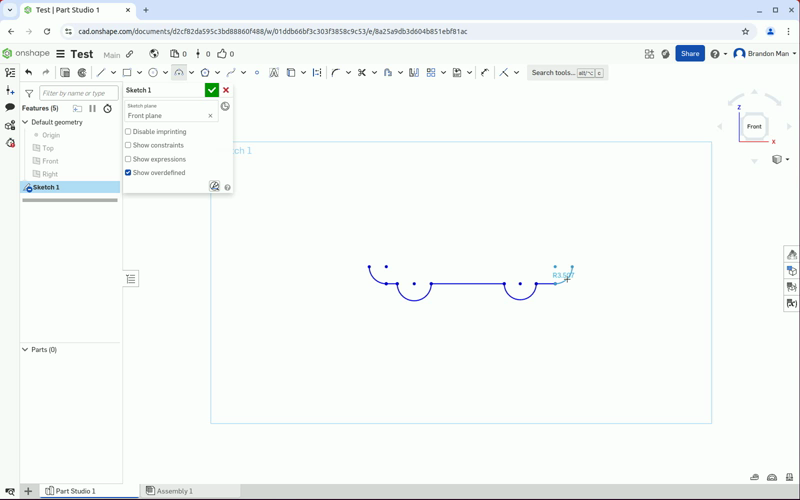
key_up(shift)
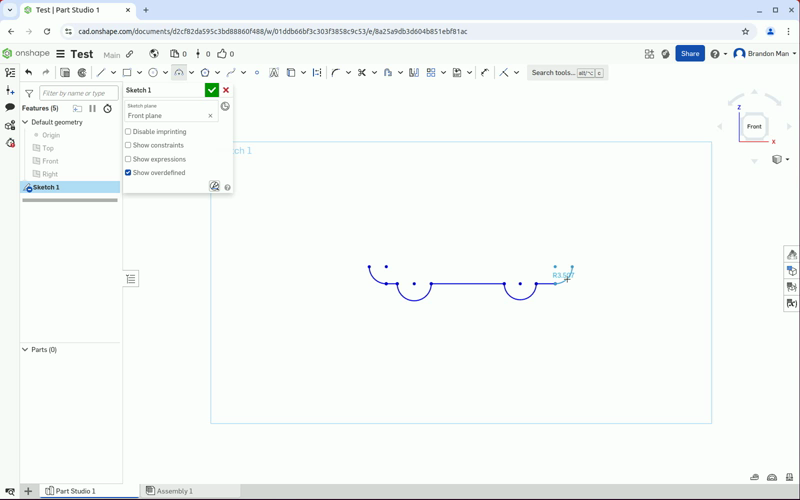
key(esc)
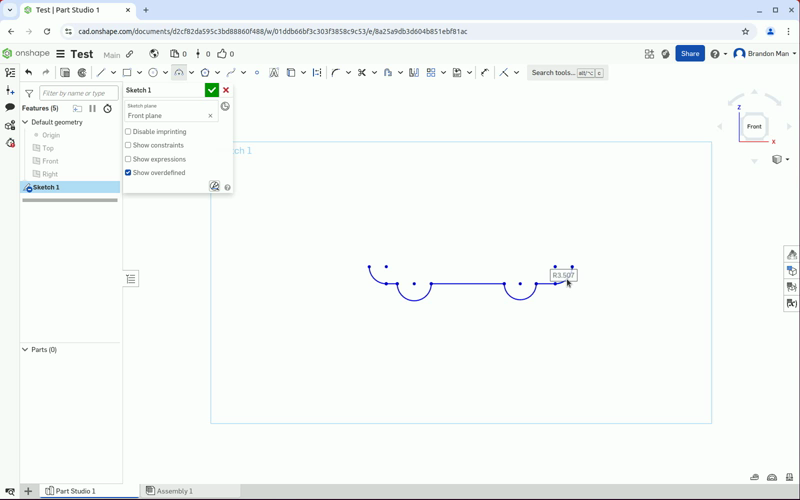
key(l)
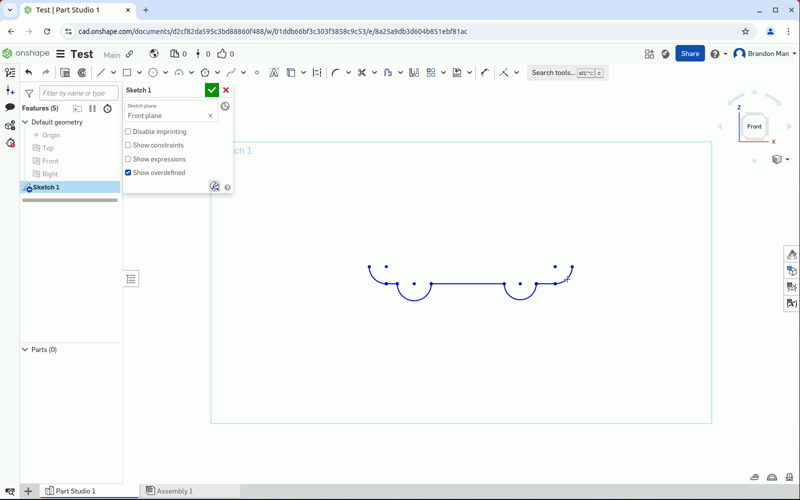
mouse_move(572, 266)
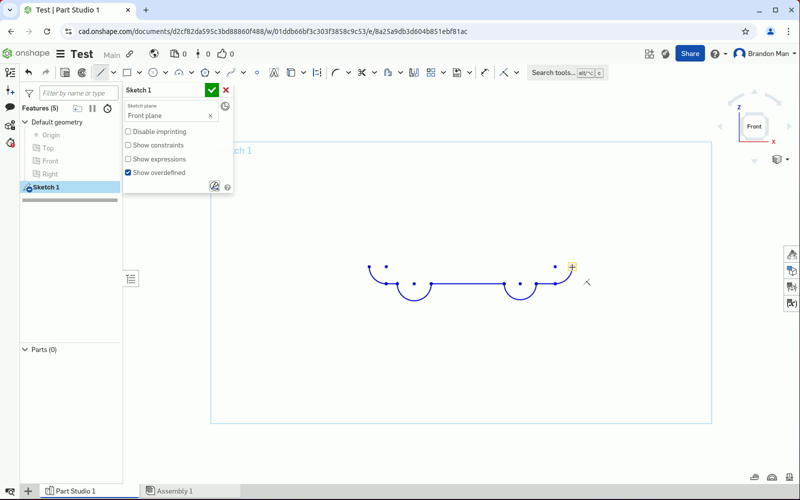
click(572, 266)
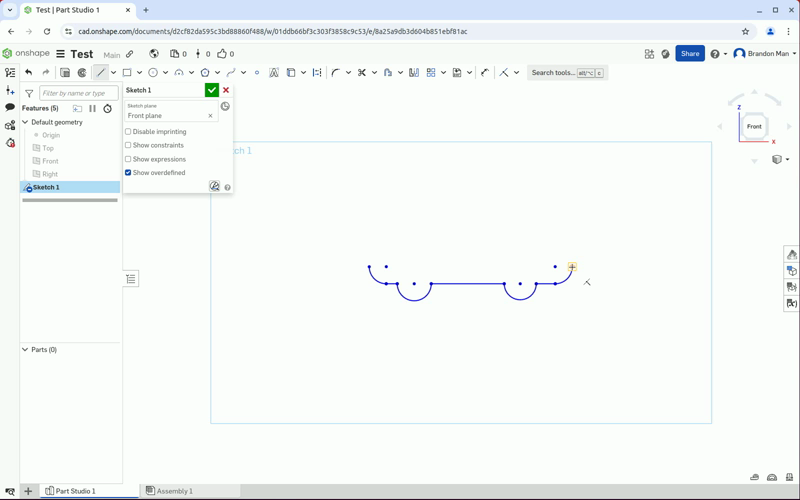
key_down(shift)
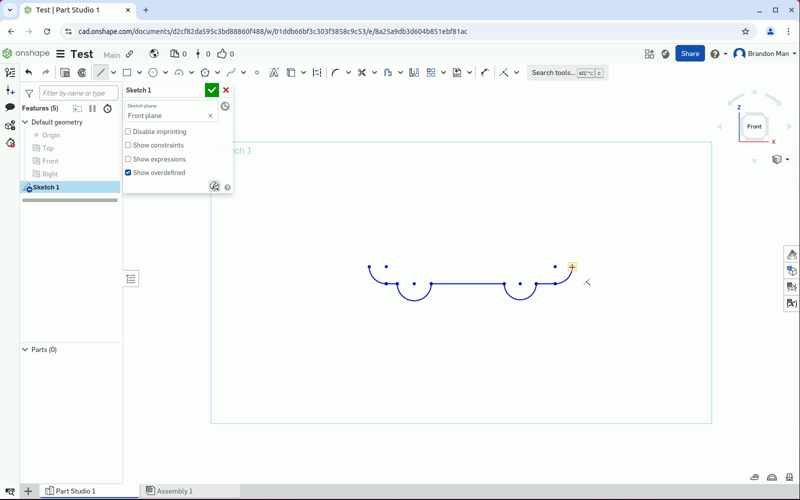
mouse_move(589, 266)
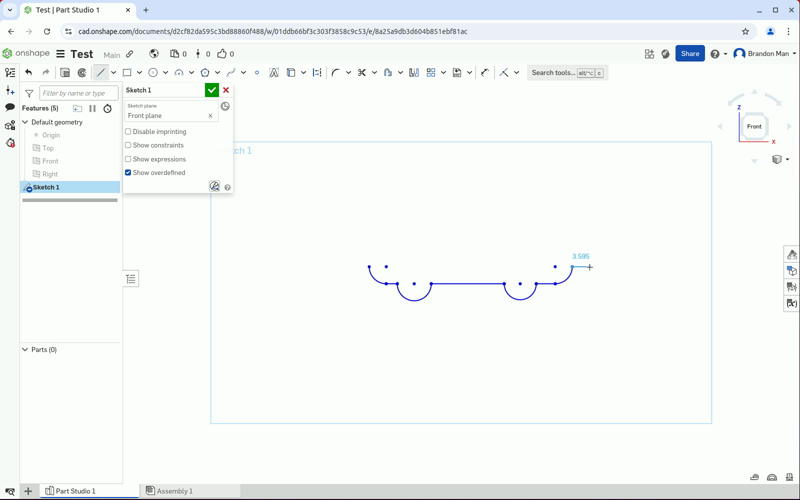
mouse_move(572, 236)
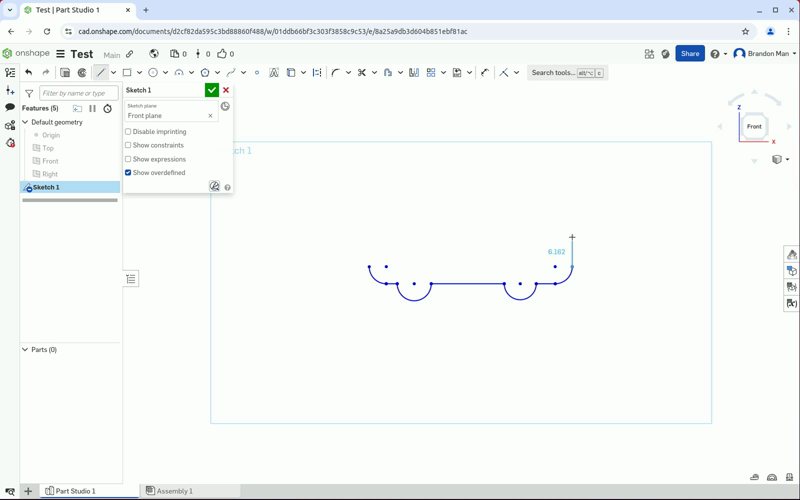
click(572, 236)
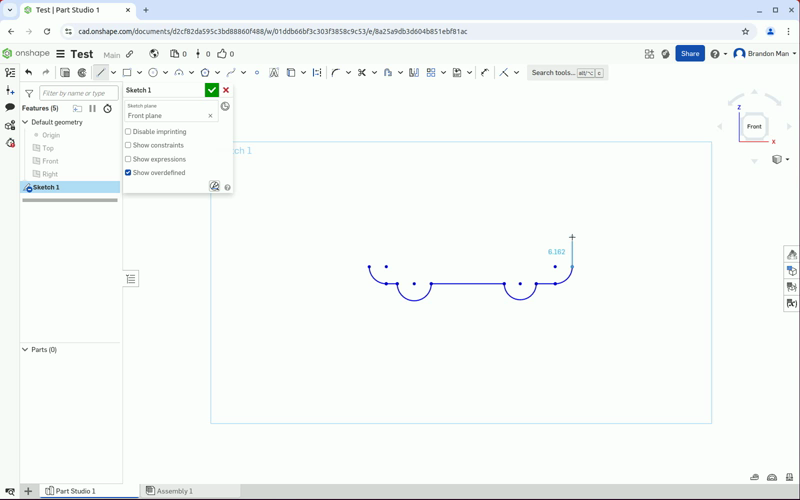
key_up(shift)
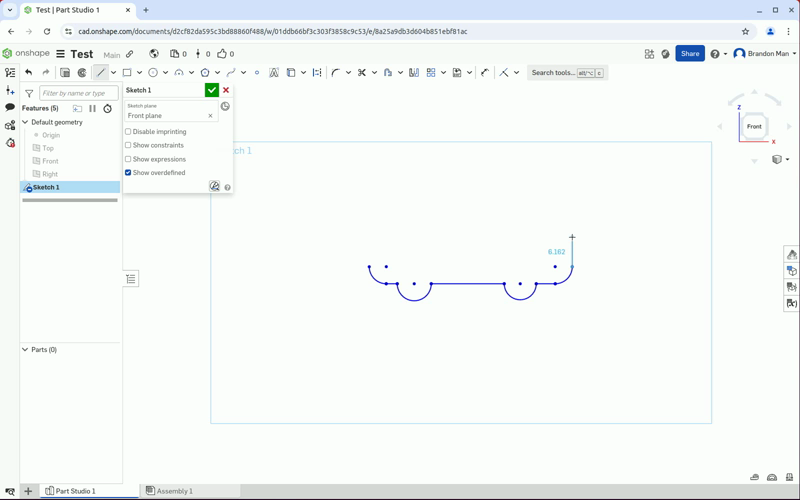
key(esc)
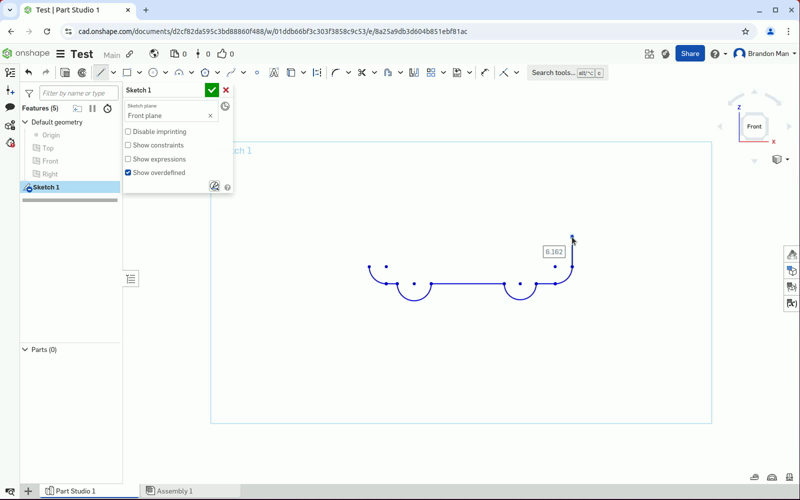
key(a)
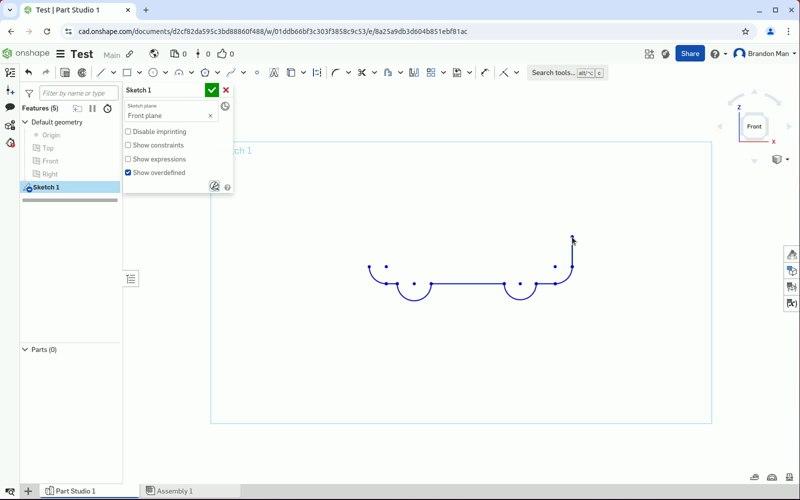
mouse_move(572, 236)
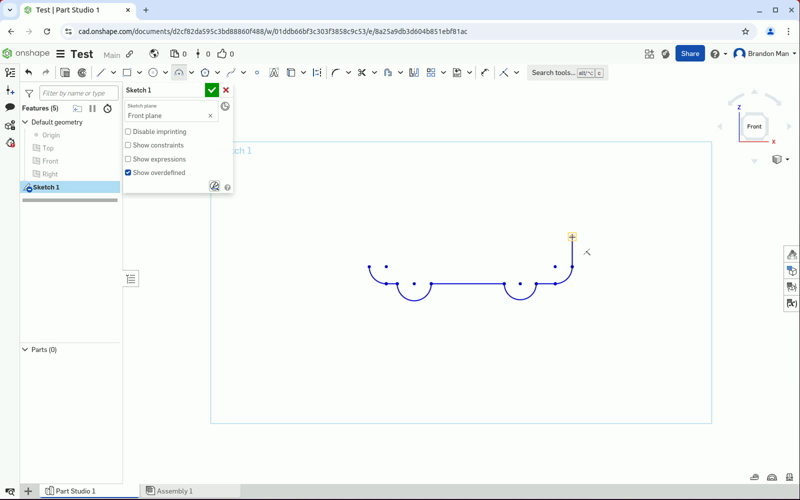
click(572, 236)
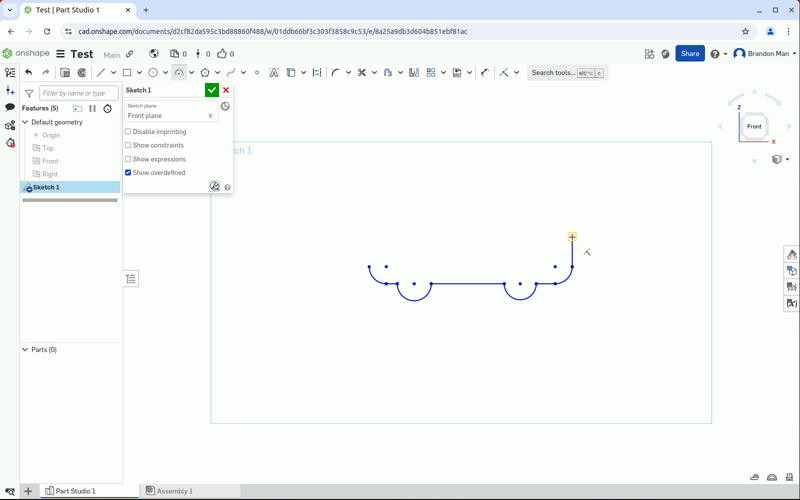
key_down(shift)
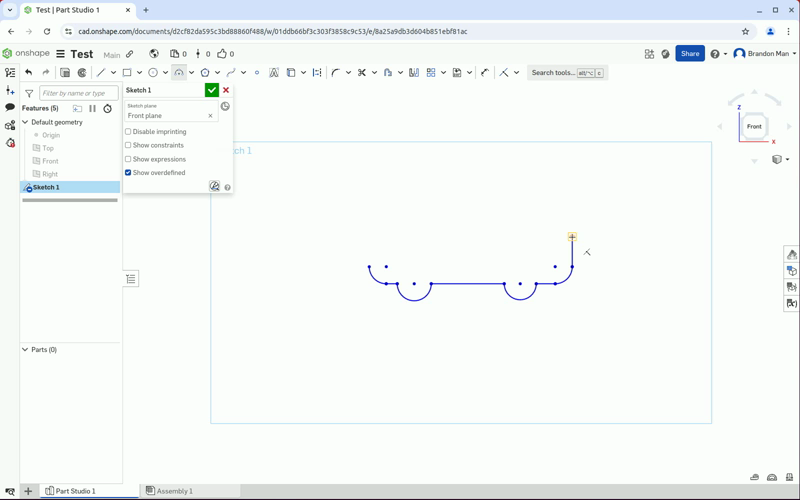
mouse_move(555, 219)
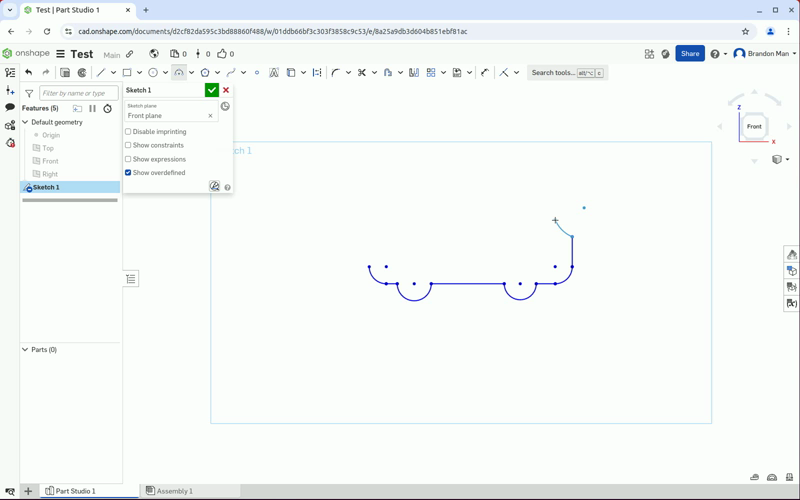
click(555, 219)
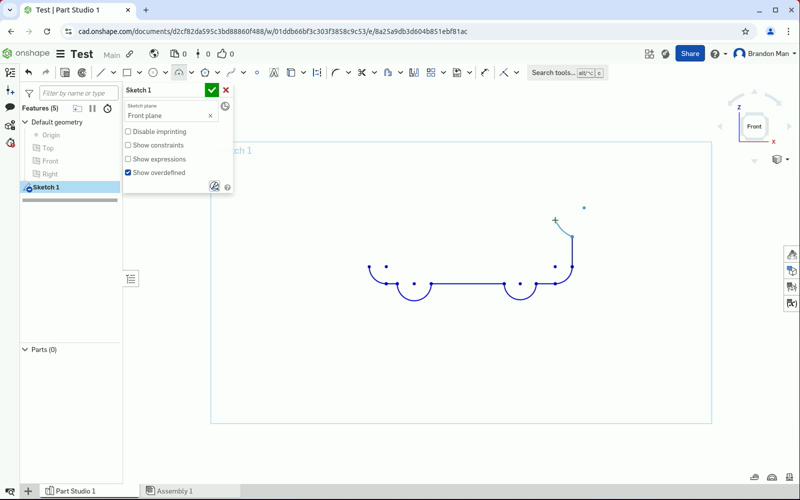
mouse_move(567, 224)
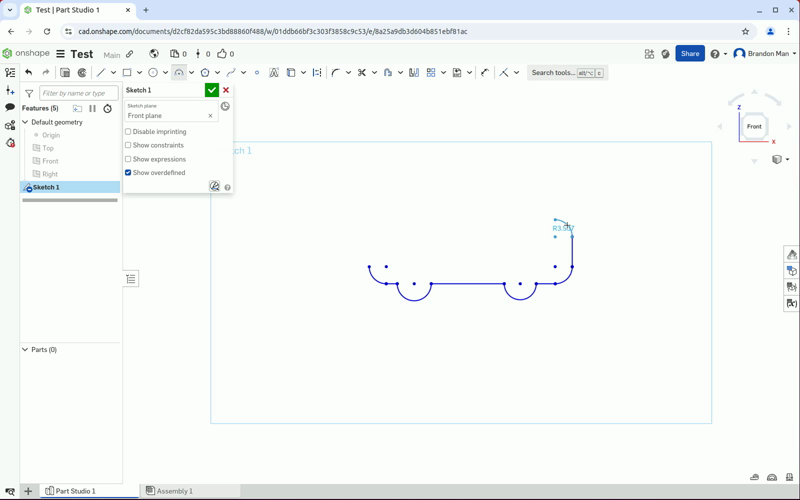
click(567, 224)
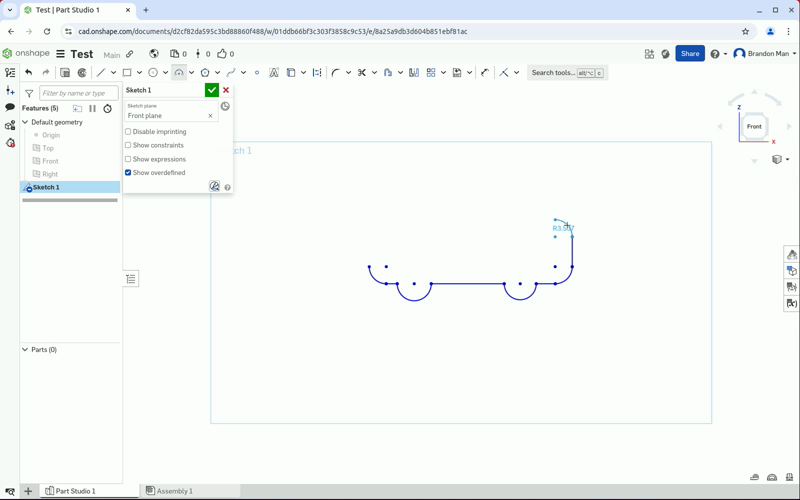
key_up(shift)
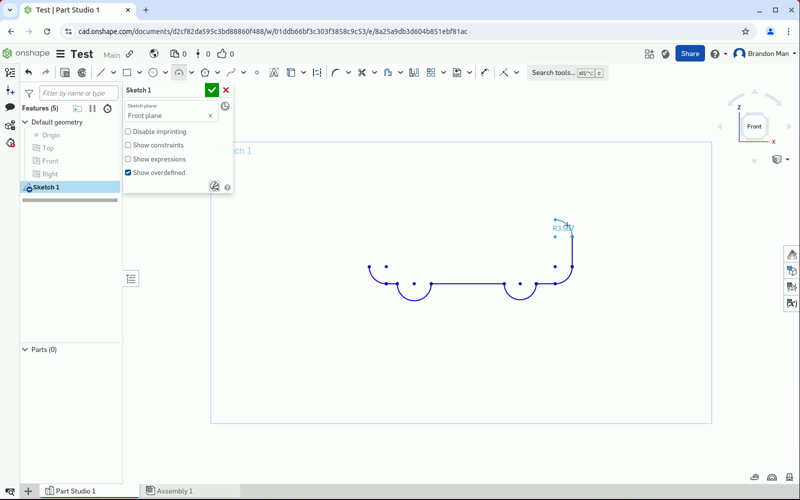
key(esc)
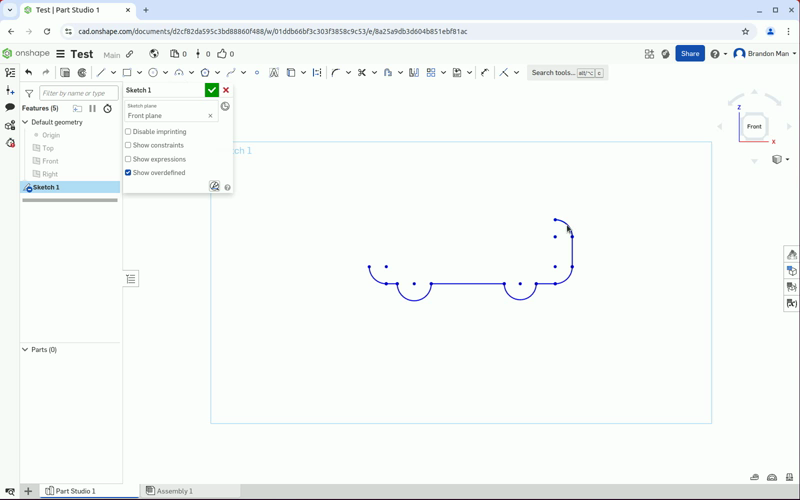
key(l)
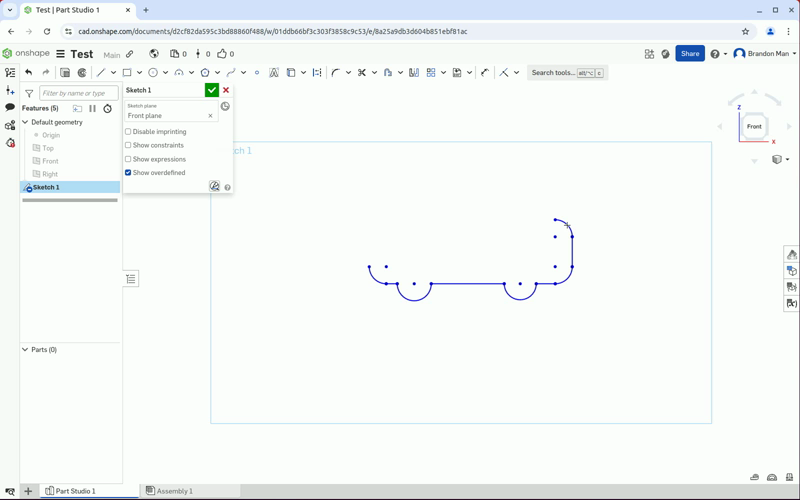
mouse_move(555, 219)
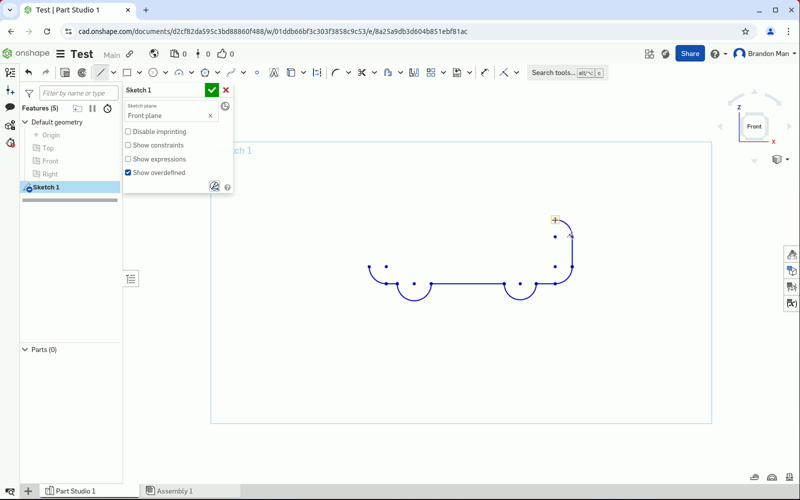
click(555, 219)
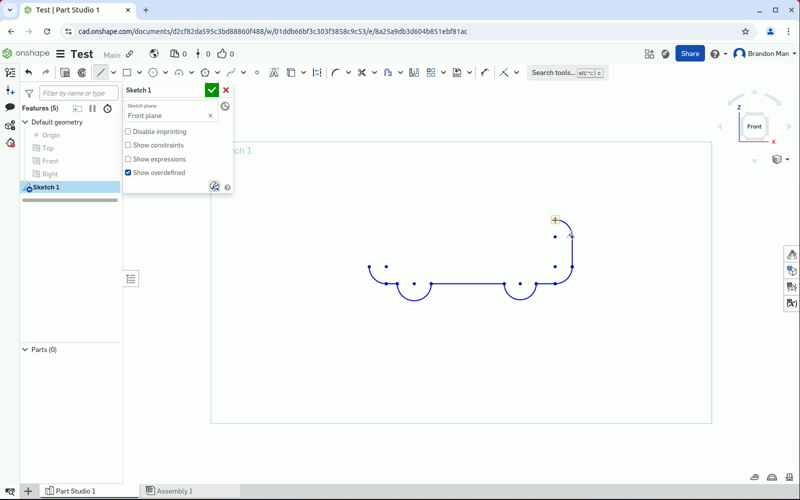
key_down(shift)
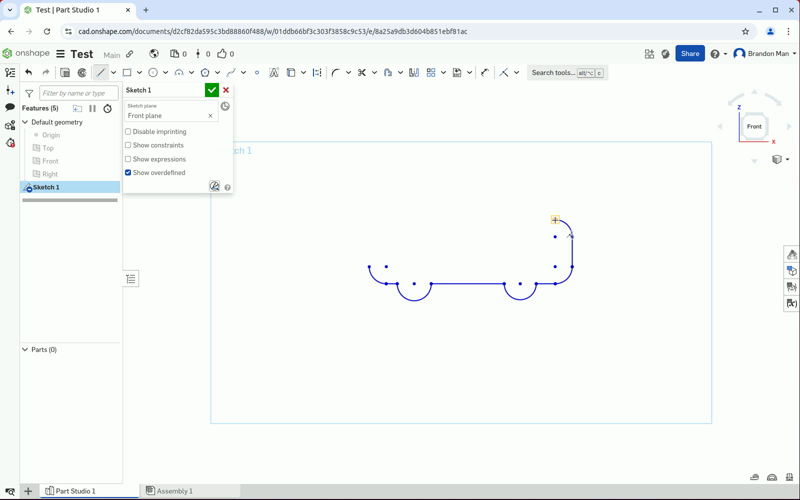
mouse_move(422, 219)
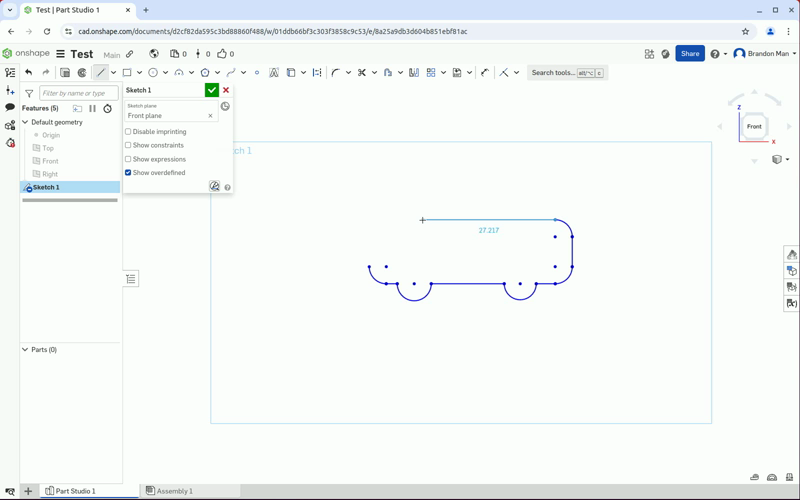
click(422, 219)
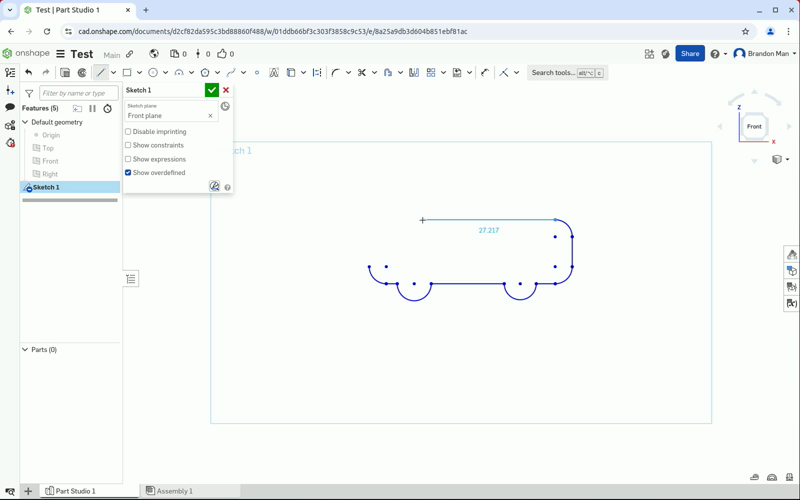
key_up(shift)
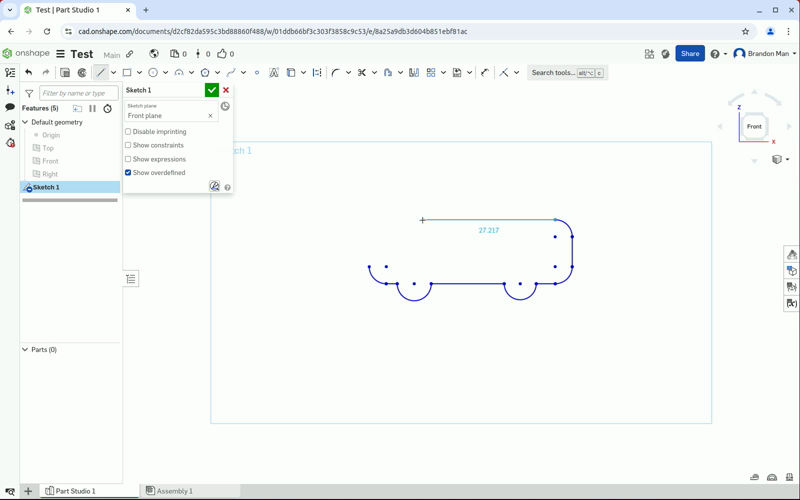
key(esc)
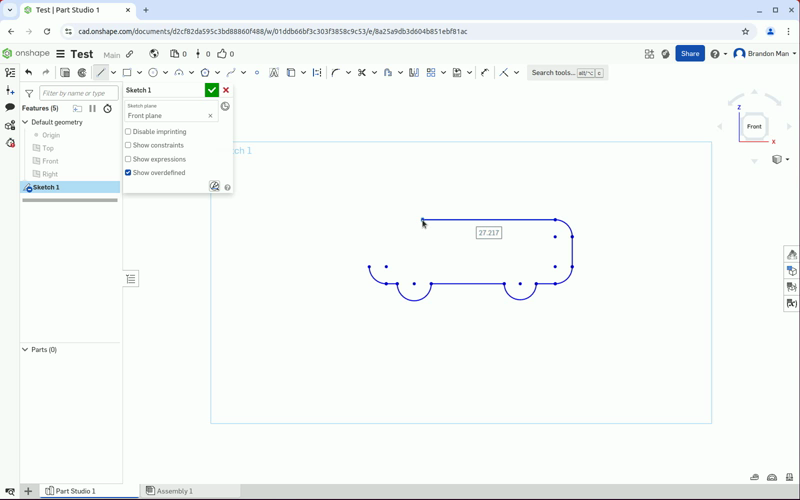
key(a)
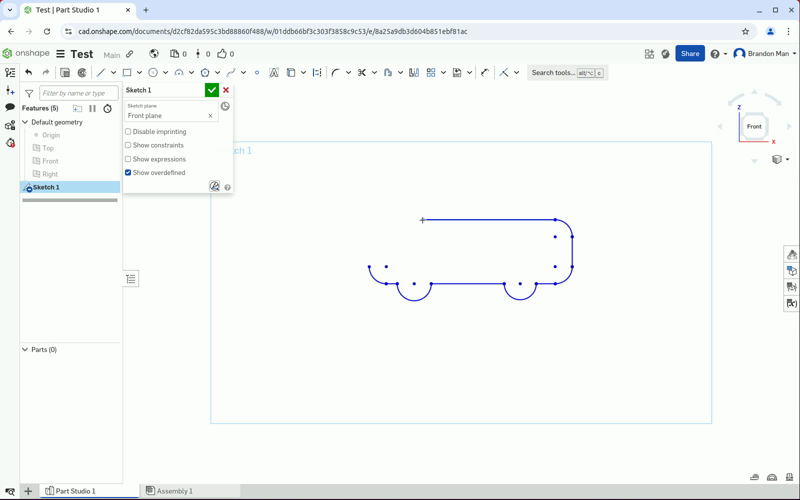
mouse_move(422, 219)
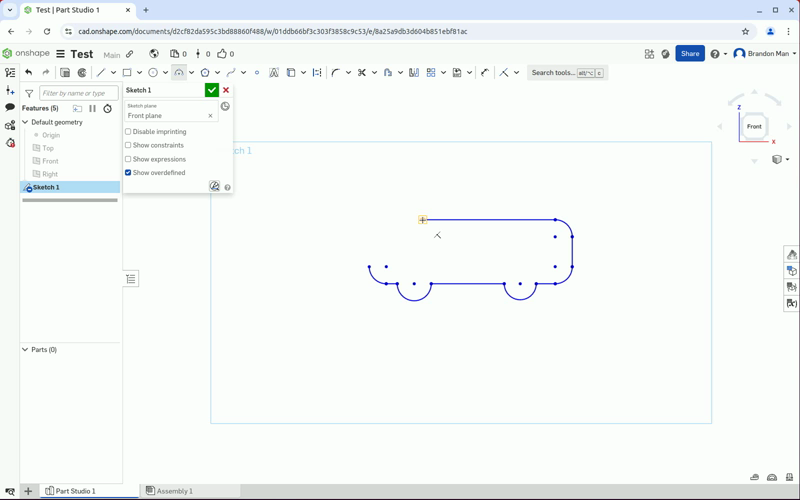
click(422, 219)
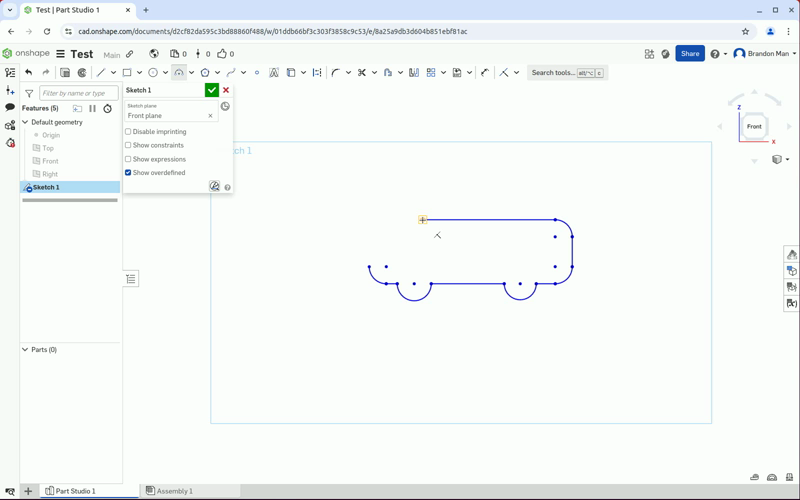
key_down(shift)
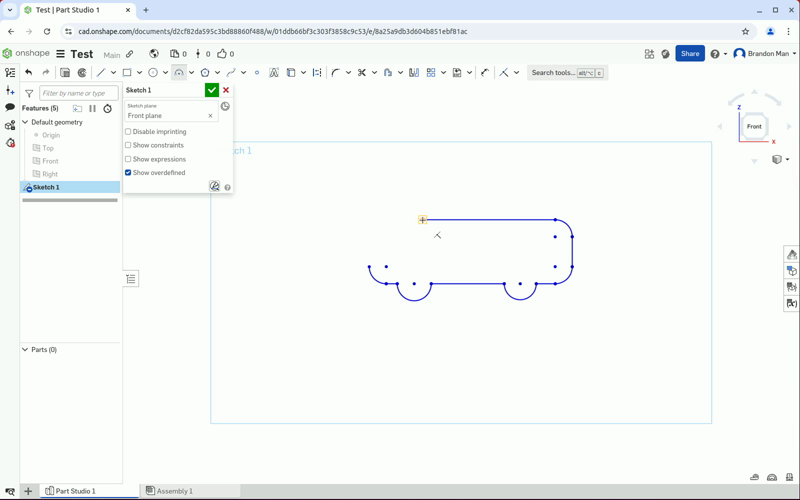
mouse_move(414, 223)
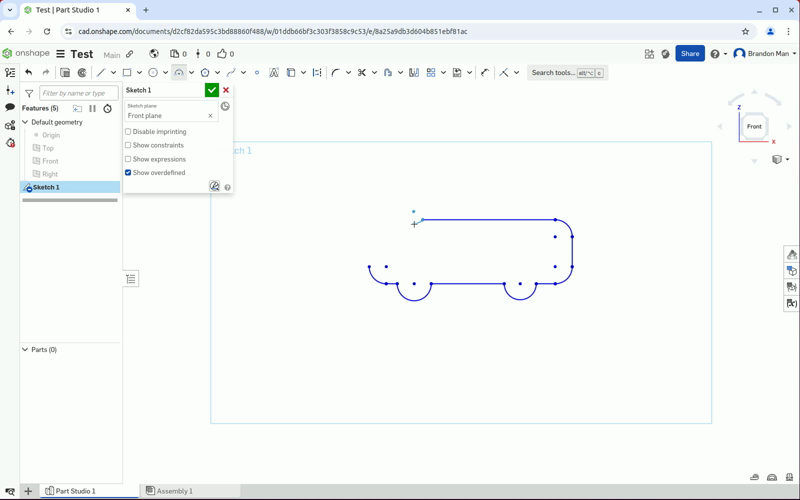
click(414, 223)
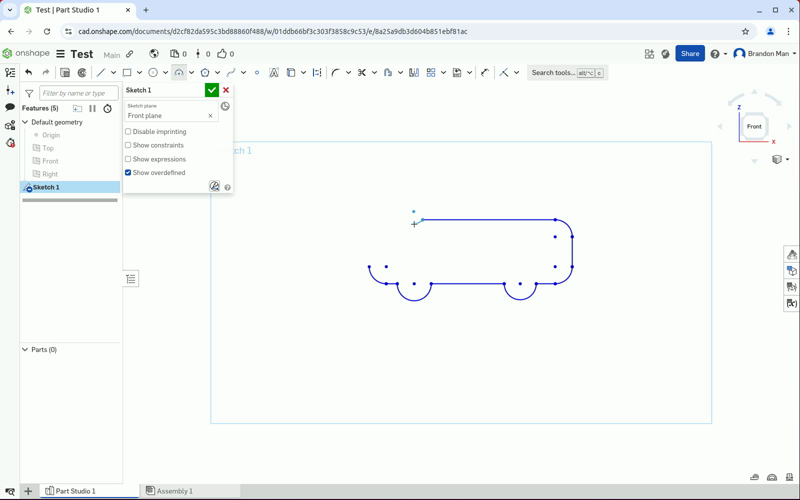
mouse_move(418, 221)
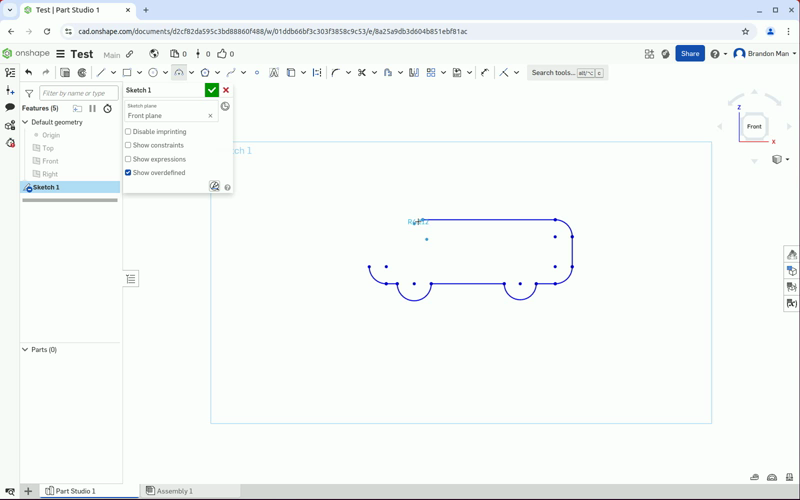
click(418, 221)
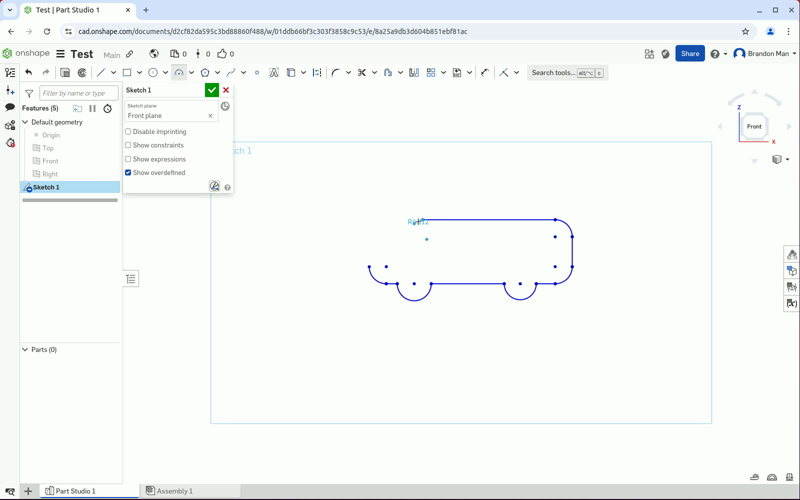
key_up(shift)
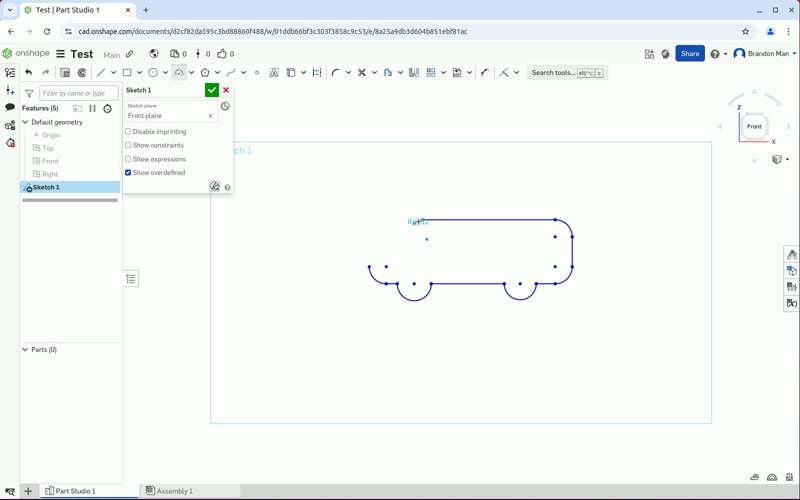
key(esc)
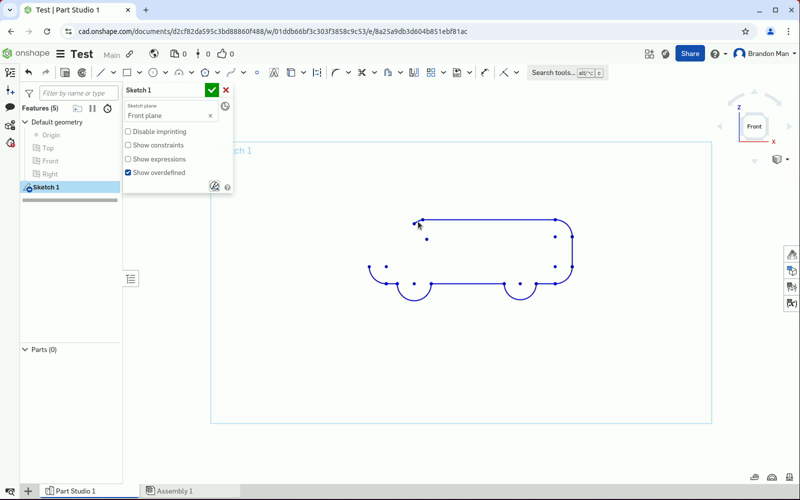
key(l)
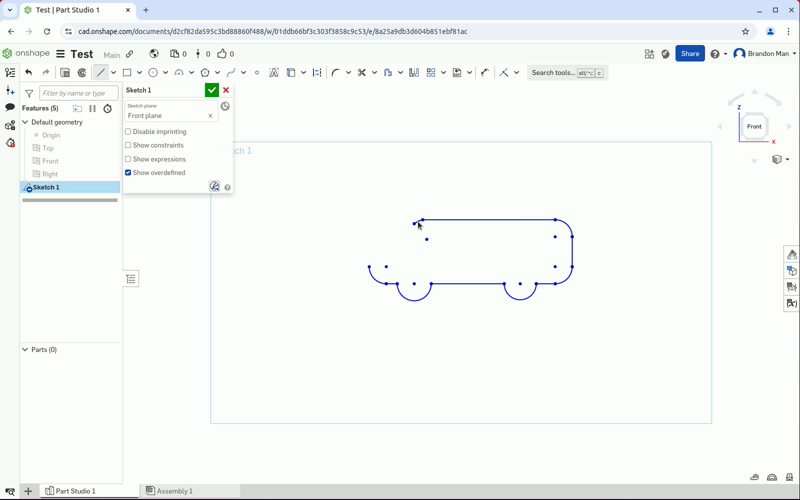
mouse_move(414, 223)
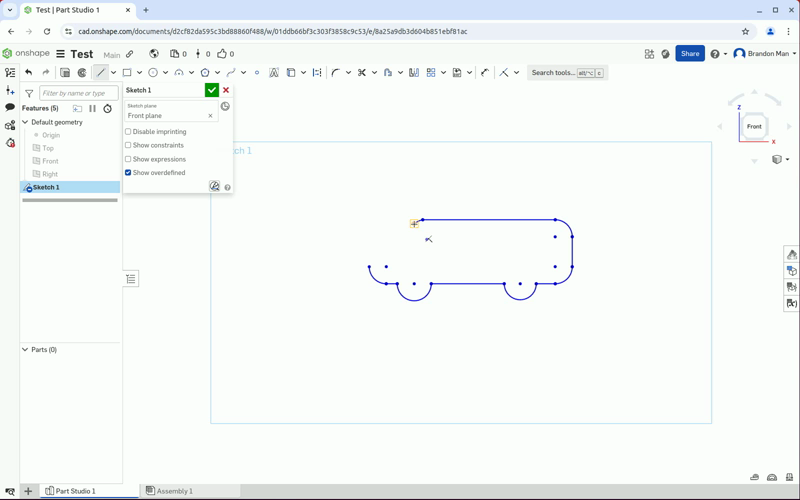
click(414, 223)
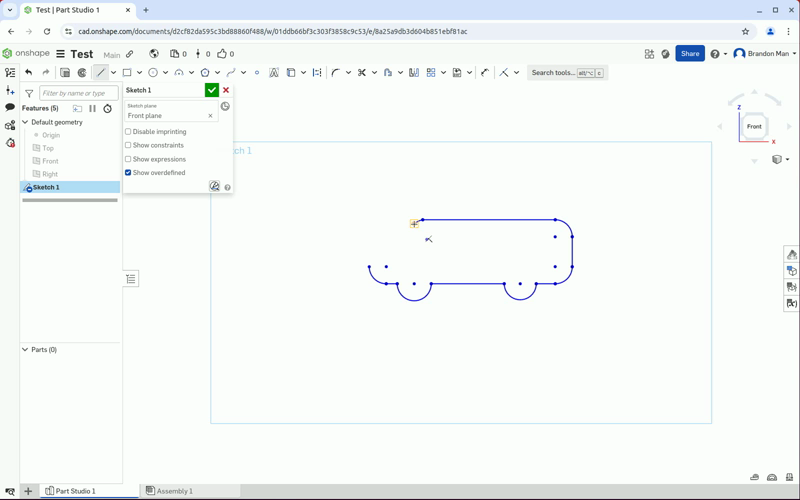
key_down(shift)
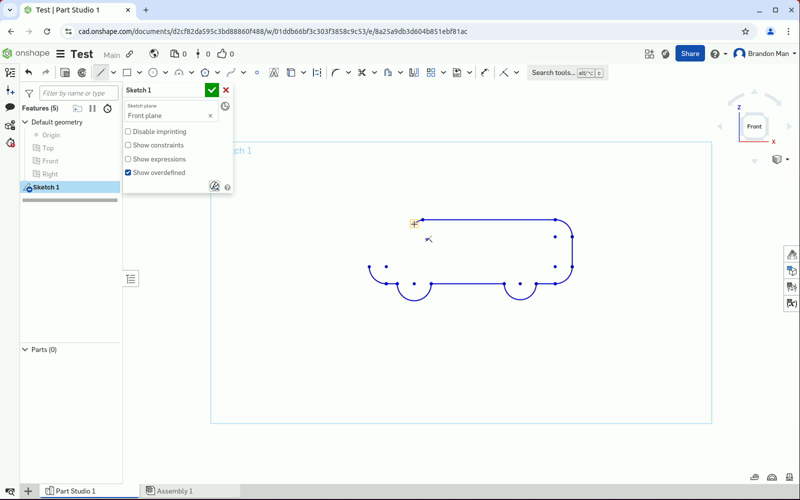
mouse_move(444, 223)
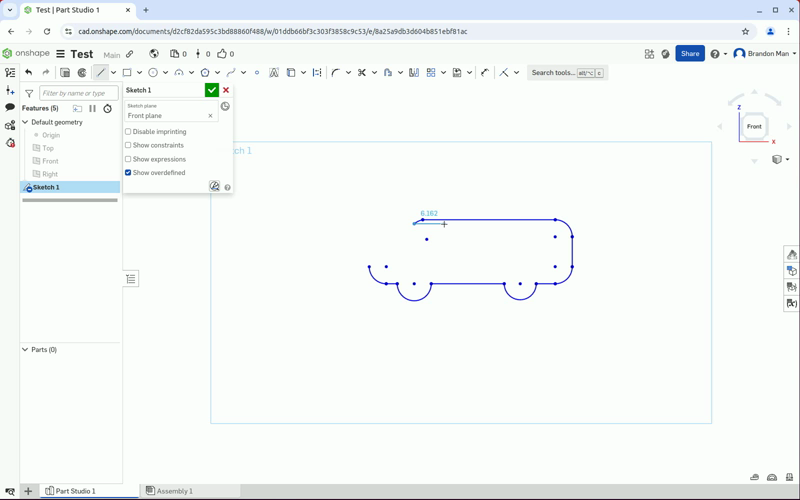
mouse_move(375, 251)
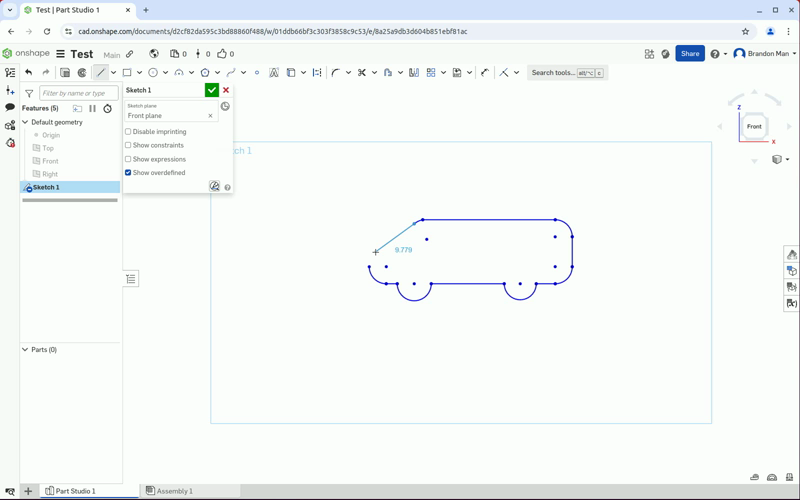
click(375, 251)
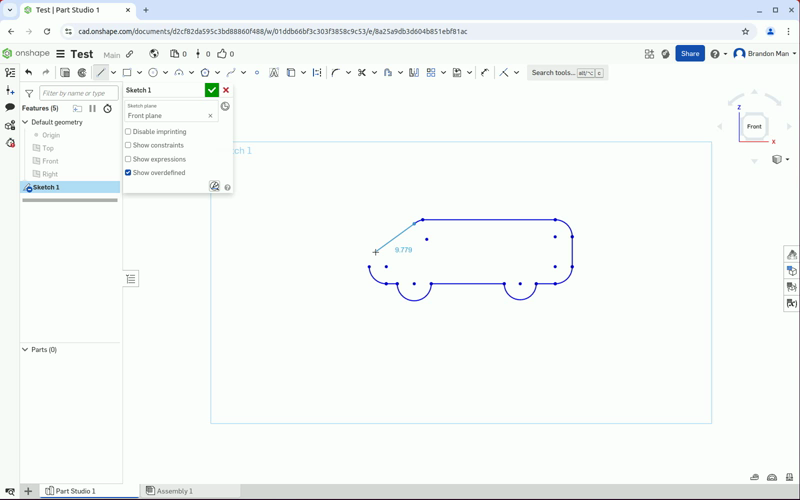
key_up(shift)
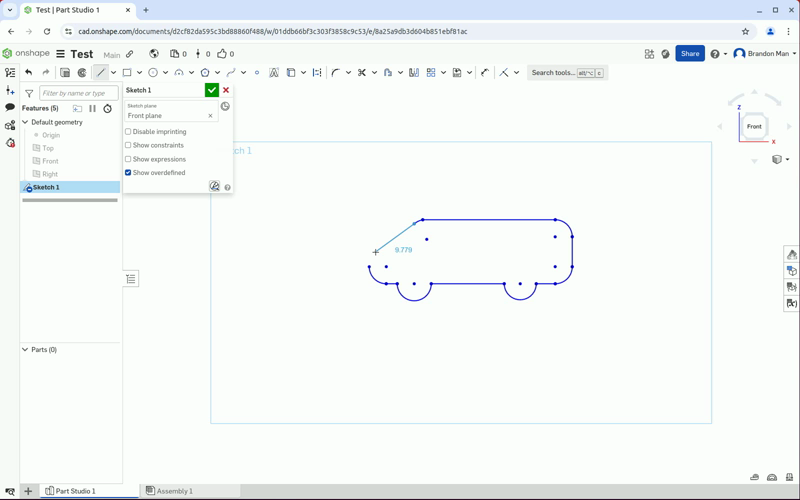
key(esc)
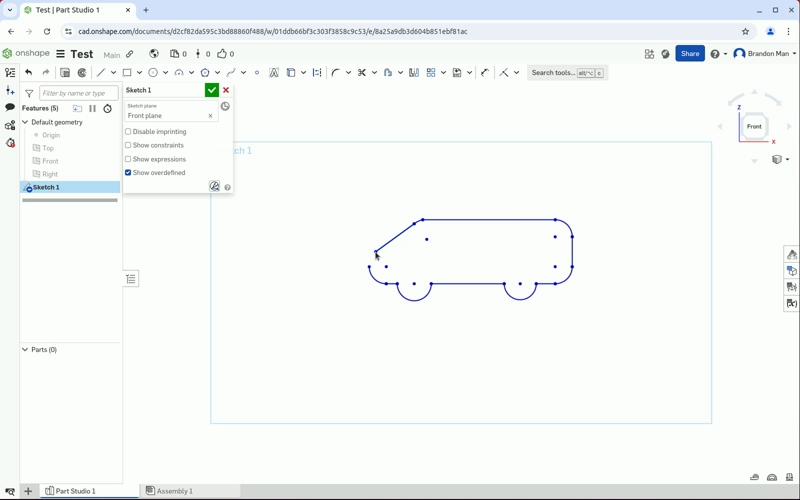
key(a)
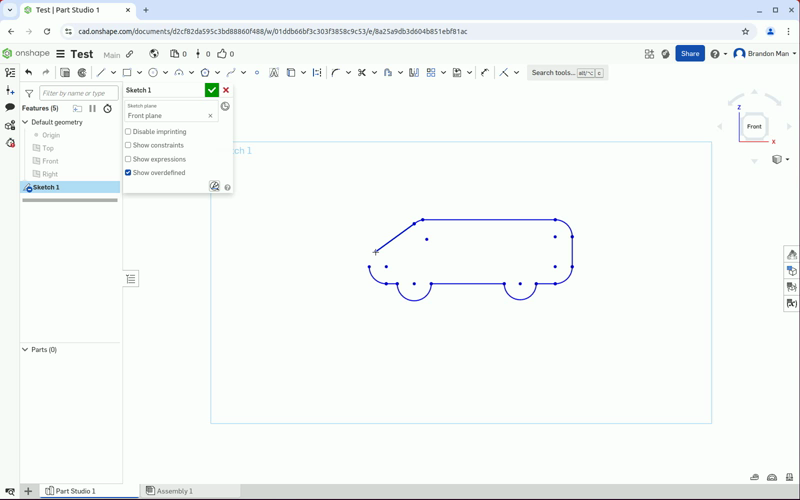
mouse_move(375, 251)
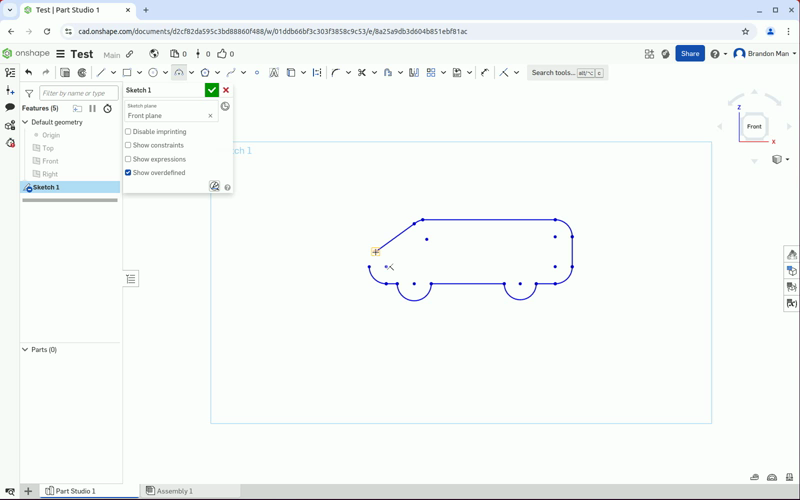
click(375, 251)
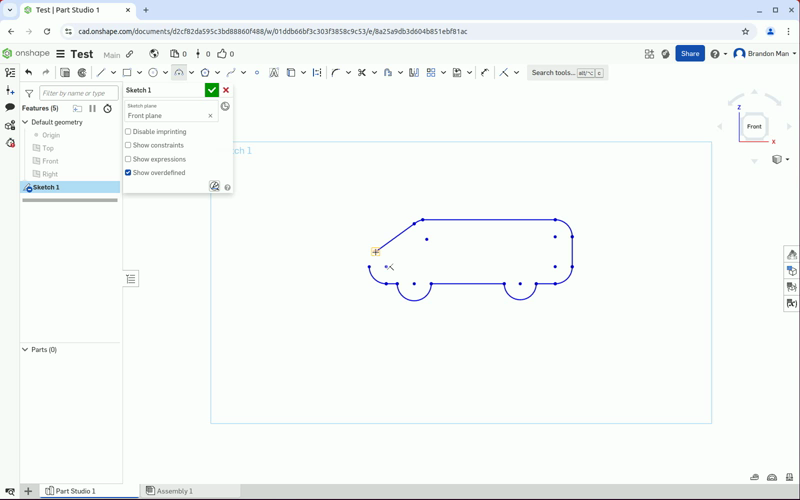
key_down(shift)
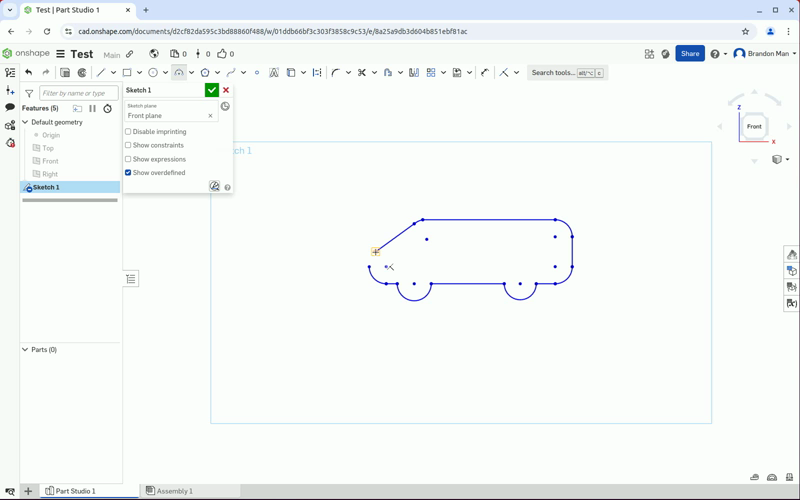
mouse_move(369, 264)
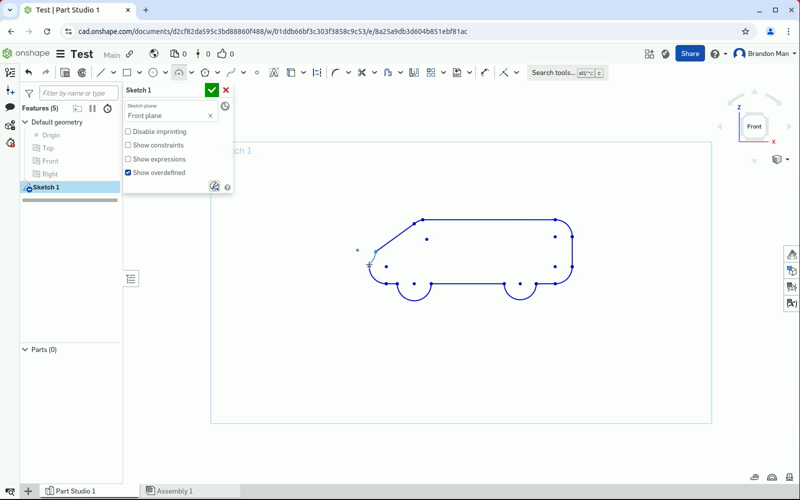
scroll(6)
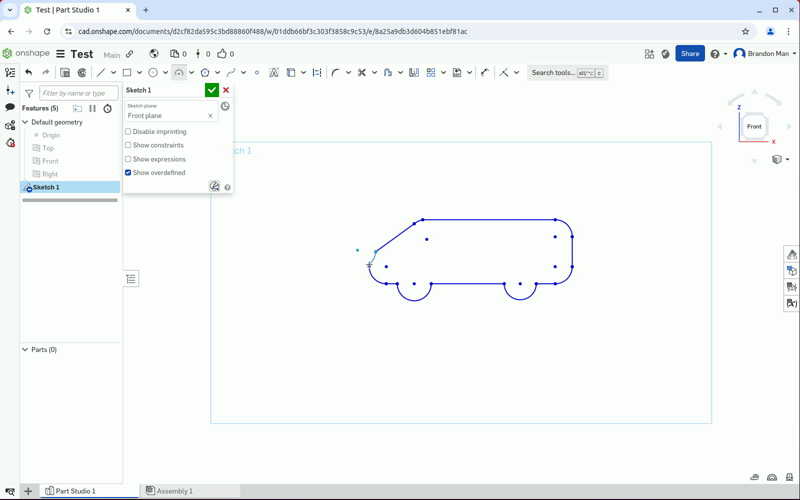
scroll(6)
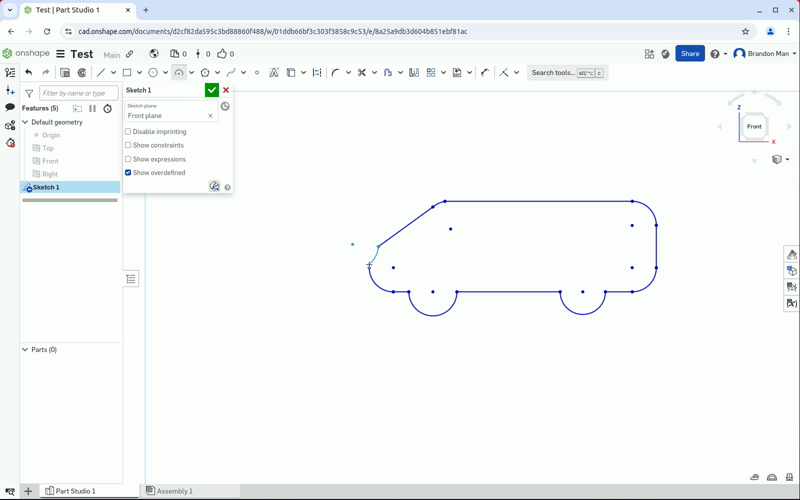
scroll(6)
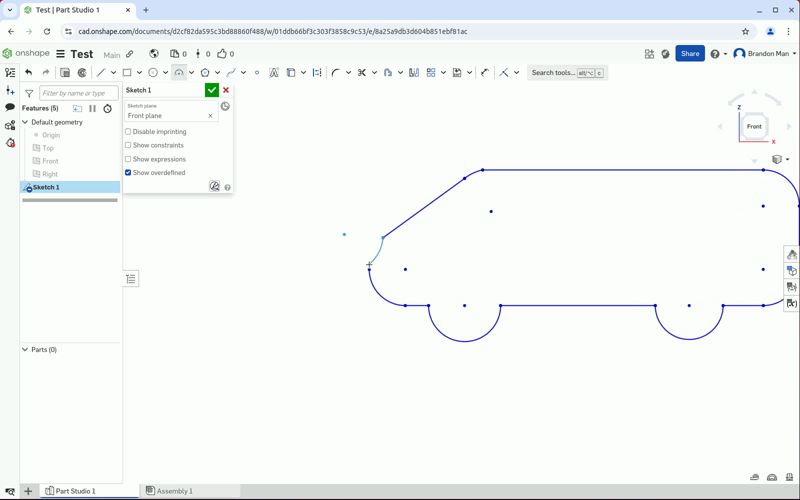
scroll(6)
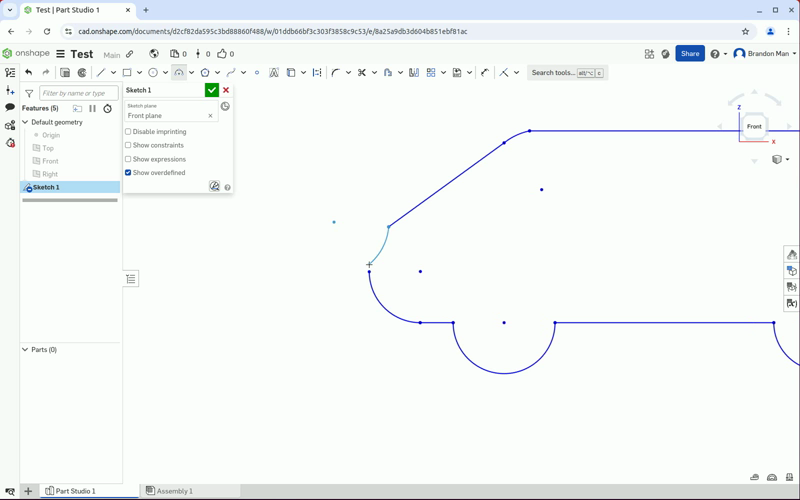
scroll(6)
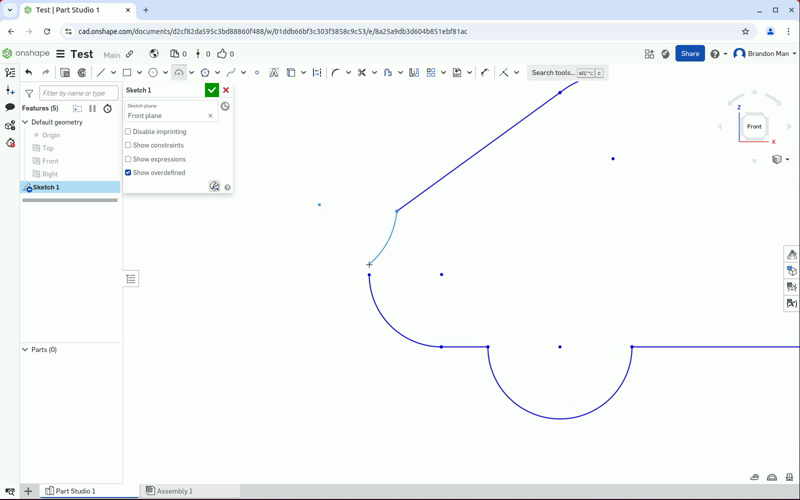
scroll(6)
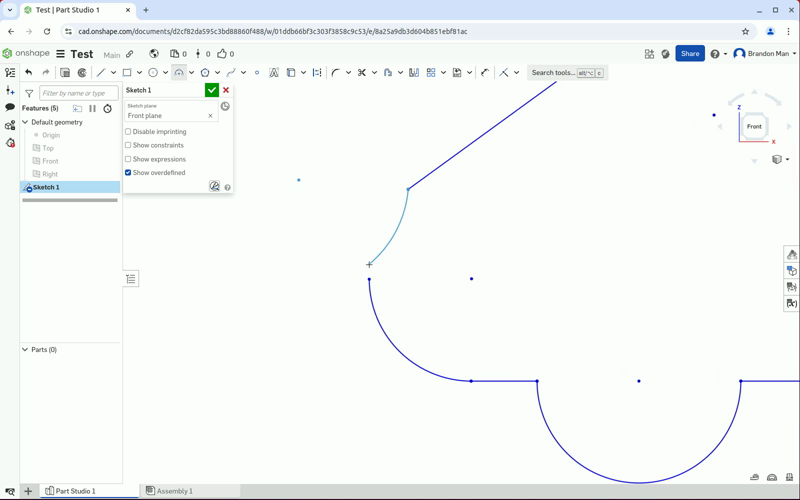
scroll(6)
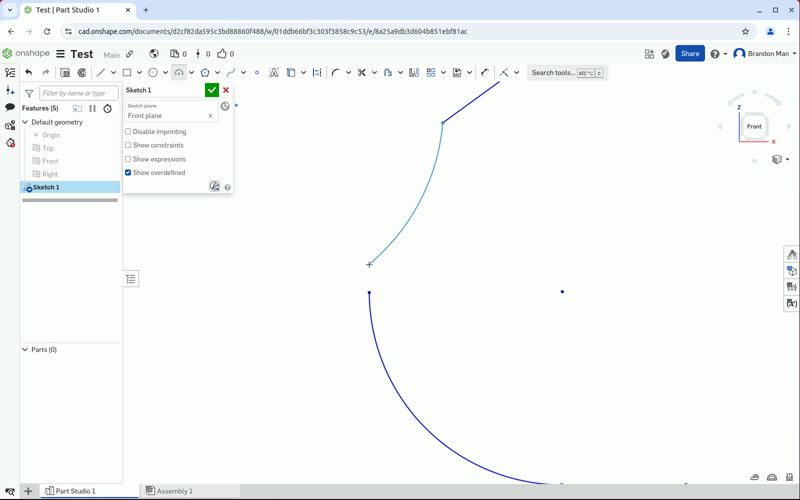
click(369, 264)
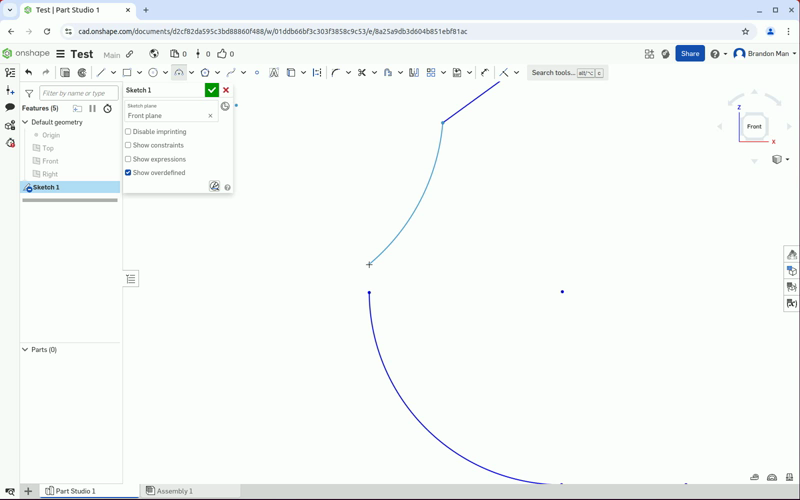
scroll(-6)
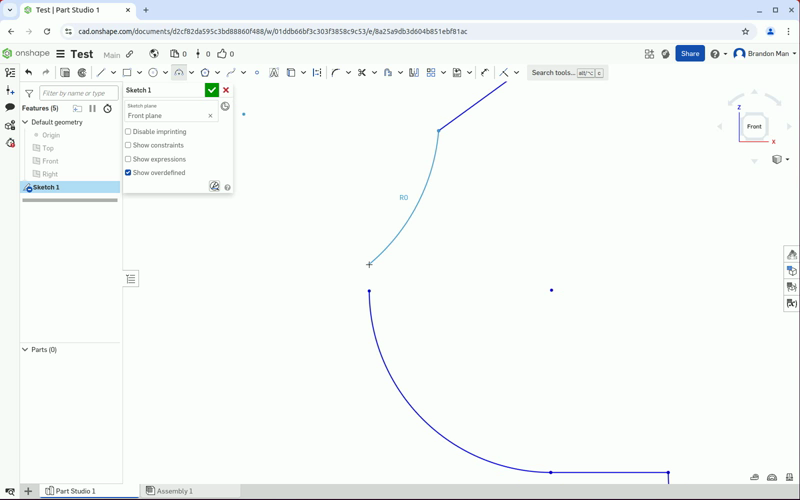
scroll(-6)
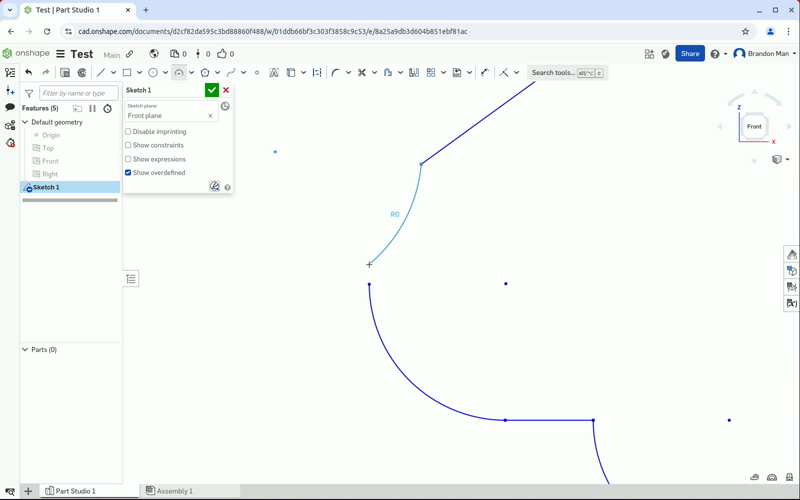
scroll(-6)
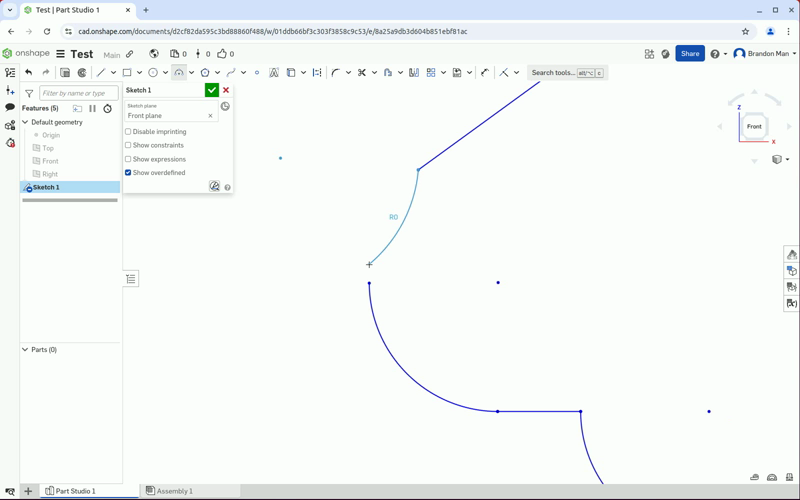
scroll(-6)
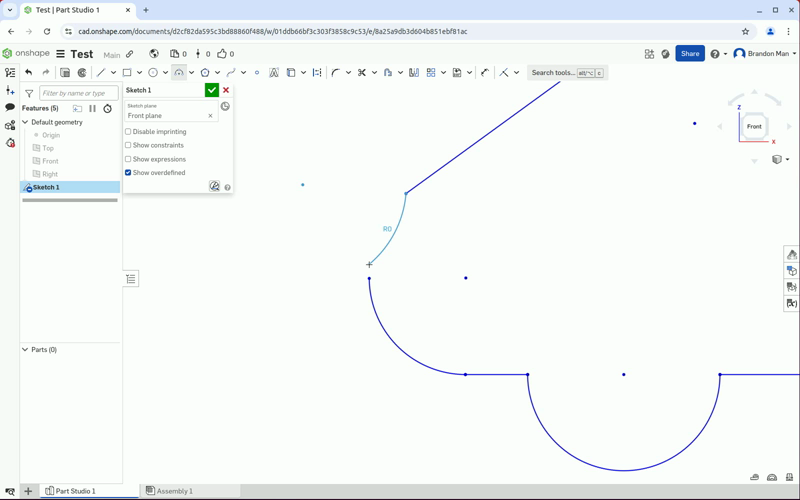
scroll(-6)
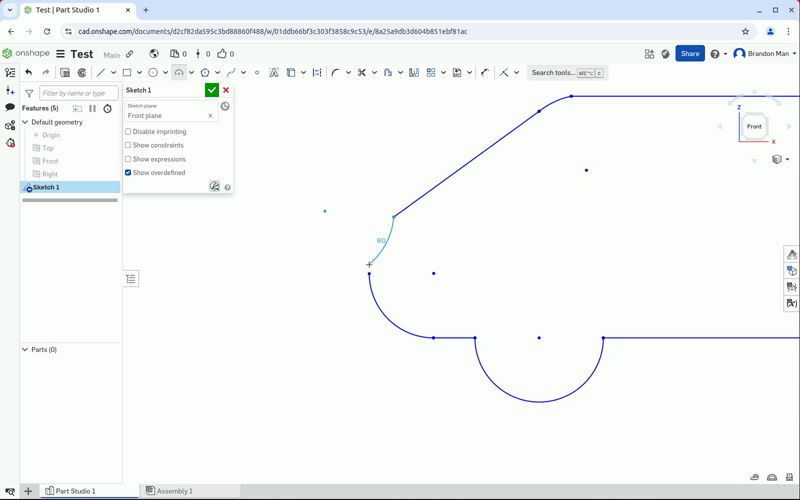
scroll(-6)
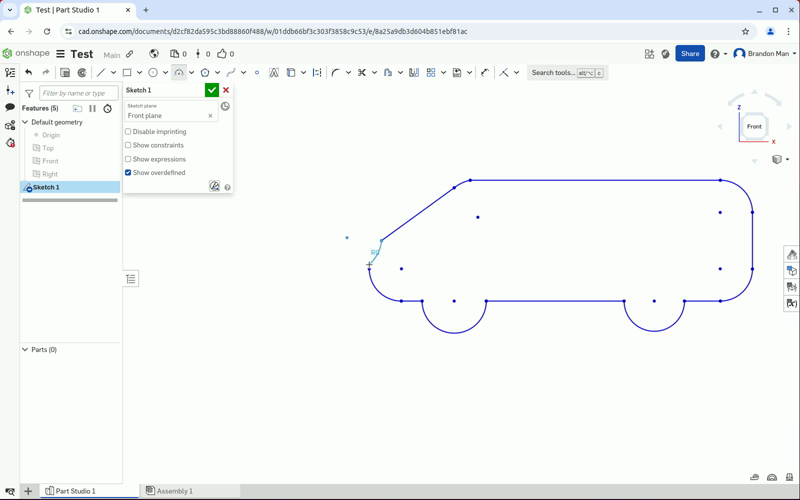
scroll(-6)
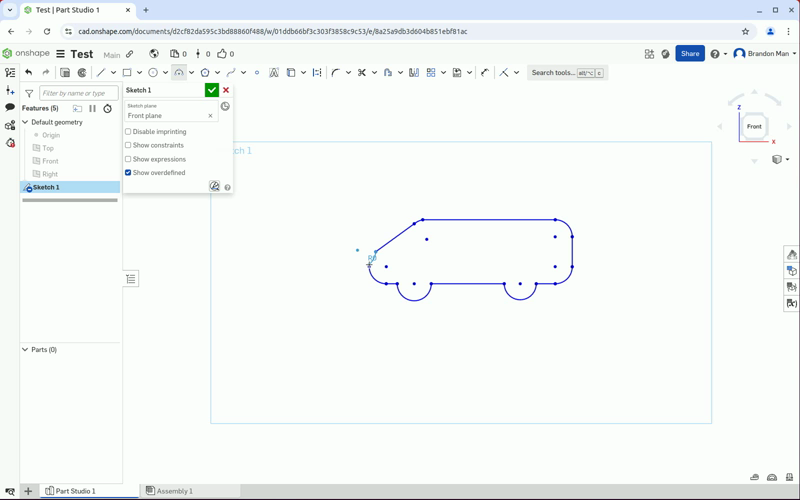
mouse_move(371, 257)
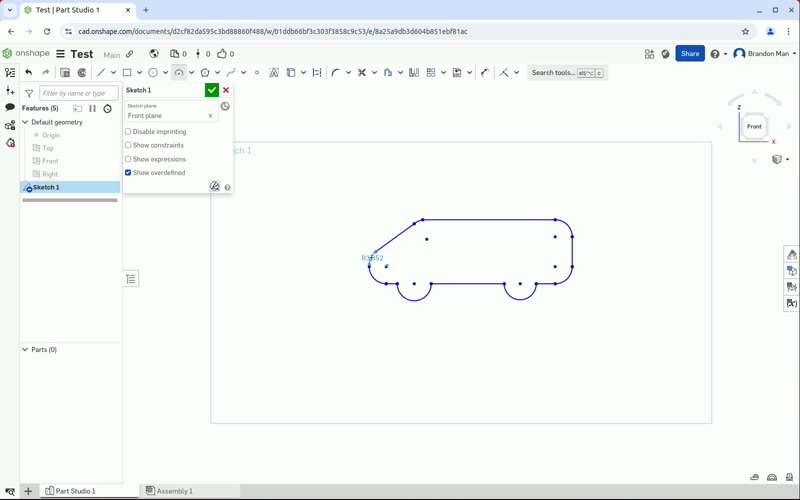
click(371, 257)
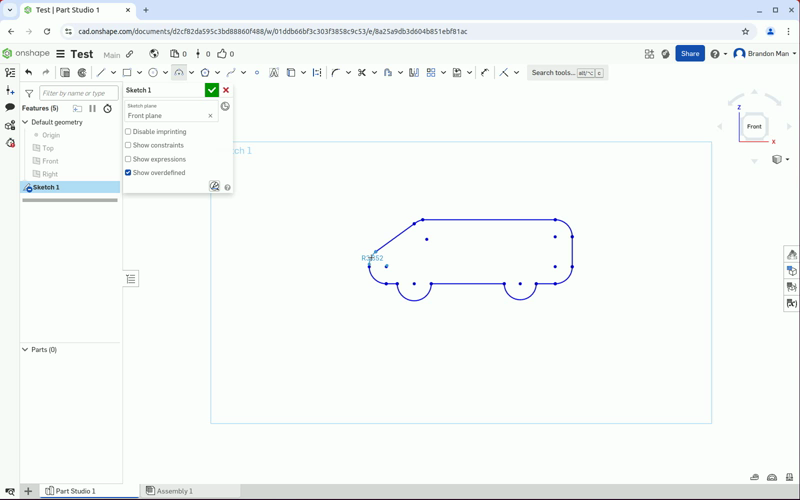
key_up(shift)
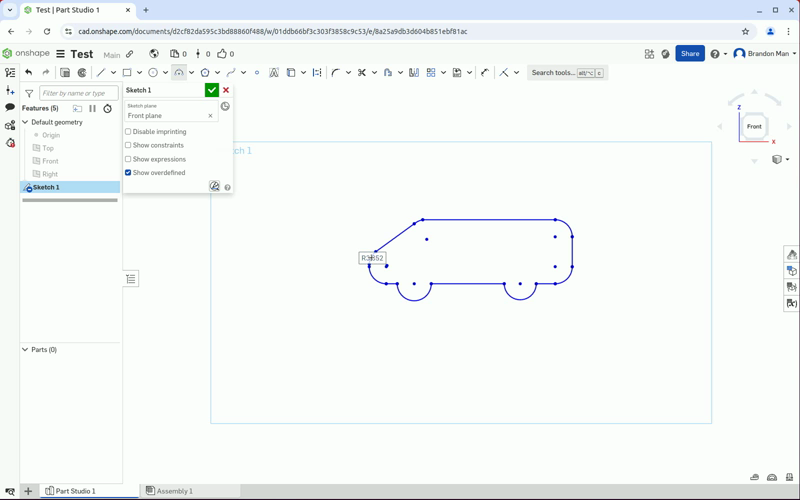
key(esc)
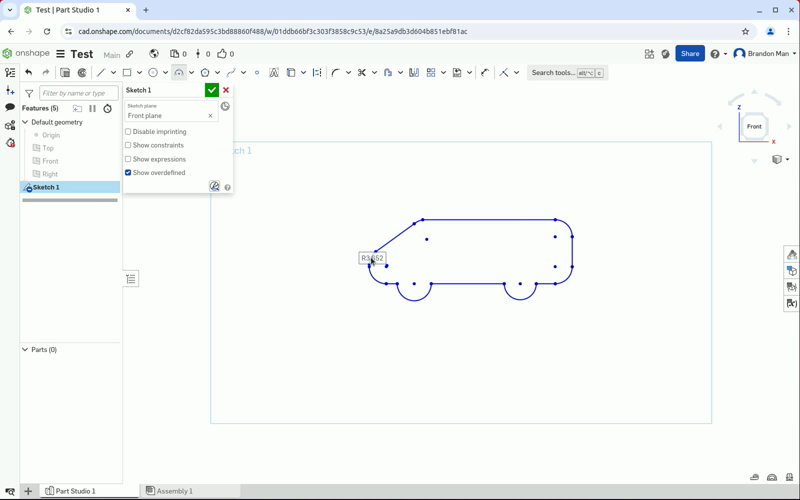
key(l)
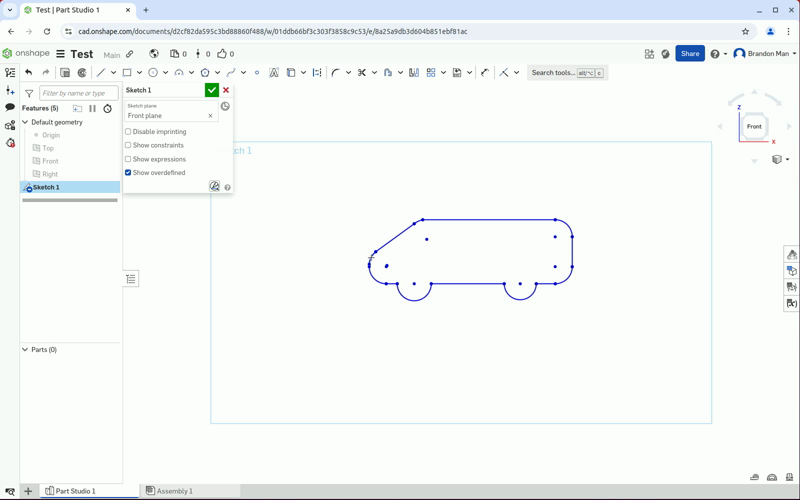
mouse_move(369, 264)
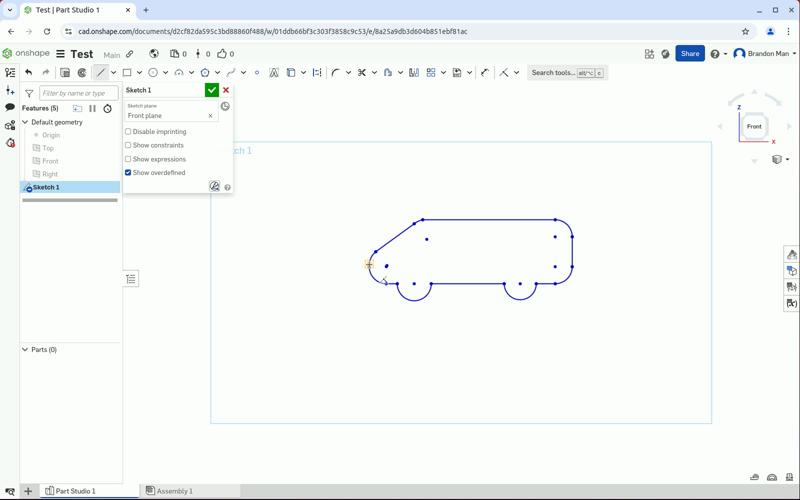
scroll(6)
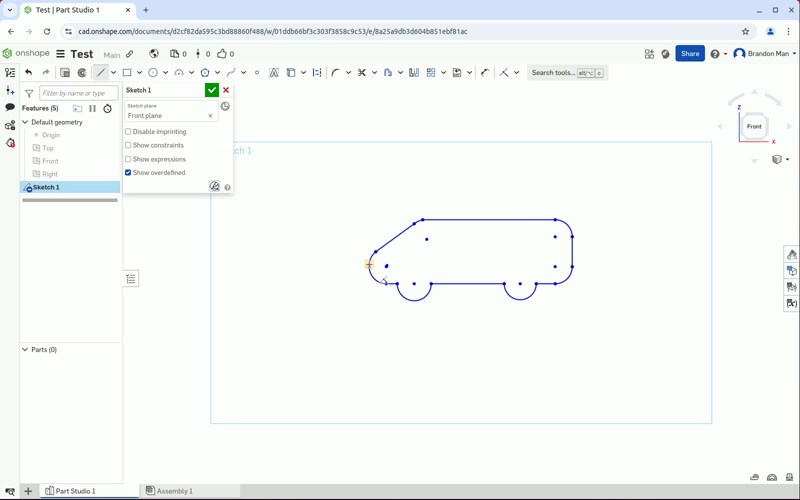
scroll(6)
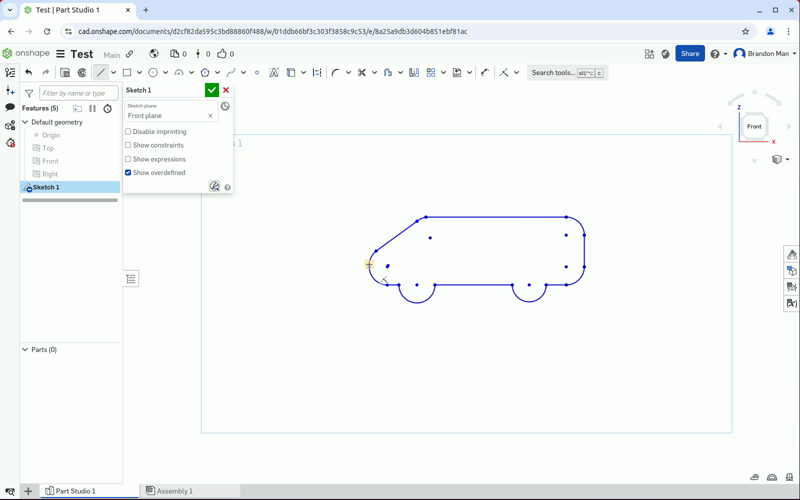
scroll(6)
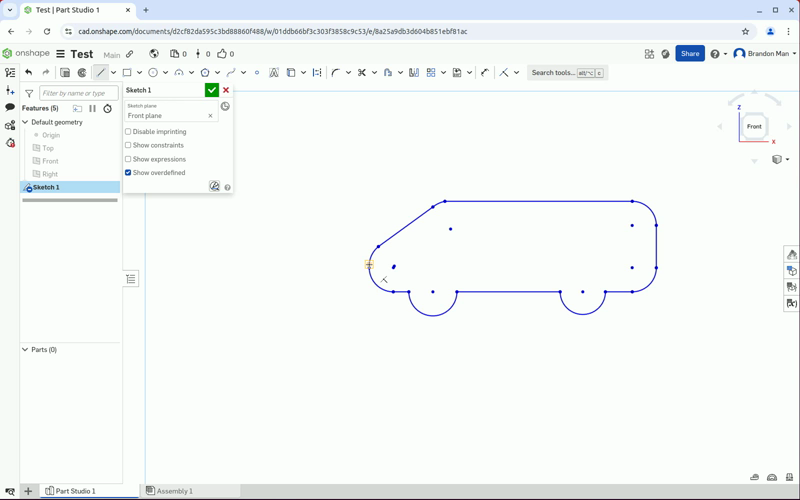
scroll(6)
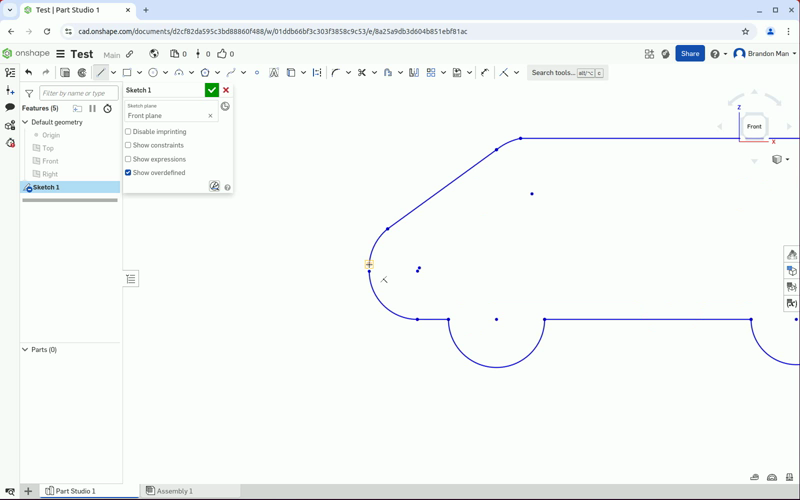
scroll(6)
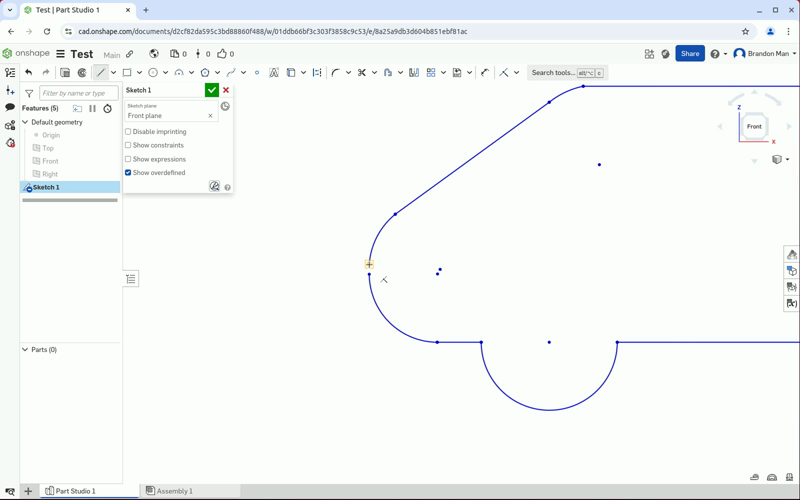
scroll(6)
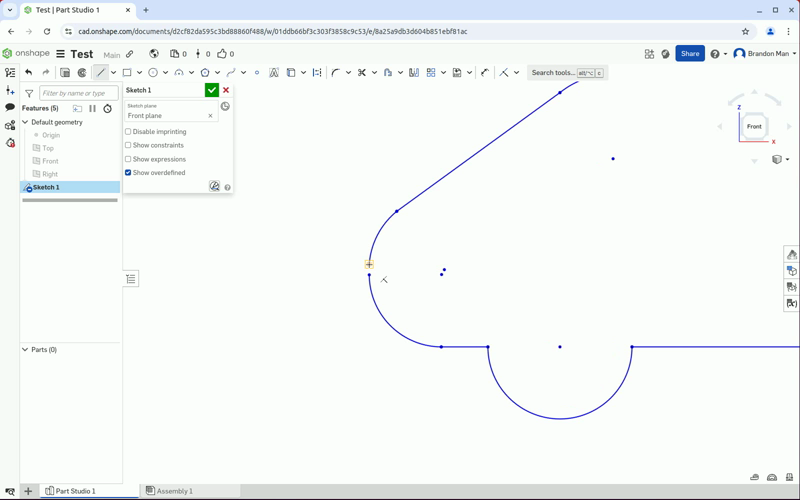
scroll(6)
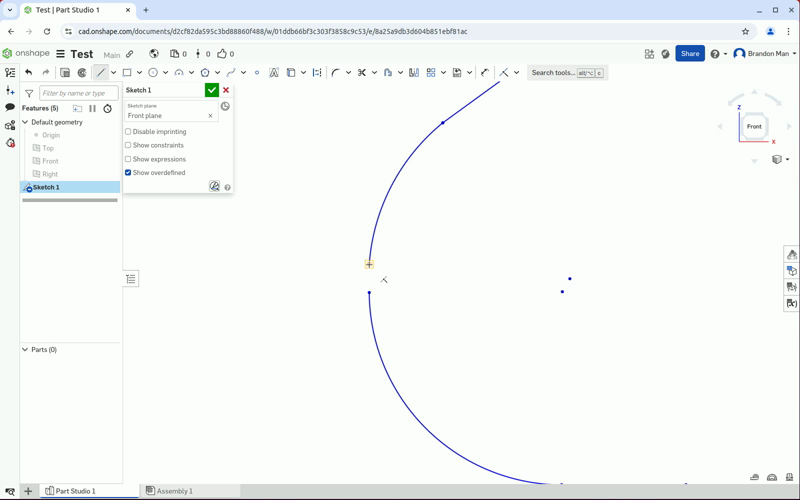
click(369, 264)
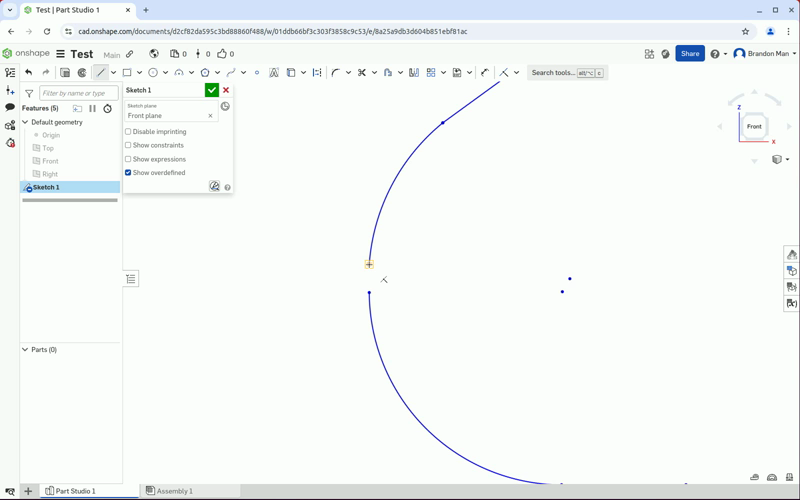
scroll(-6)
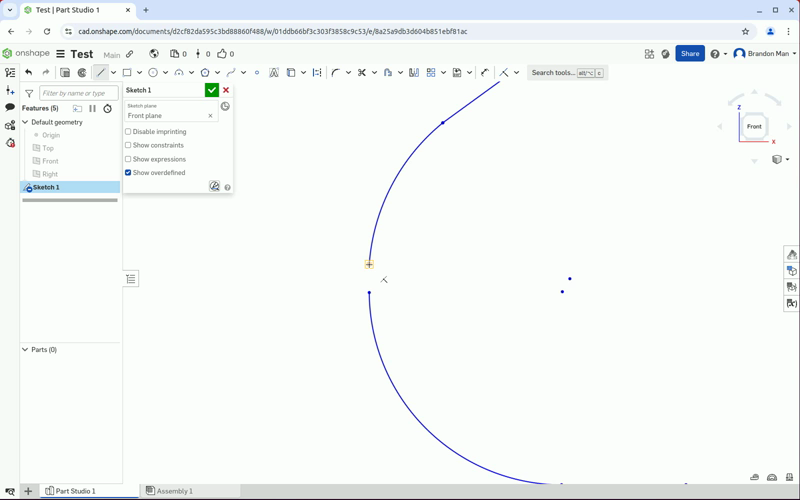
scroll(-6)
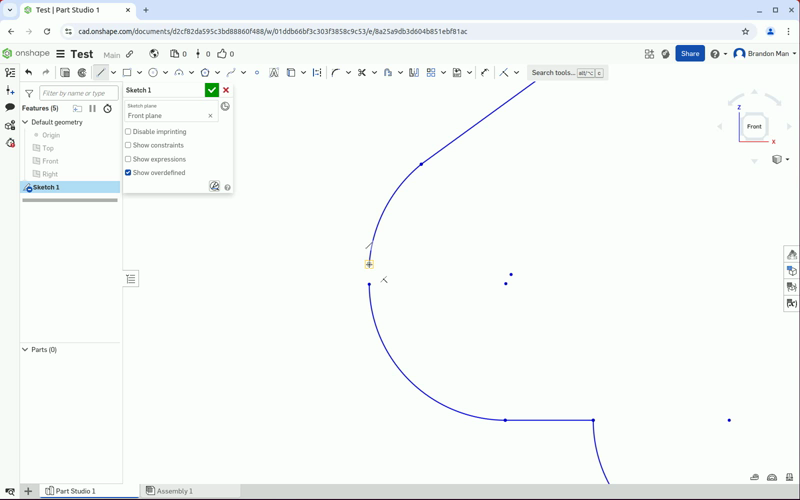
scroll(-6)
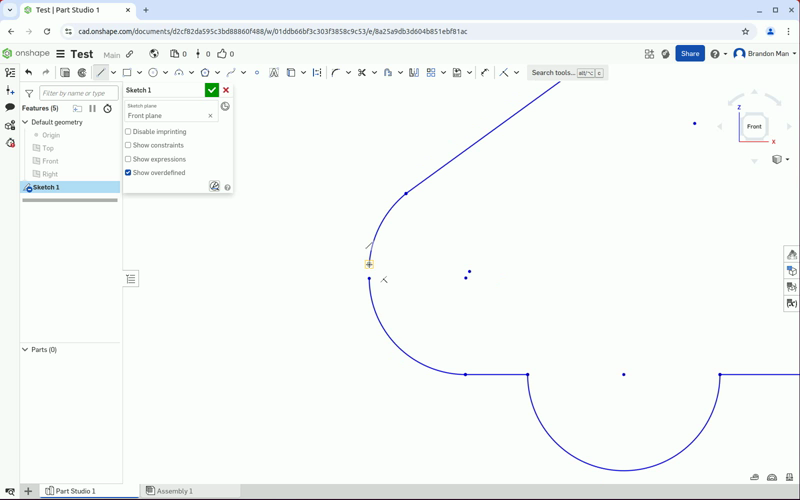
scroll(-6)
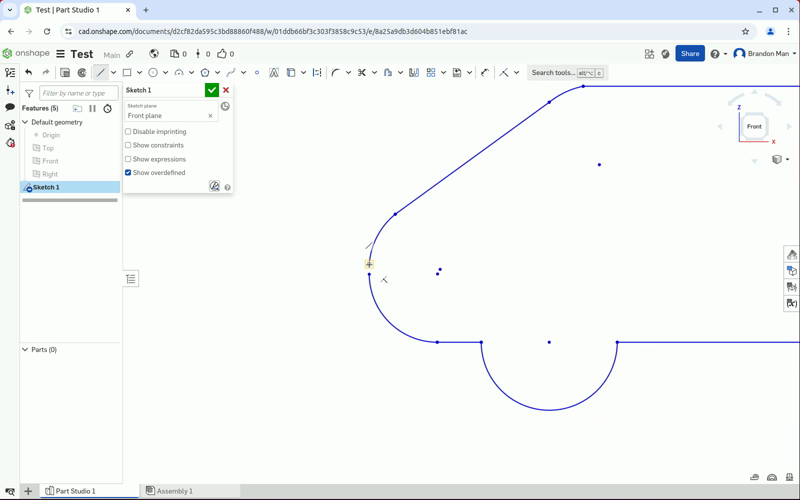
scroll(-6)
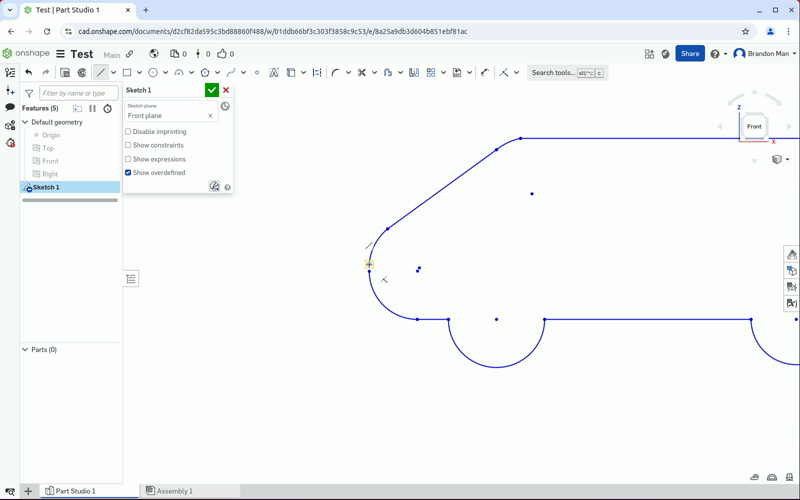
scroll(-6)
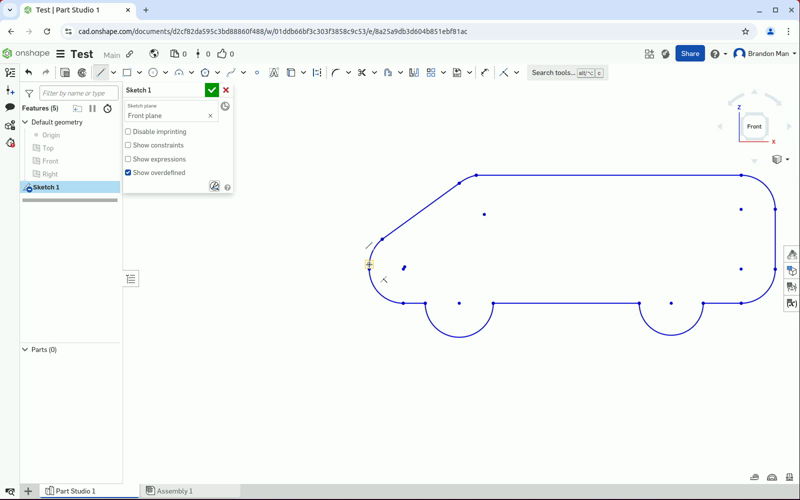
scroll(-6)
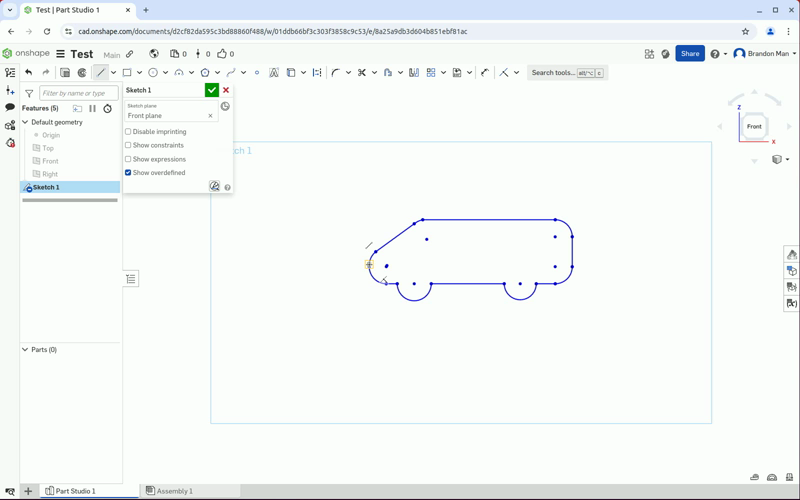
mouse_move(399, 264)
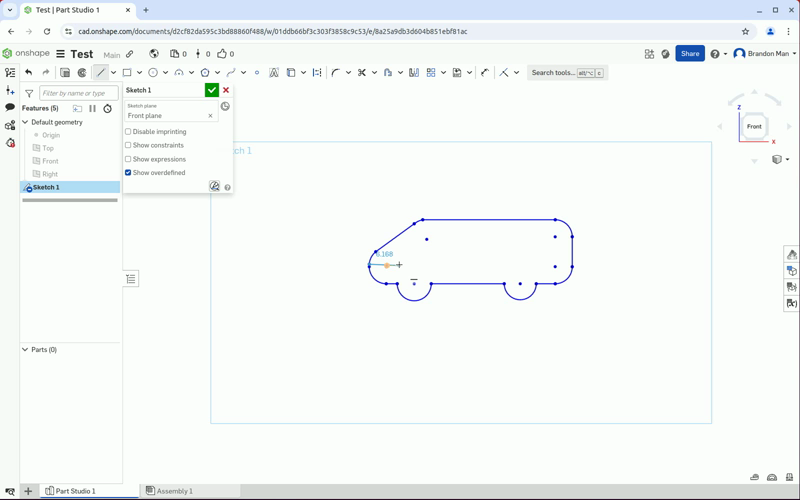
key_down(shift)
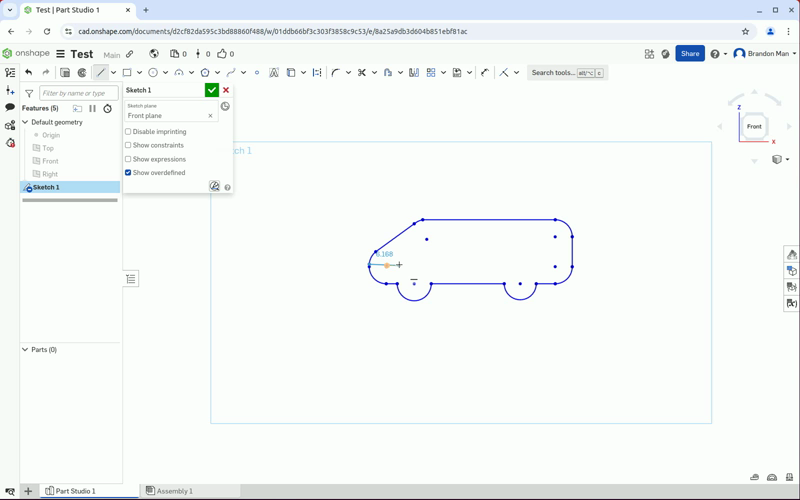
mouse_move(369, 266)
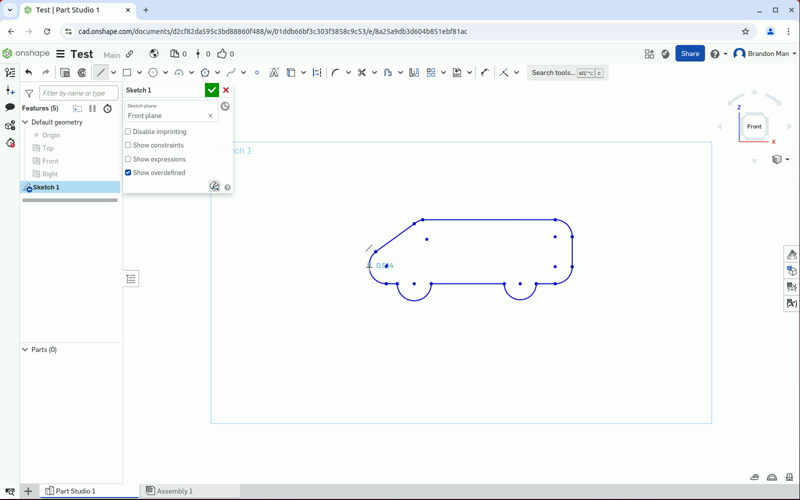
scroll(6)
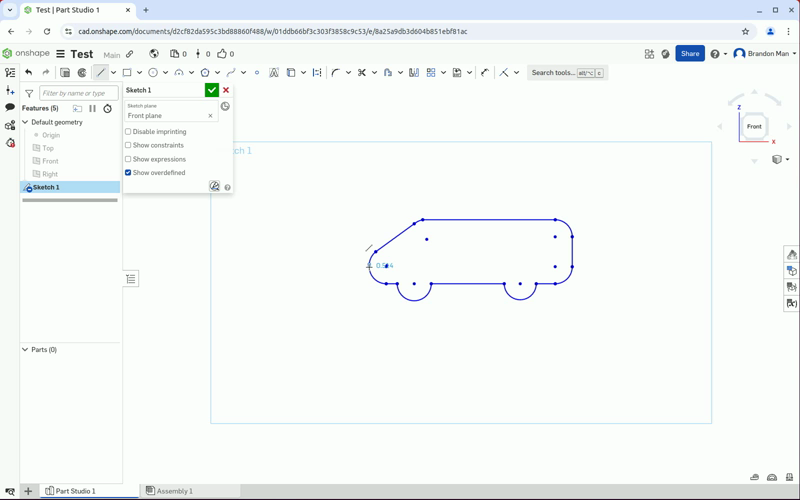
scroll(6)
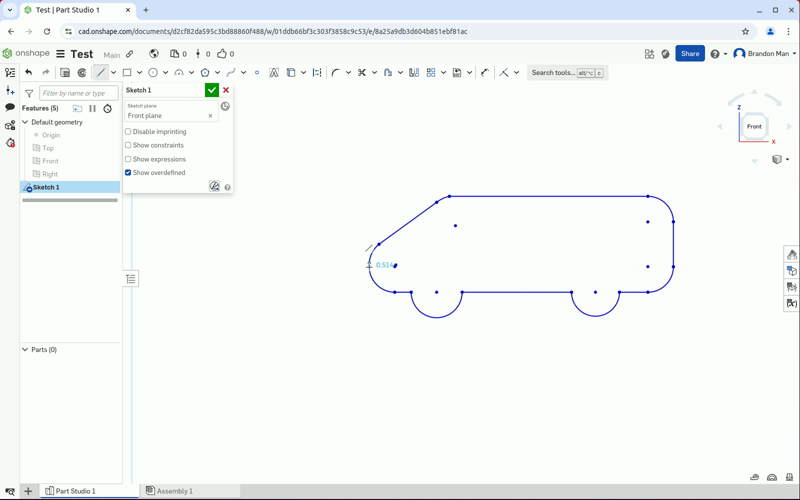
scroll(6)
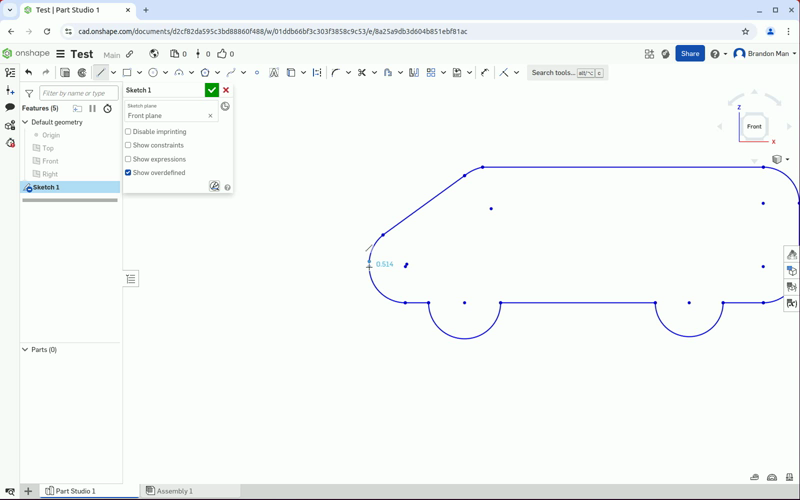
scroll(6)
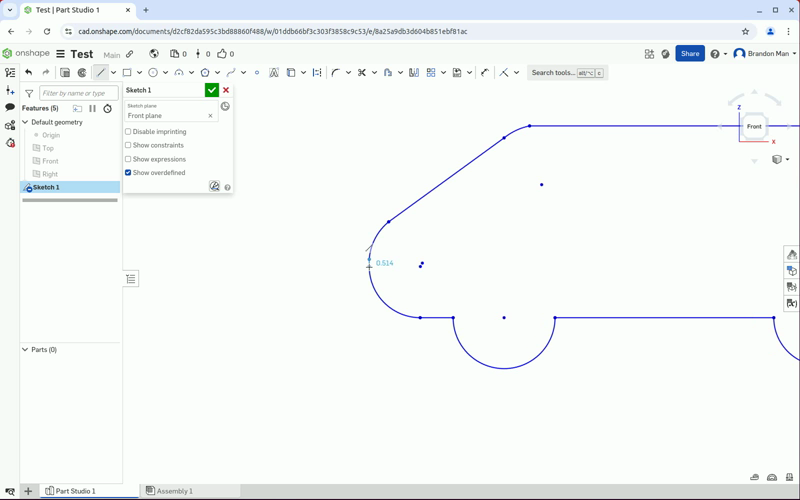
scroll(6)
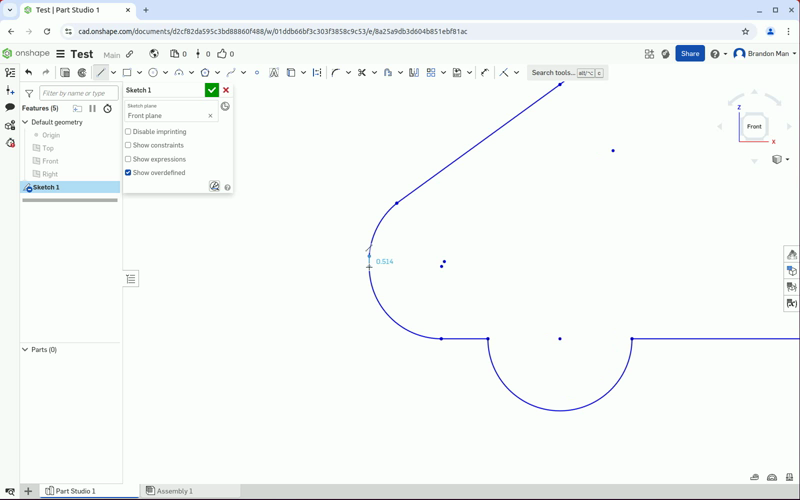
scroll(6)
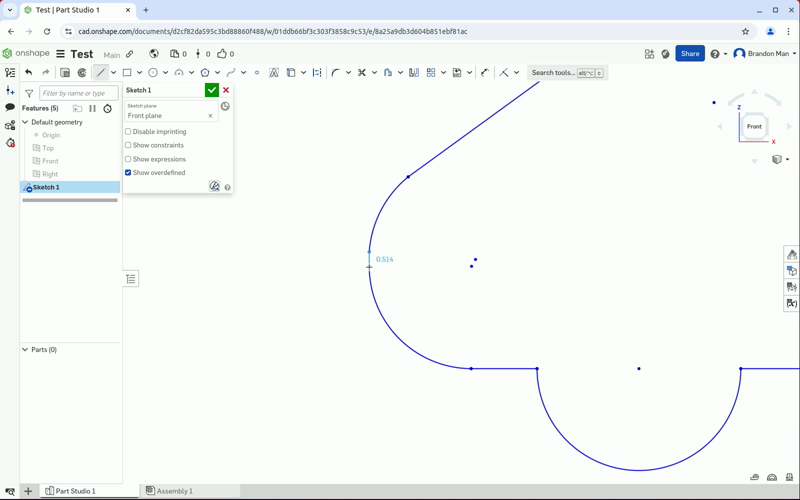
scroll(6)
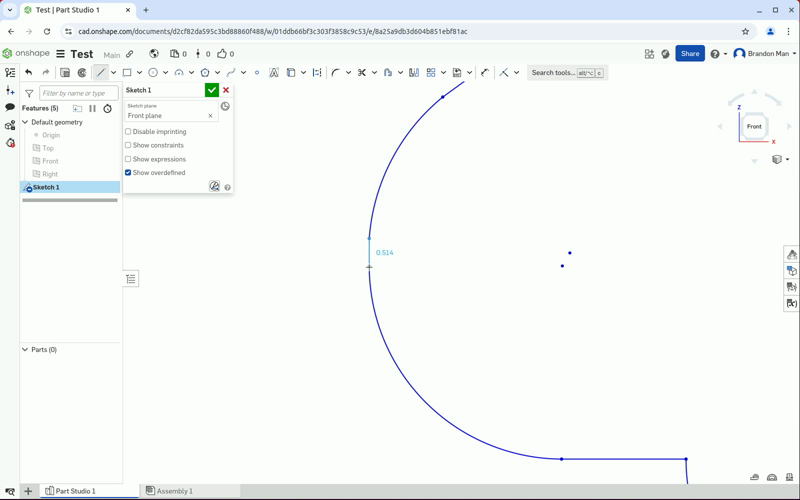
key_up(shift)
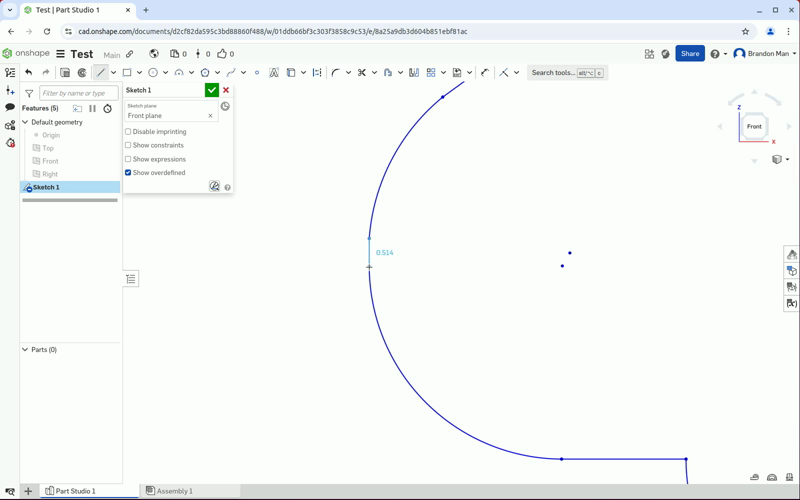
click(369, 266)
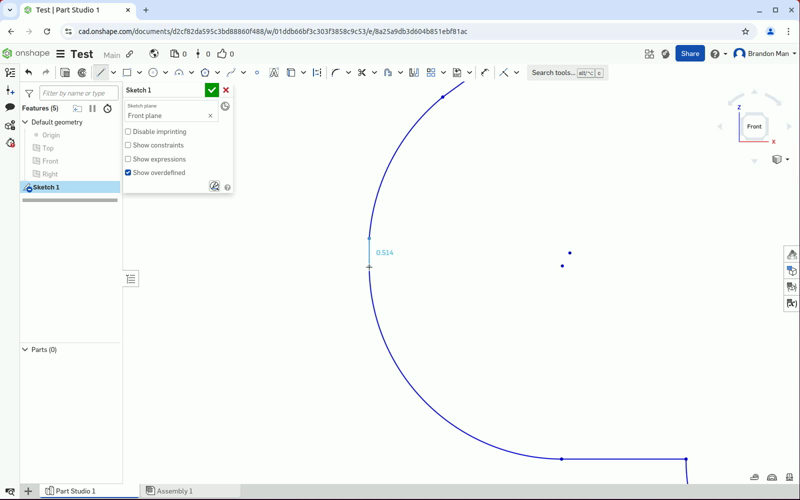
scroll(-6)
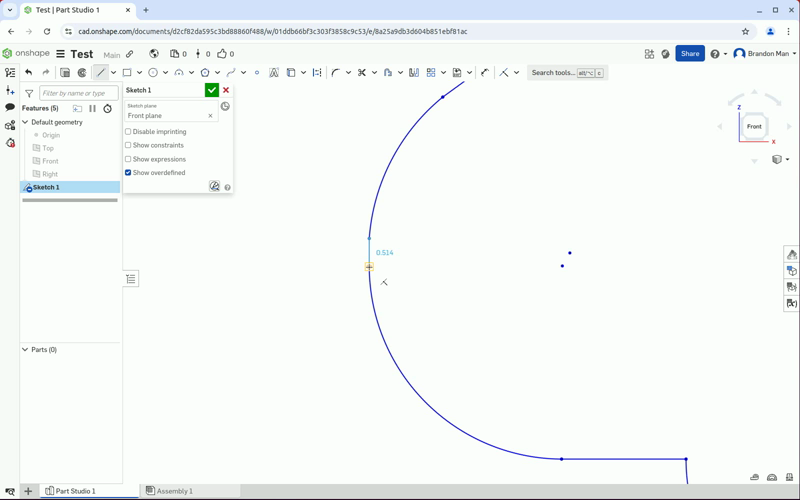
scroll(-6)
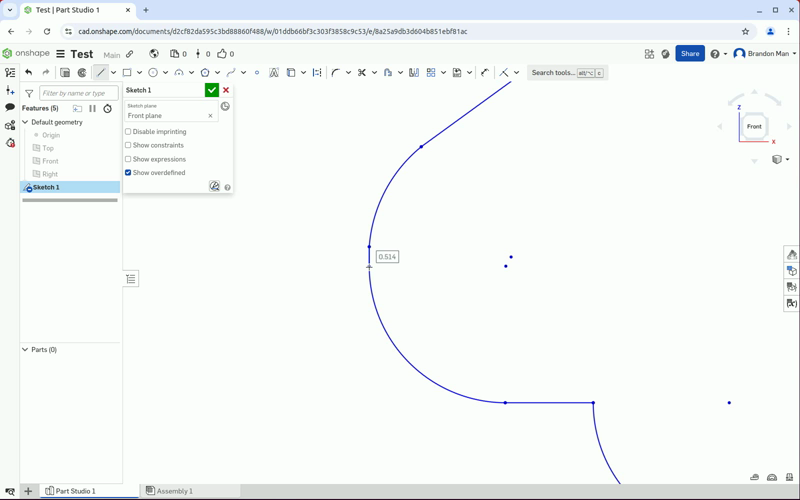
scroll(-6)
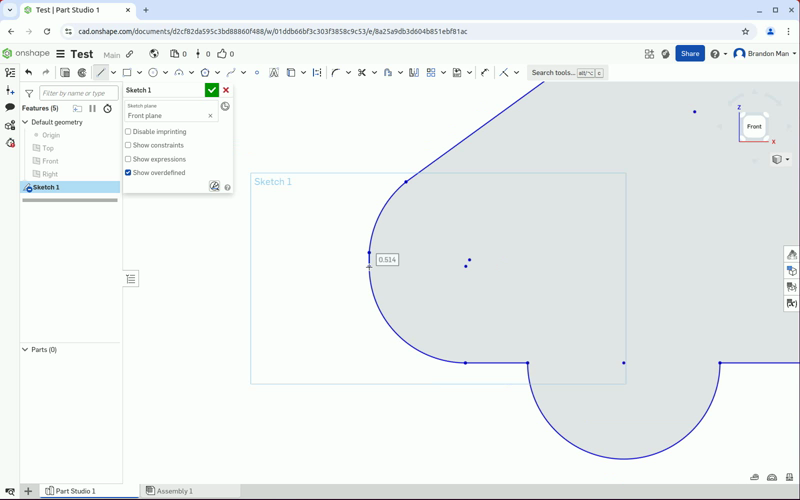
scroll(-6)
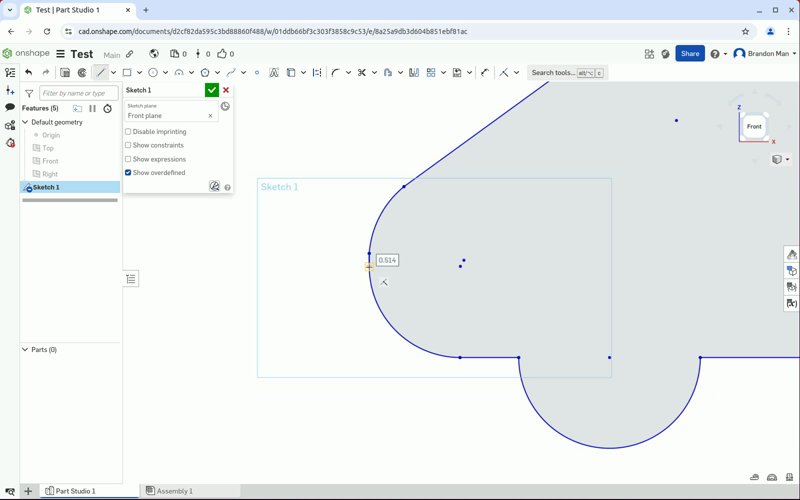
scroll(-6)
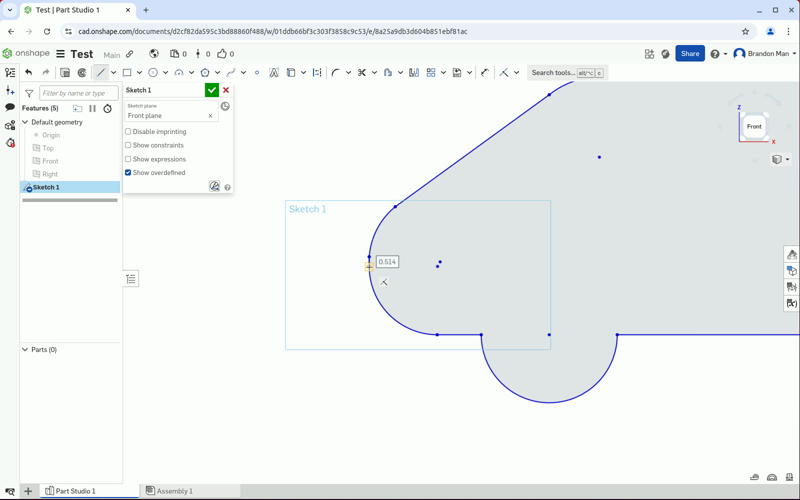
scroll(-6)
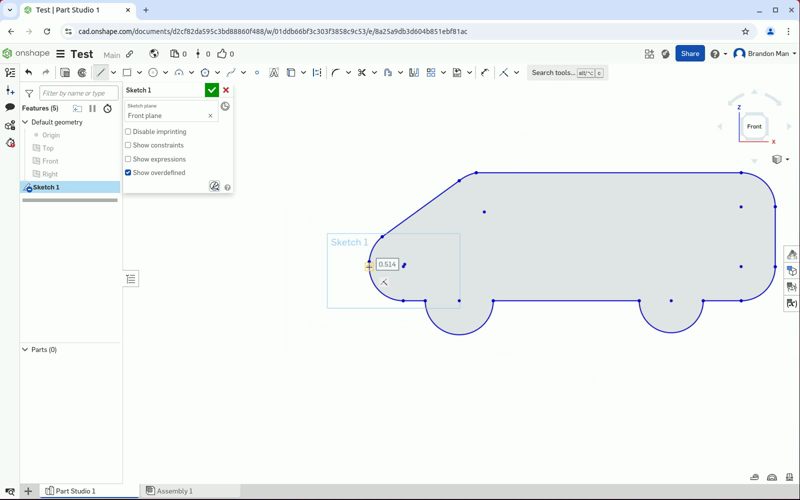
scroll(-6)
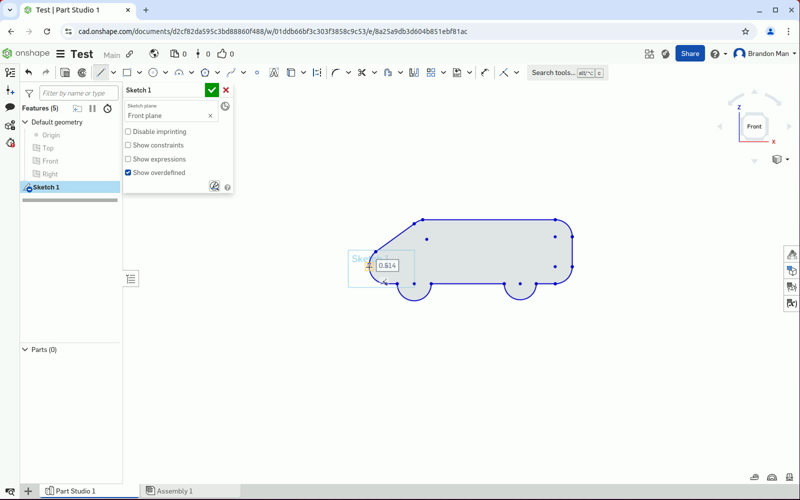
key(esc)
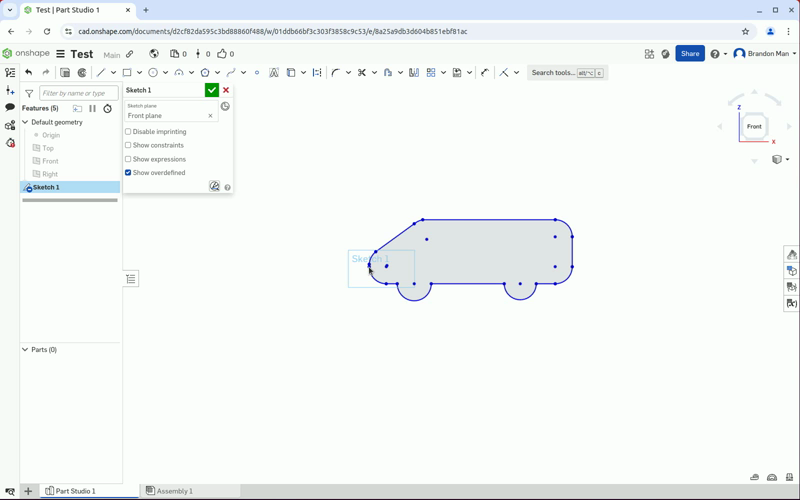
mouse_move(558, 240)
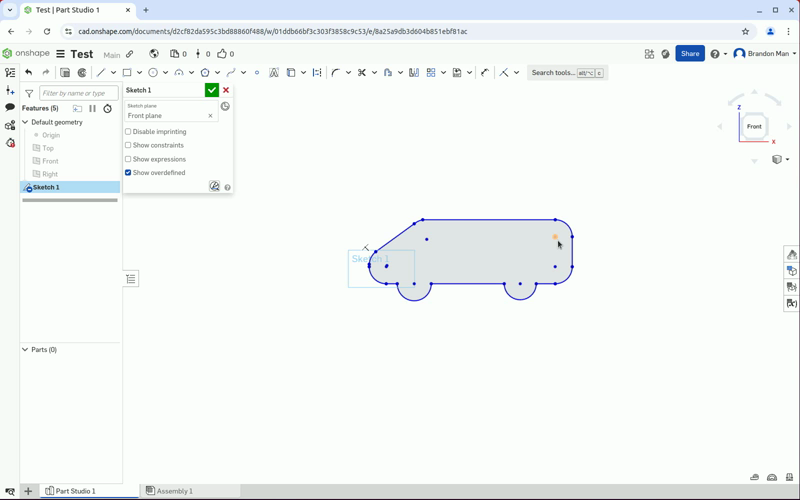
scroll(6)
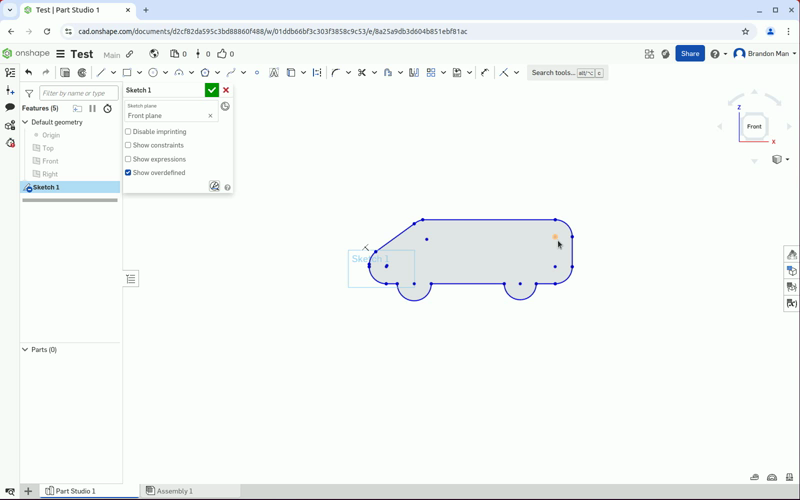
scroll(6)
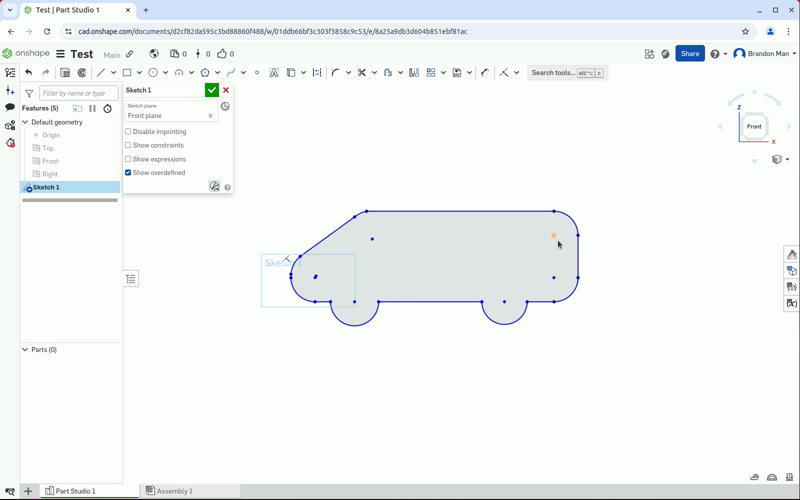
scroll(6)
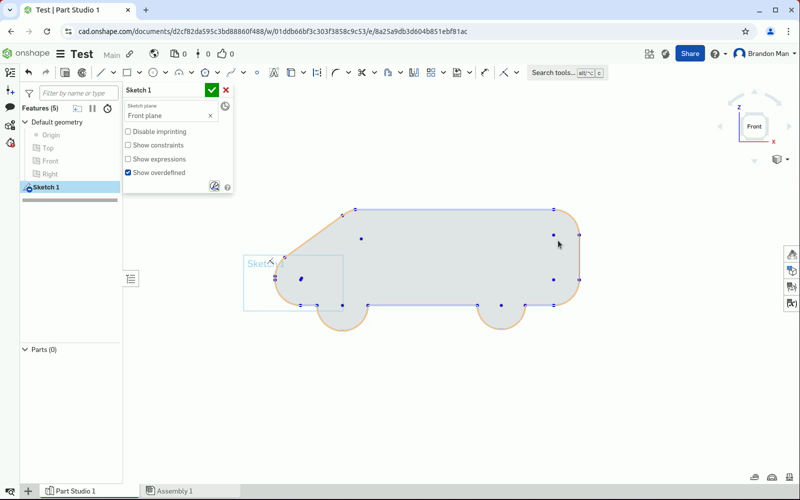
scroll(6)
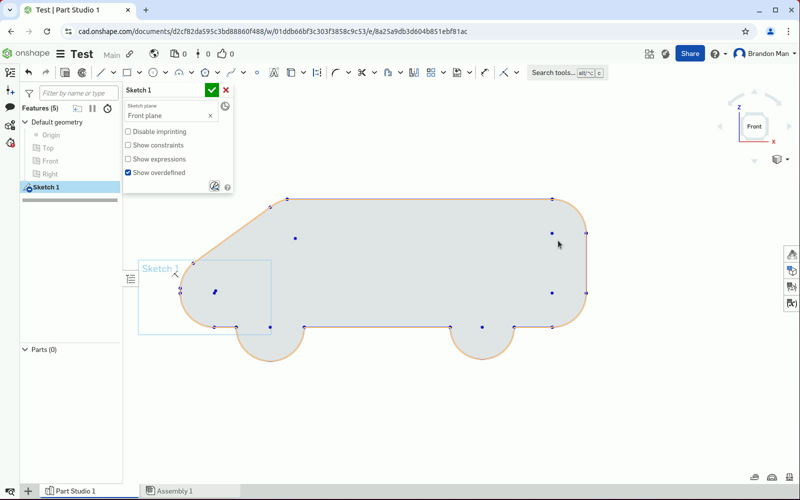
scroll(6)
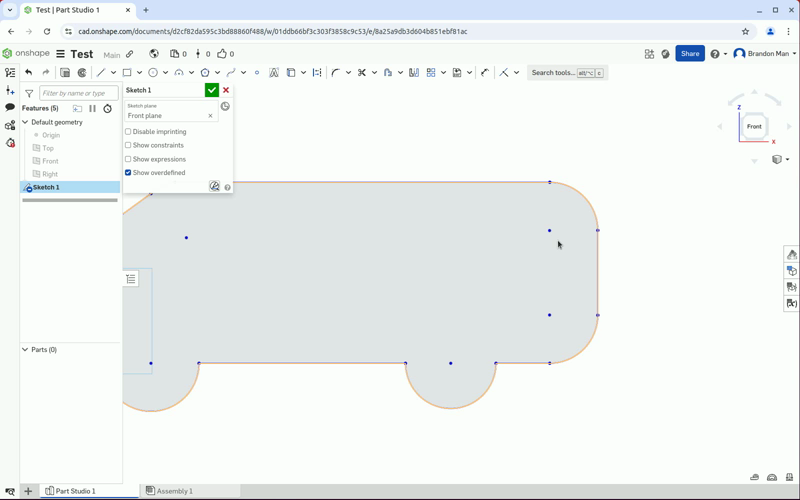
scroll(6)
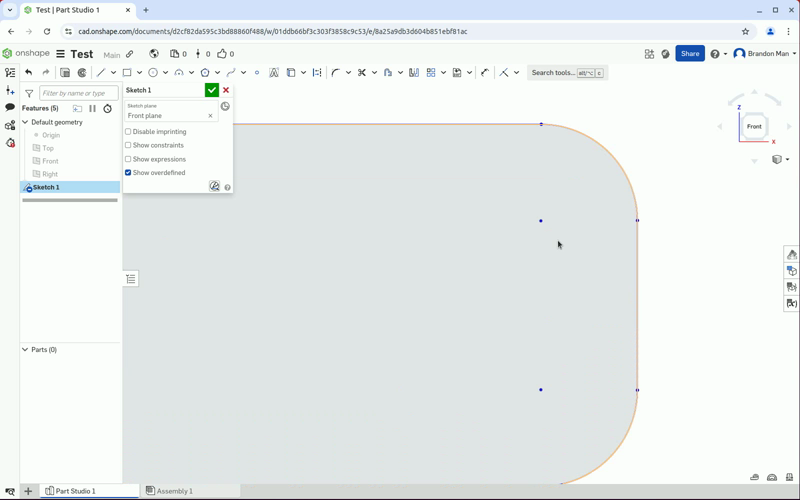
scroll(6)
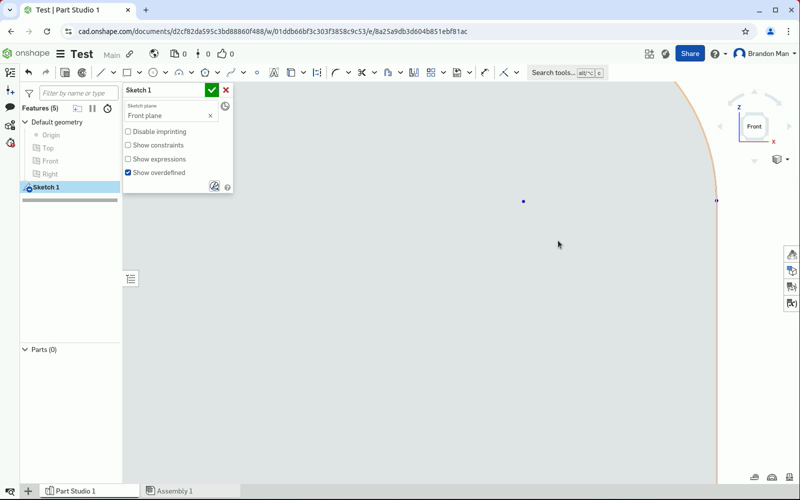
click(558, 240)
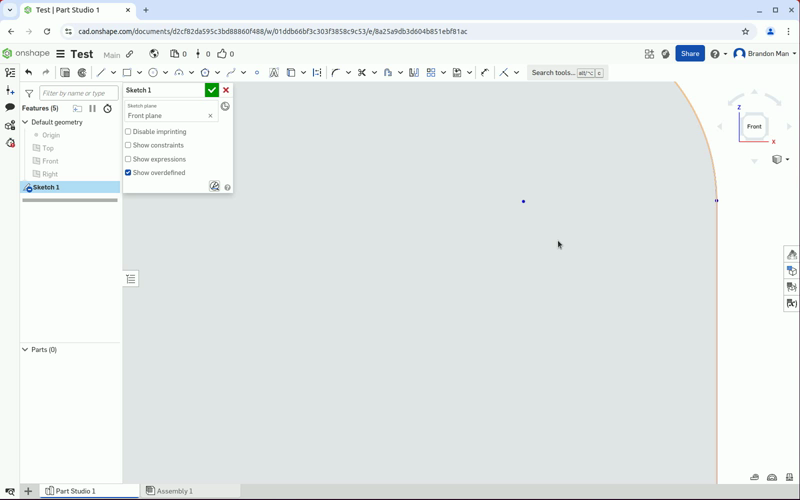
scroll(-6)
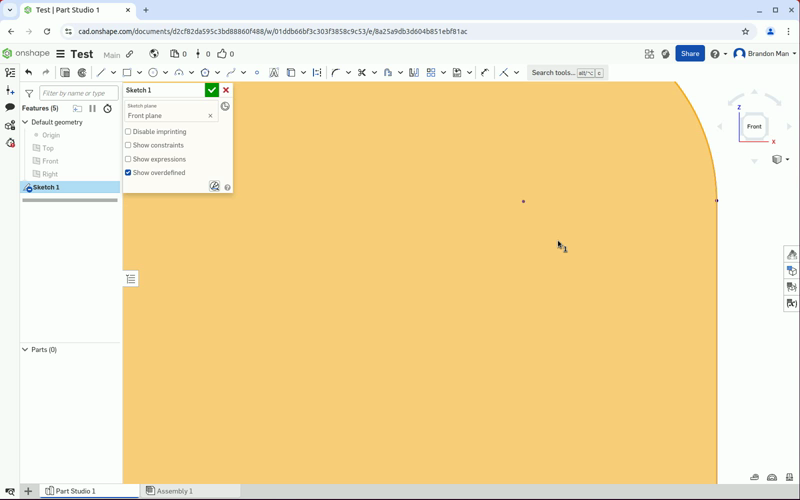
scroll(-6)
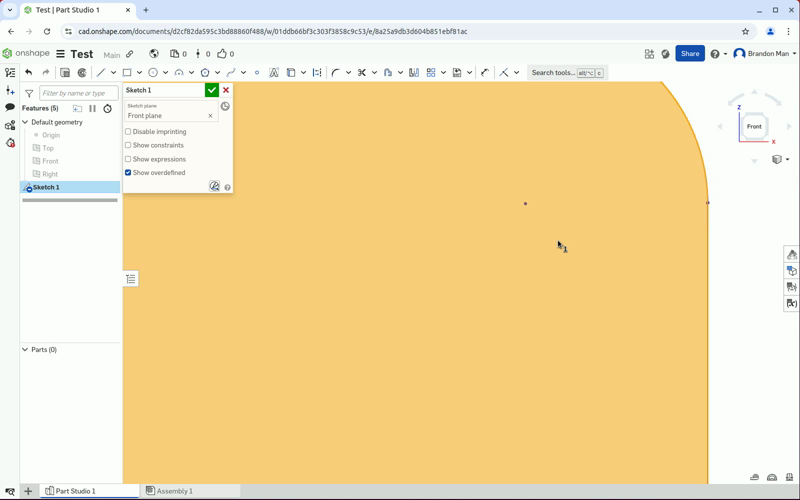
scroll(-6)
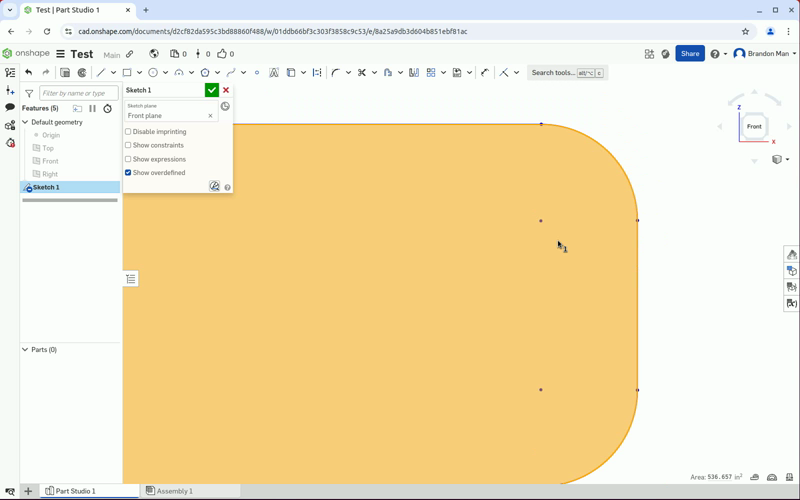
scroll(-6)
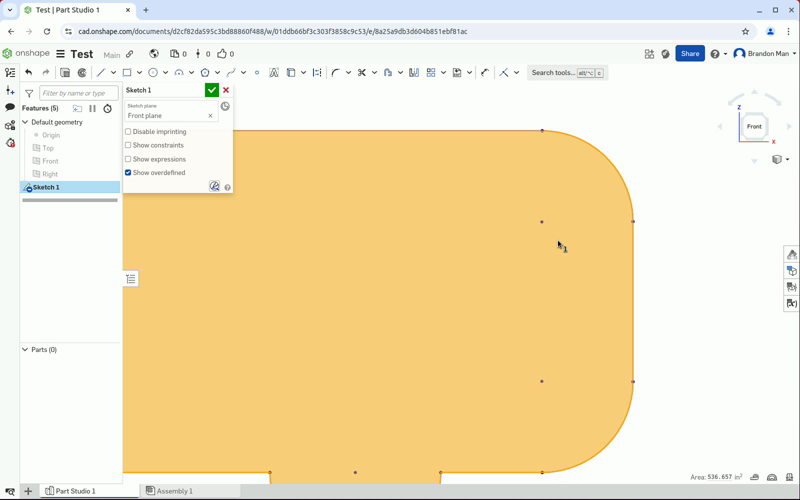
scroll(-6)
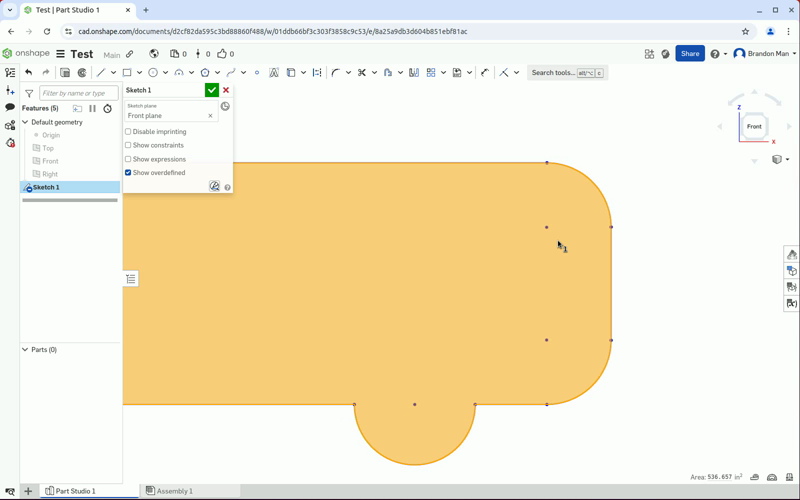
scroll(-6)
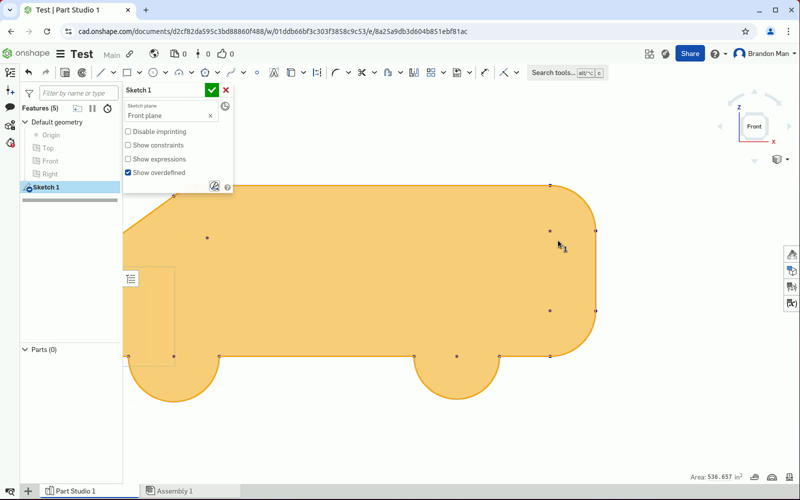
scroll(-6)
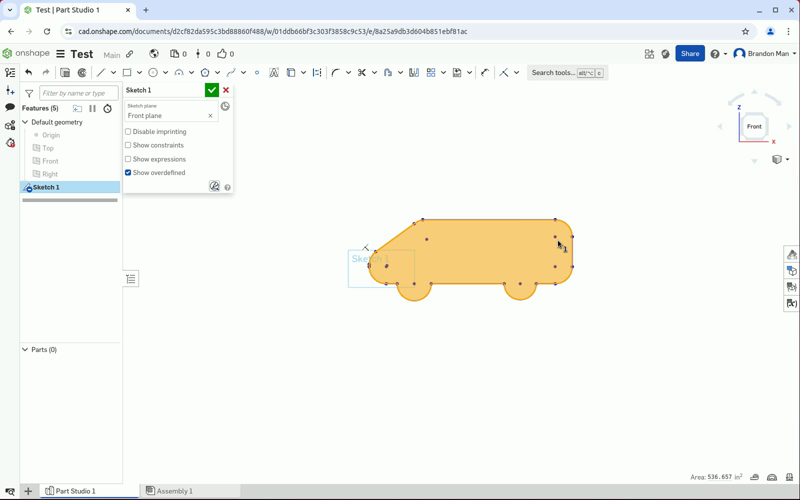
mouse_move(73, 352)
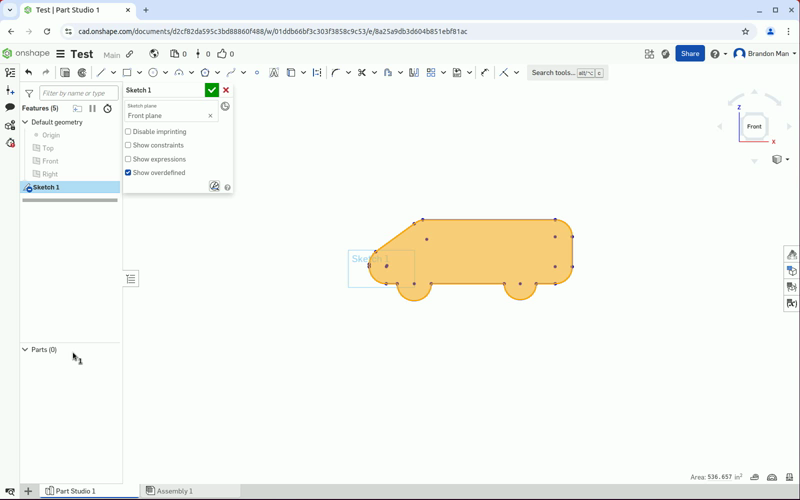
key(shift+y)
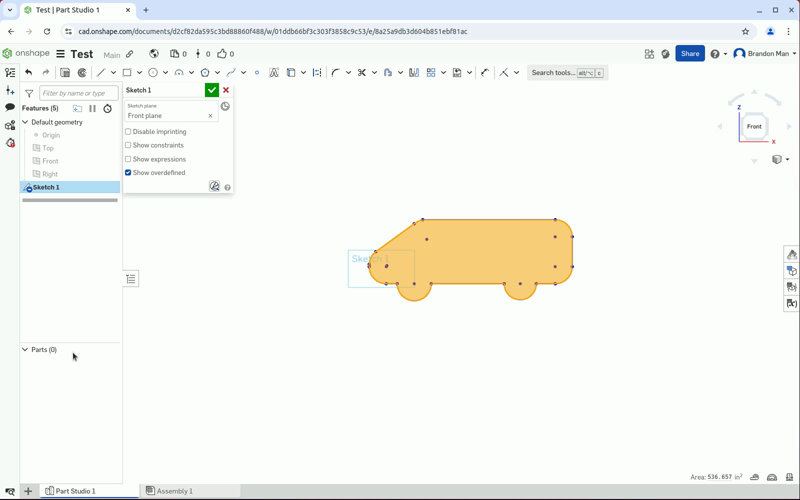
key(shift+e)
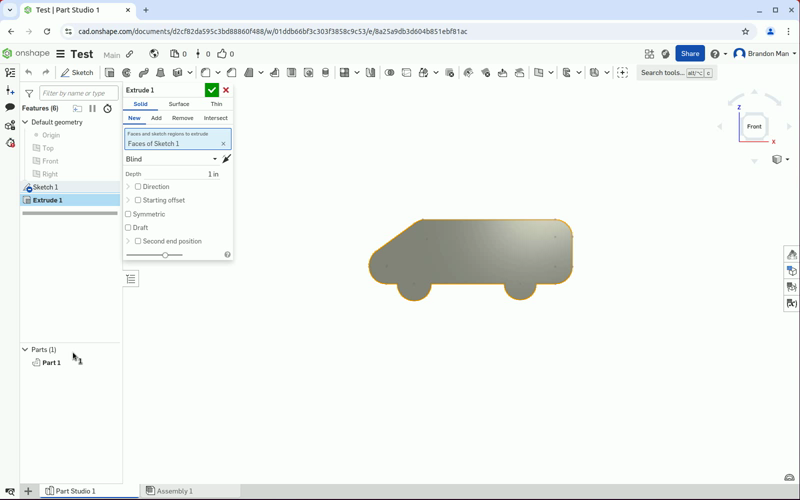
mouse_move(143, 106)
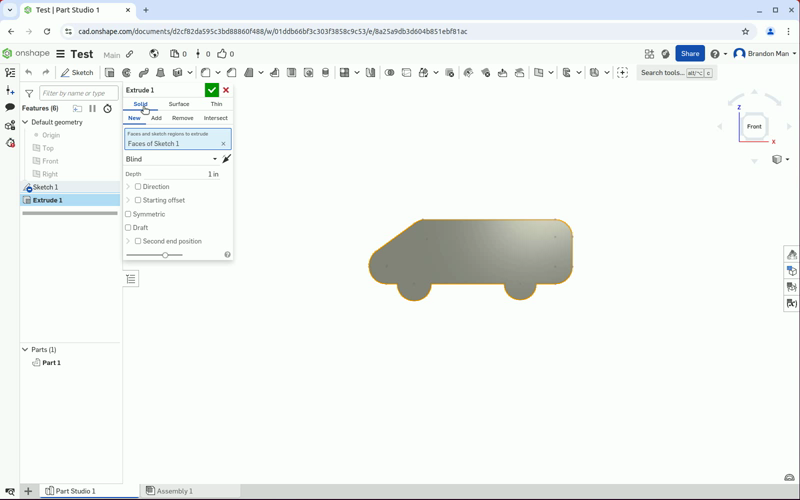
click(143, 106)
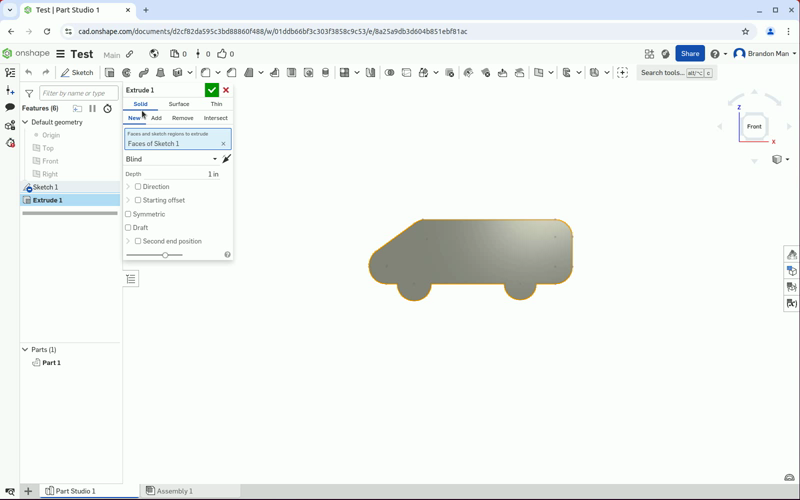
mouse_move(137, 120)
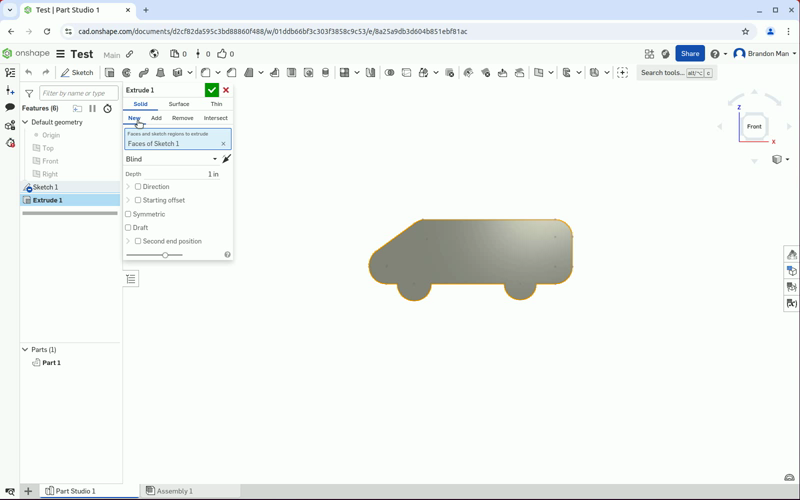
click(137, 120)
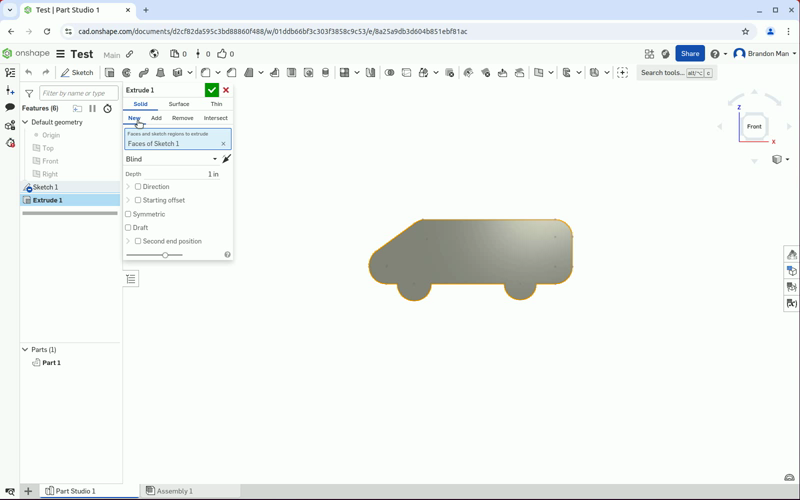
key(tab, 4)
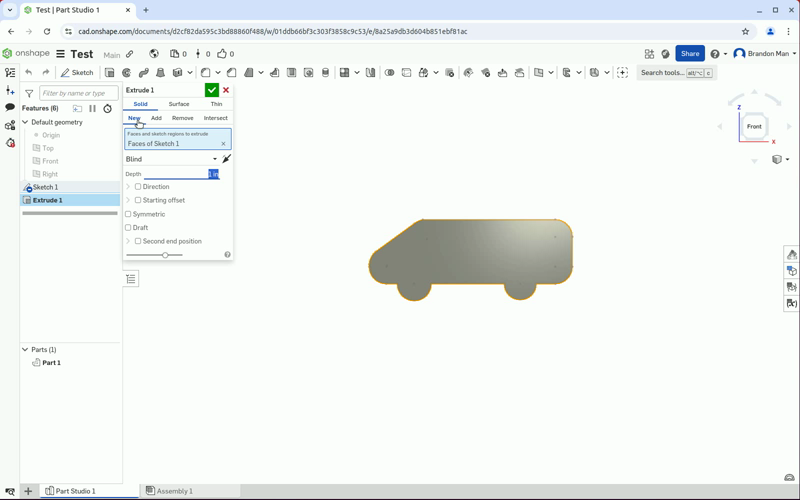
text(11.073)
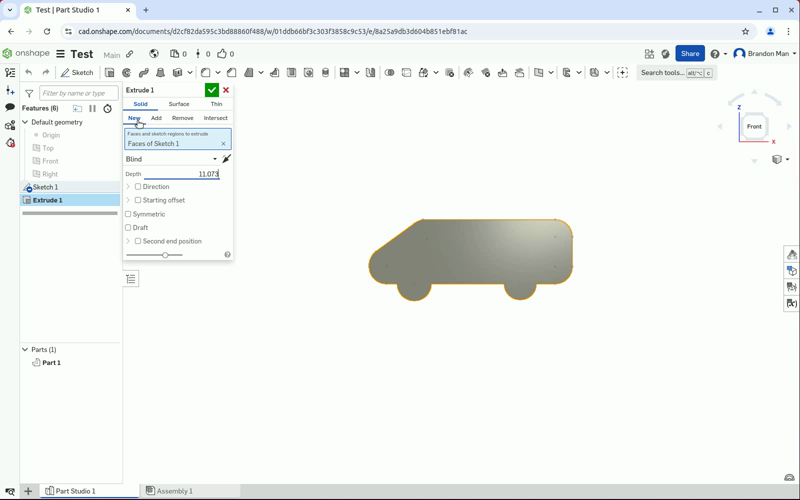
key(enter)
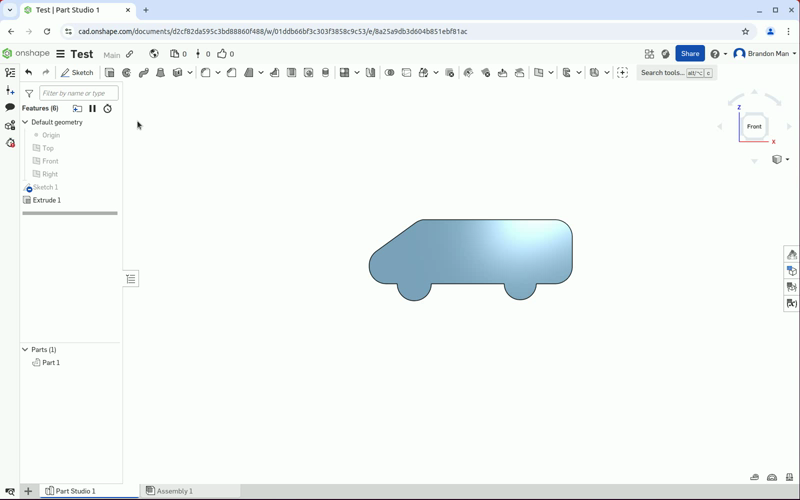
key(shift+h)
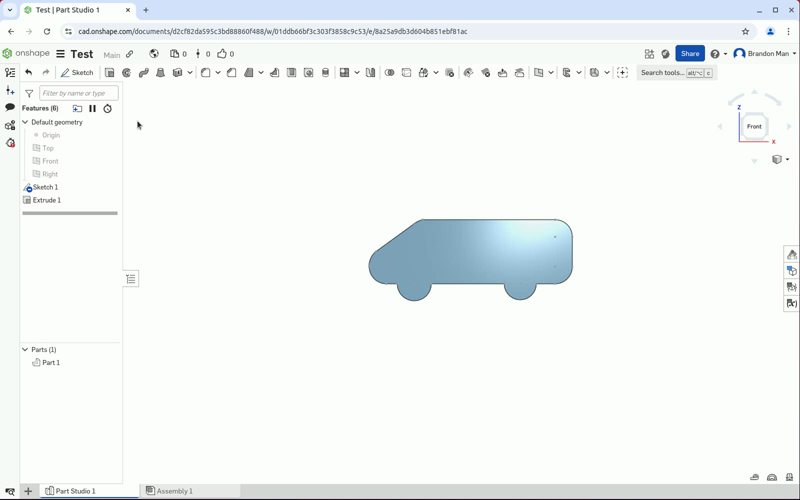
key(shift+h)
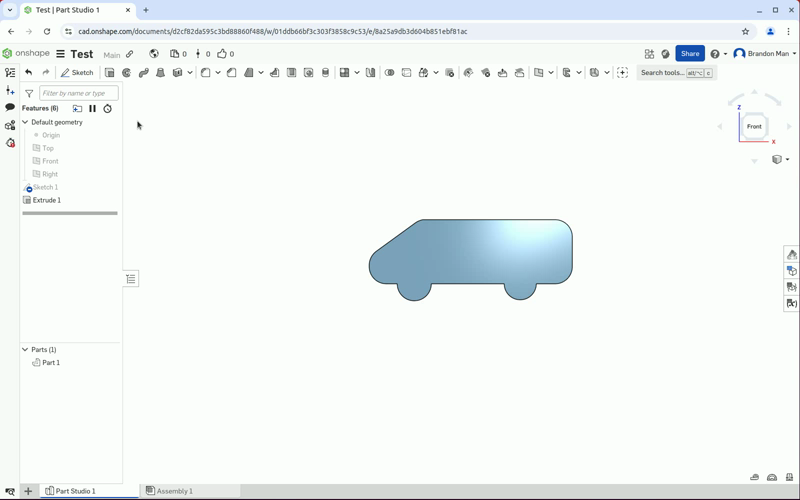
mouse_move(73, 189)
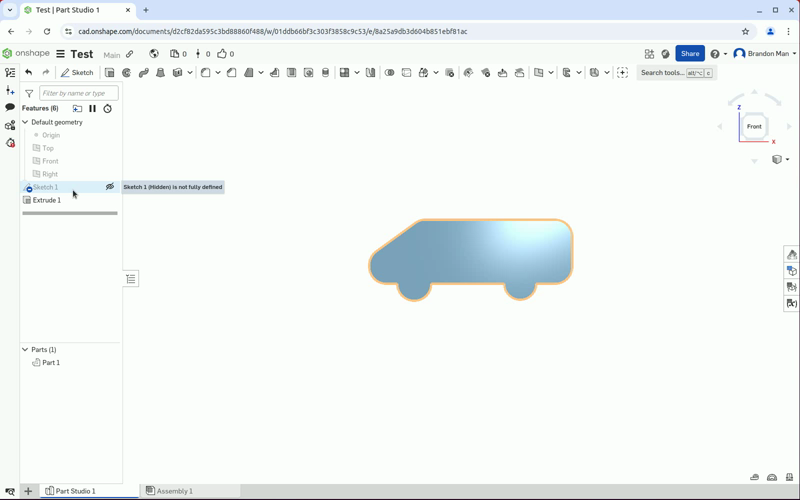
click(73, 189)
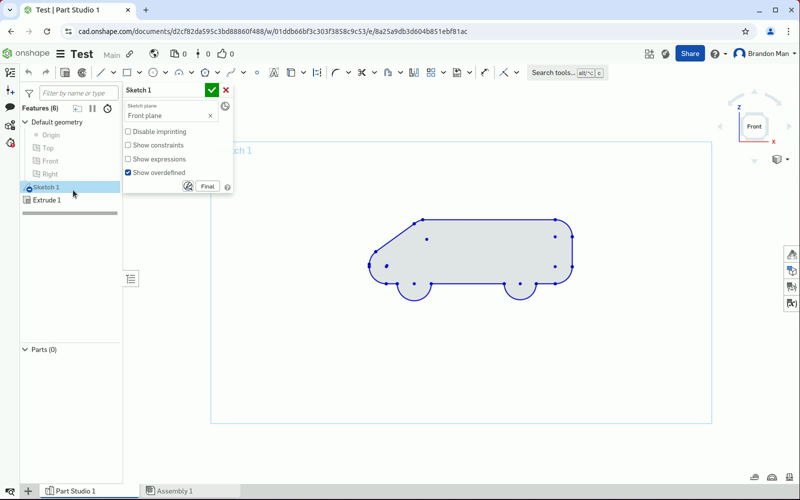
mouse_move(229, 92)
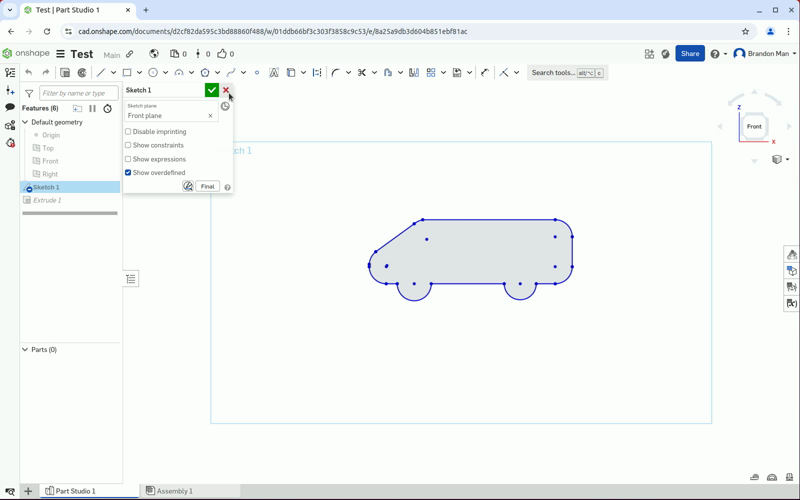
click(229, 92)
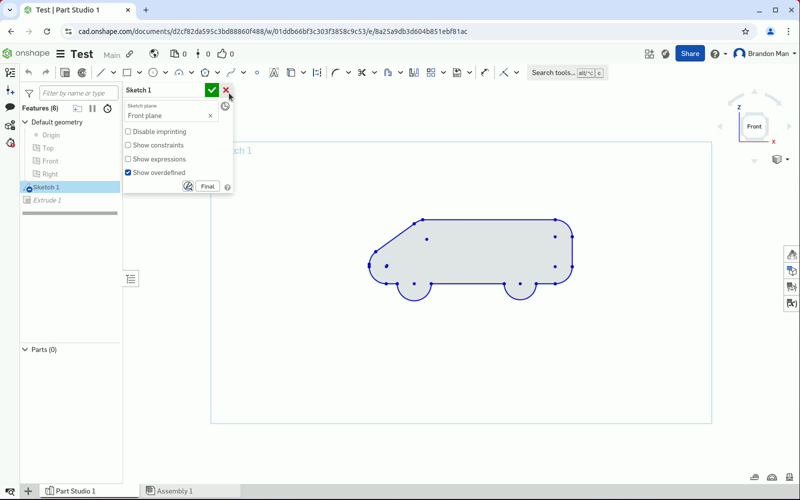
key(shift+s)
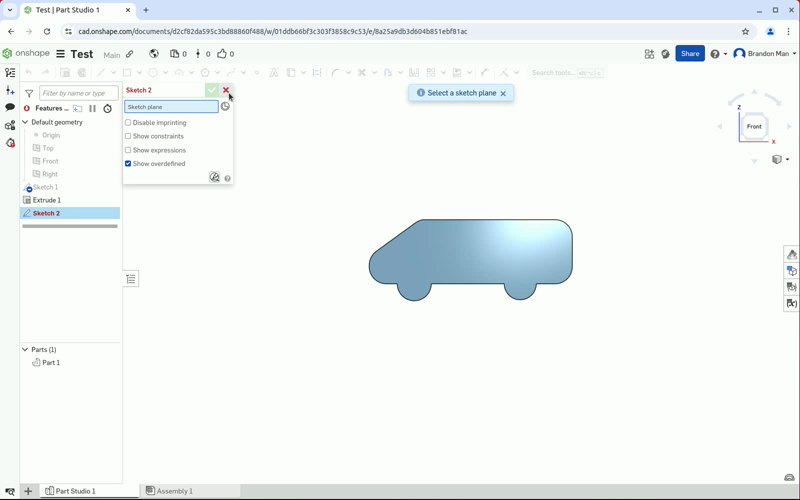
mouse_move(73, 163)
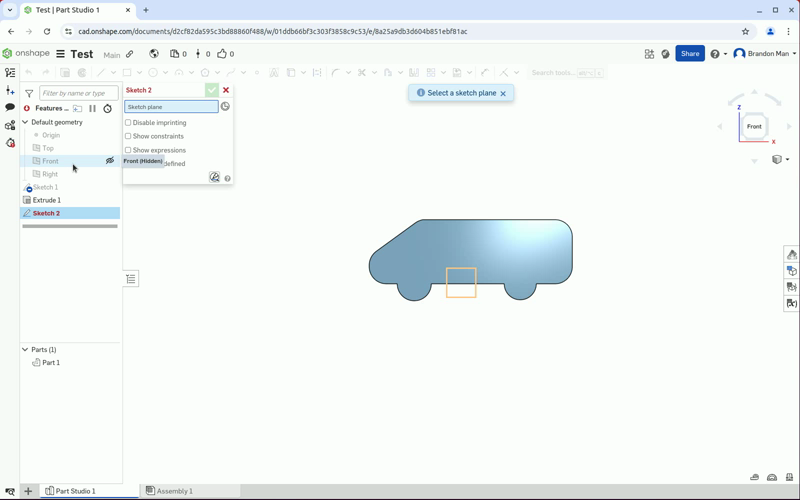
click(73, 163)
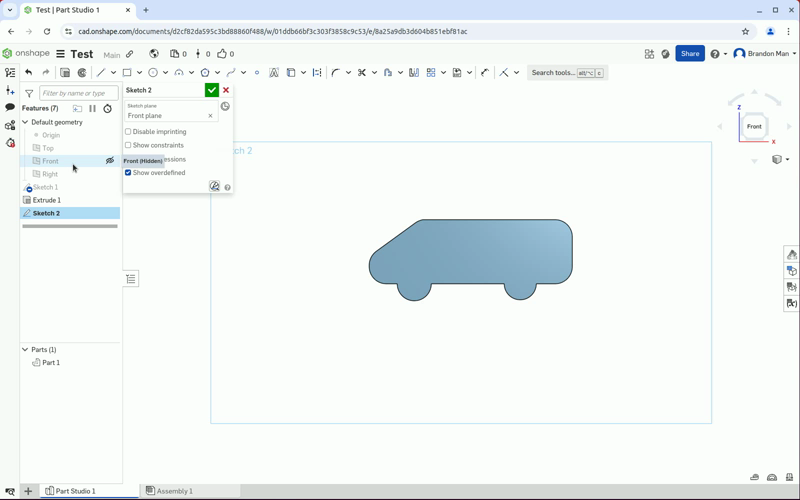
mouse_move(73, 352)
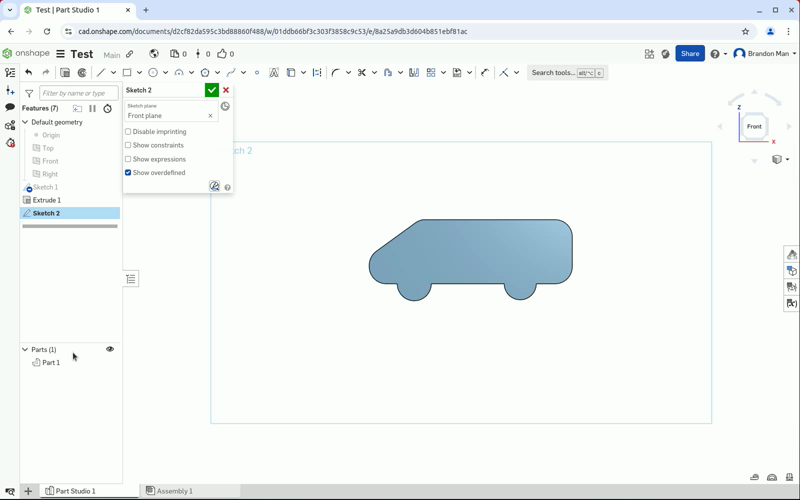
key(y)
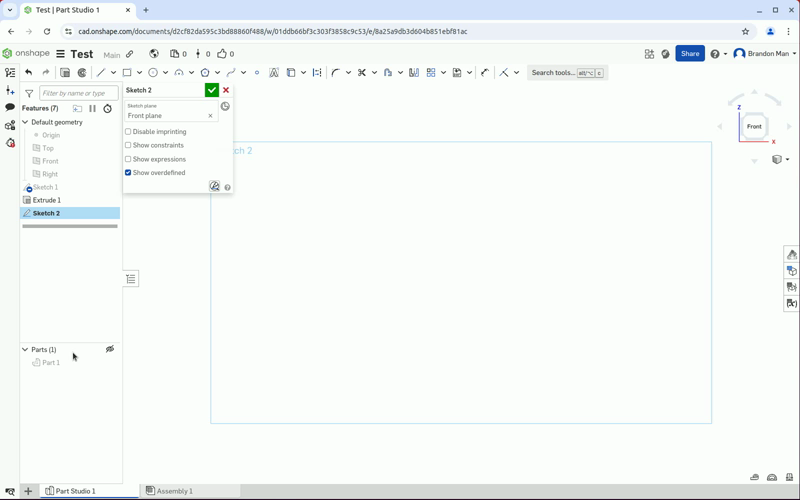
key(a)
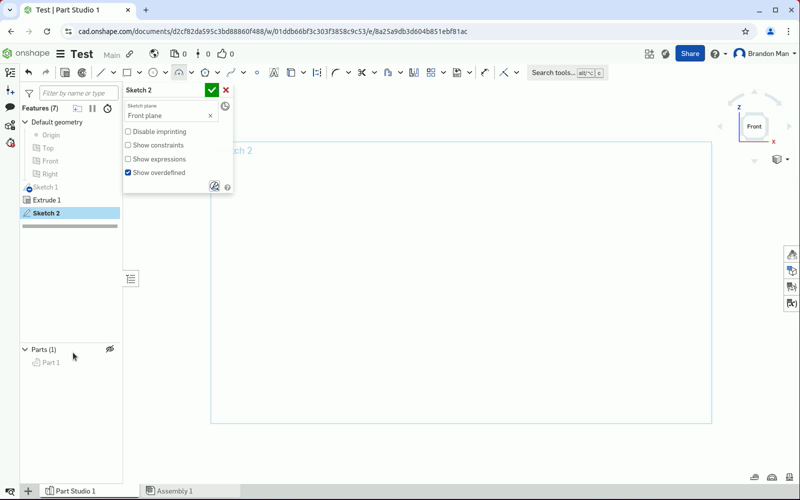
key_down(shift)
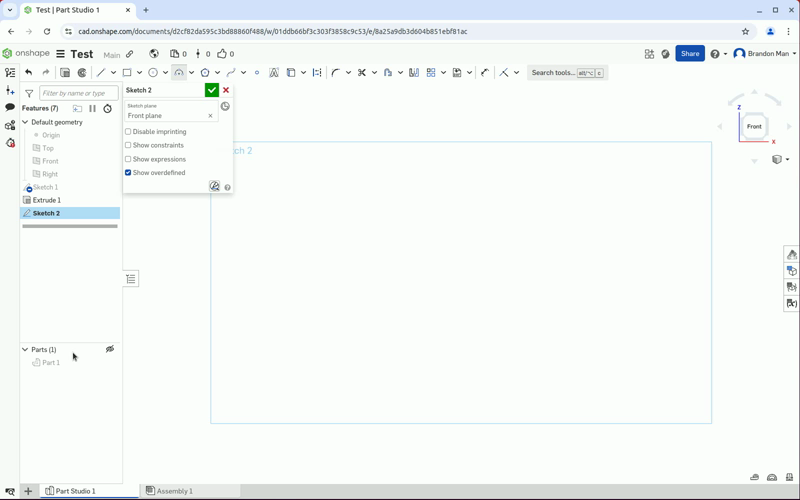
mouse_move(504, 282)
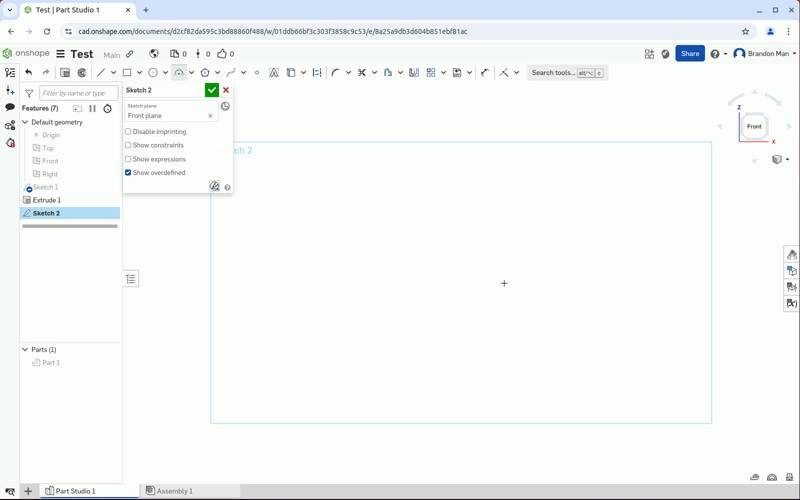
click(504, 282)
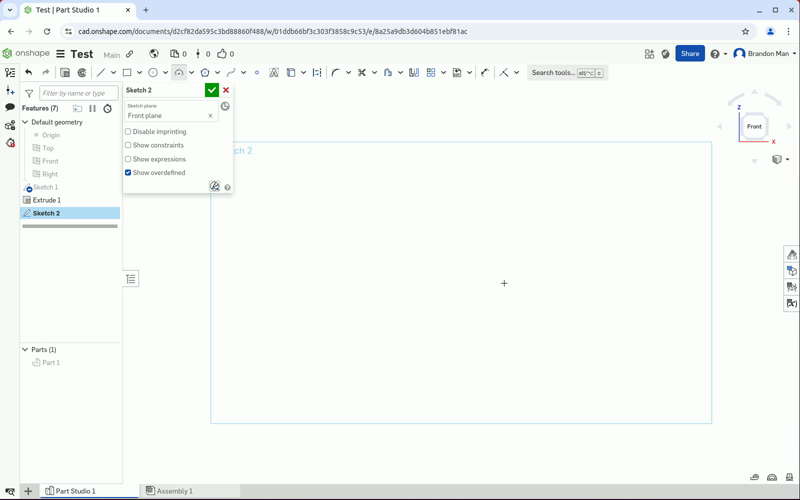
key_up(shift)
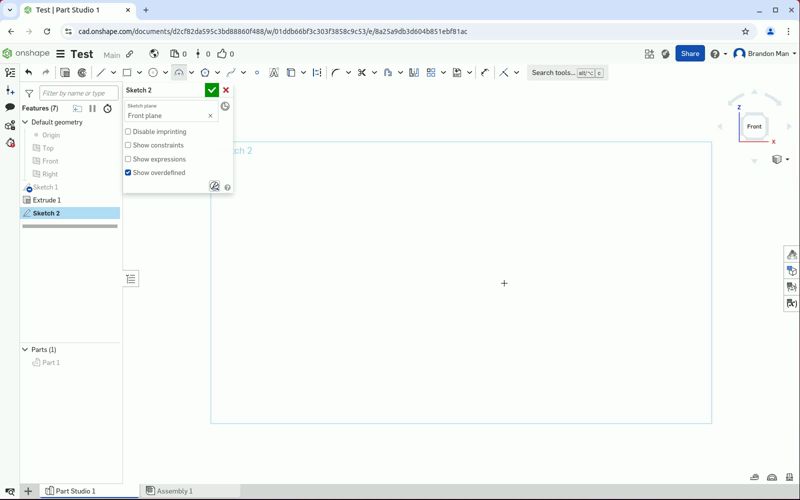
key_down(shift)
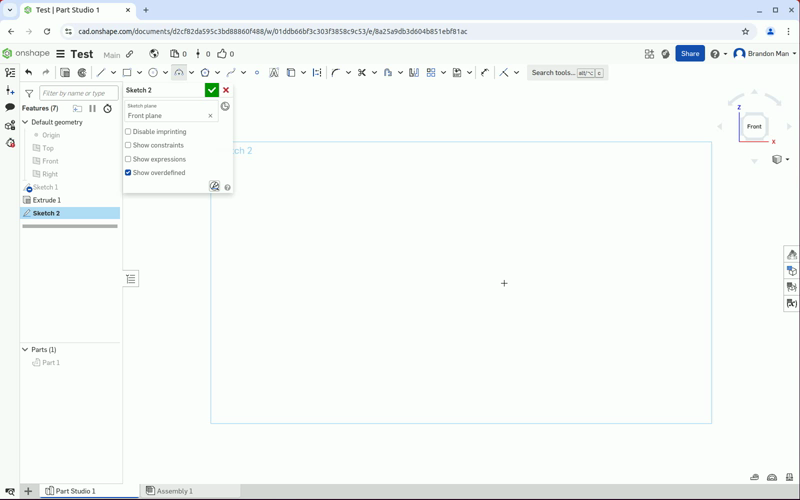
mouse_move(538, 282)
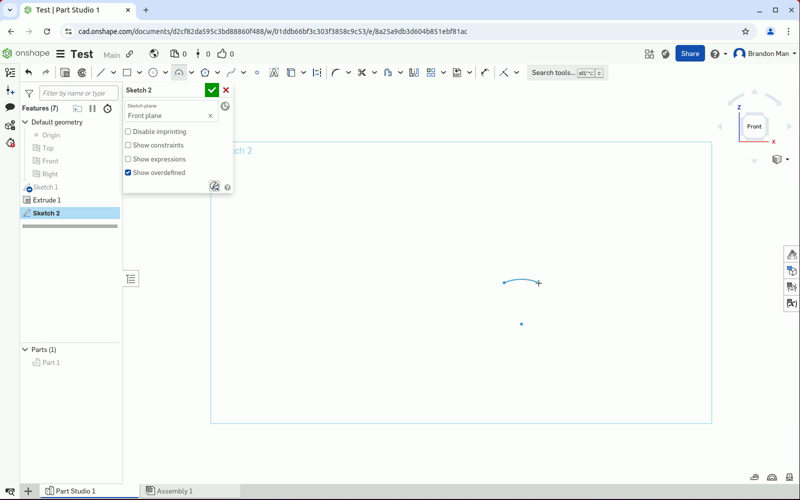
click(538, 282)
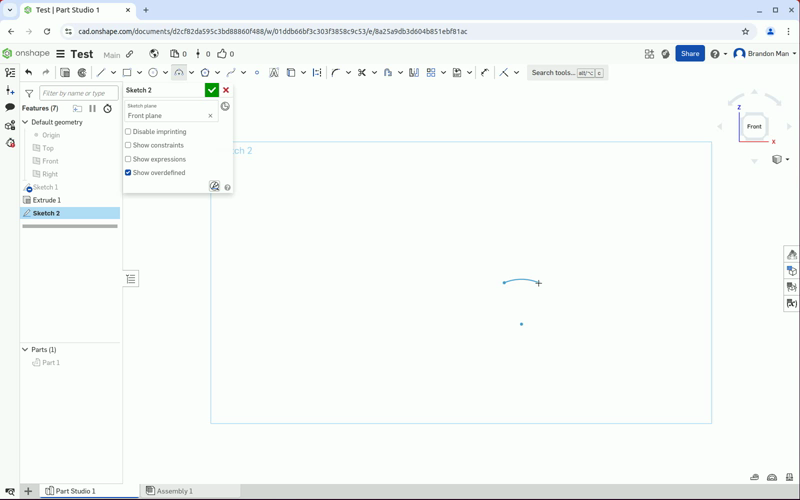
mouse_move(521, 300)
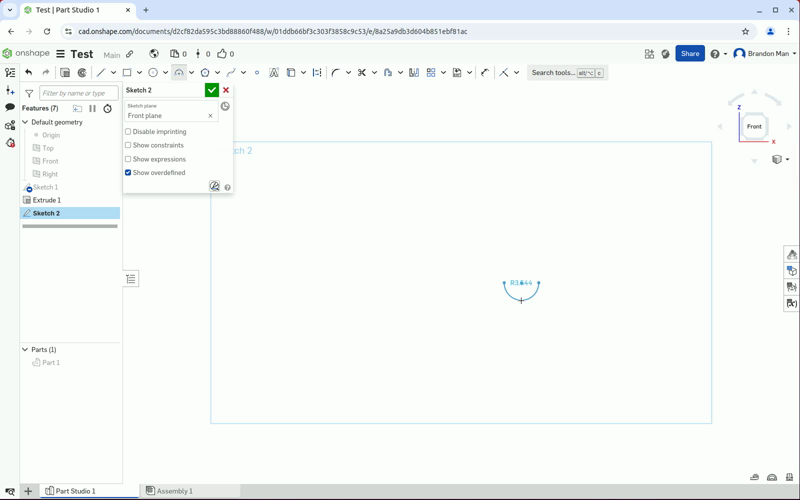
click(521, 300)
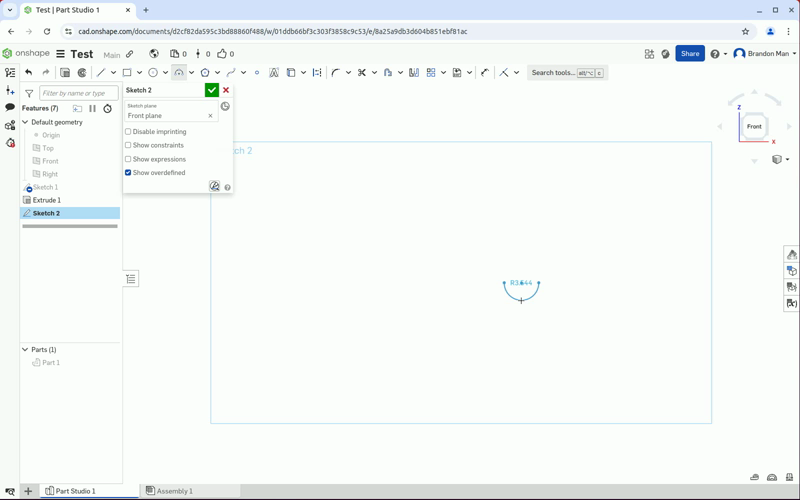
key_up(shift)
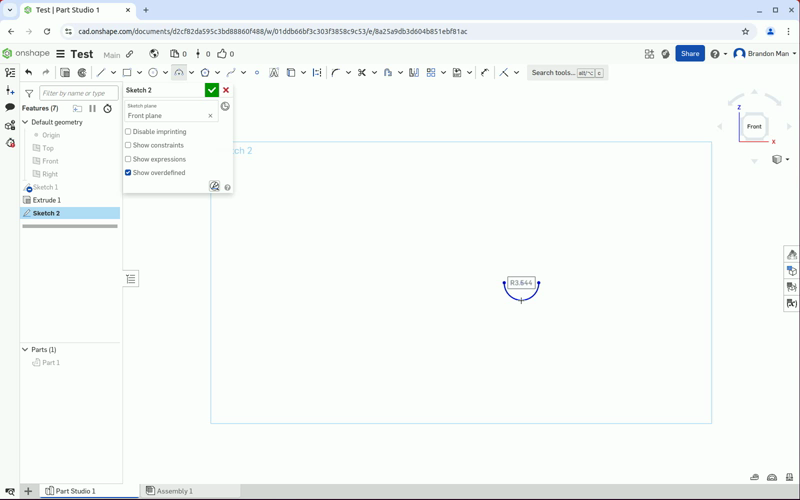
key(esc)
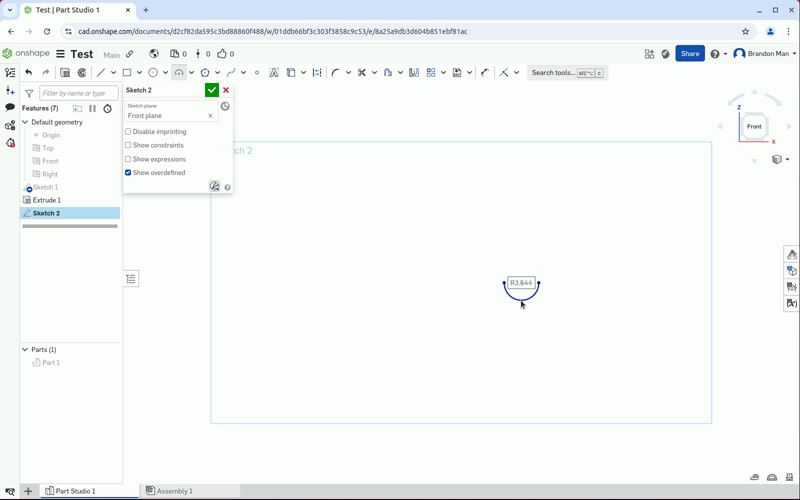
key(l)
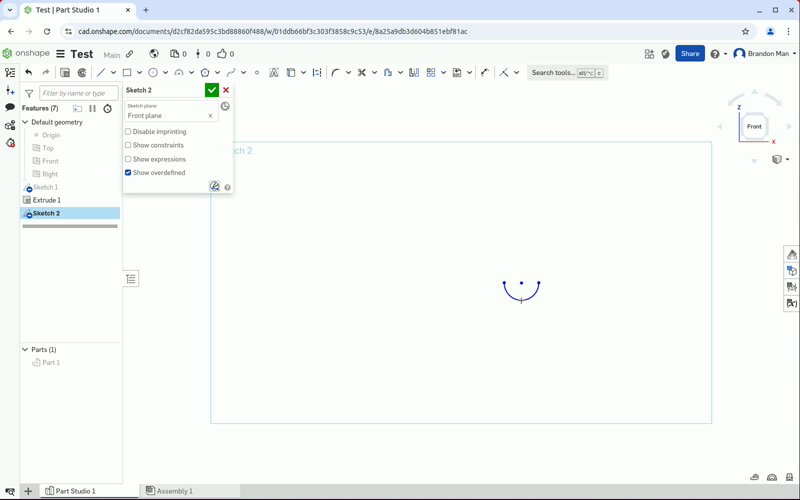
mouse_move(538, 282)
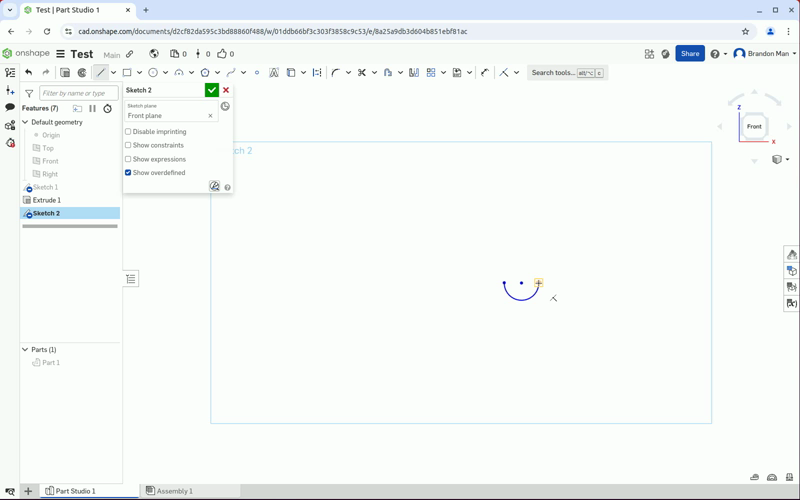
click(538, 282)
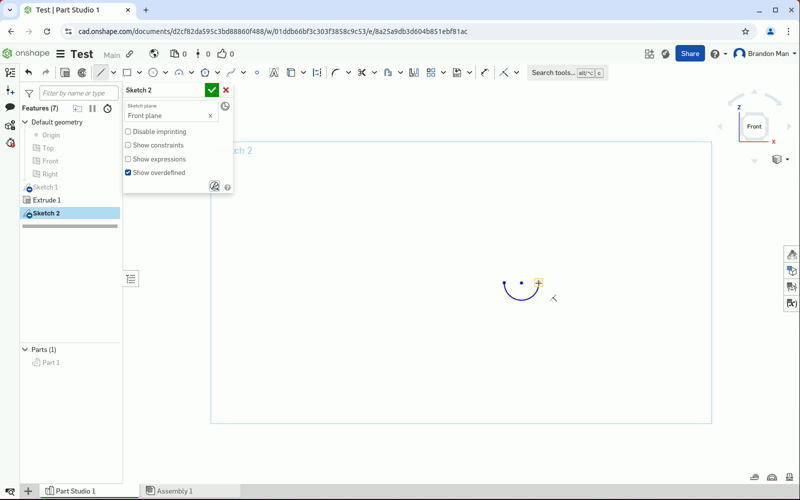
key_down(shift)
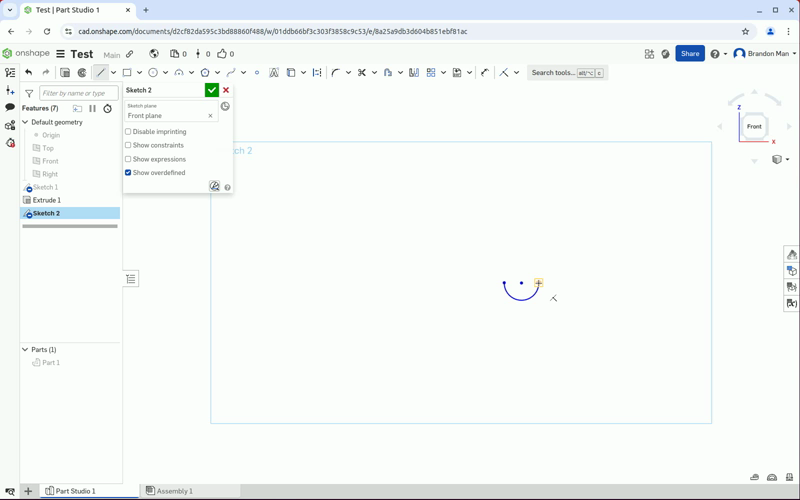
mouse_move(568, 282)
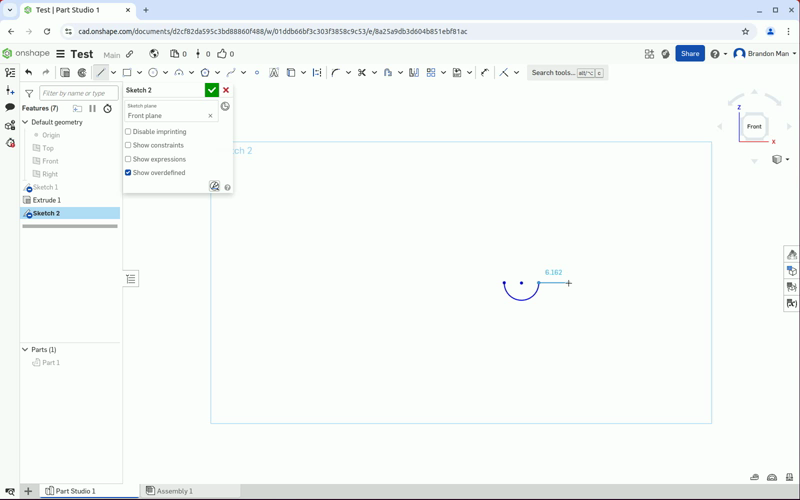
mouse_move(530, 282)
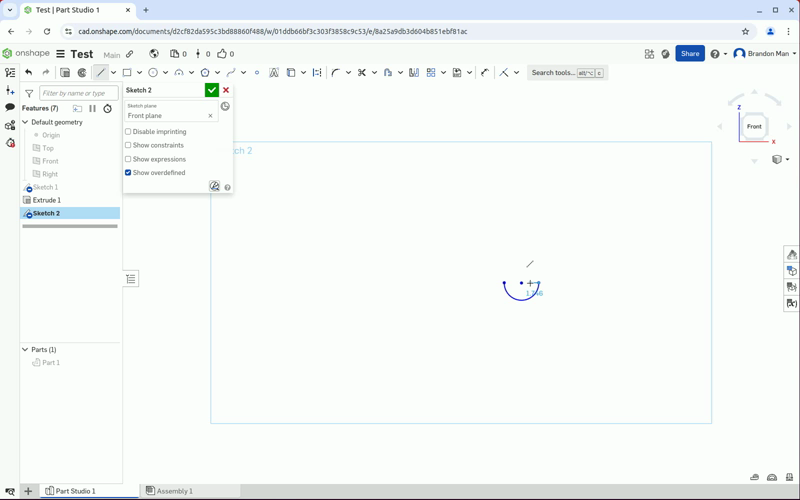
click(530, 282)
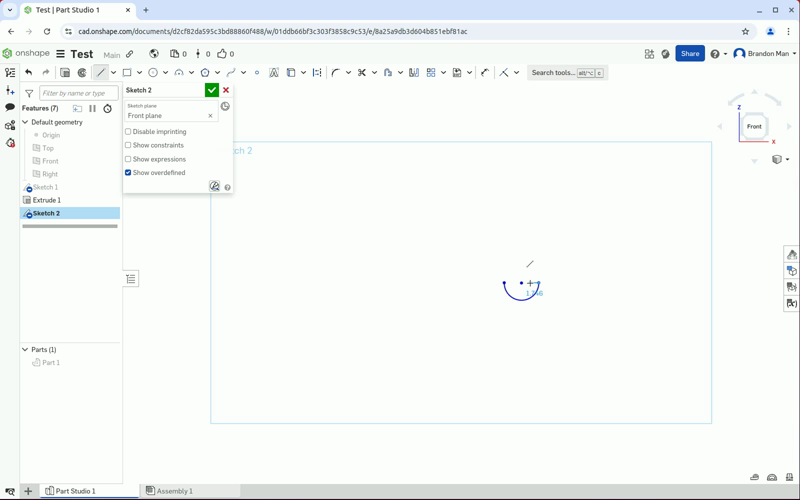
key_up(shift)
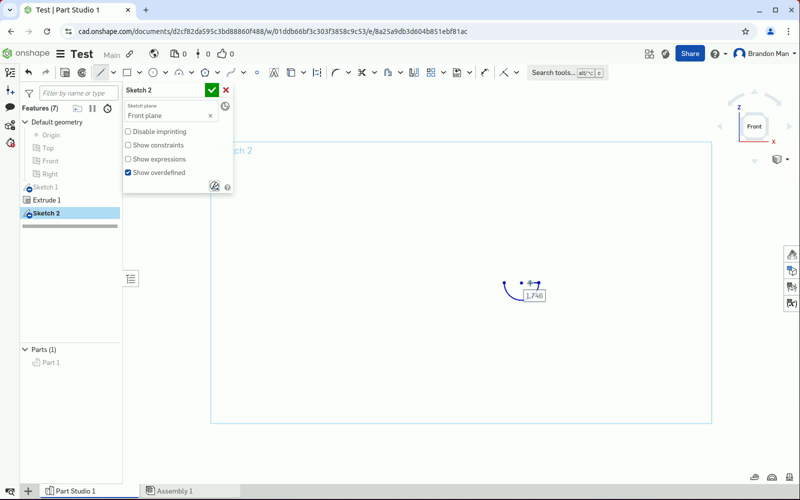
key(esc)
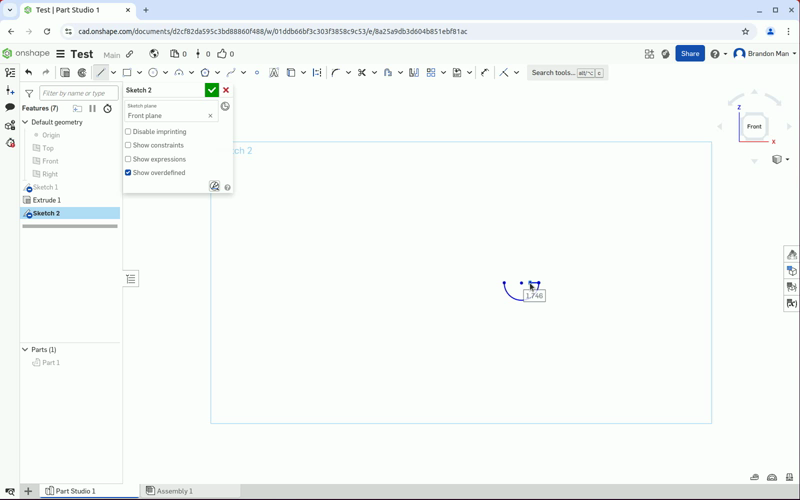
key(a)
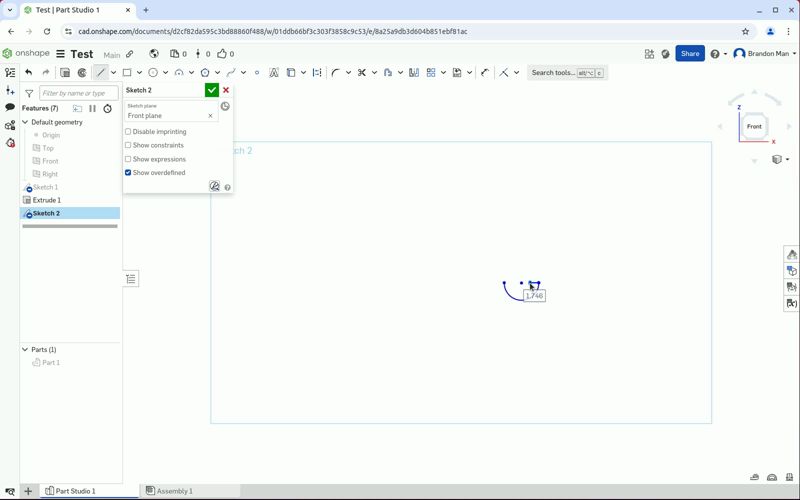
mouse_move(530, 282)
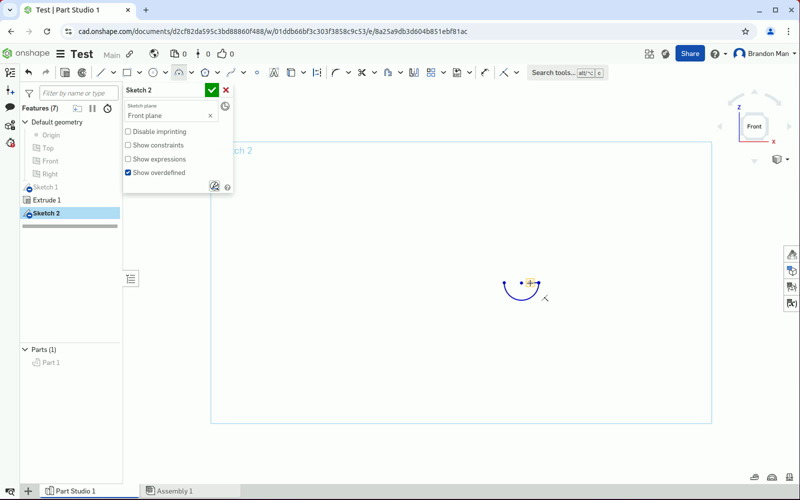
click(530, 282)
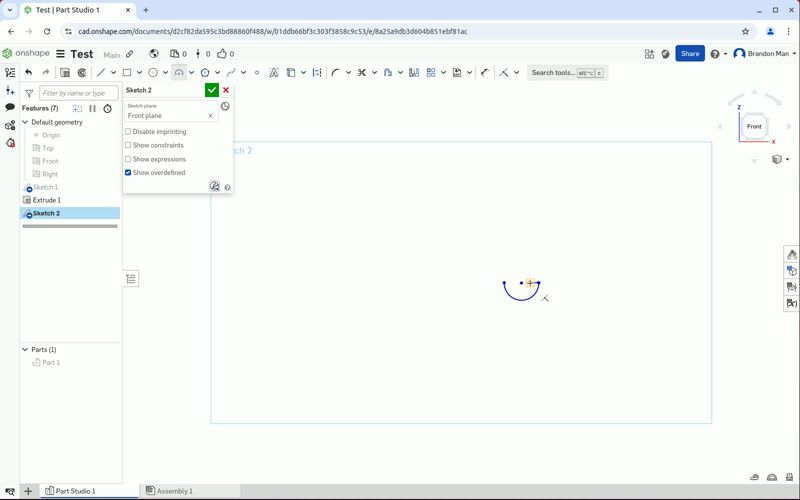
key_down(shift)
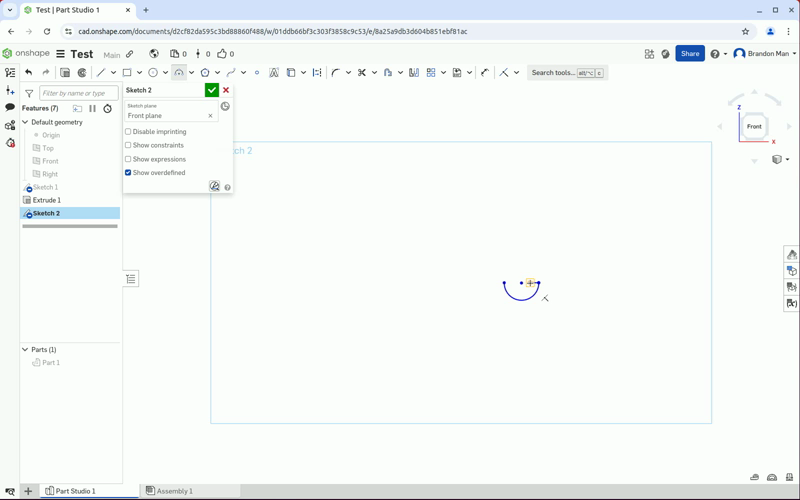
mouse_move(513, 282)
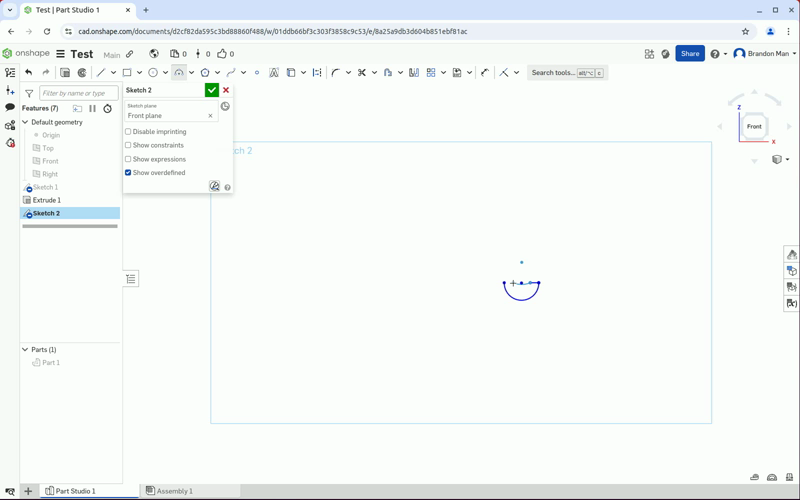
click(513, 282)
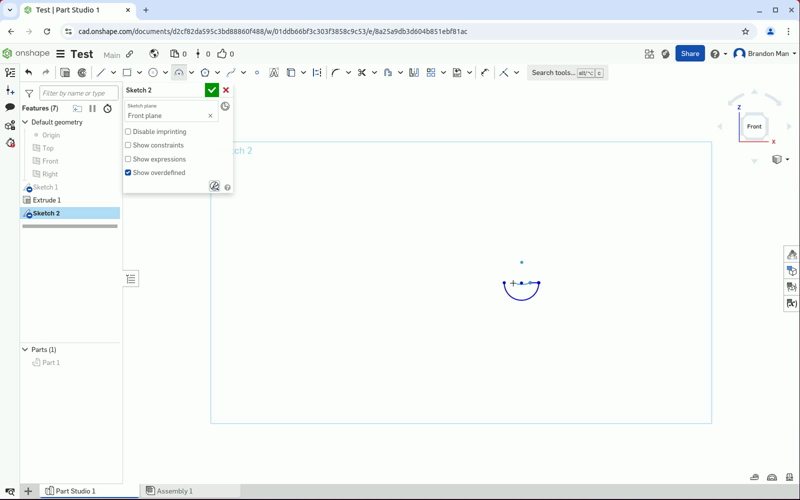
mouse_move(521, 291)
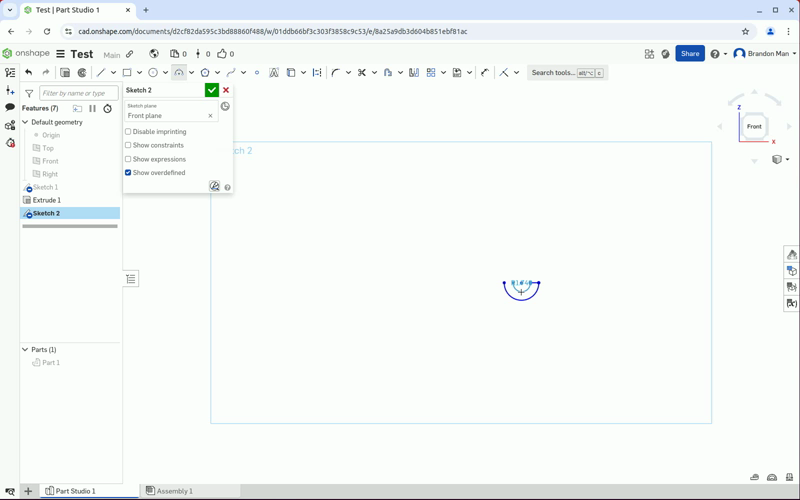
click(521, 291)
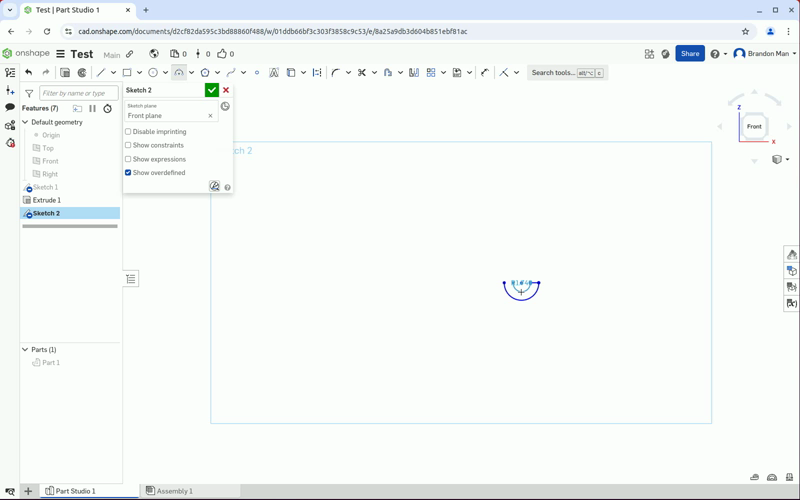
key_up(shift)
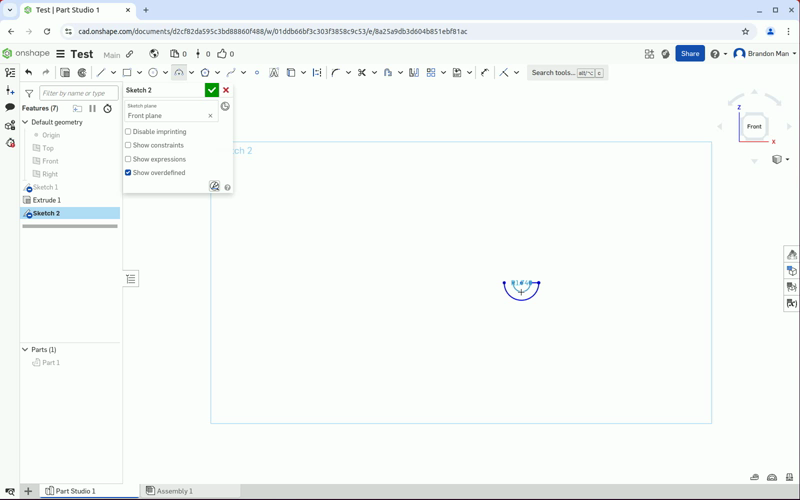
key(esc)
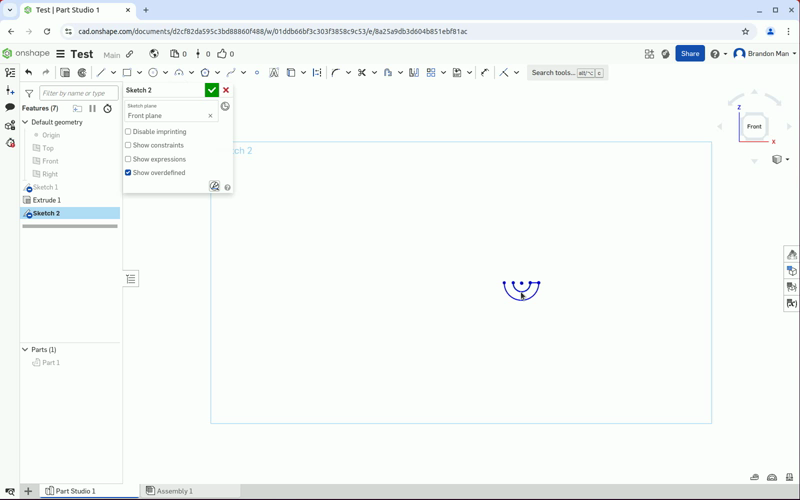
key(l)
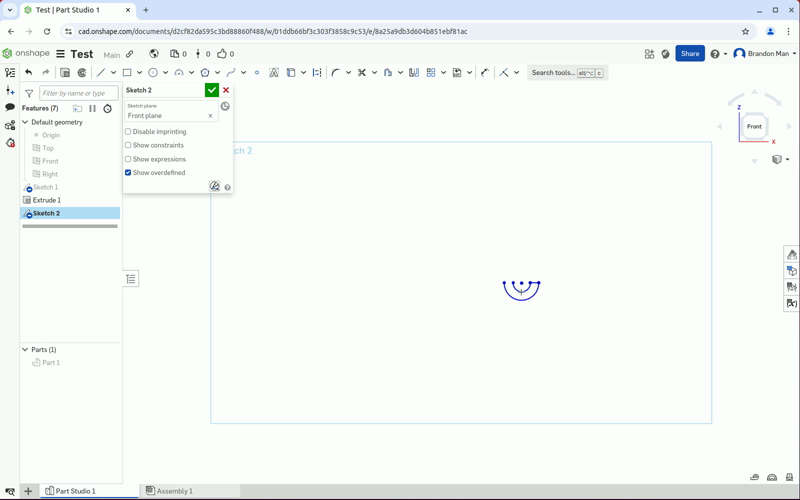
mouse_move(513, 282)
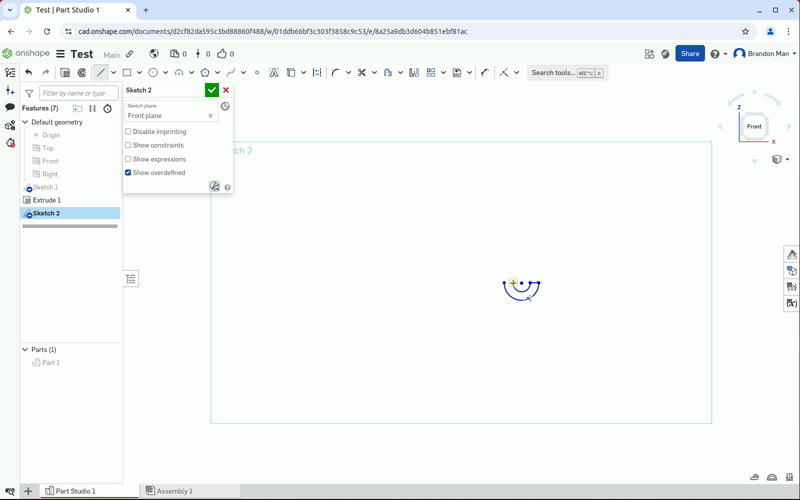
click(513, 282)
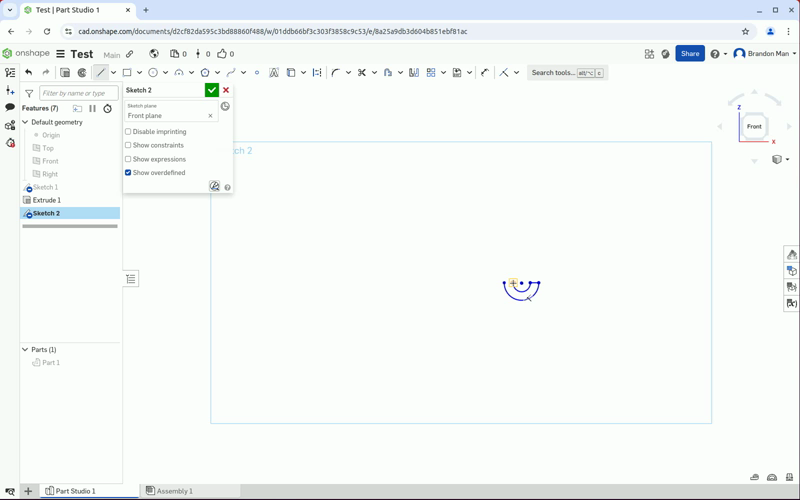
mouse_move(543, 282)
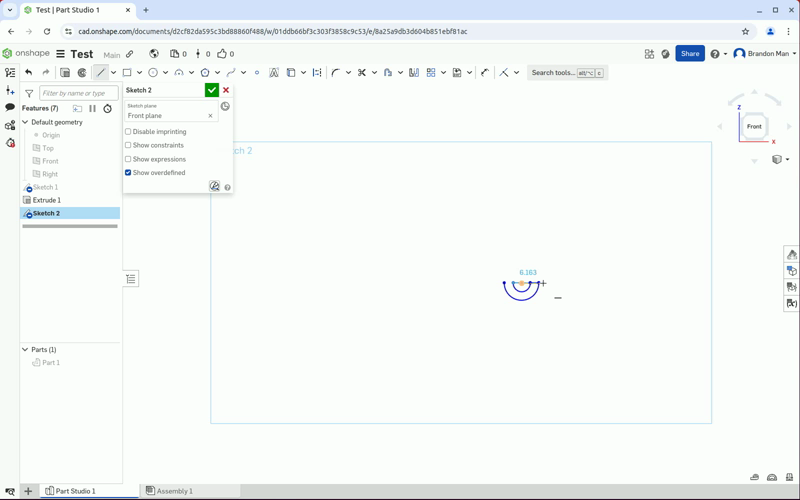
key_down(shift)
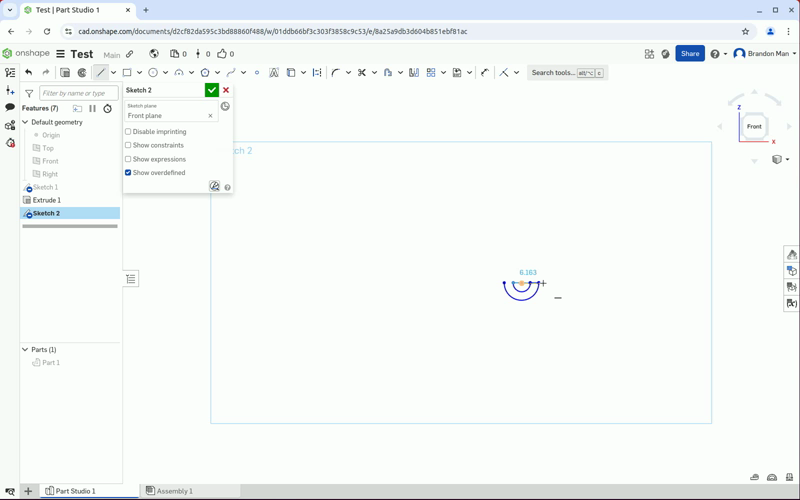
mouse_move(504, 282)
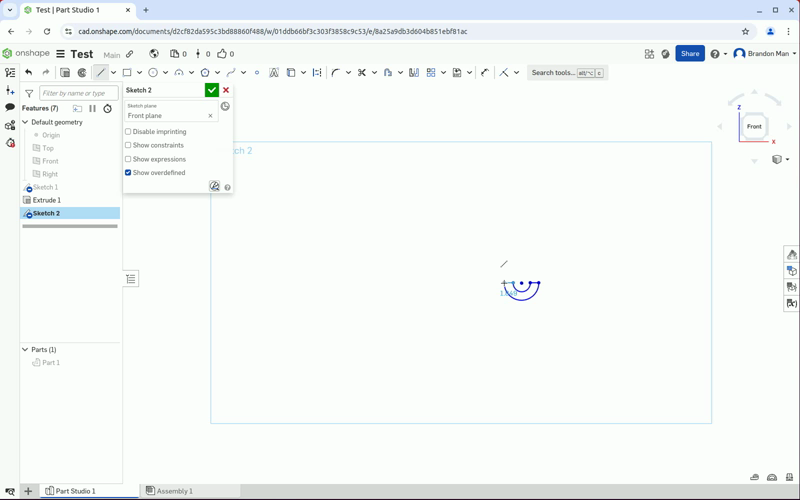
key_up(shift)
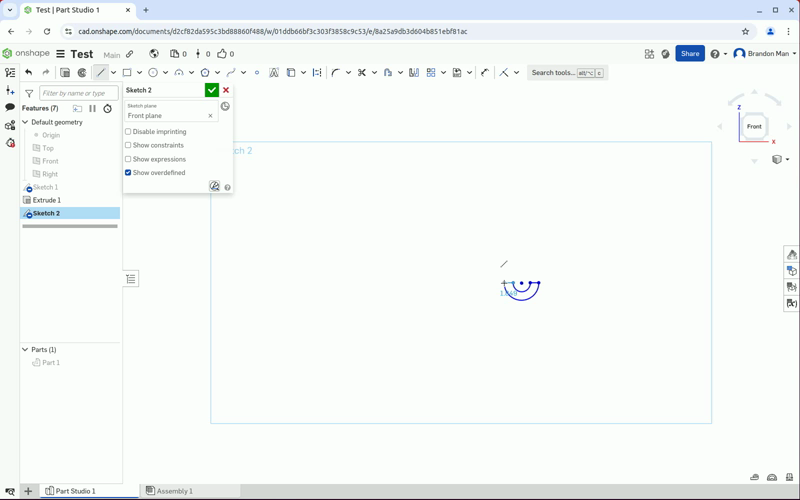
click(504, 282)
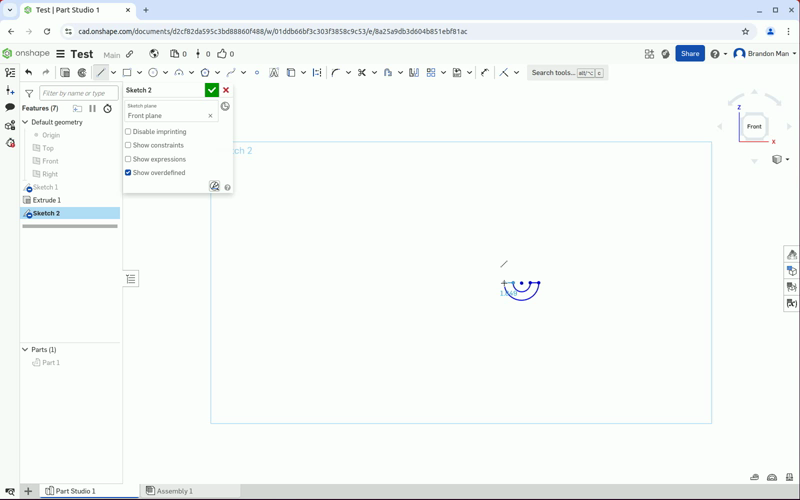
key(esc)
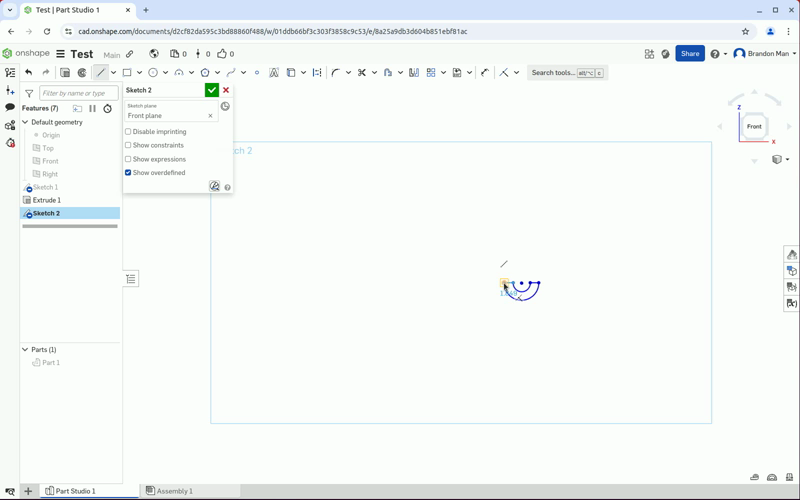
mouse_move(518, 293)
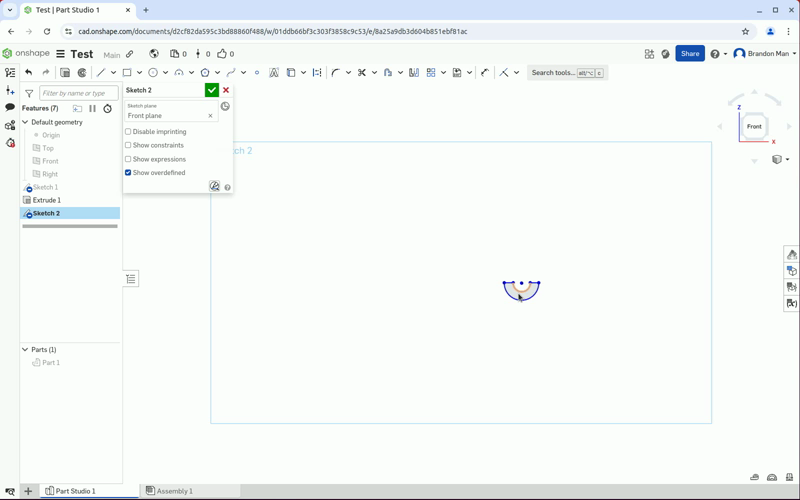
scroll(6)
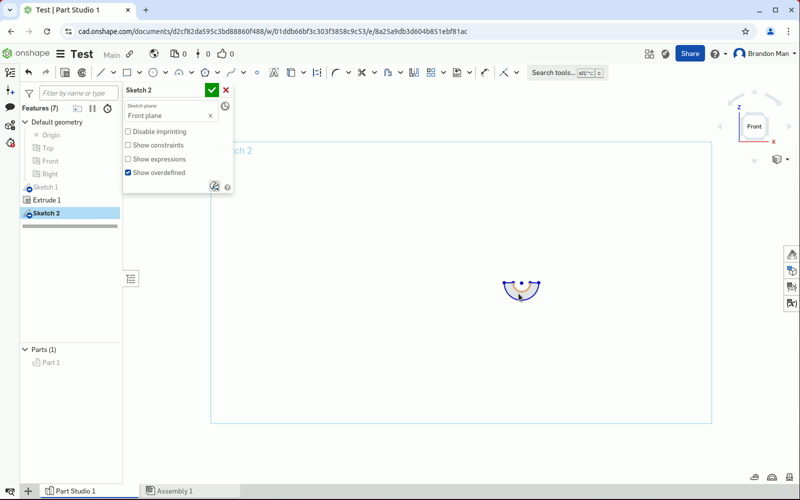
scroll(6)
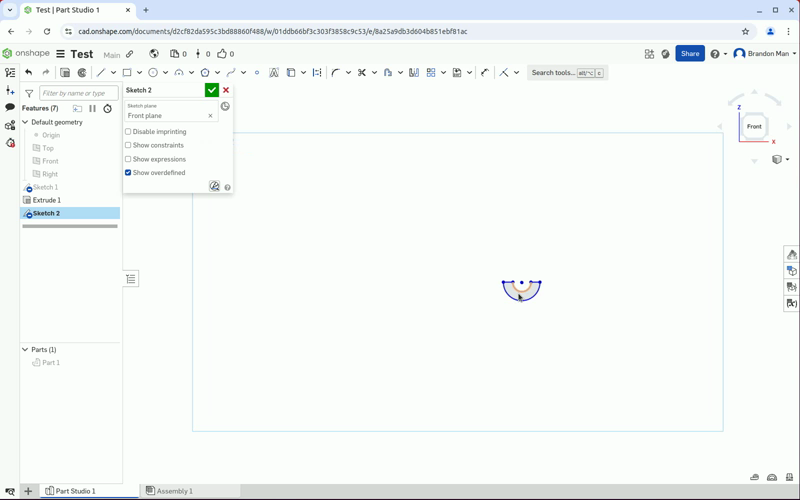
scroll(6)
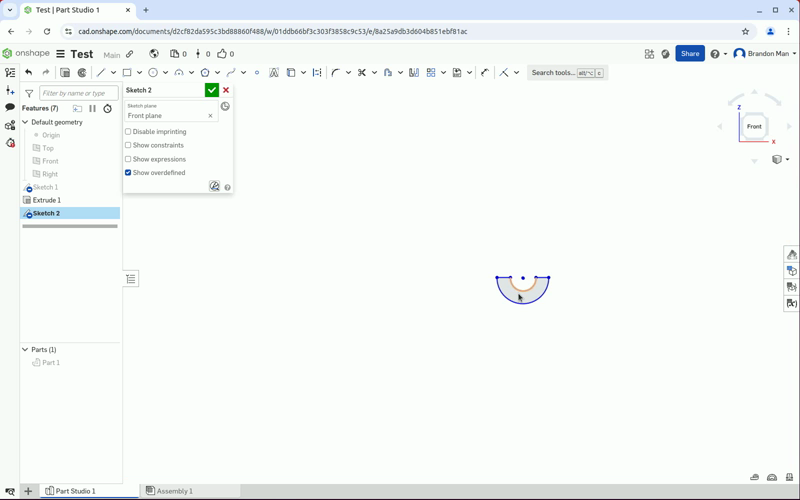
scroll(6)
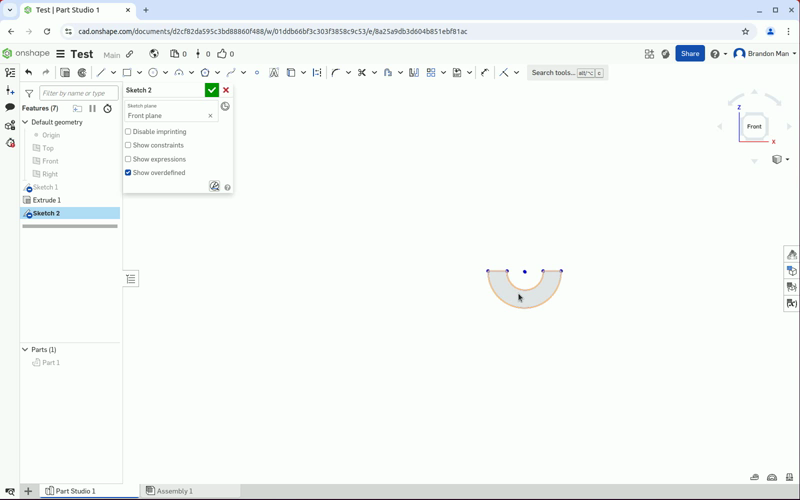
scroll(6)
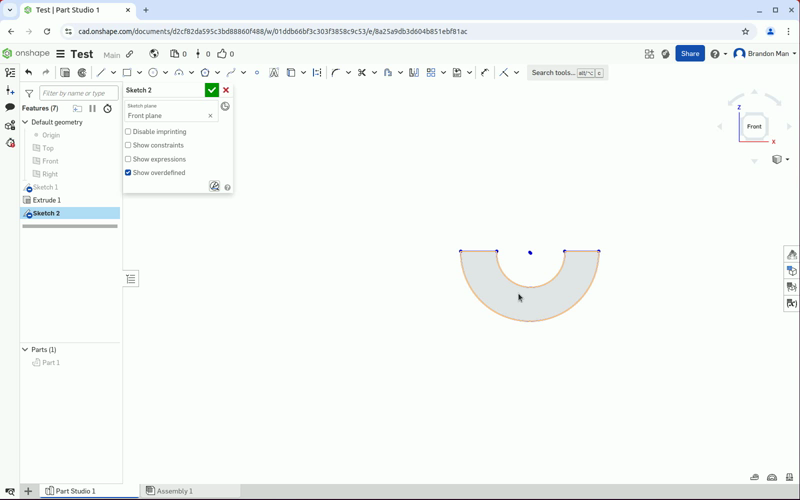
scroll(6)
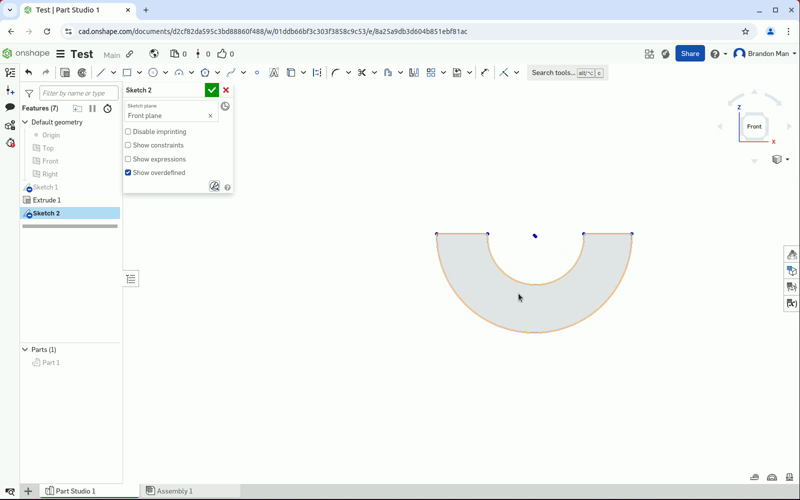
scroll(6)
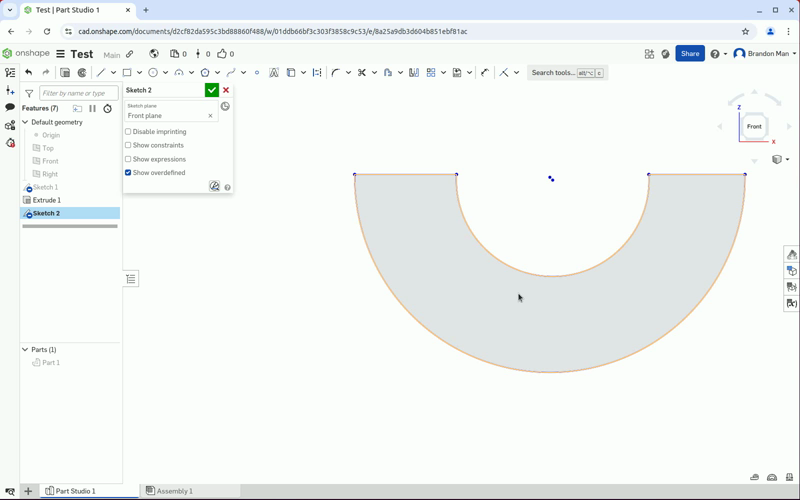
click(518, 293)
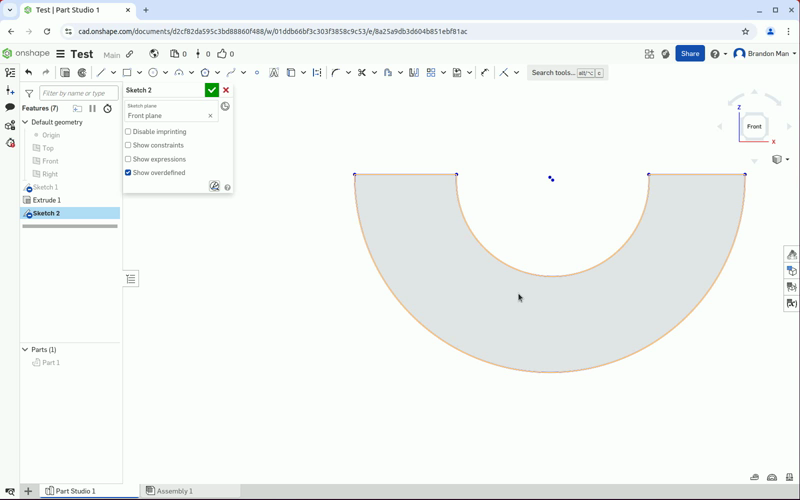
scroll(-6)
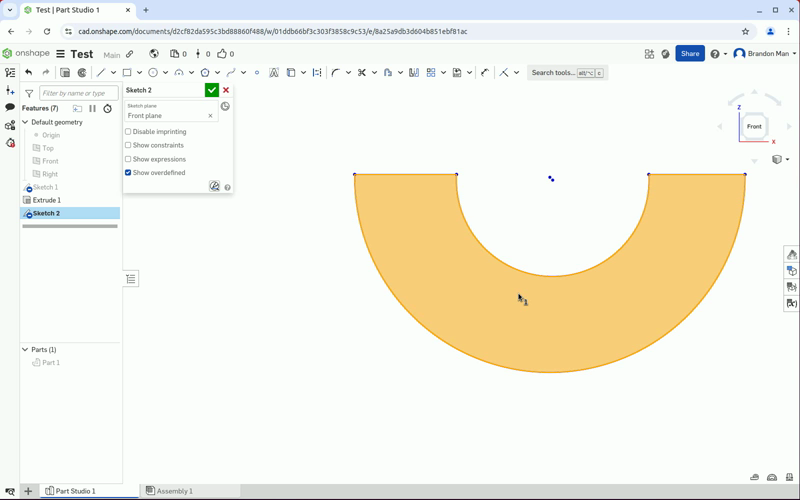
scroll(-6)
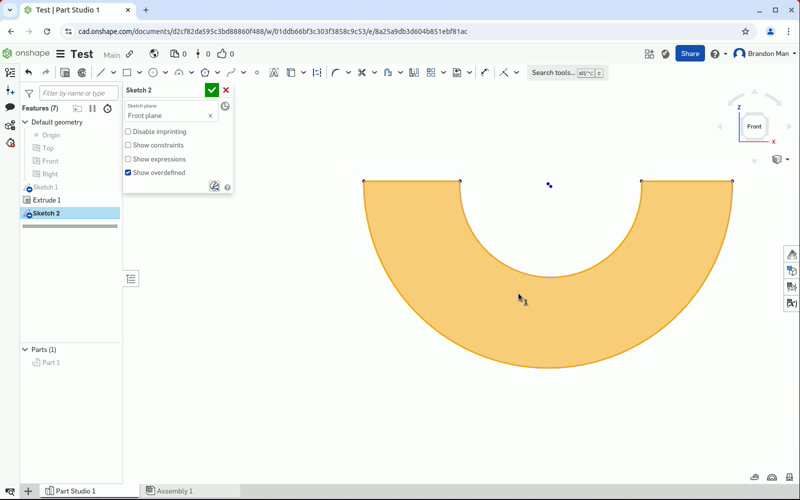
scroll(-6)
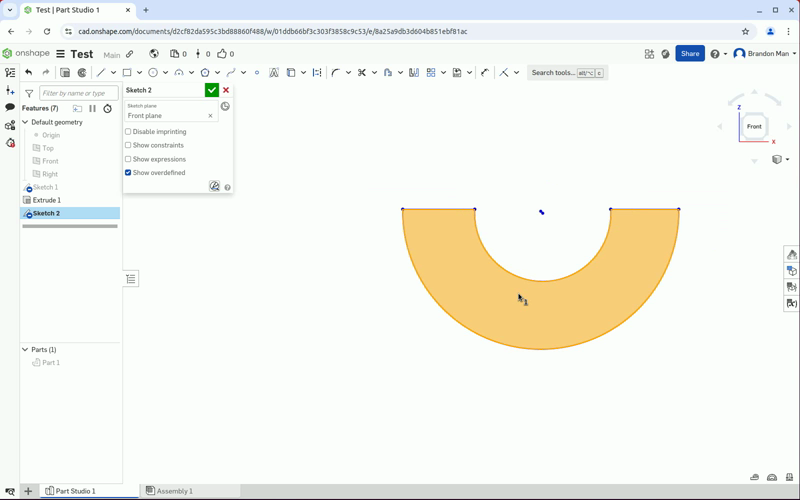
scroll(-6)
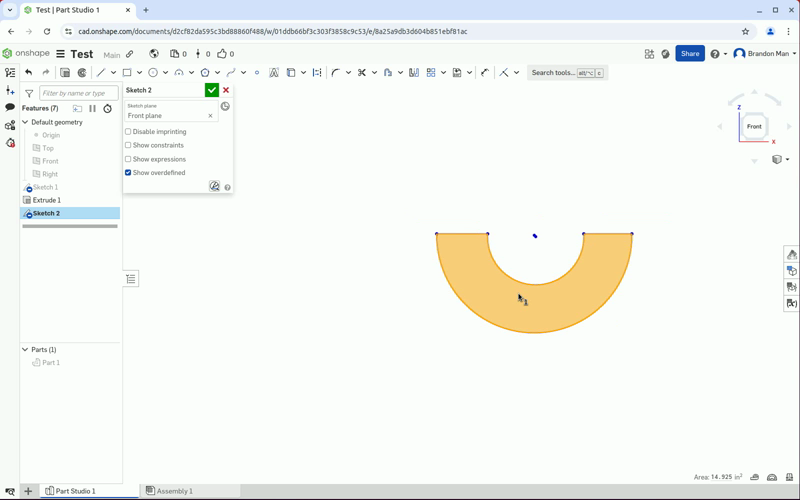
scroll(-6)
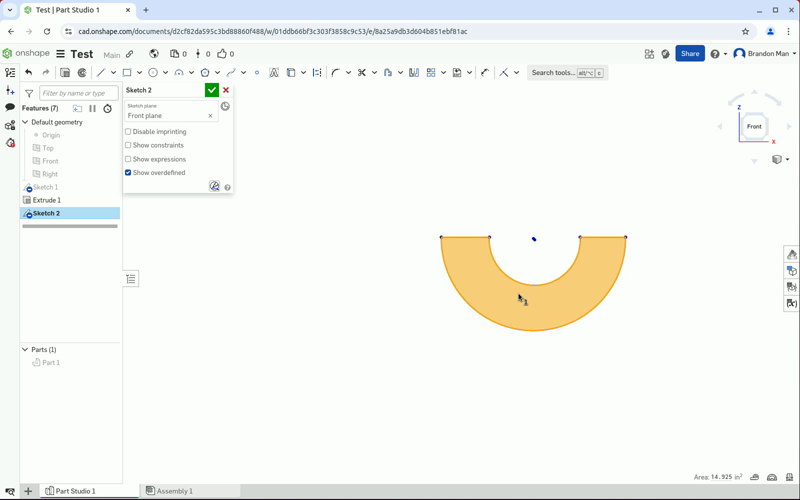
scroll(-6)
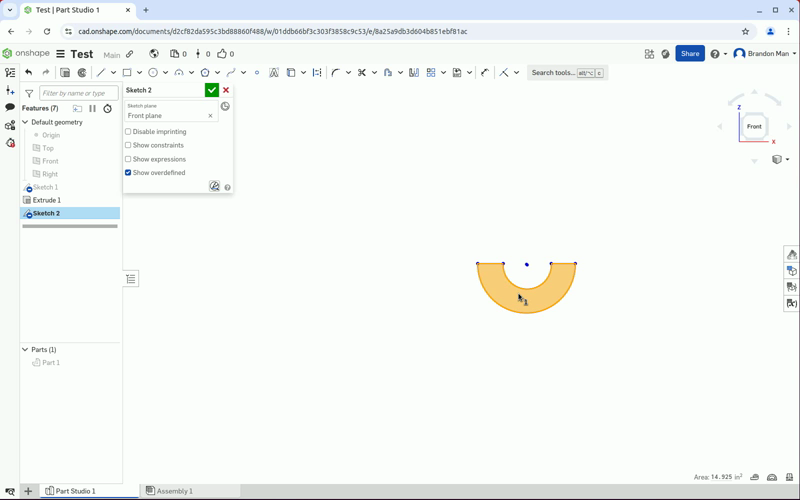
scroll(-6)
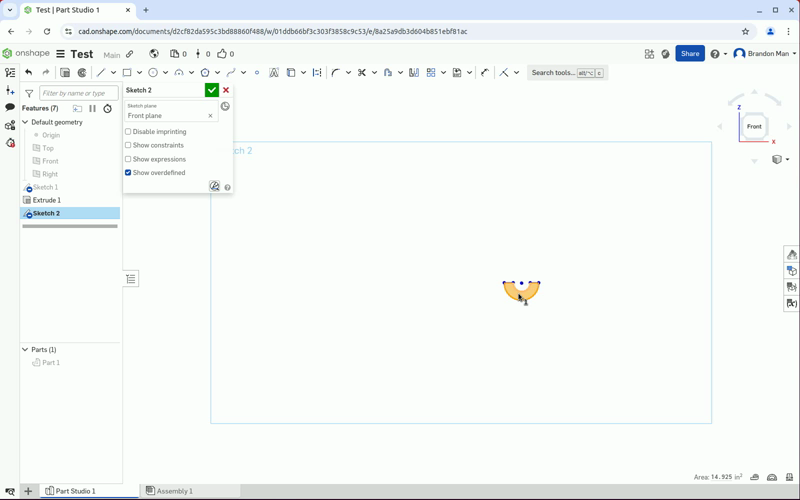
mouse_move(73, 352)
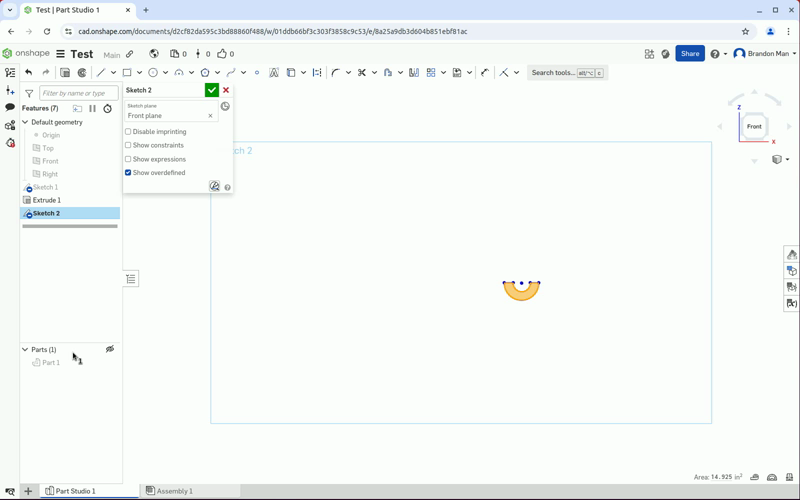
key(shift+y)
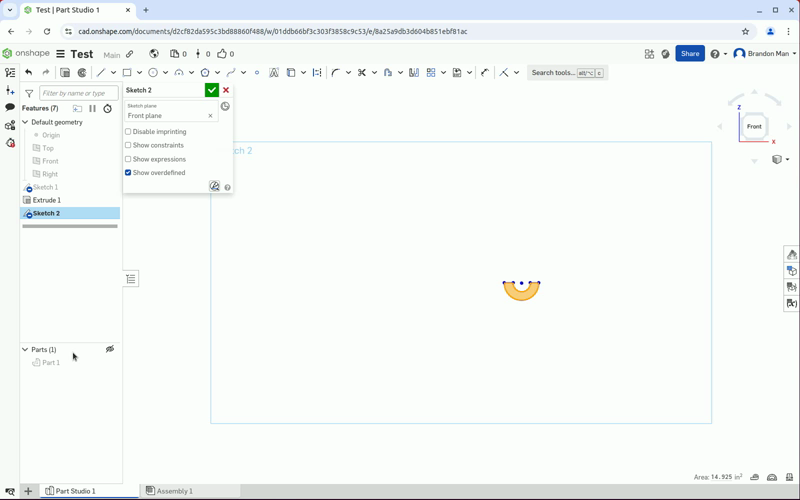
key(shift+e)
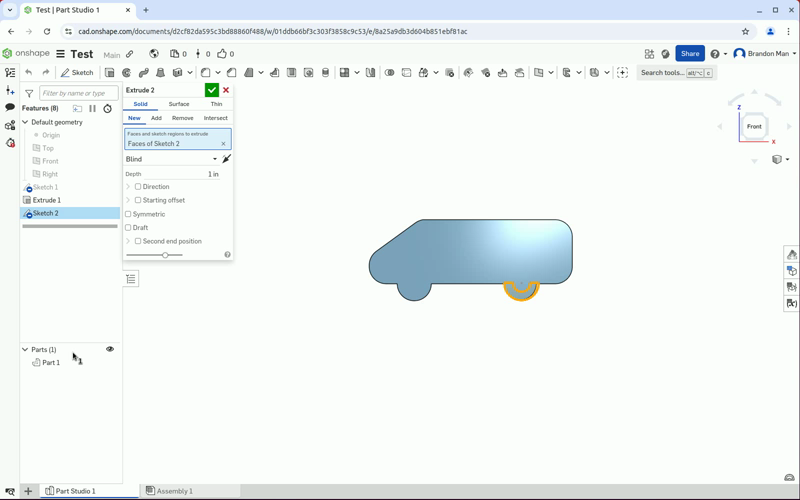
mouse_move(143, 106)
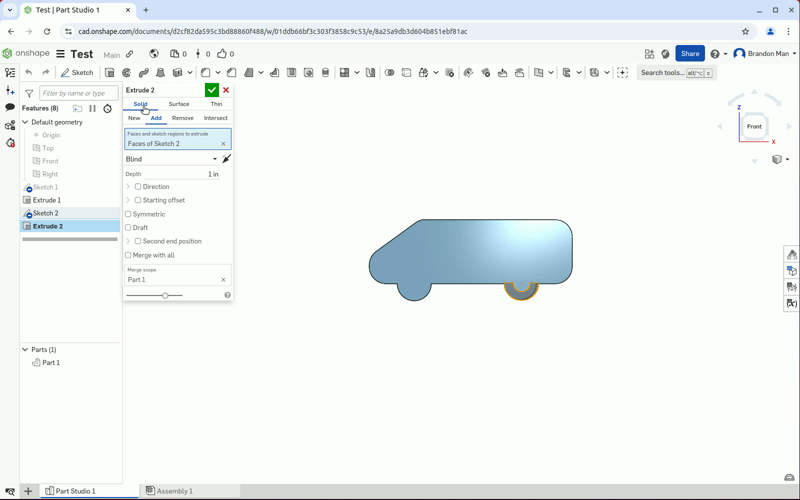
click(143, 106)
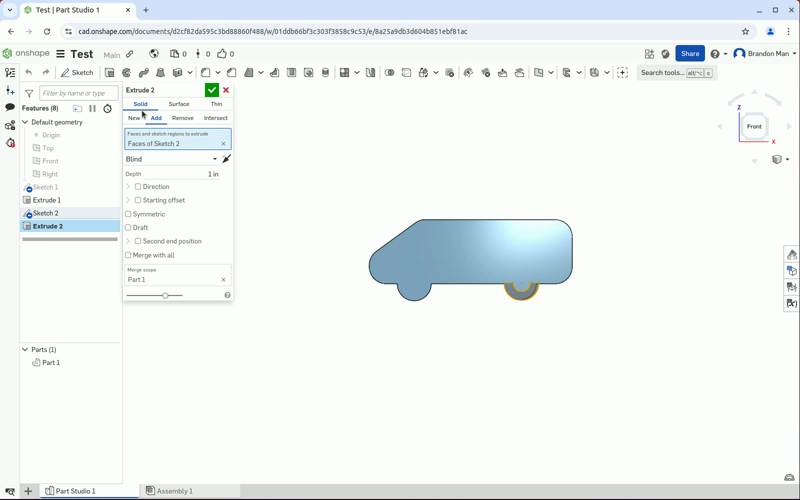
mouse_move(137, 120)
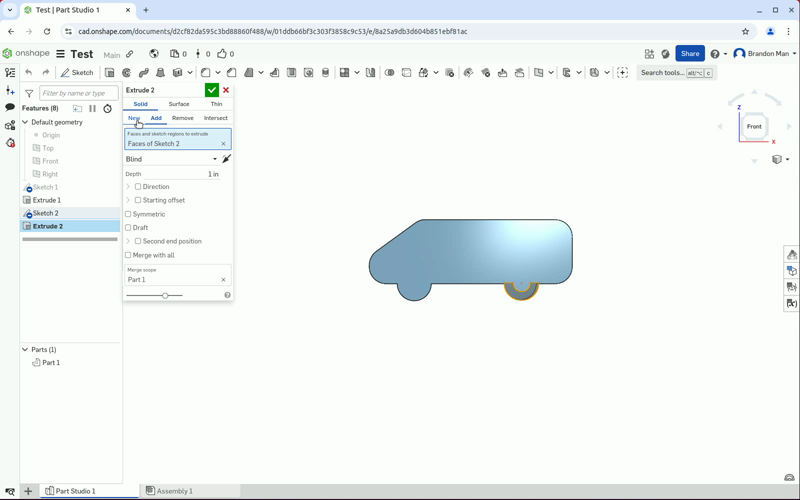
click(137, 120)
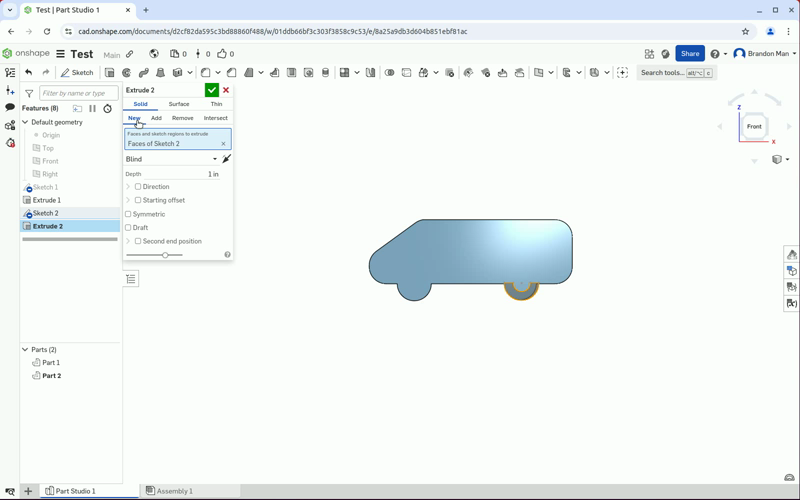
key(tab, 4)
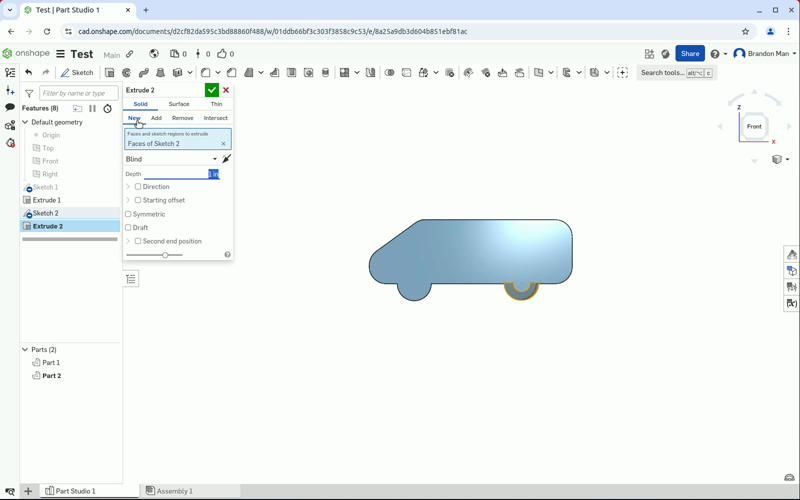
text(11.073)
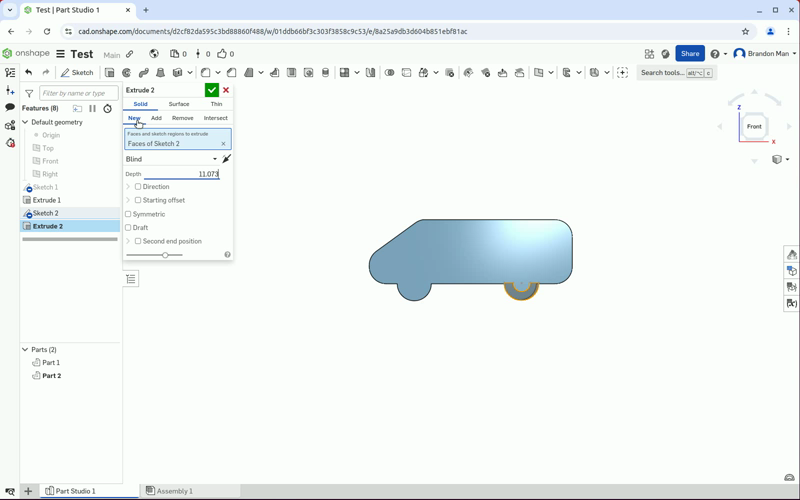
key(enter)
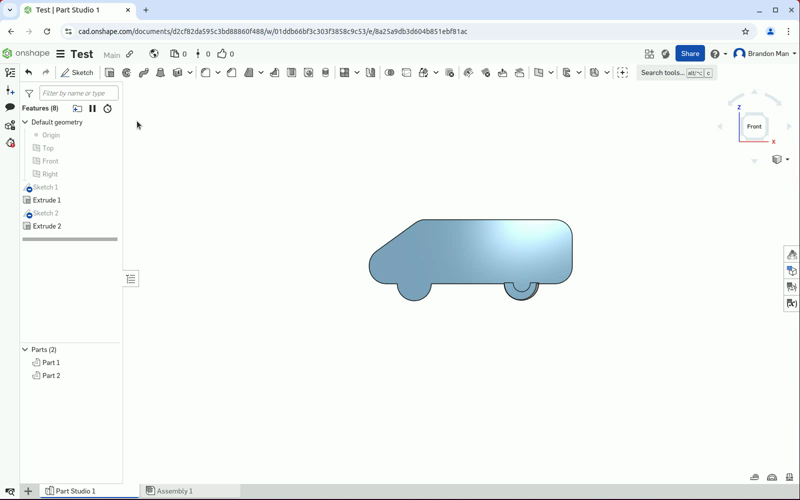
key(shift+h)
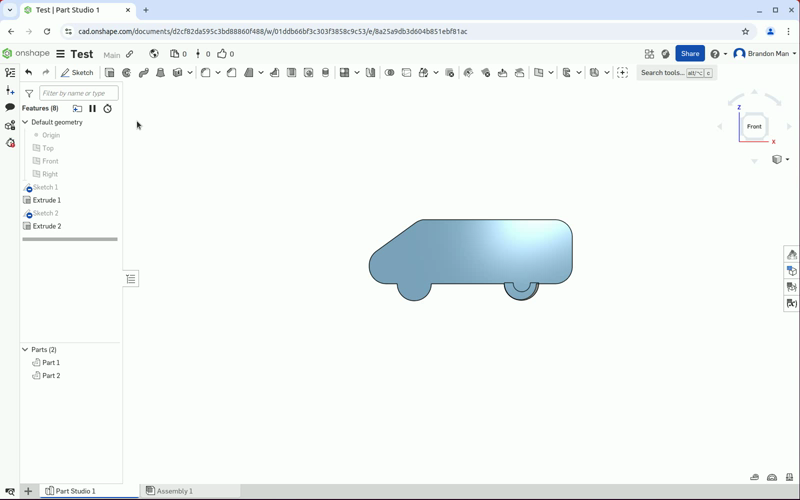
key(shift+h)
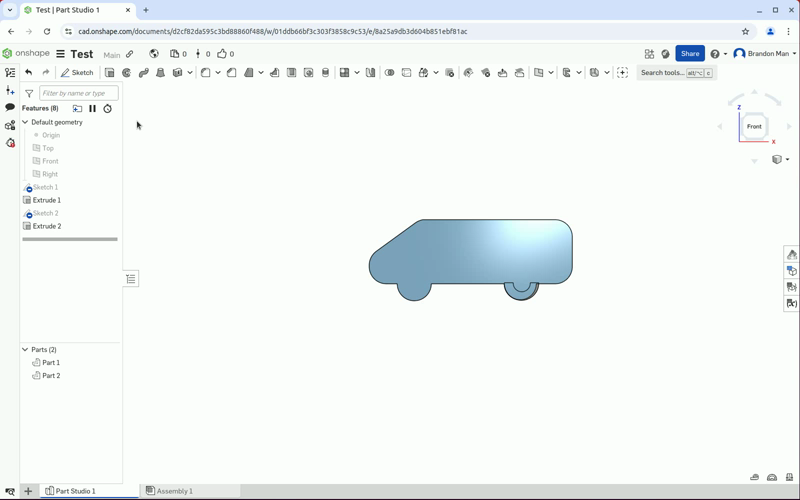
mouse_move(73, 189)
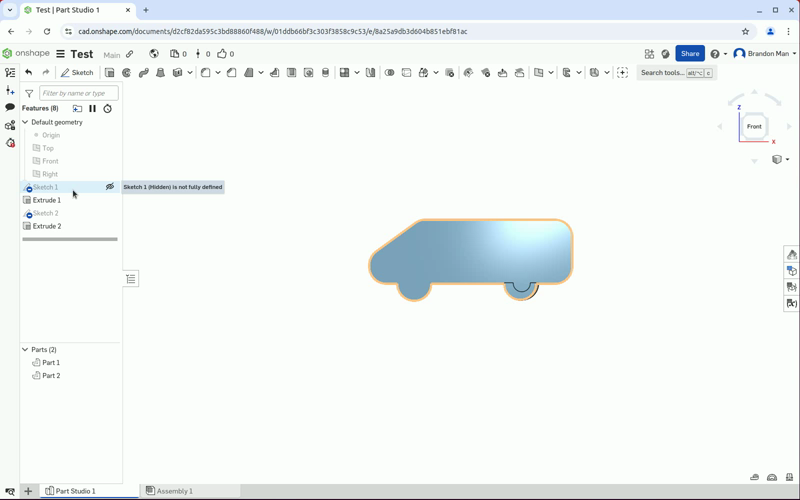
click(73, 189)
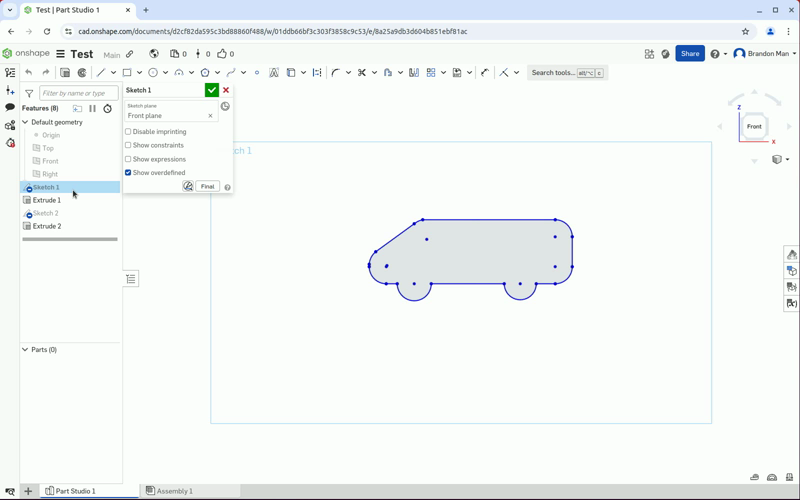
mouse_move(229, 92)
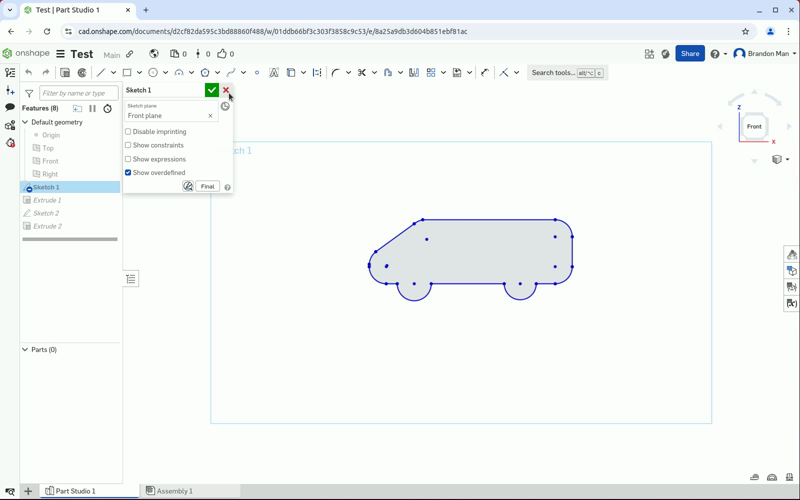
click(229, 92)
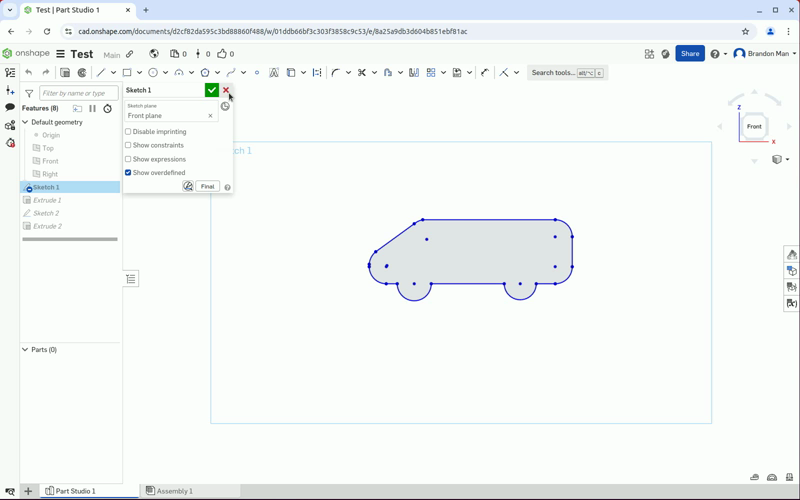
key(shift+s)
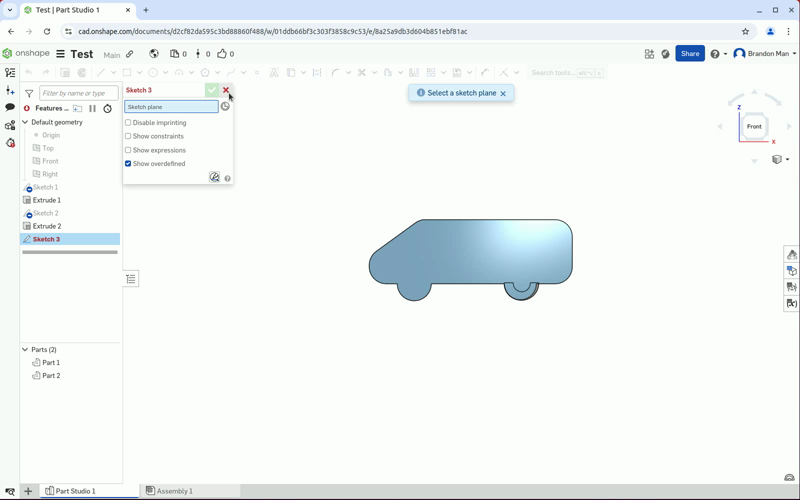
mouse_move(73, 163)
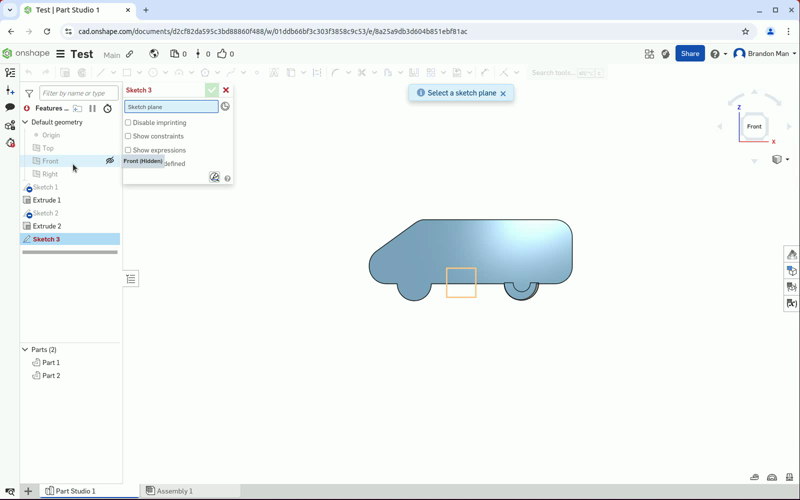
click(73, 163)
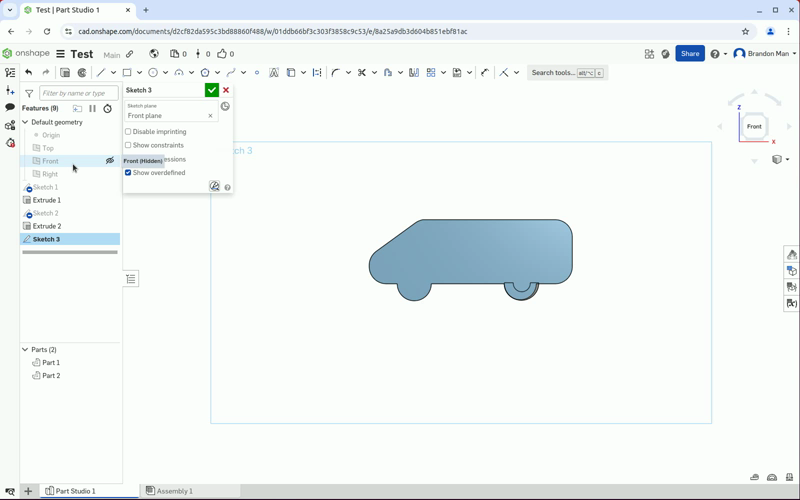
mouse_move(73, 352)
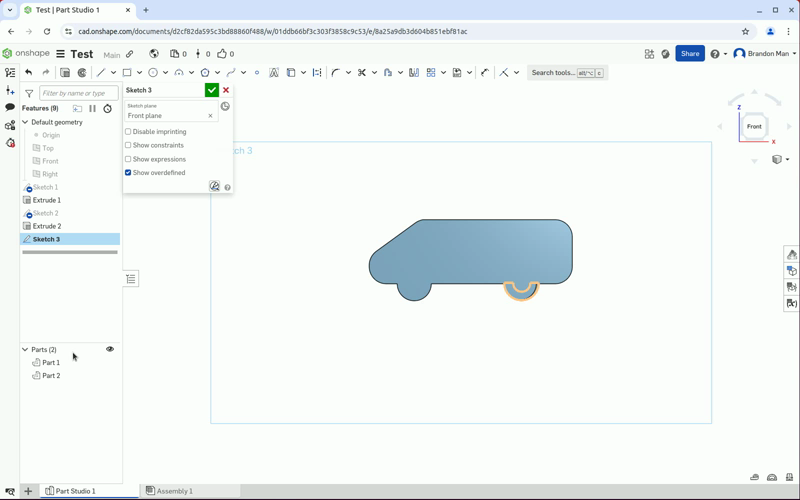
key(y)
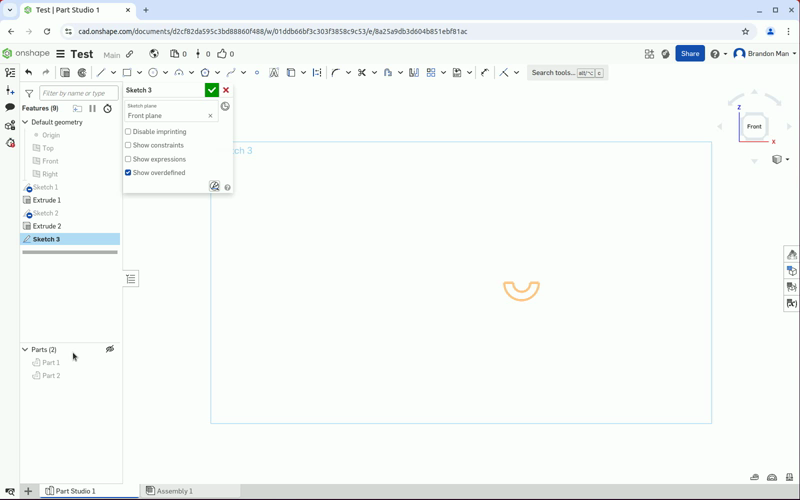
key(a)
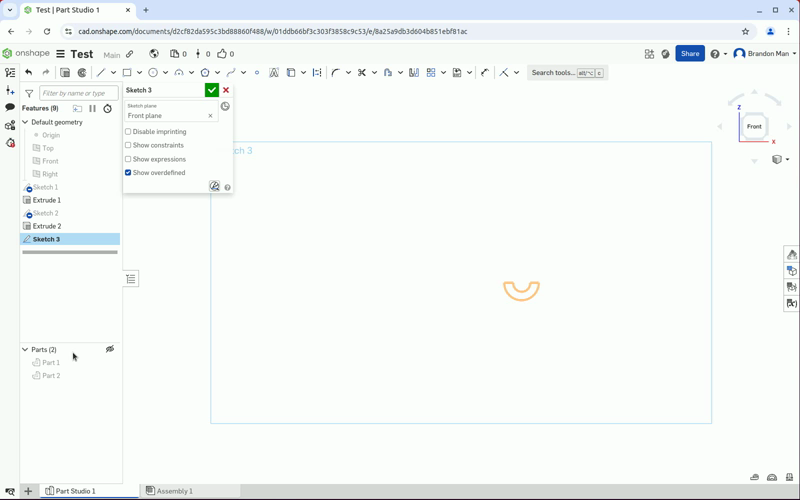
key_down(shift)
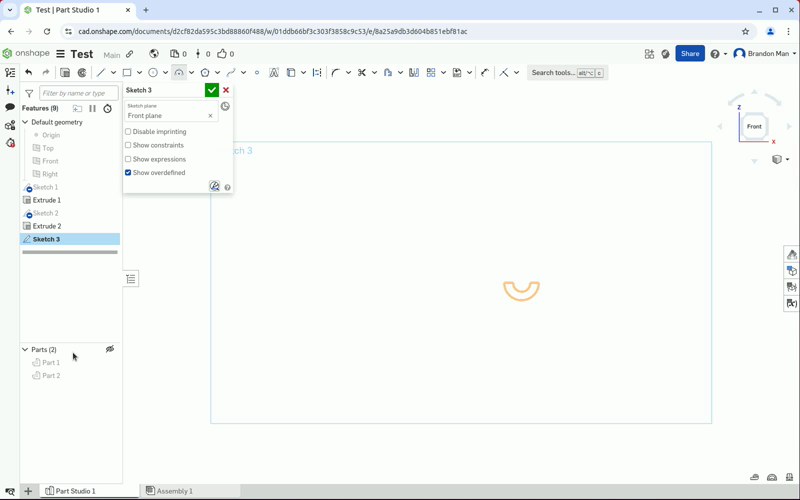
mouse_move(397, 282)
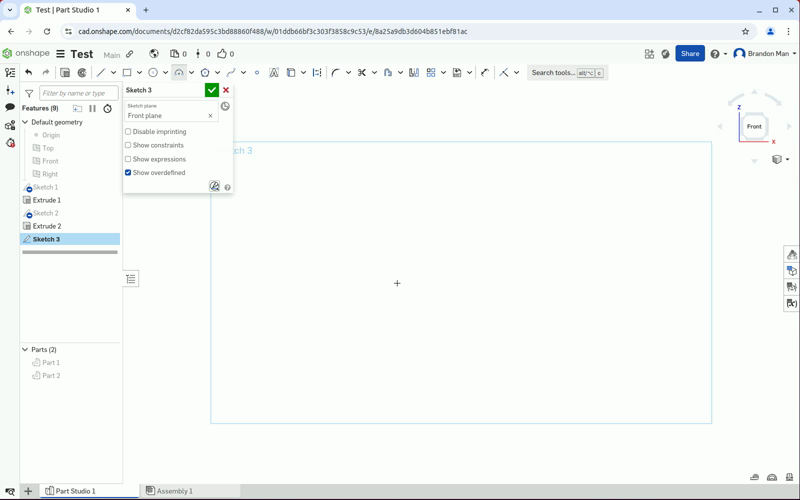
click(397, 282)
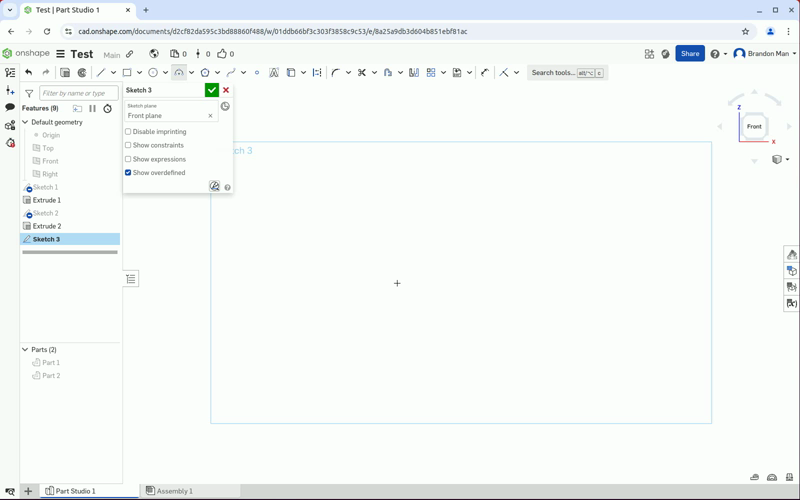
key_up(shift)
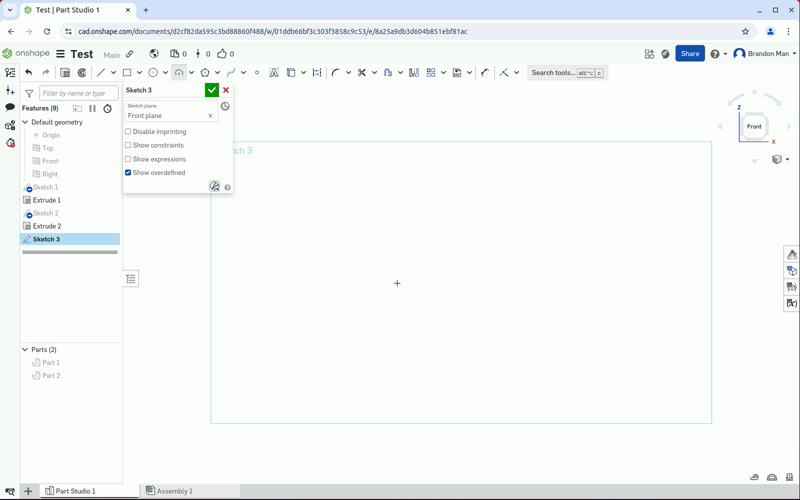
key_down(shift)
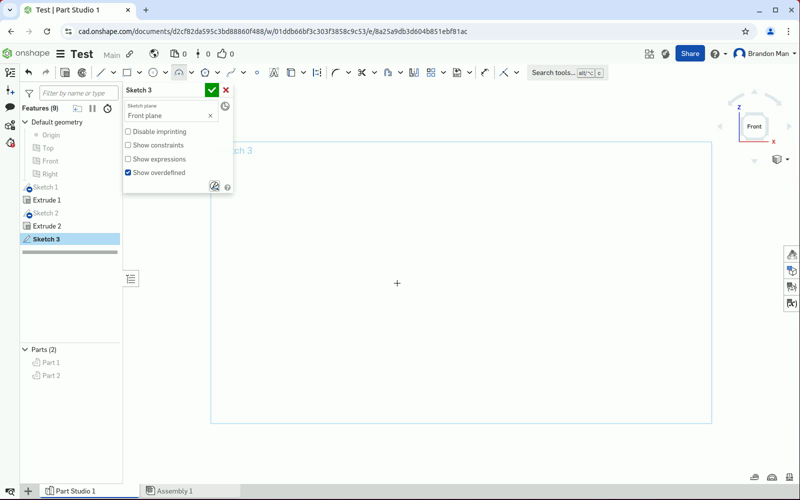
mouse_move(432, 282)
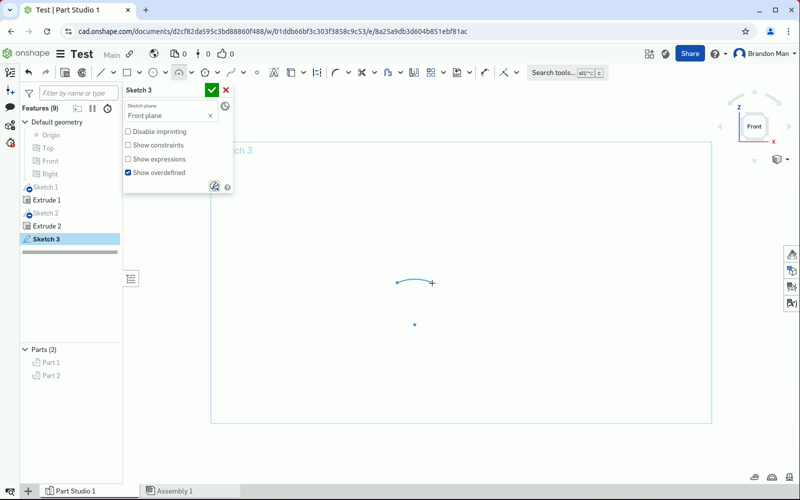
click(432, 282)
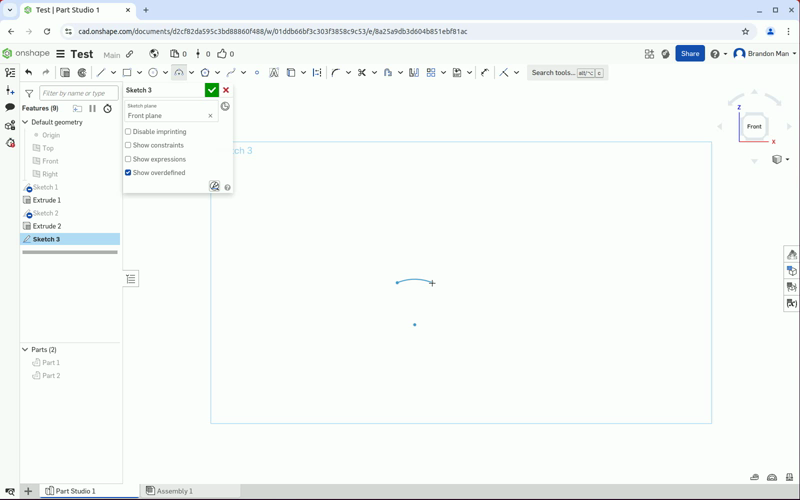
mouse_move(414, 300)
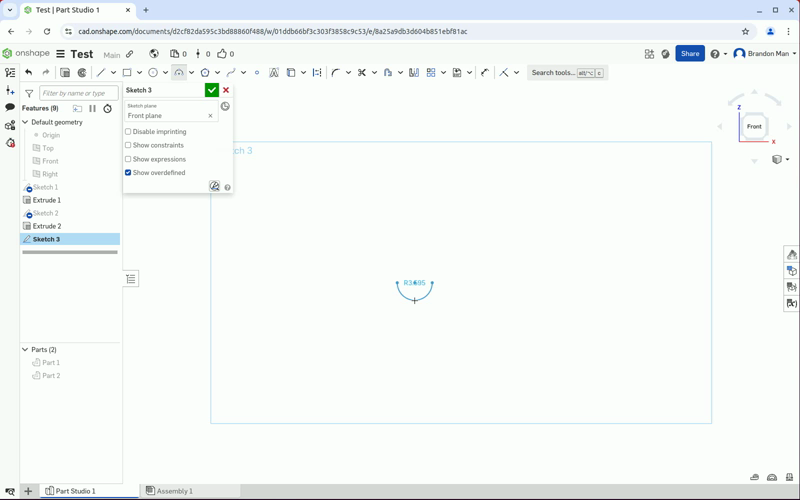
click(414, 300)
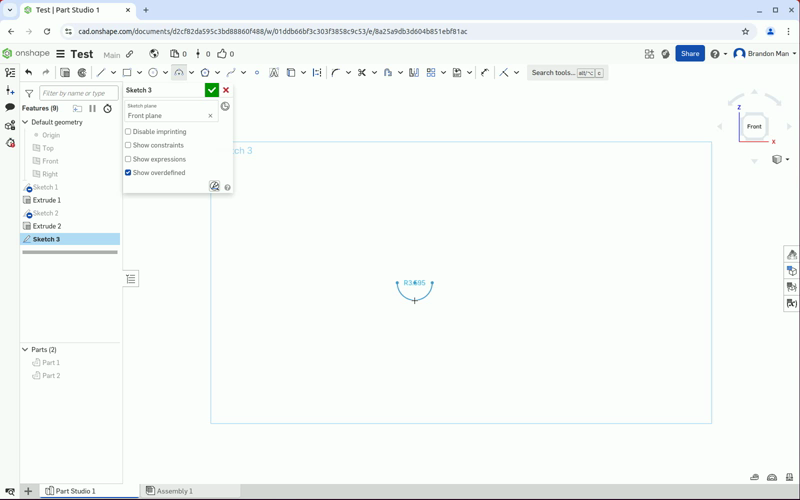
key_up(shift)
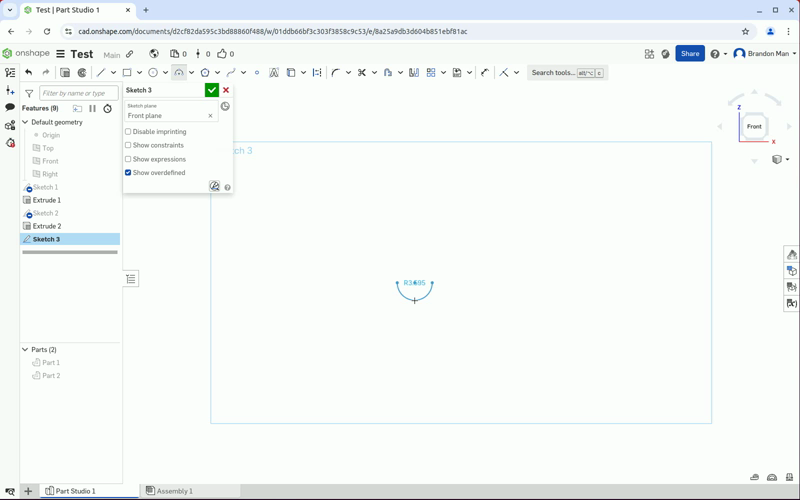
key(esc)
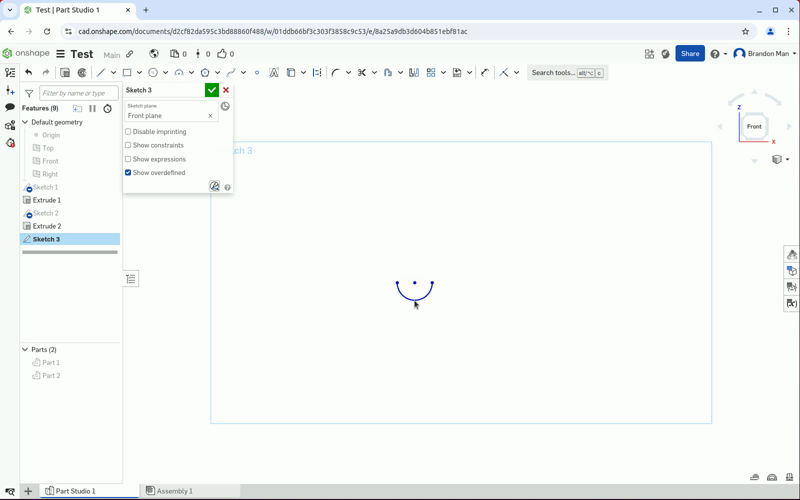
key(l)
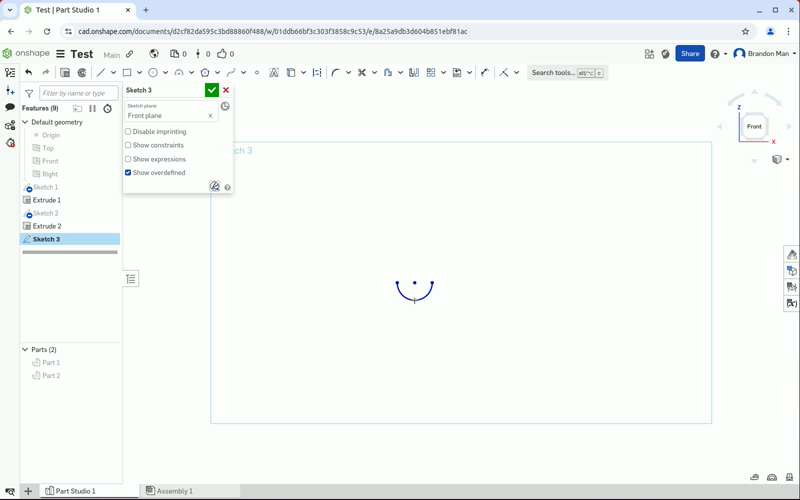
mouse_move(432, 282)
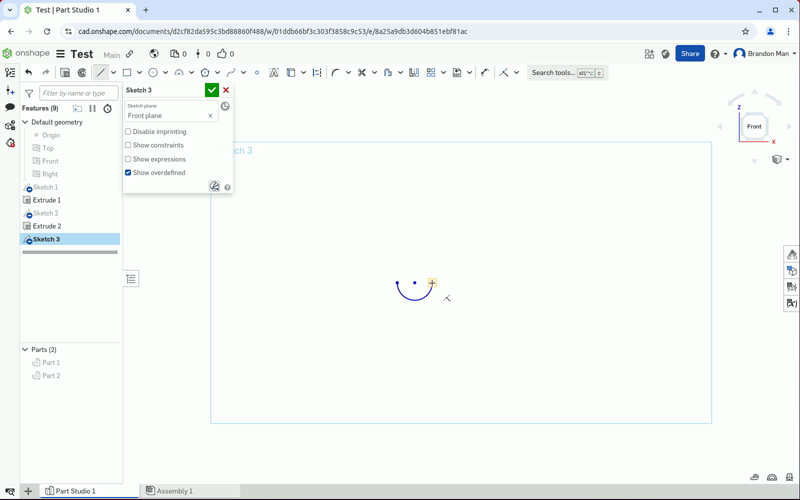
click(432, 282)
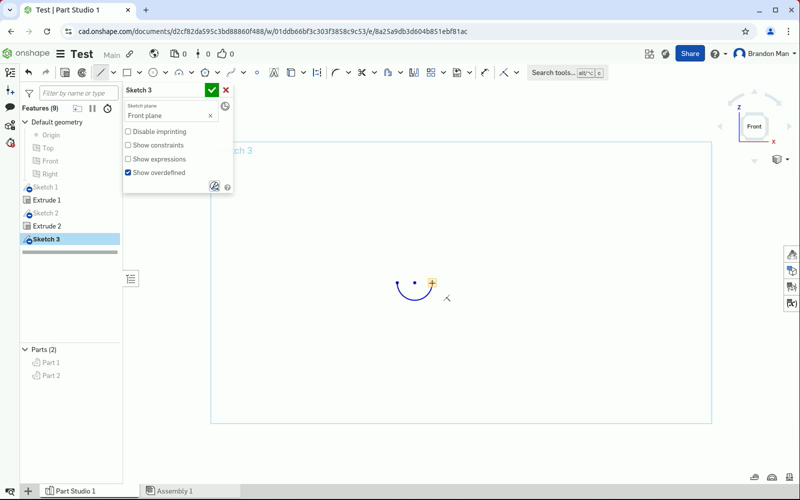
key_down(shift)
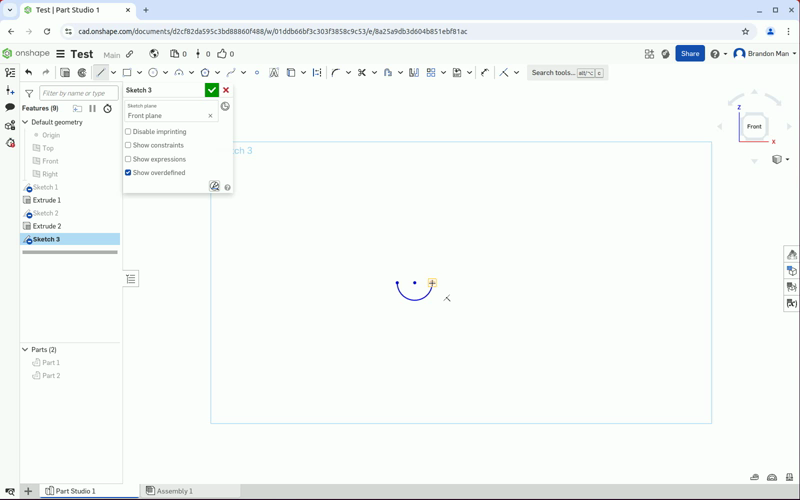
mouse_move(462, 282)
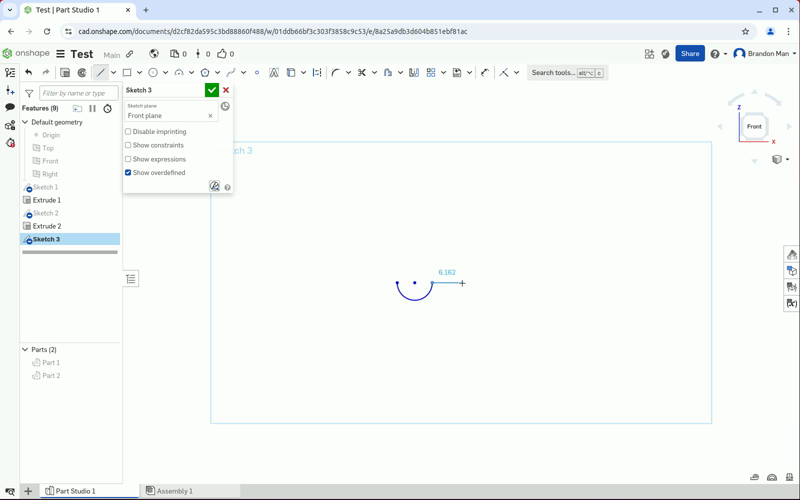
mouse_move(423, 282)
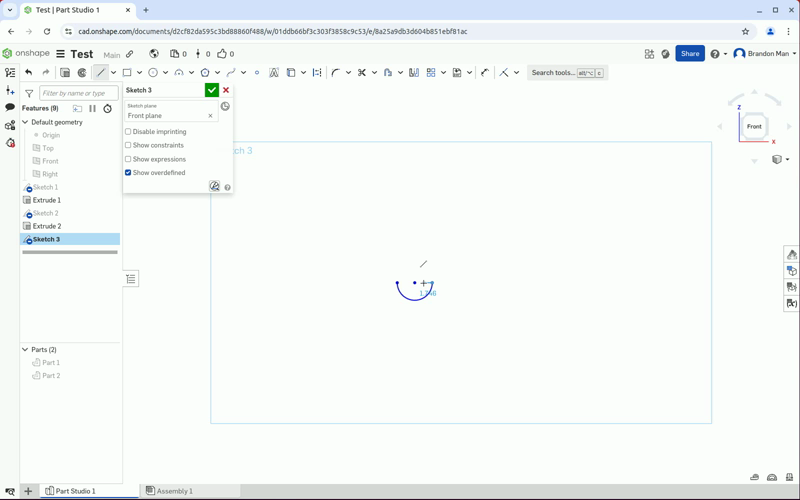
click(423, 282)
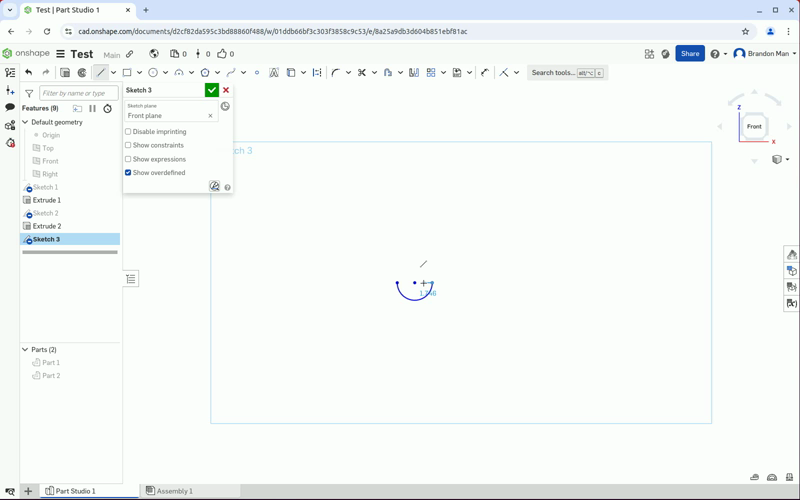
key_up(shift)
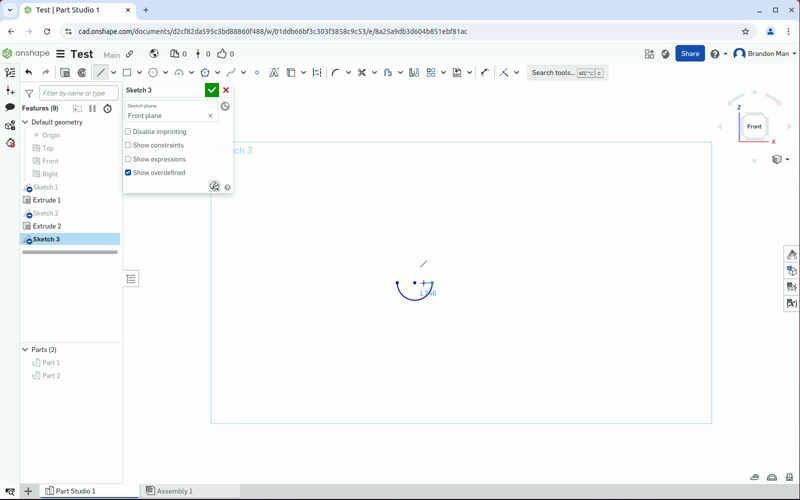
key(esc)
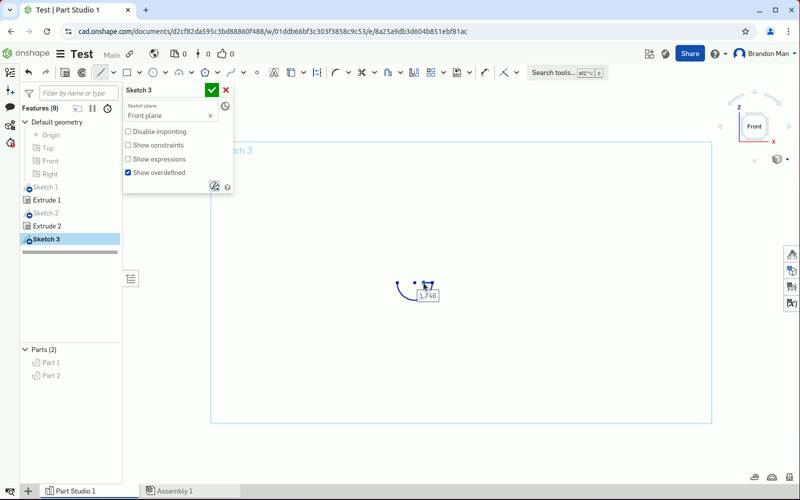
key(a)
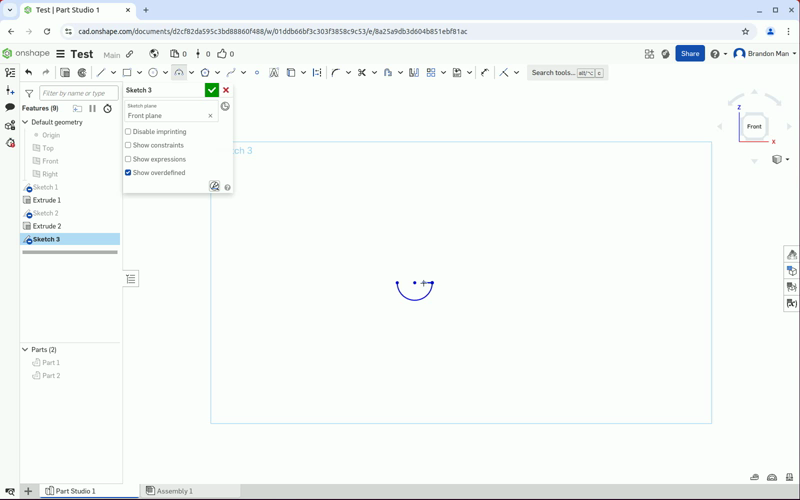
mouse_move(423, 282)
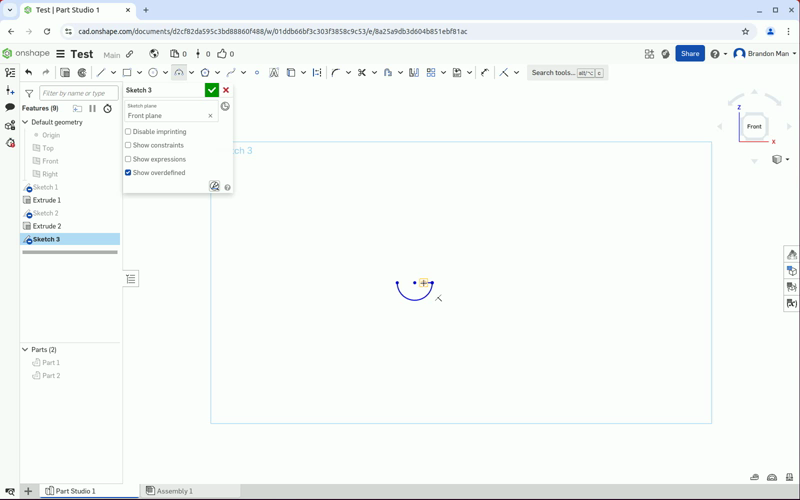
click(423, 282)
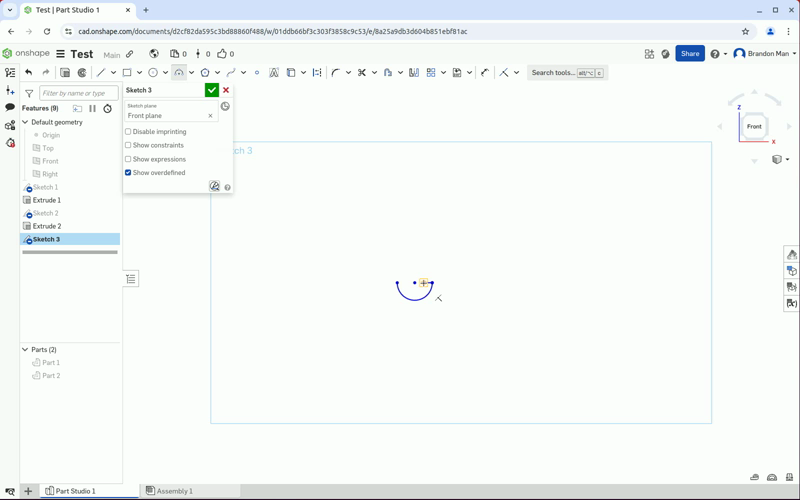
key_down(shift)
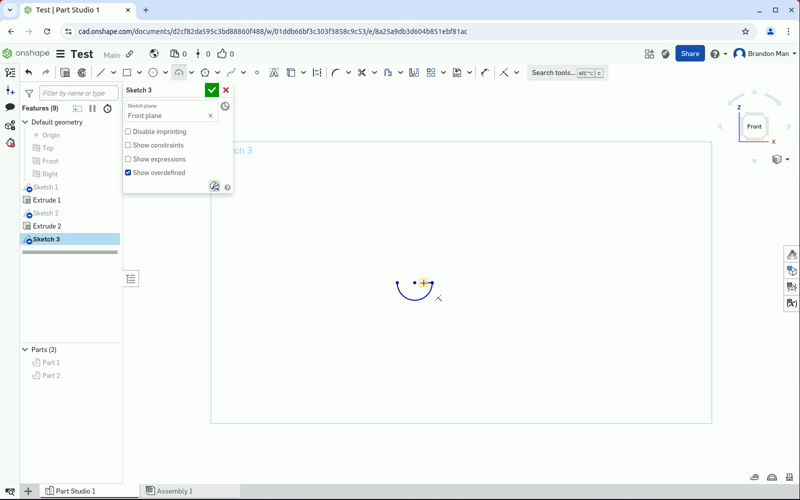
mouse_move(406, 282)
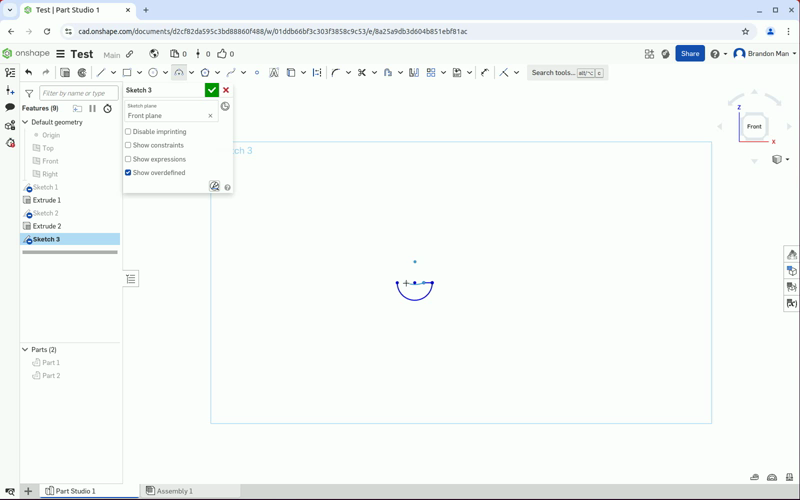
click(406, 282)
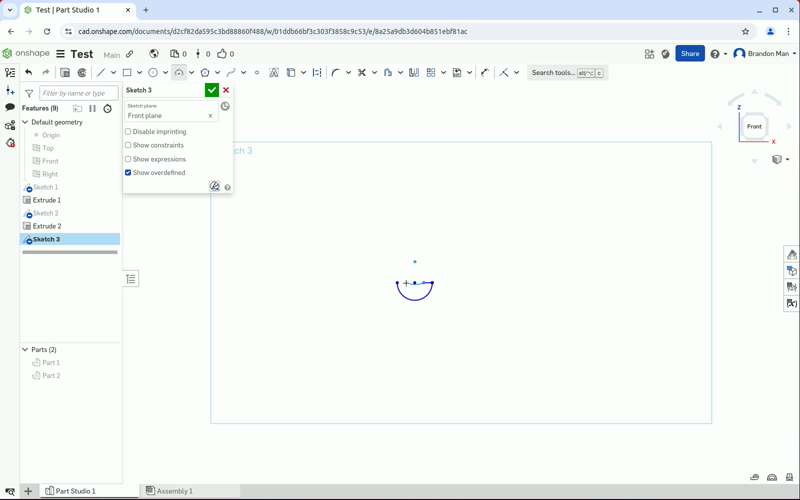
mouse_move(414, 291)
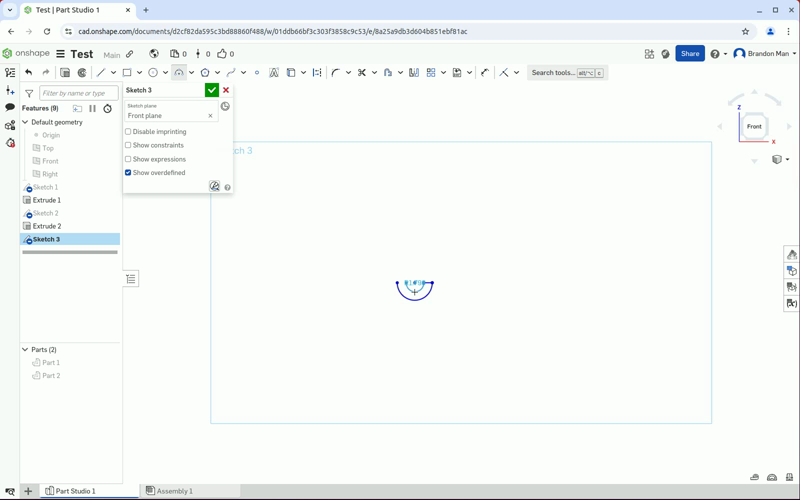
click(414, 291)
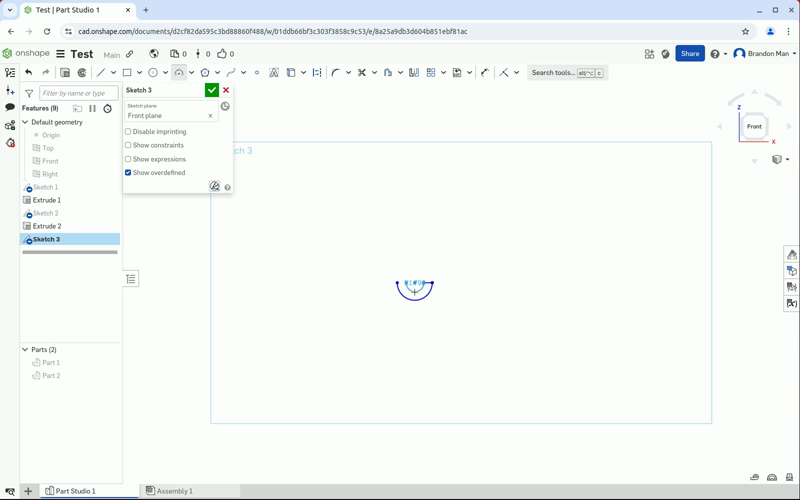
key_up(shift)
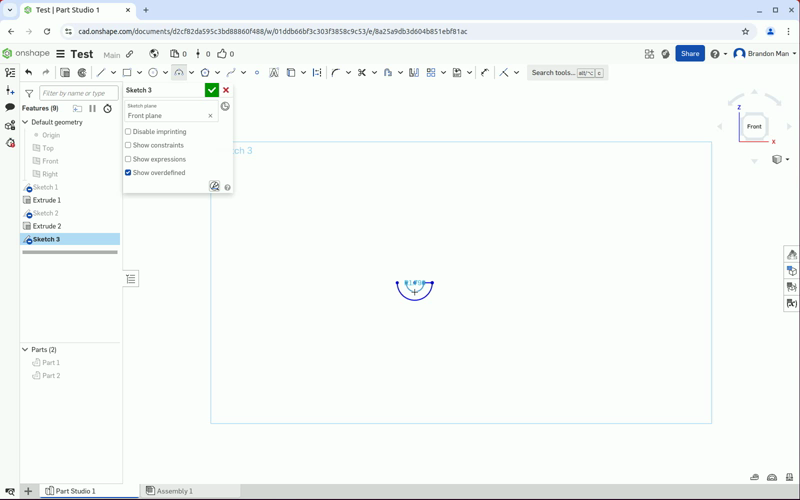
key(esc)
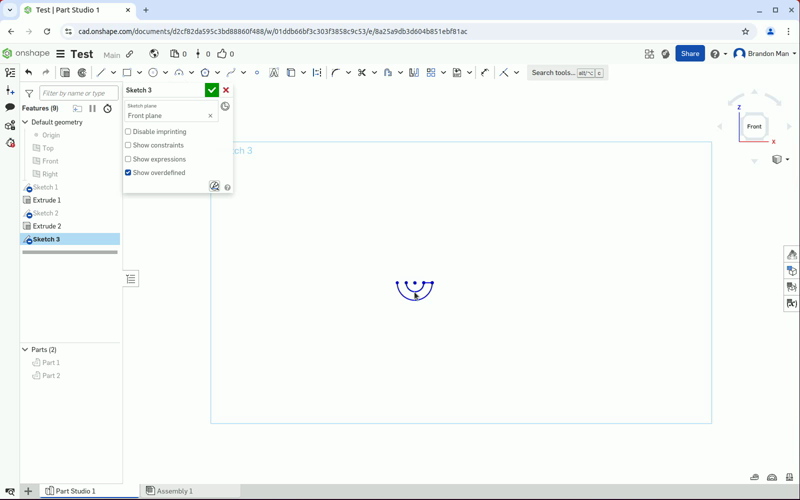
key(l)
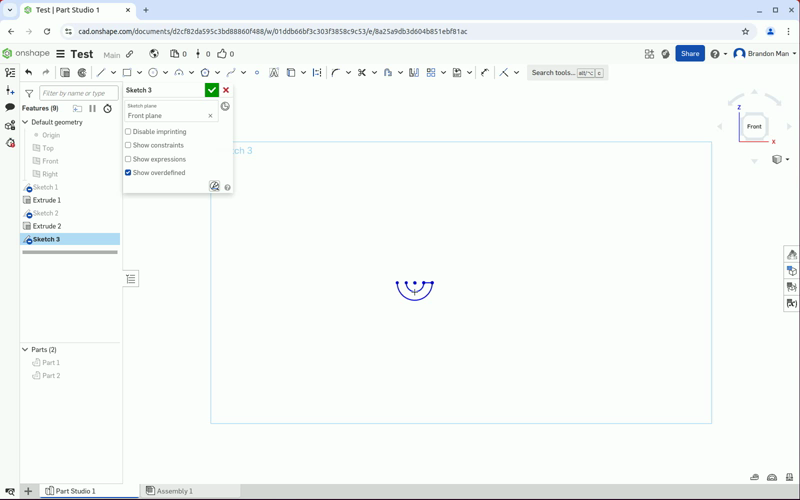
mouse_move(406, 282)
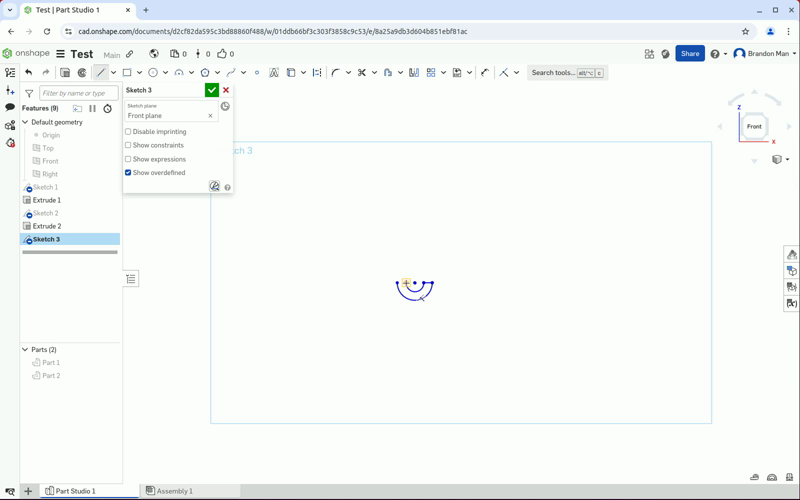
click(406, 282)
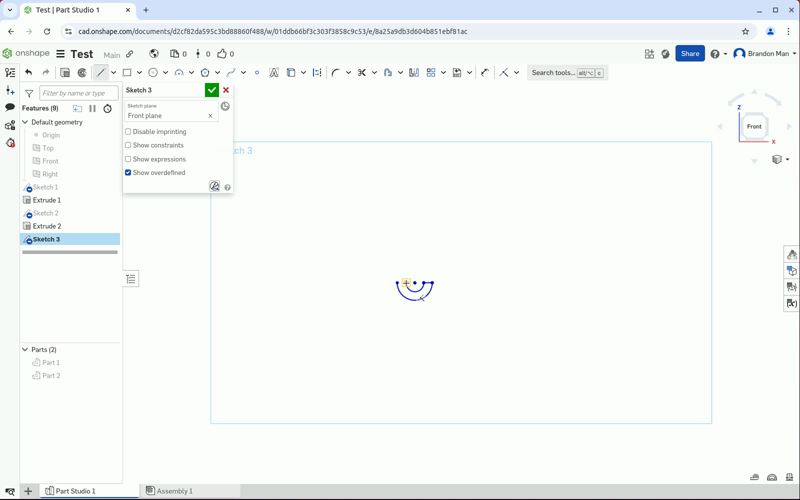
mouse_move(436, 282)
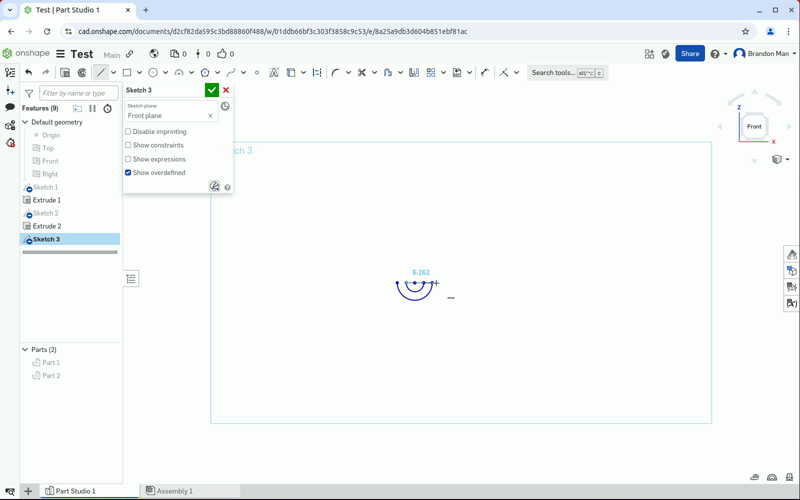
key_down(shift)
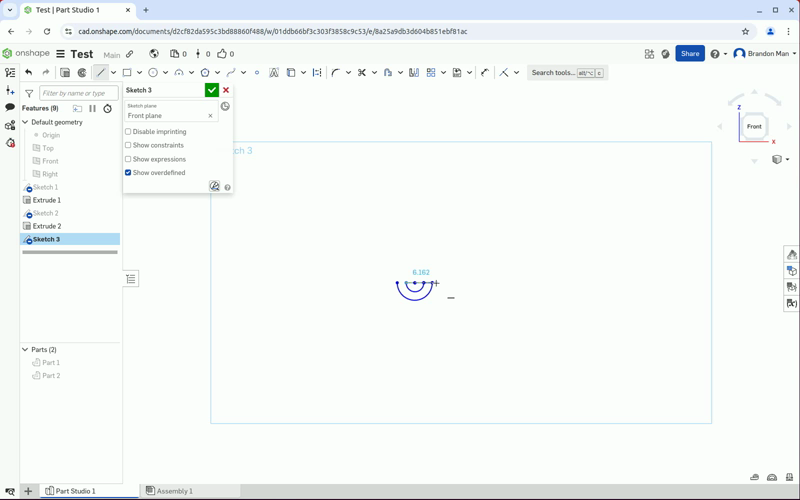
mouse_move(397, 282)
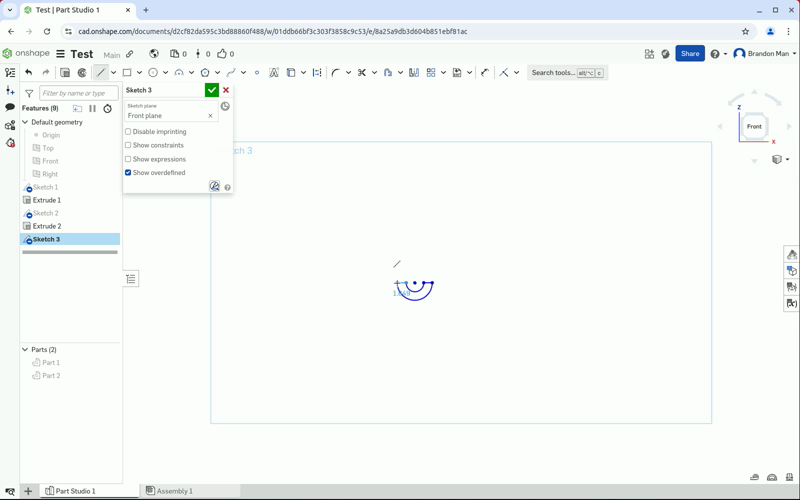
key_up(shift)
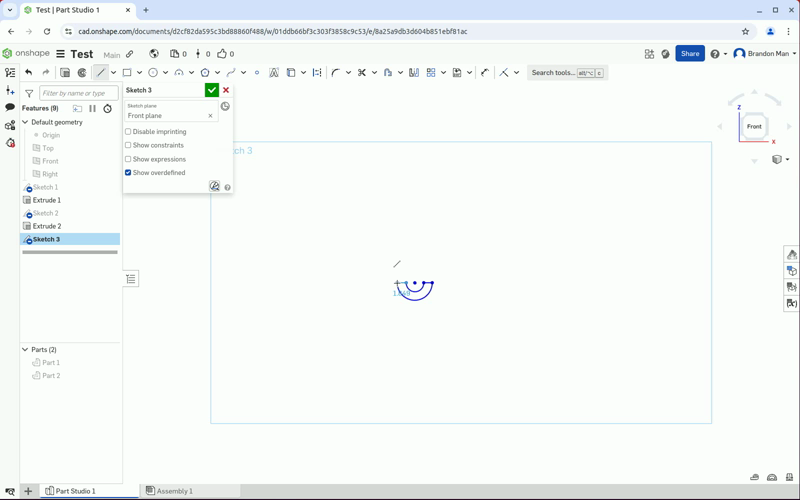
click(397, 282)
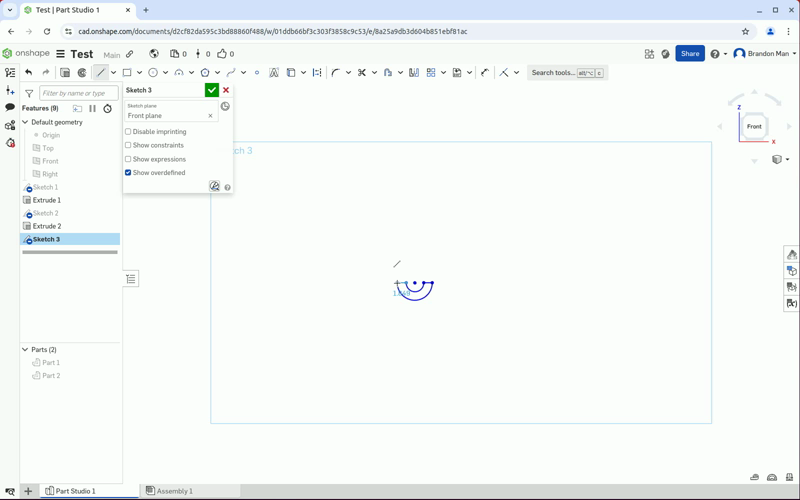
key(esc)
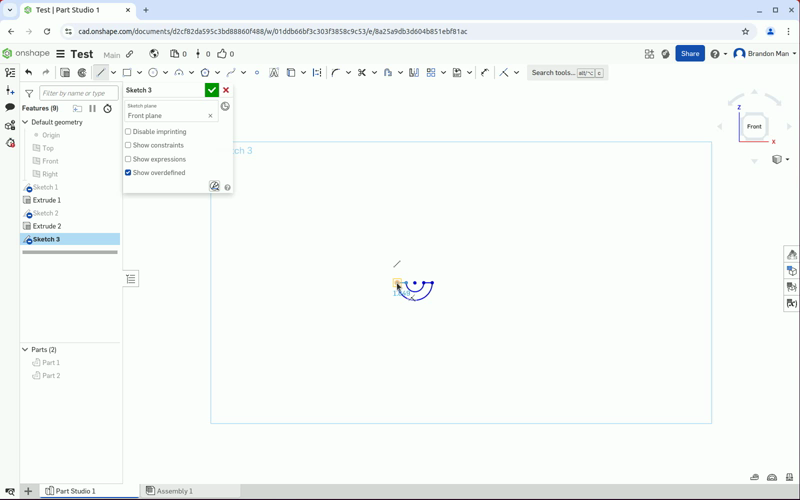
mouse_move(419, 294)
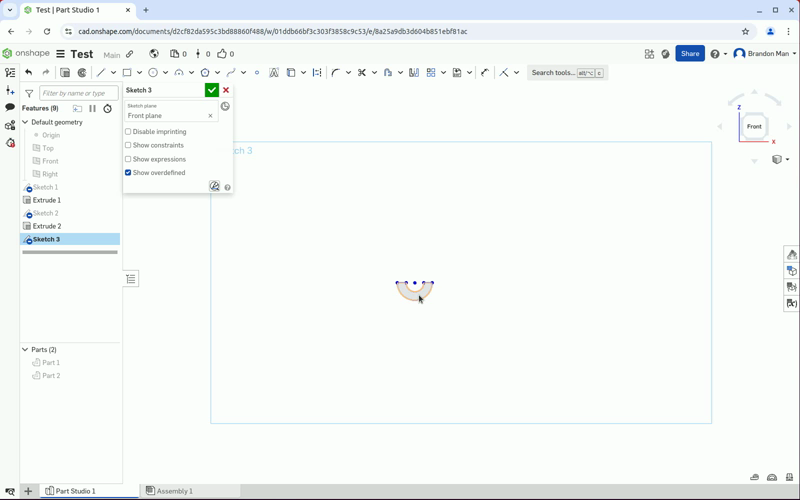
scroll(6)
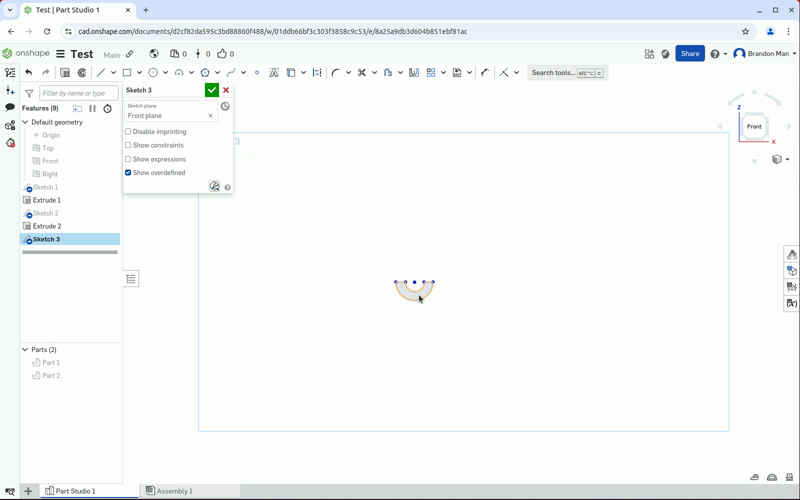
scroll(6)
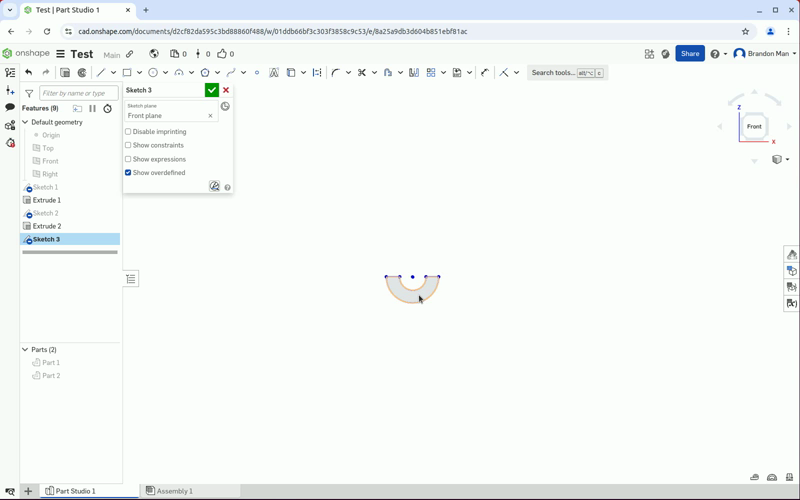
scroll(6)
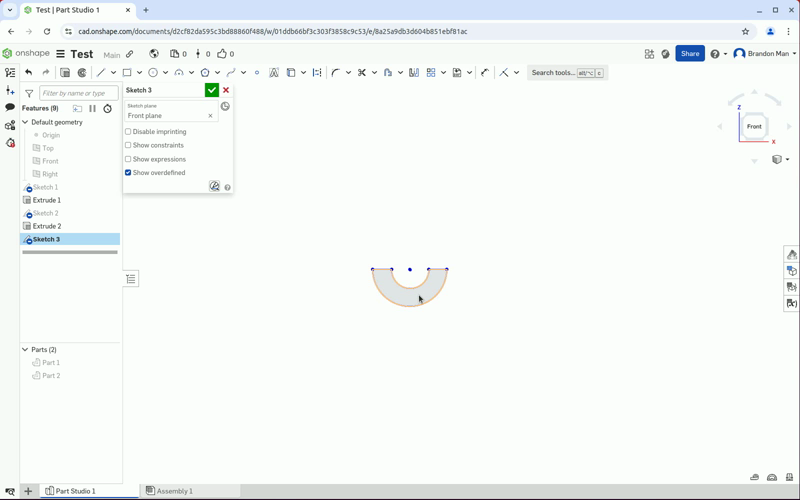
scroll(6)
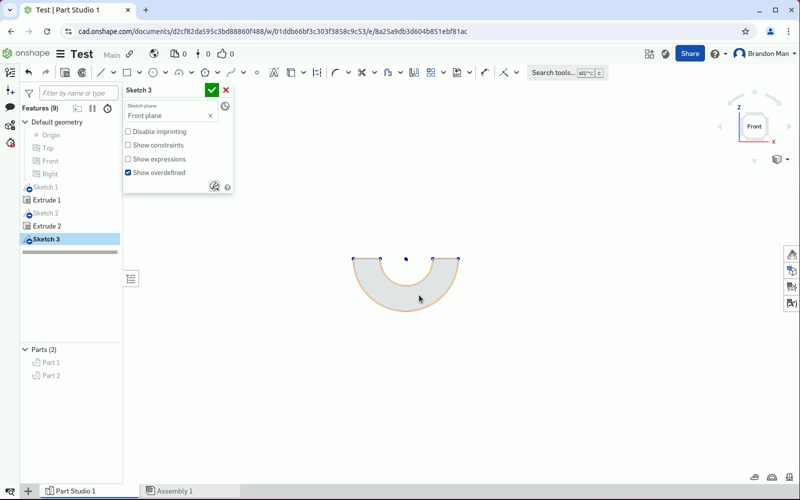
scroll(6)
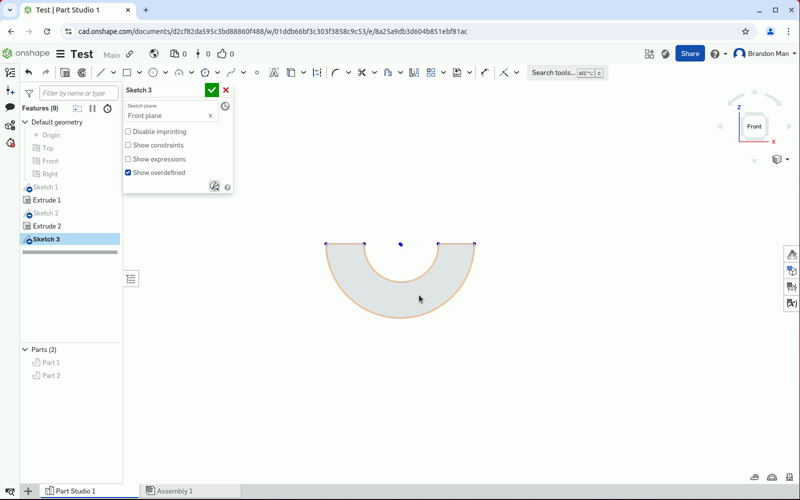
scroll(6)
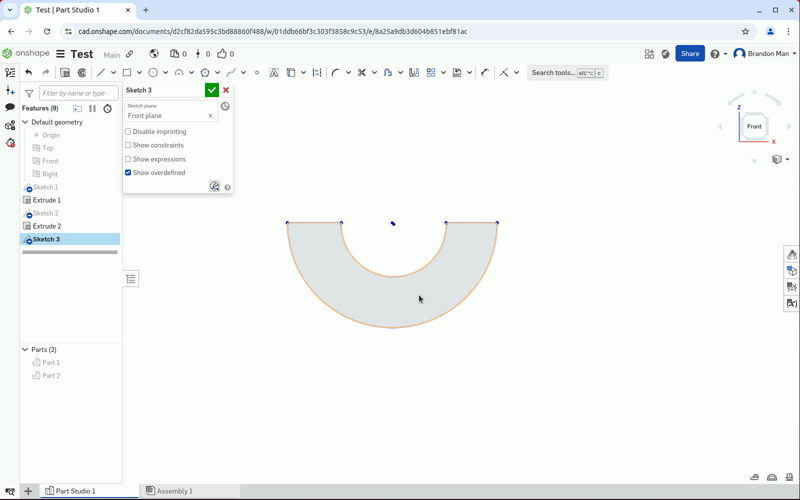
scroll(6)
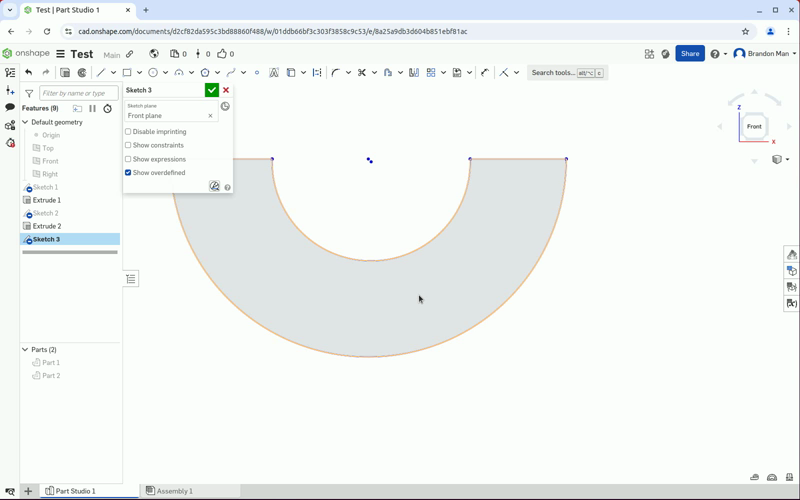
click(419, 294)
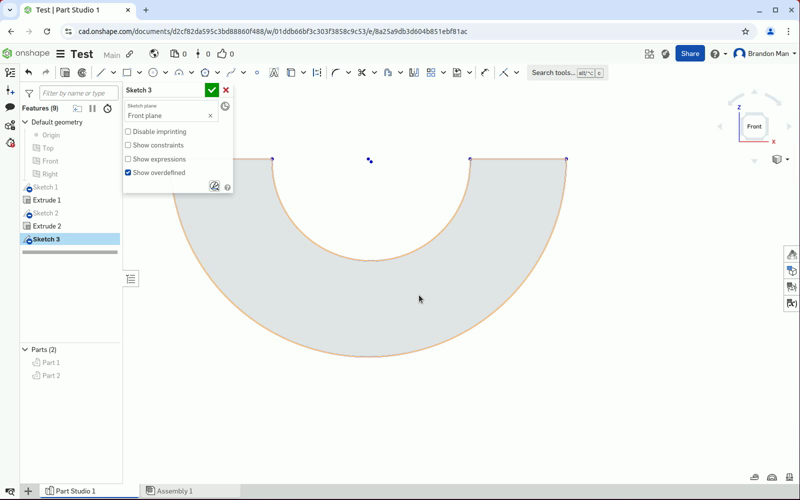
scroll(-6)
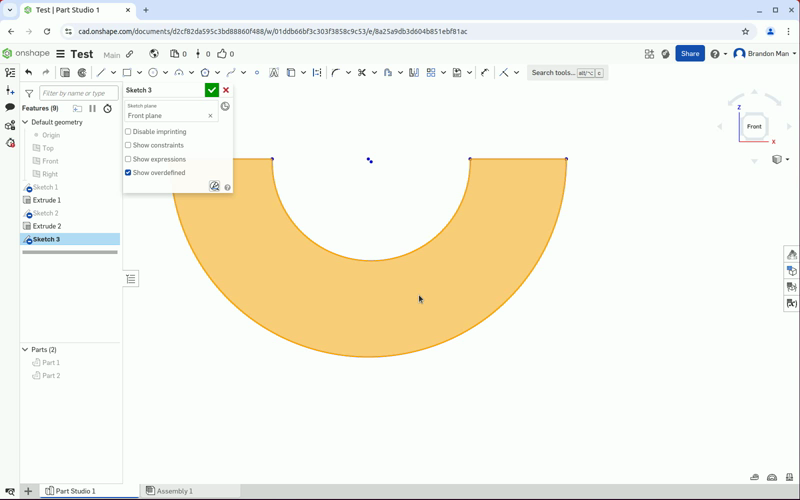
scroll(-6)
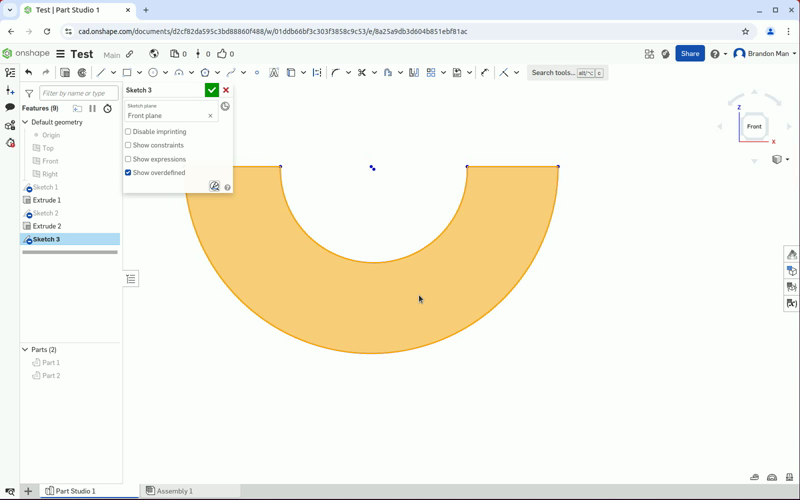
scroll(-6)
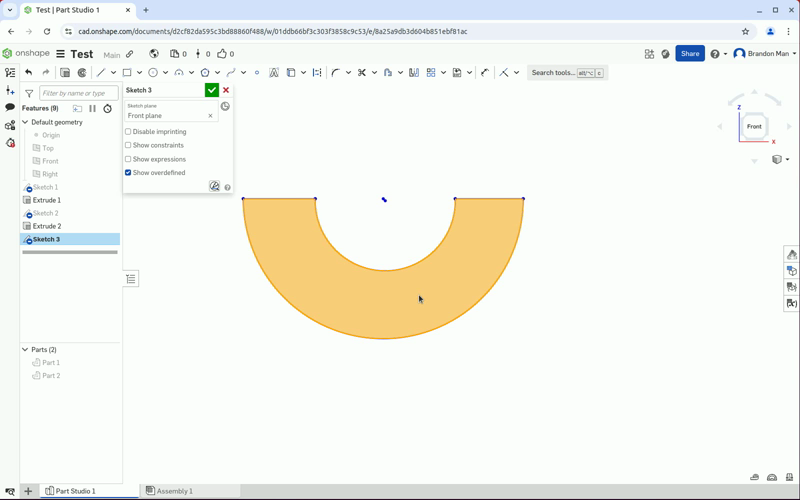
scroll(-6)
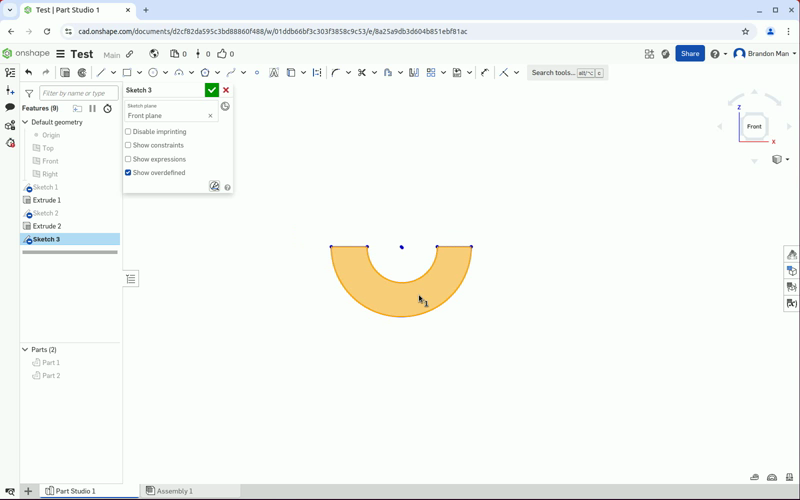
scroll(-6)
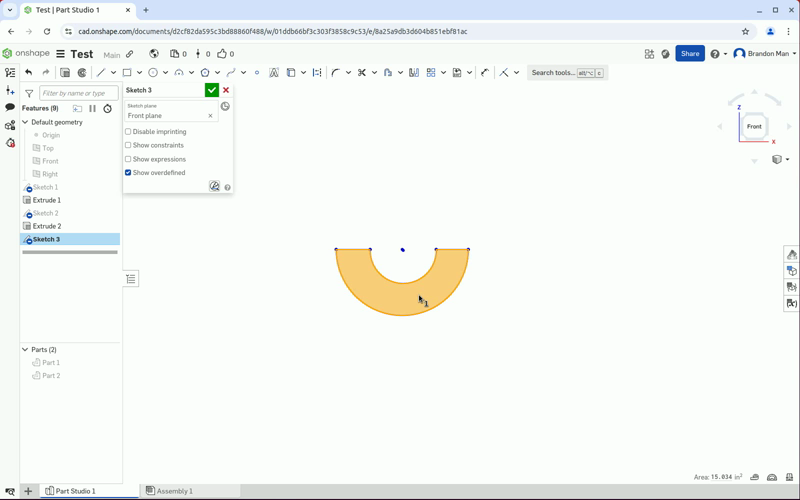
scroll(-6)
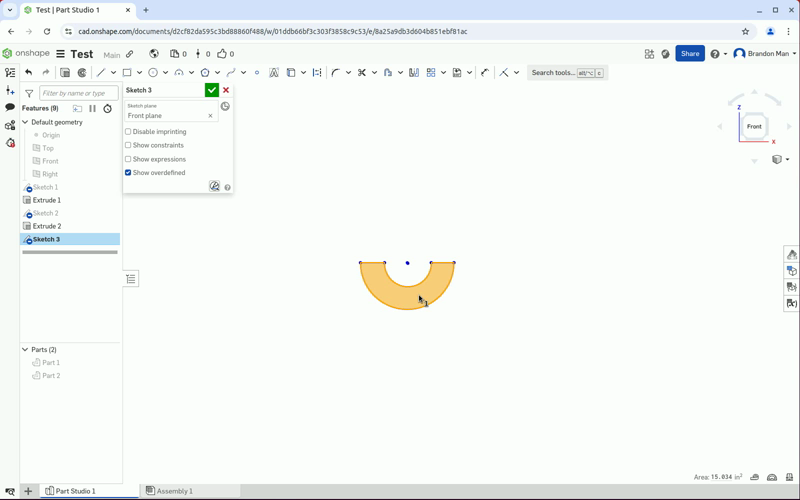
scroll(-6)
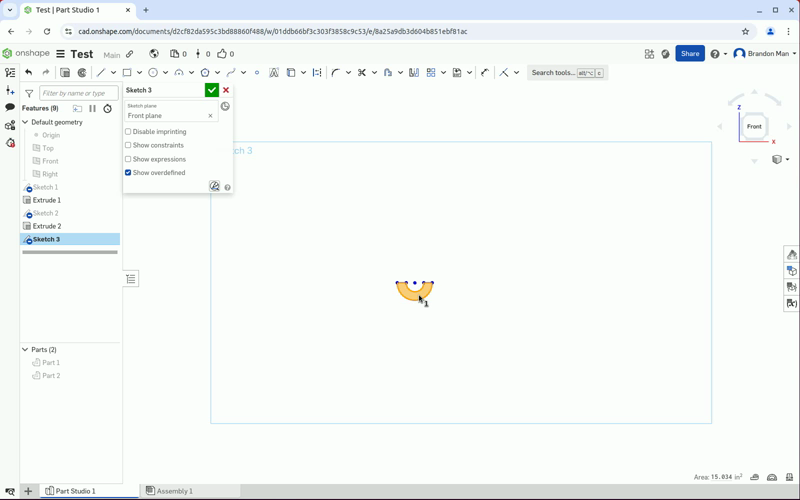
mouse_move(73, 352)
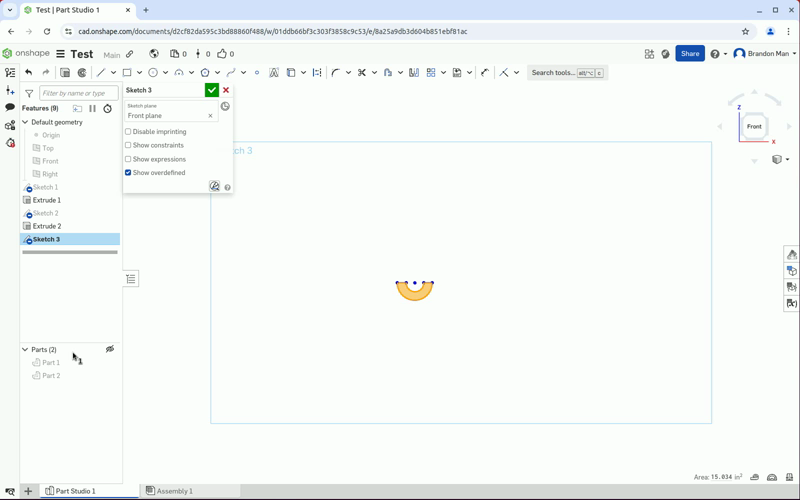
key(shift+y)
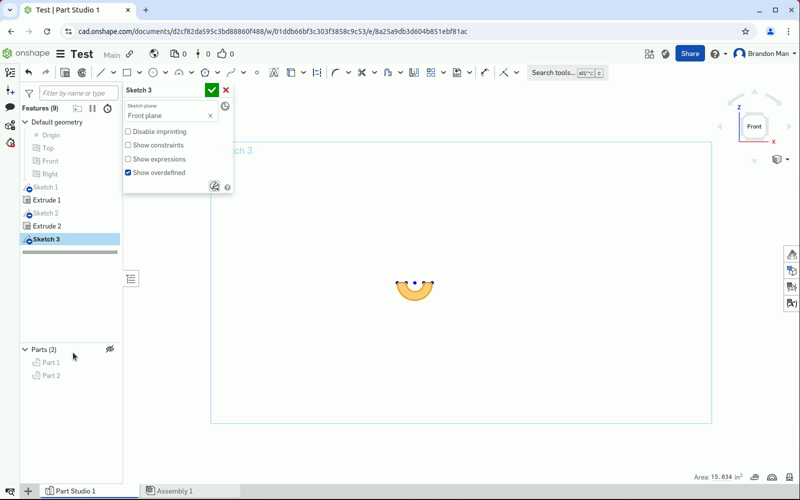
key(shift+e)
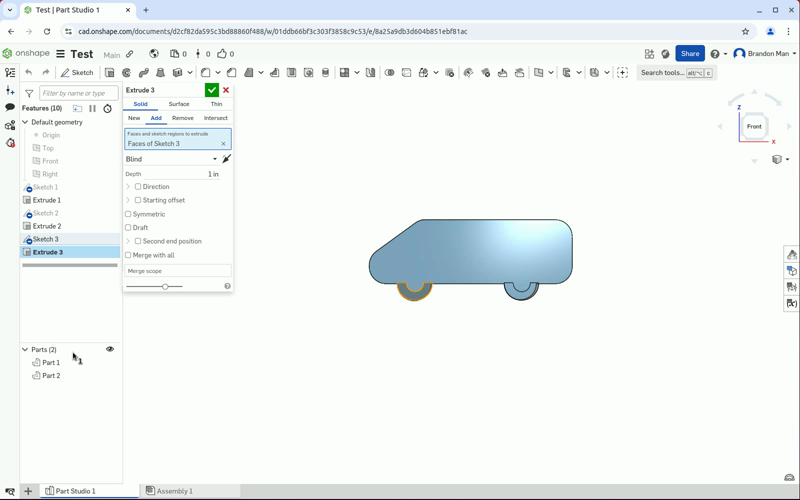
mouse_move(143, 106)
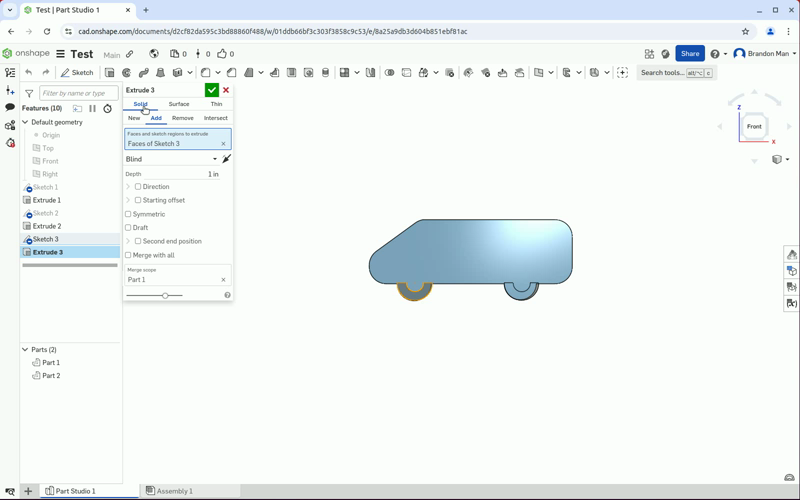
click(143, 106)
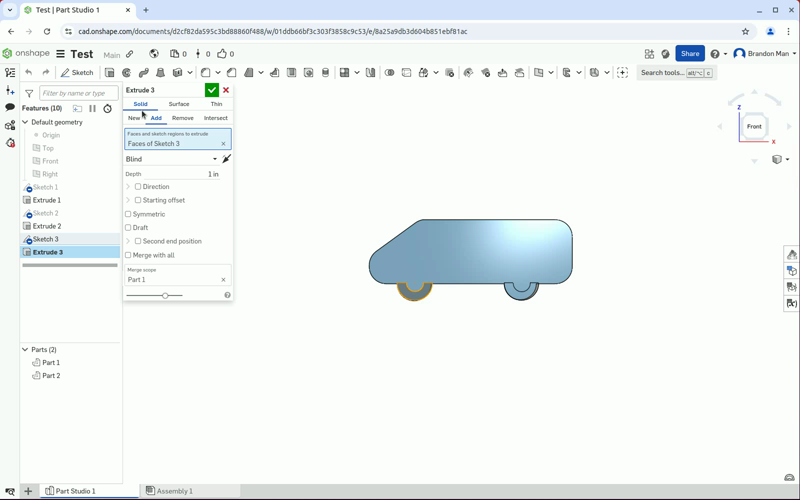
mouse_move(137, 120)
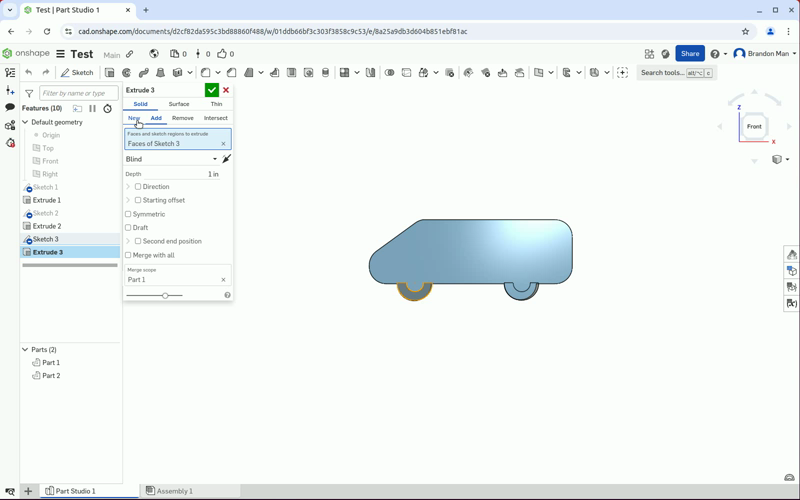
click(137, 120)
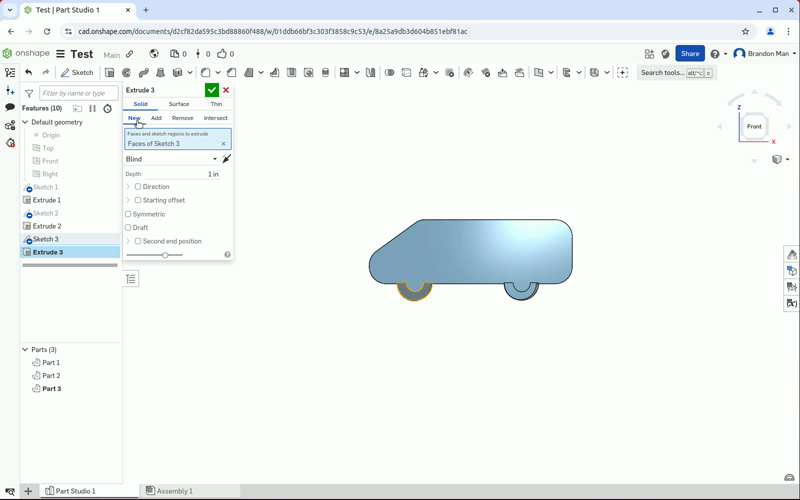
key(tab, 4)
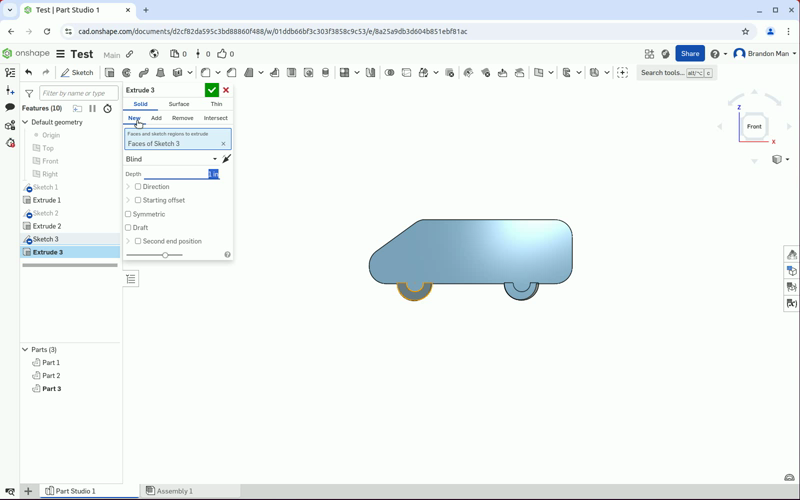
text(11.073)
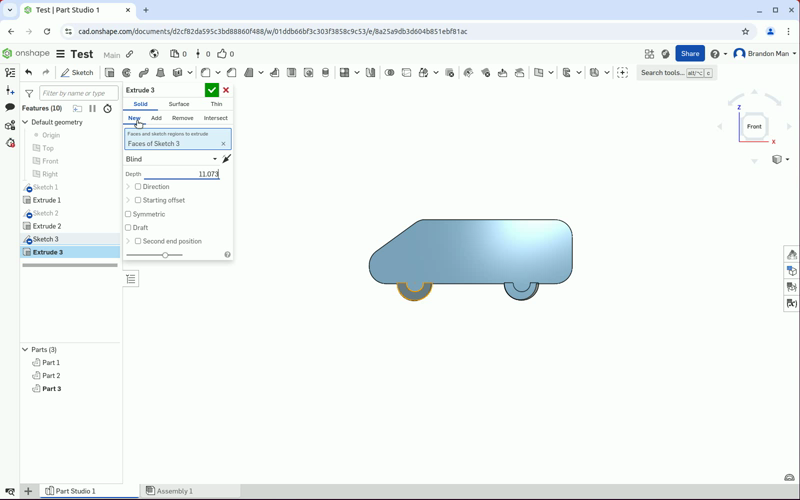
key(enter)
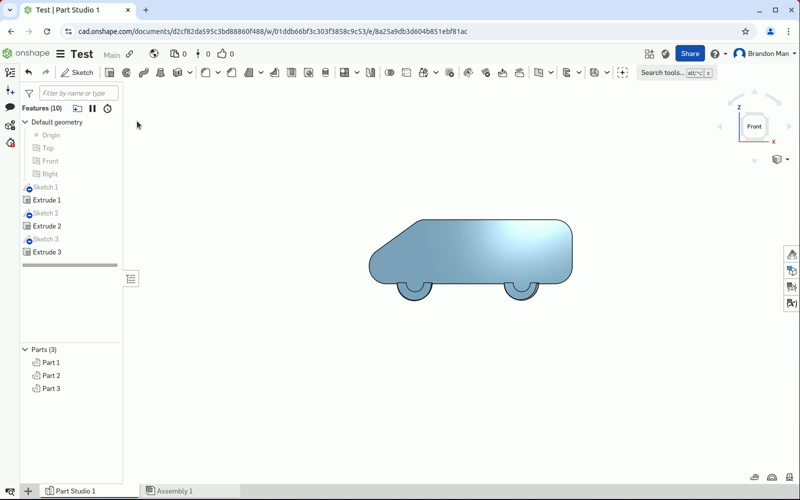
key(shift+h)
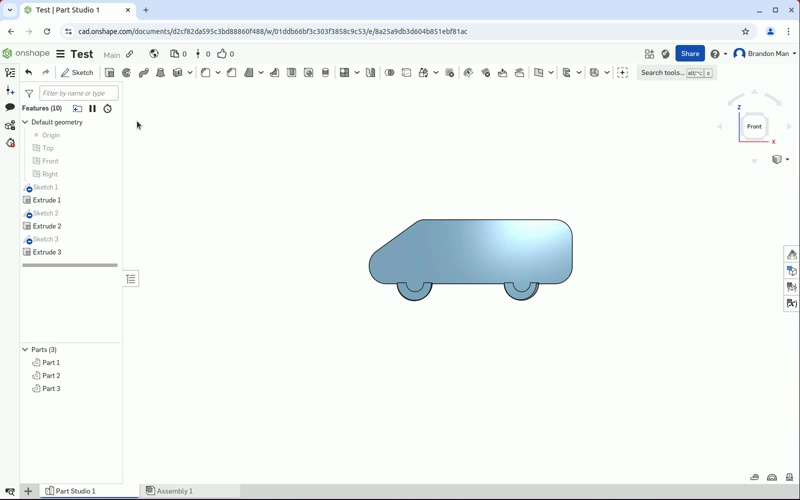
key(shift+h)
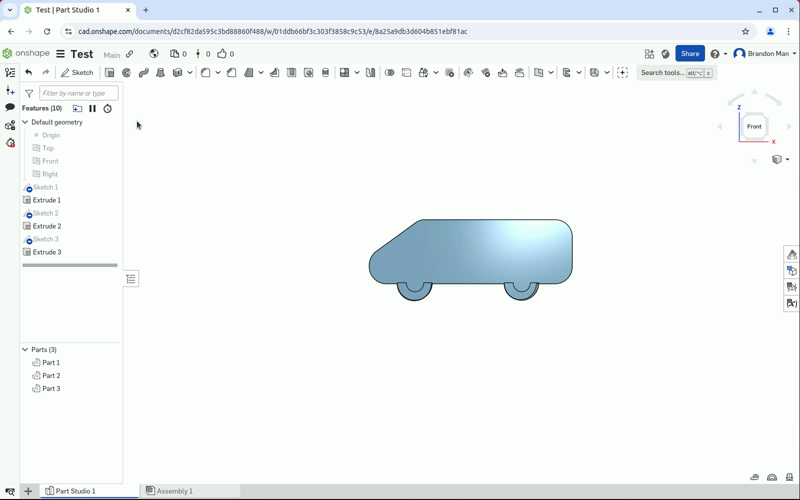
mouse_move(73, 189)
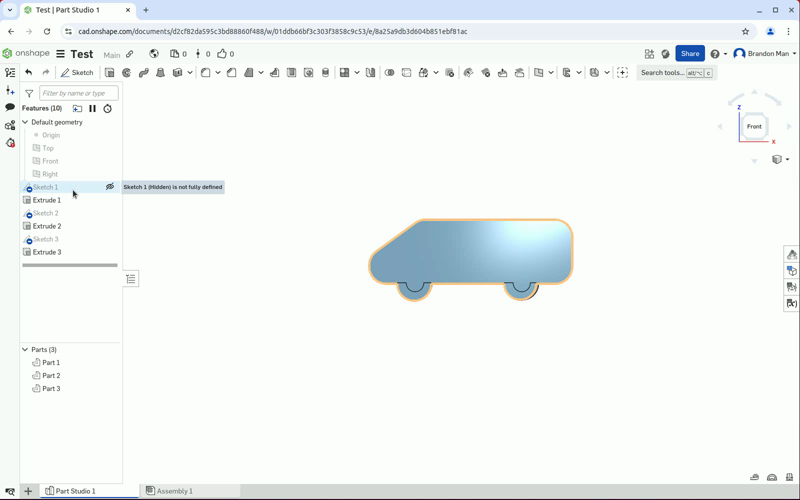
click(73, 189)
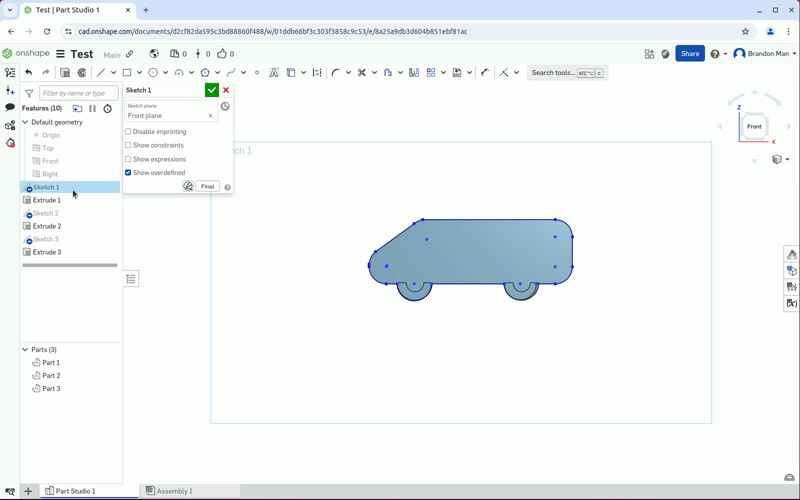
mouse_move(229, 92)
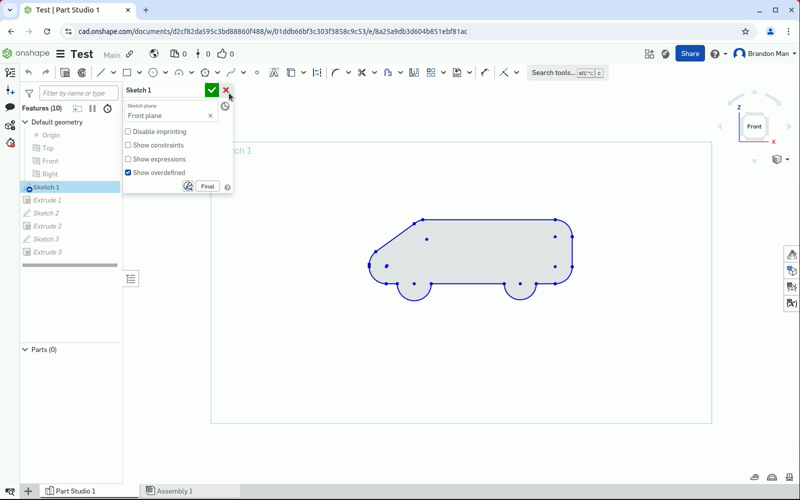
click(229, 92)
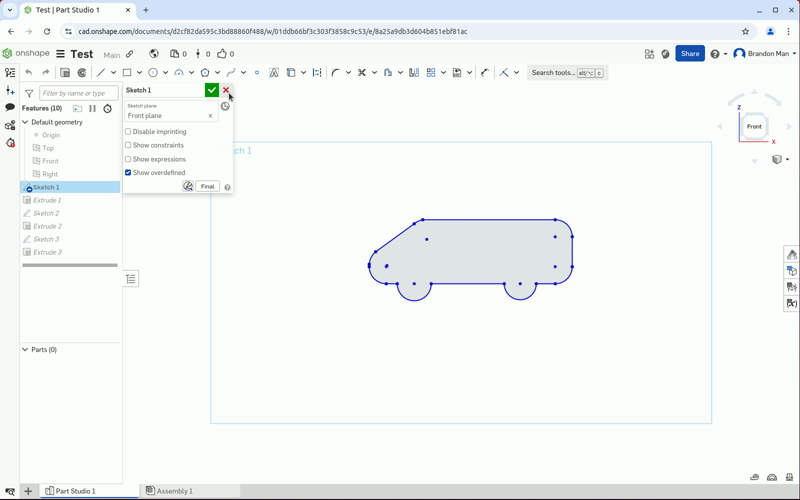
key(shift+s)
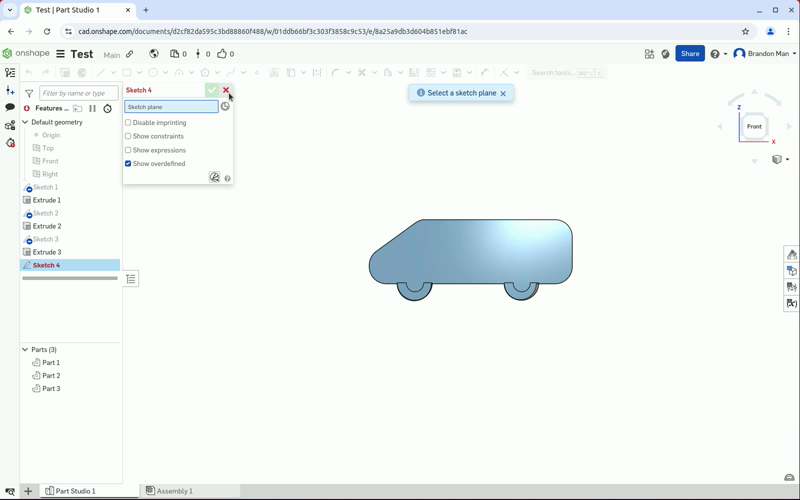
mouse_move(73, 163)
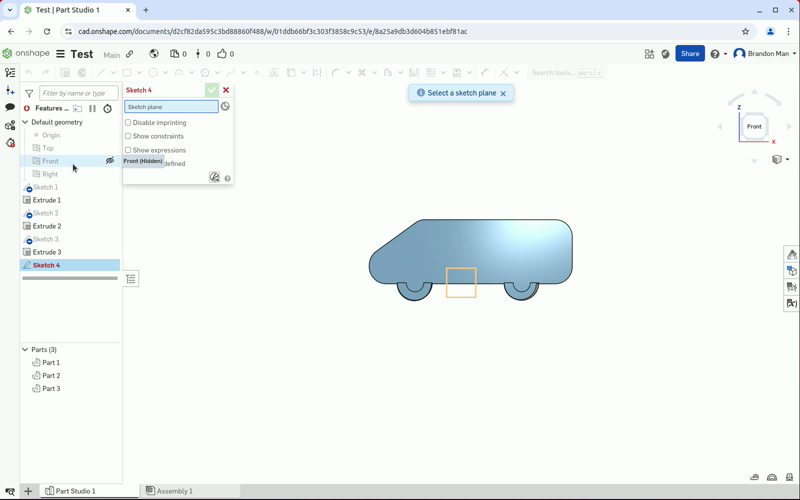
click(73, 163)
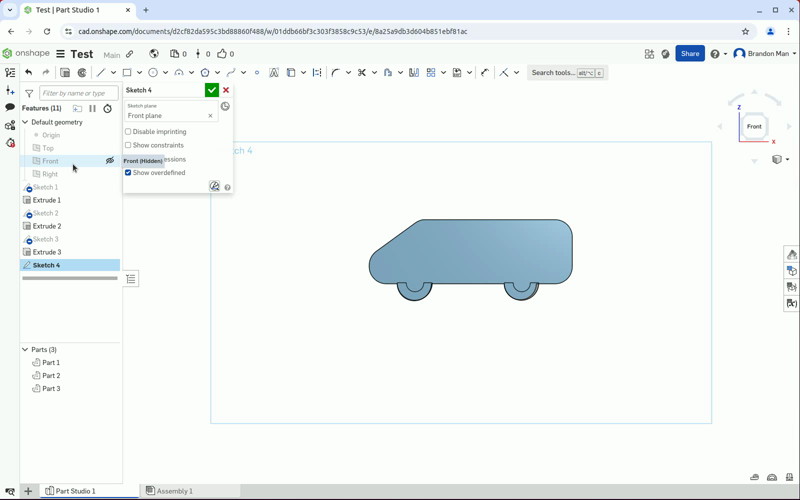
mouse_move(73, 352)
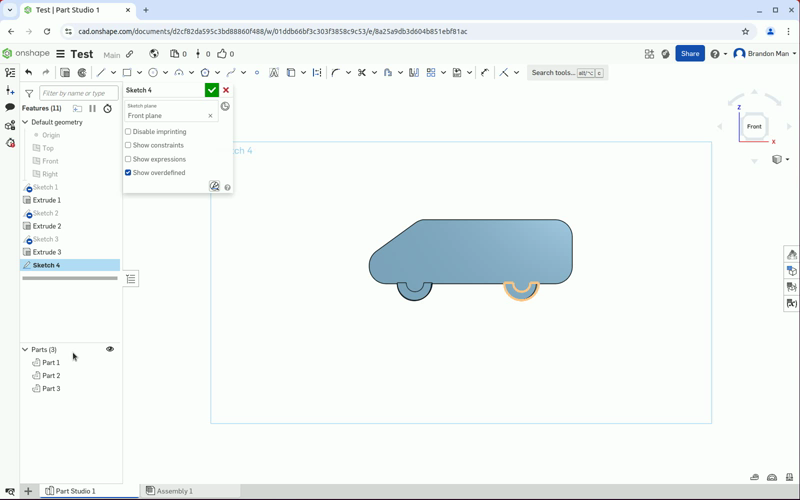
key(y)
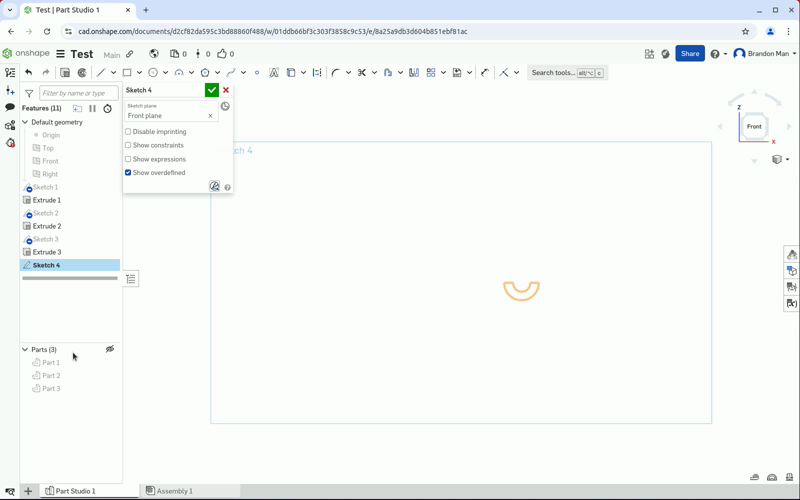
key(a)
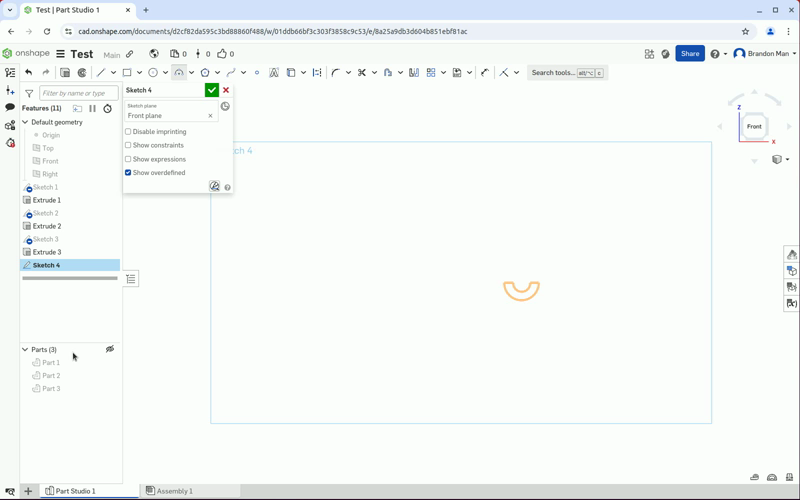
key_down(shift)
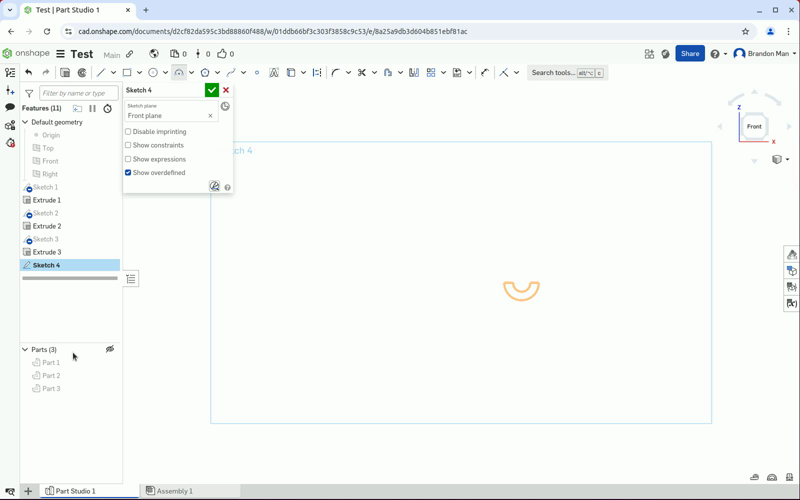
mouse_move(504, 282)
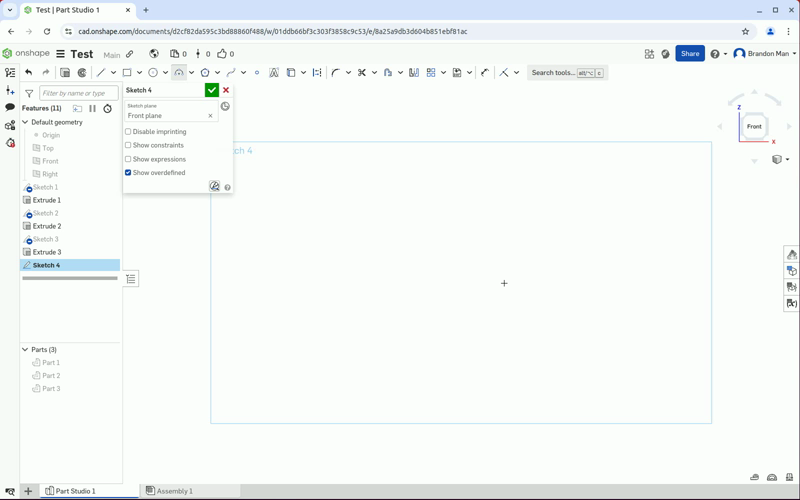
click(504, 282)
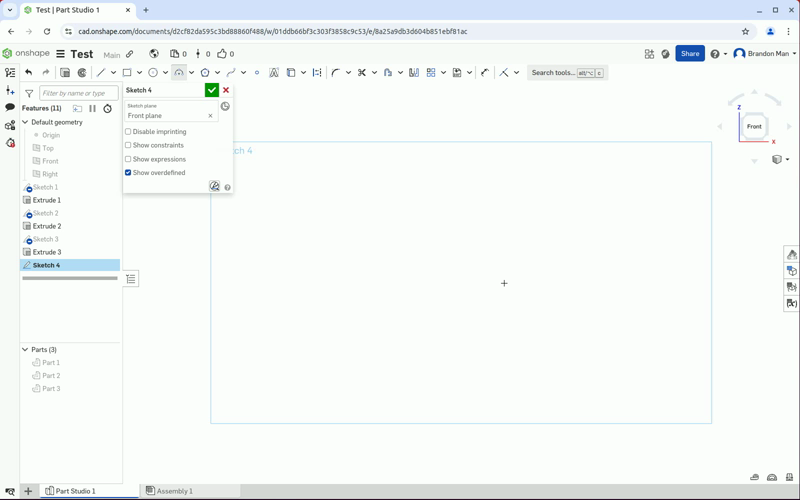
key_up(shift)
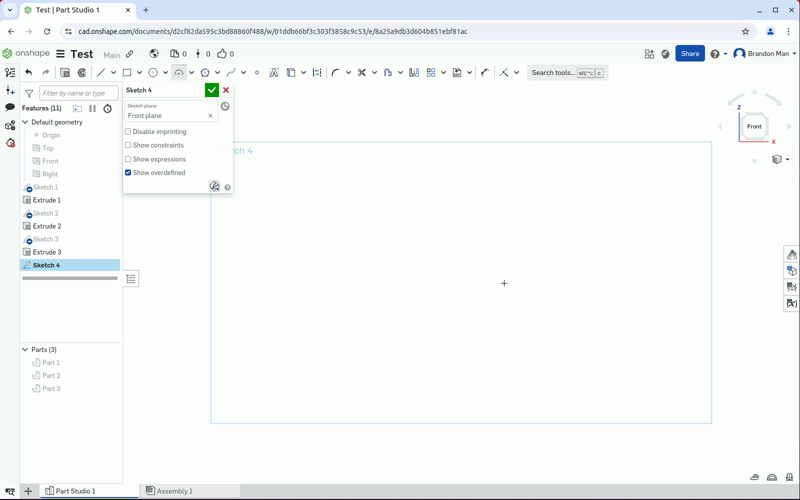
key_down(shift)
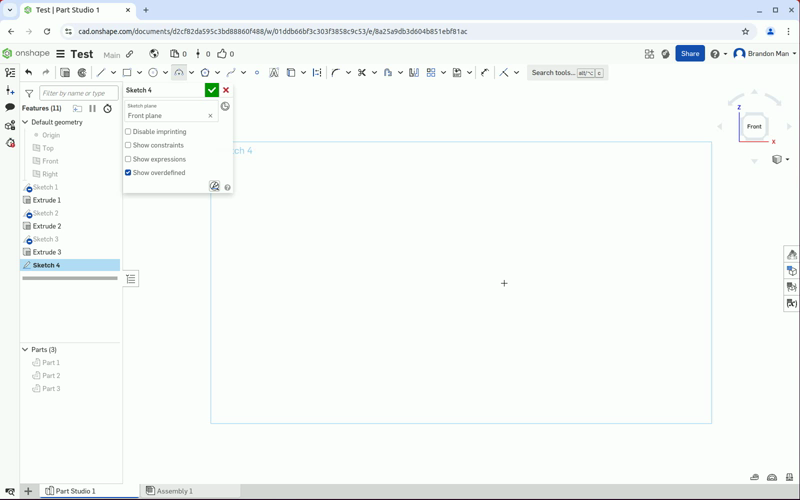
mouse_move(538, 282)
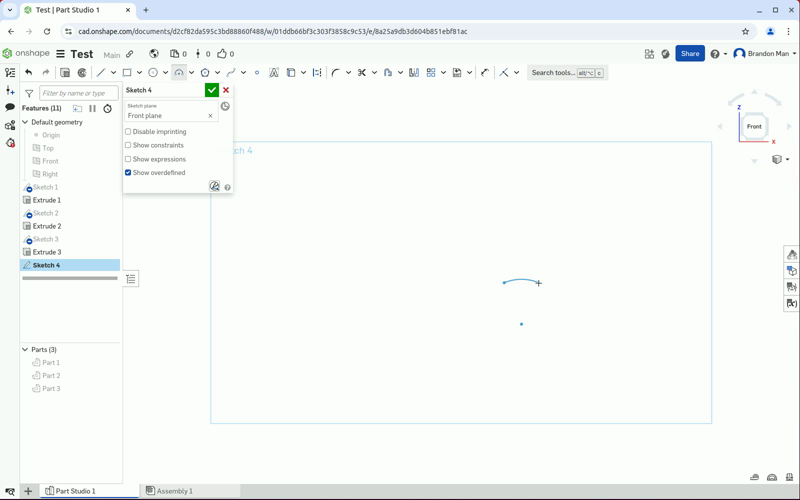
click(538, 282)
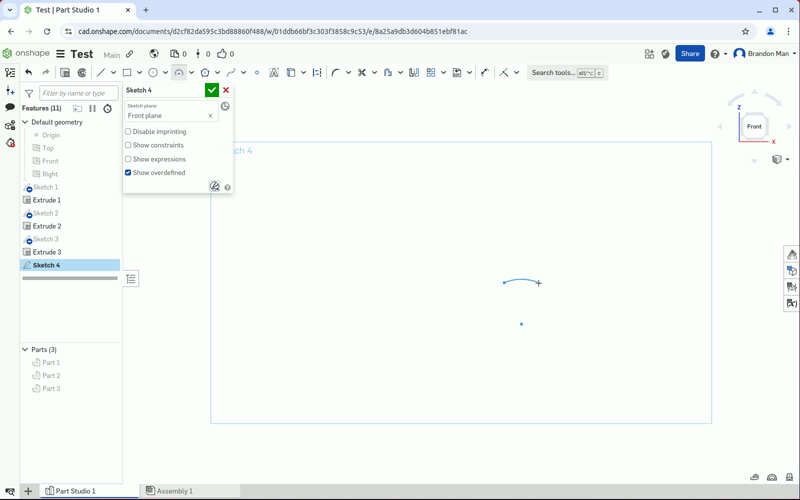
mouse_move(521, 300)
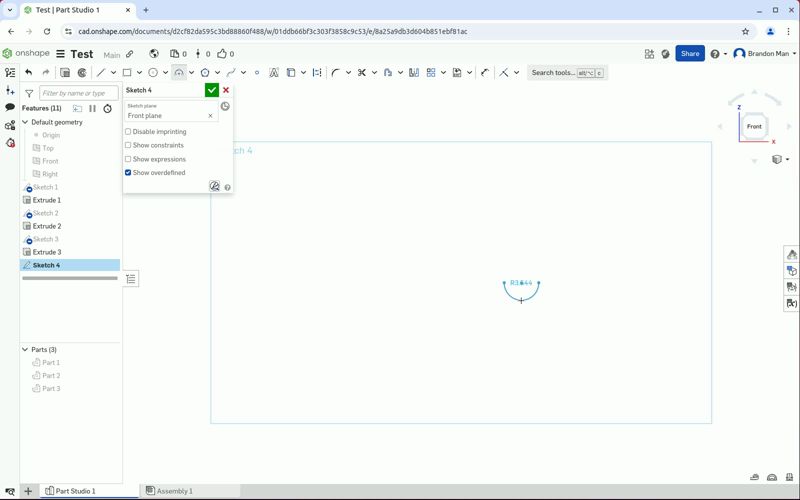
click(521, 300)
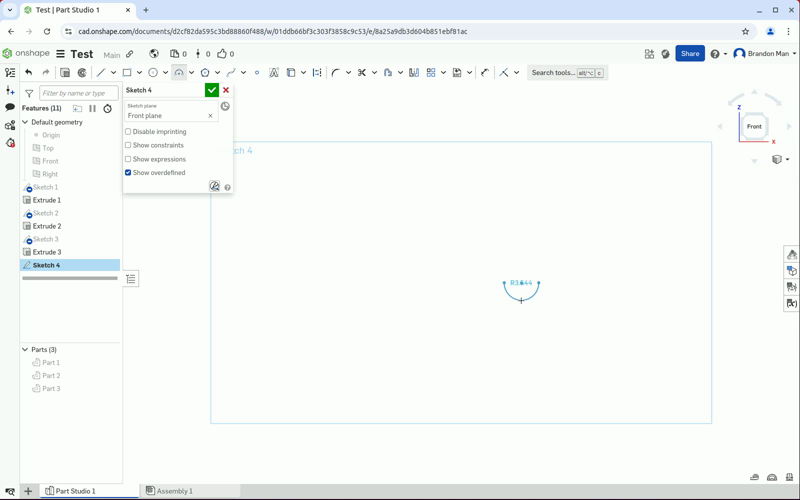
key_up(shift)
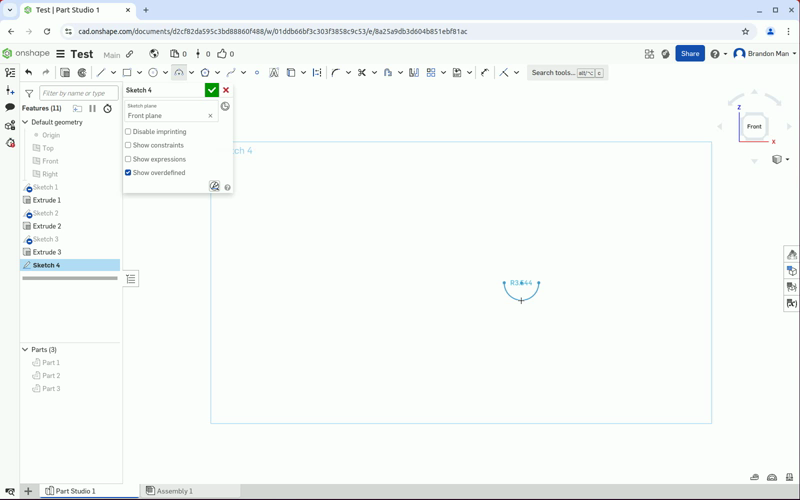
key(esc)
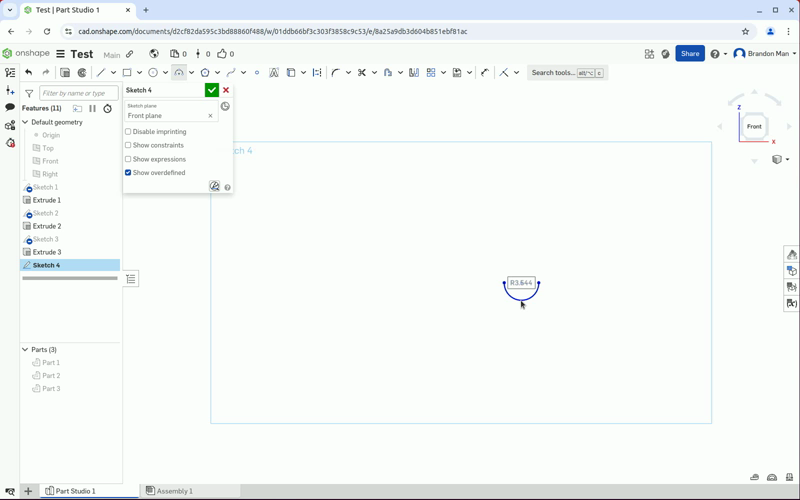
key(l)
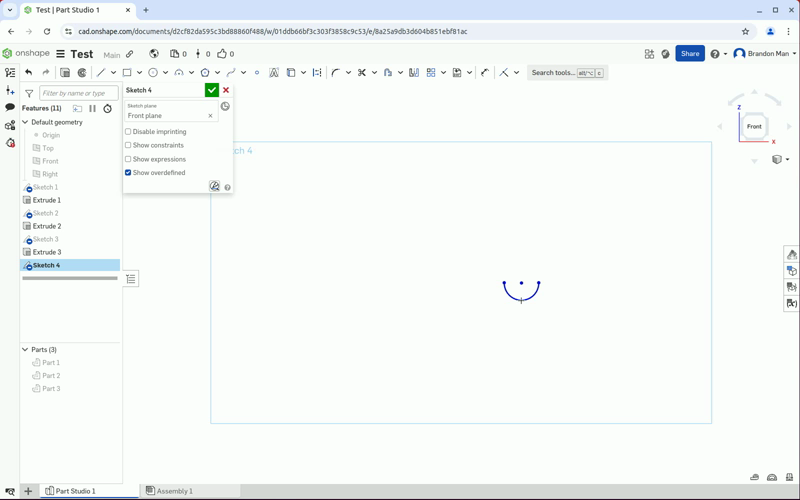
mouse_move(538, 282)
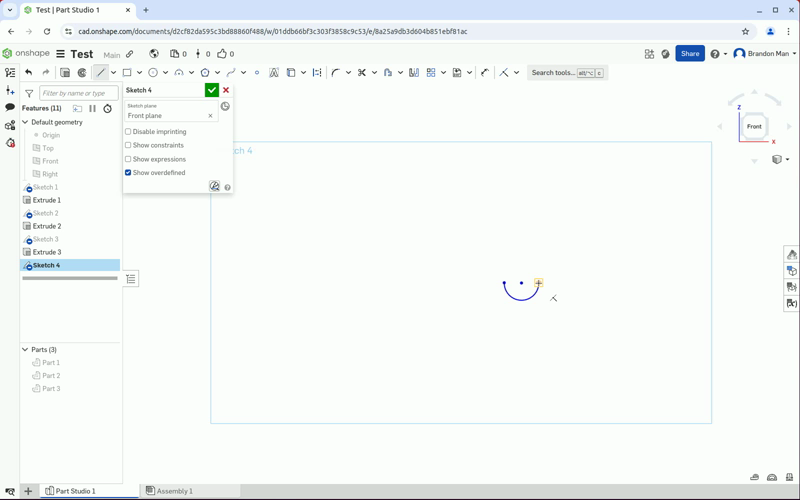
click(538, 282)
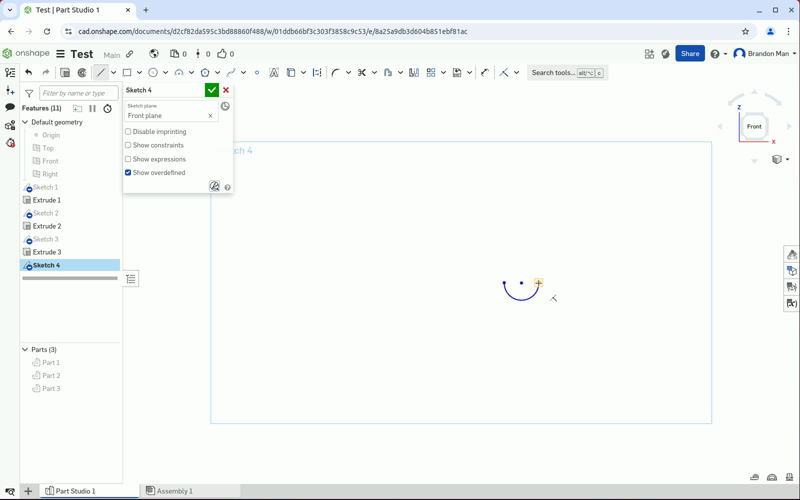
key_down(shift)
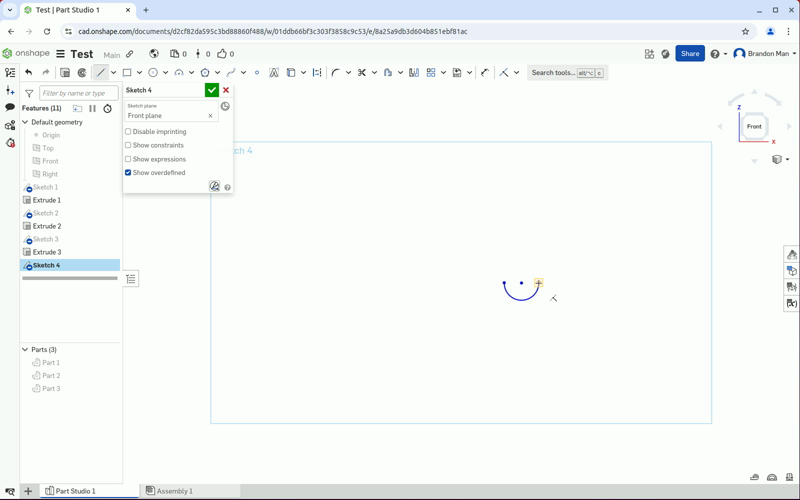
mouse_move(568, 282)
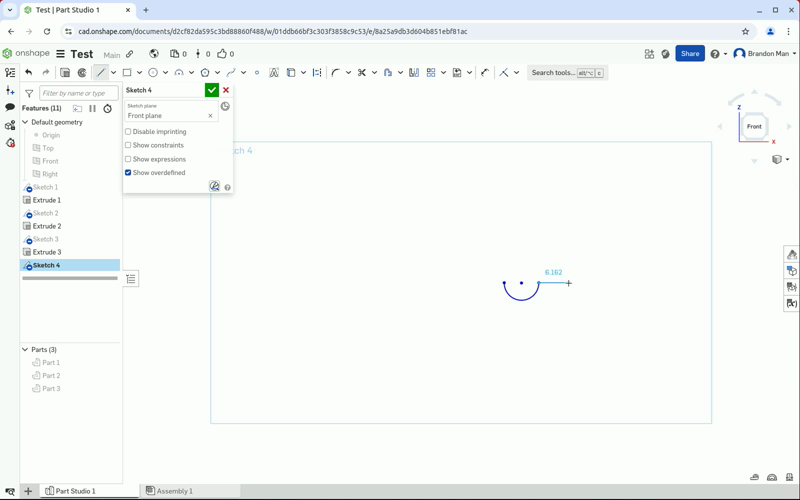
mouse_move(530, 282)
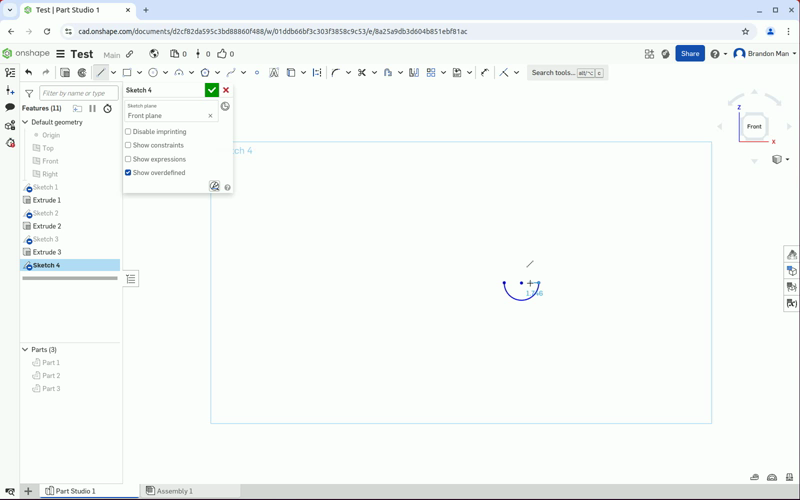
click(530, 282)
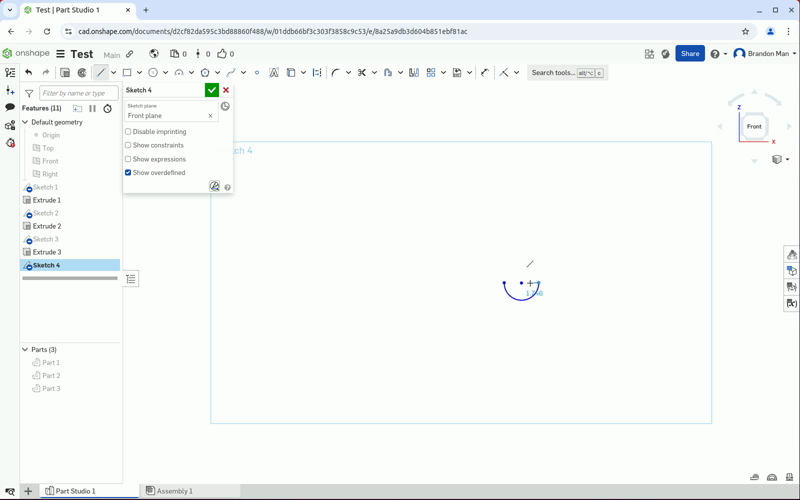
key_up(shift)
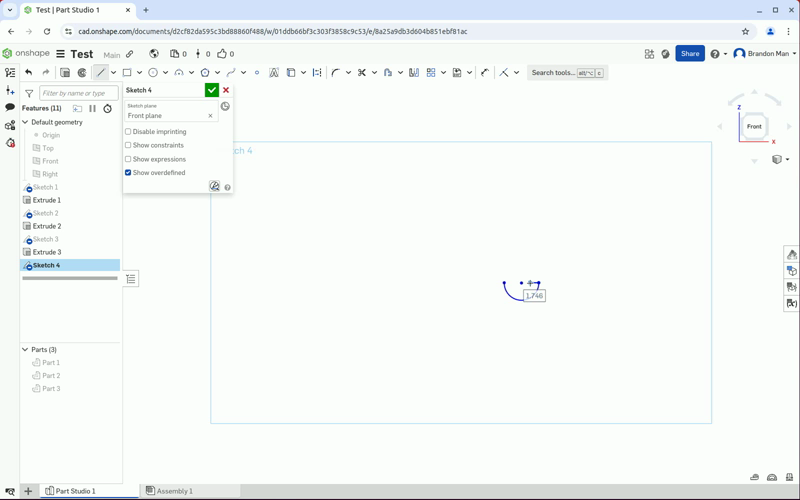
key(esc)
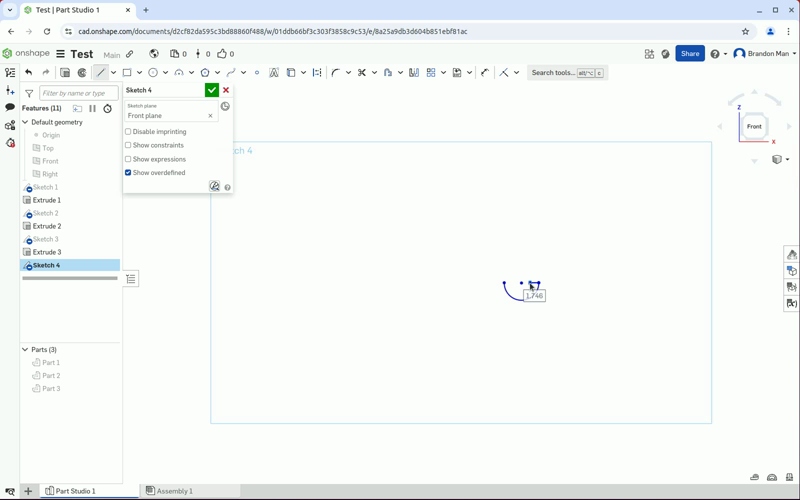
key(a)
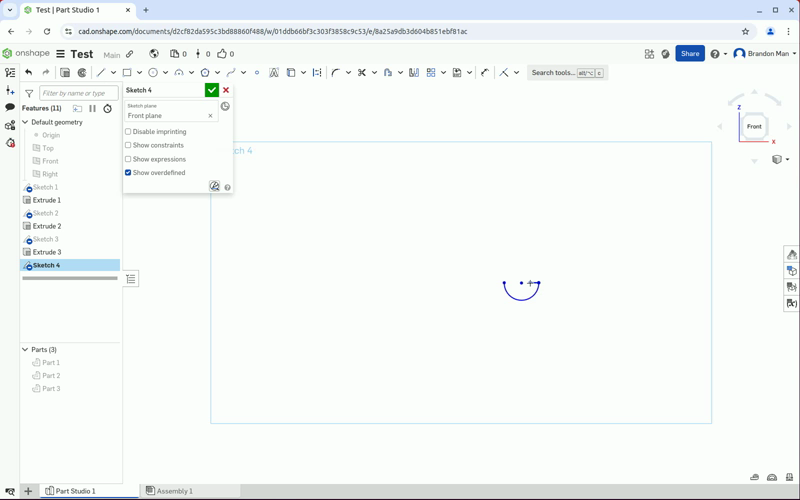
mouse_move(530, 282)
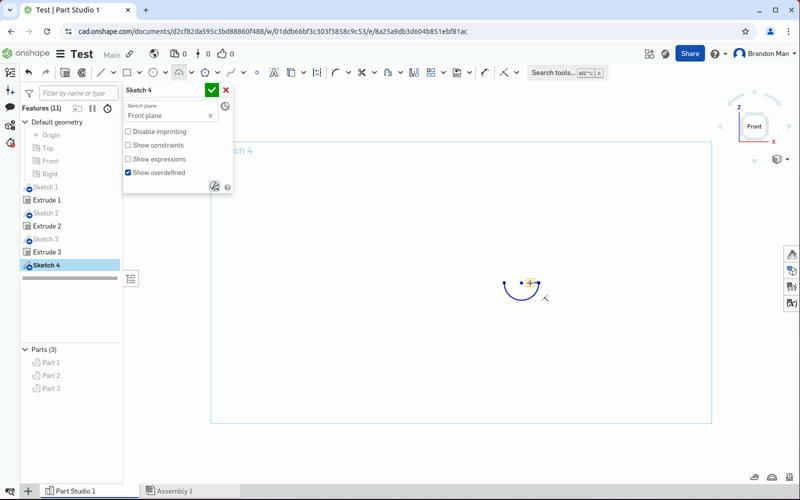
click(530, 282)
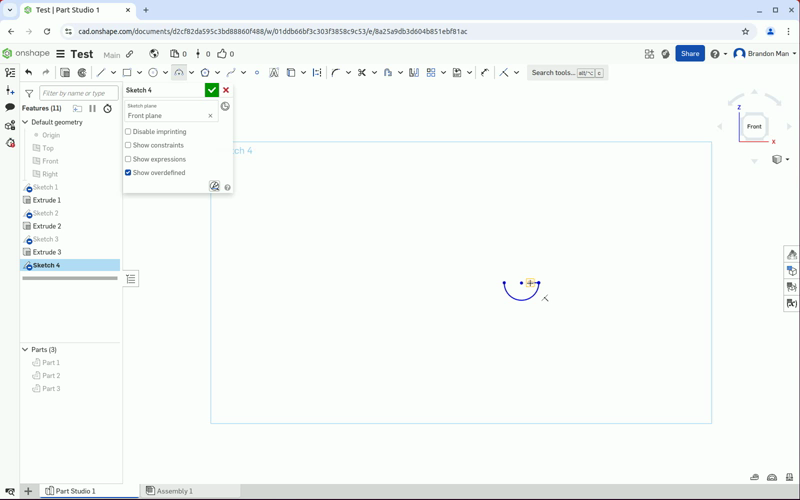
key_down(shift)
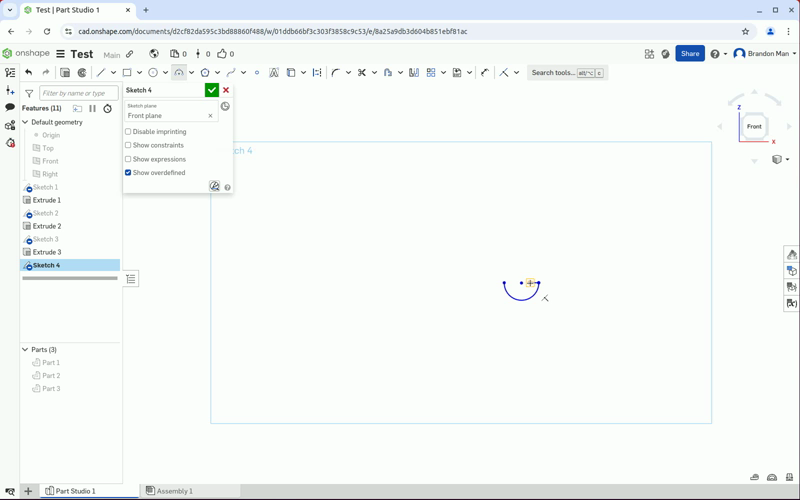
mouse_move(513, 282)
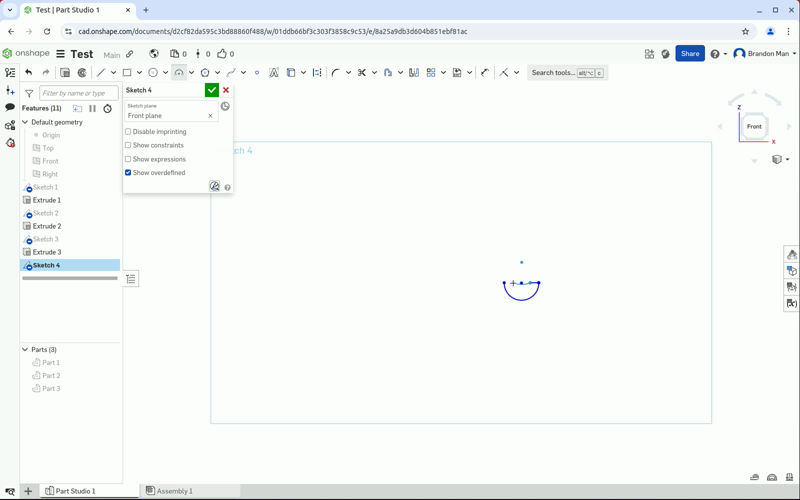
click(513, 282)
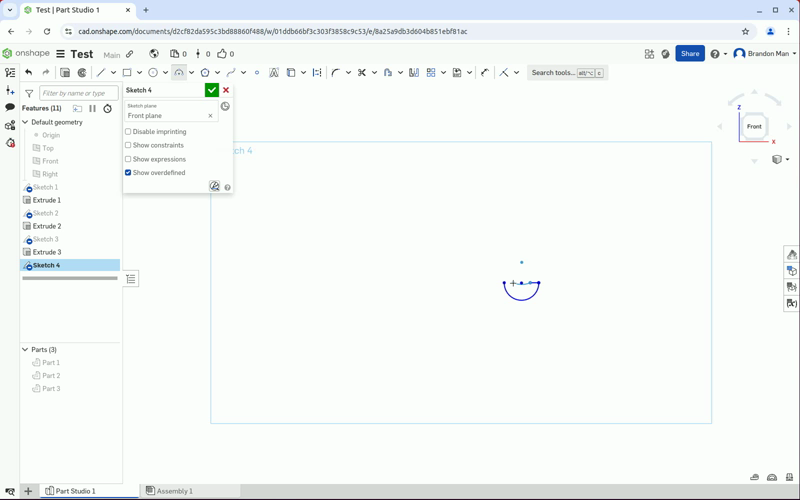
mouse_move(521, 291)
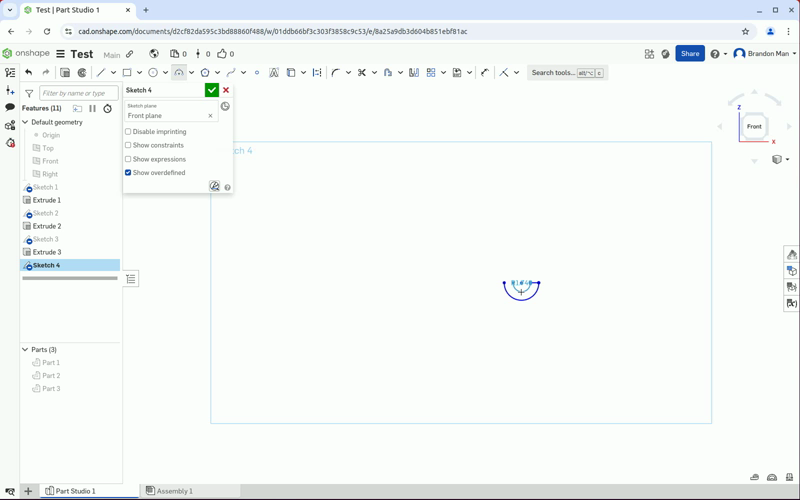
click(521, 291)
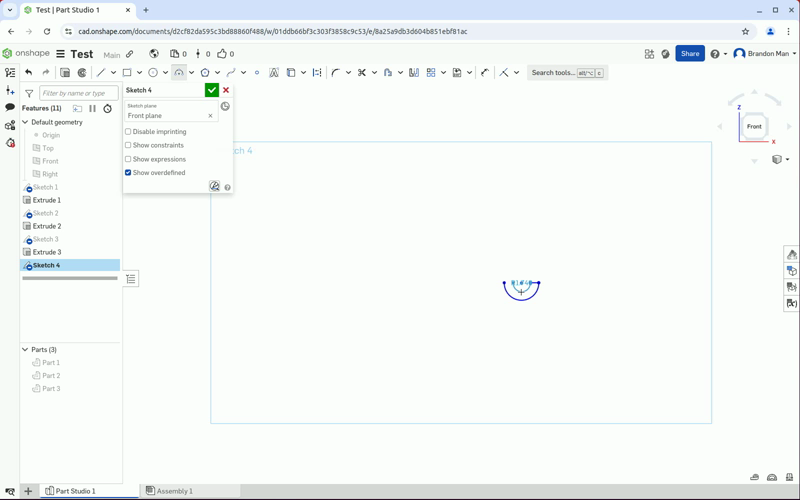
key_up(shift)
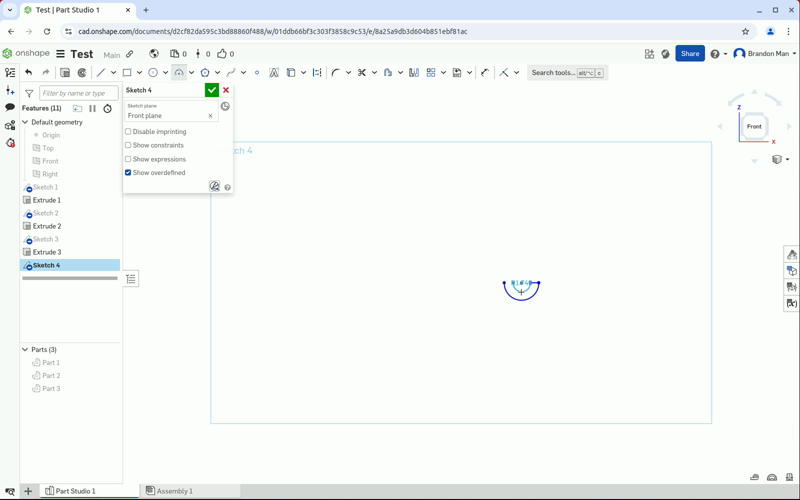
key(esc)
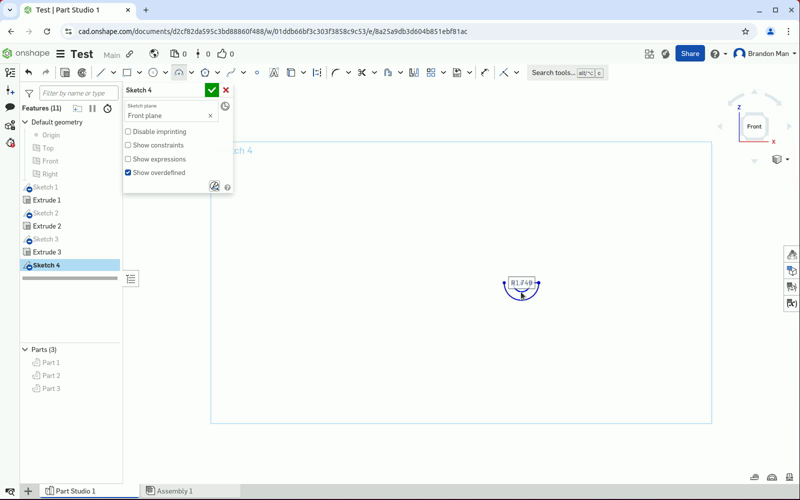
key(l)
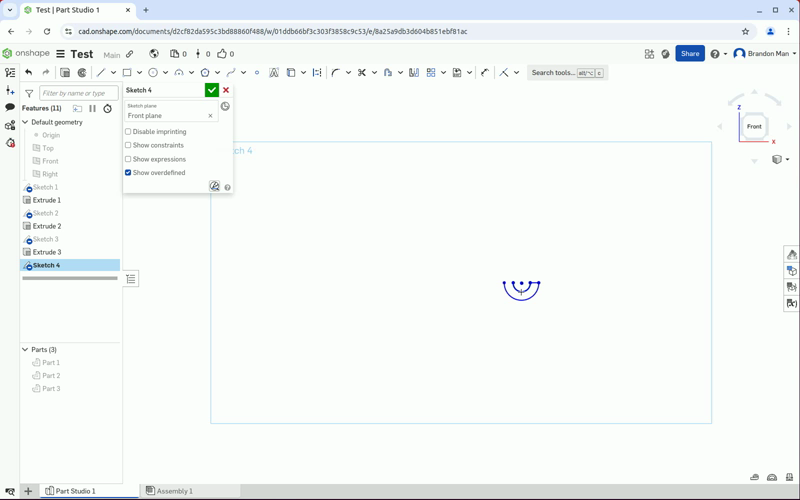
mouse_move(513, 282)
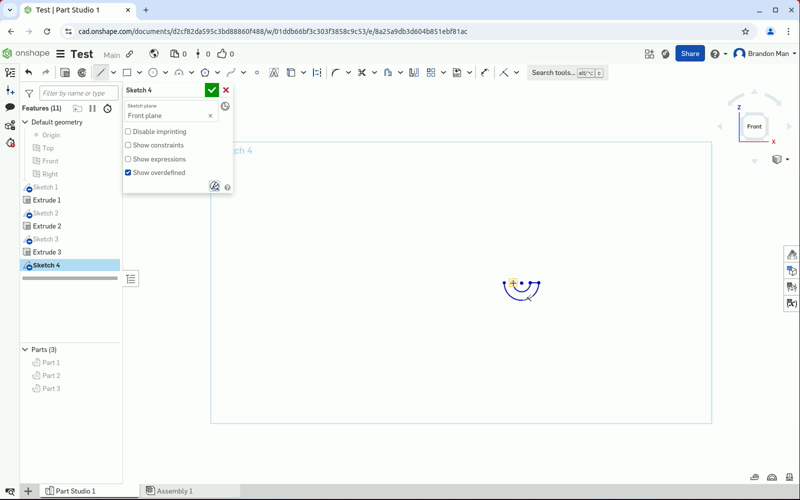
click(513, 282)
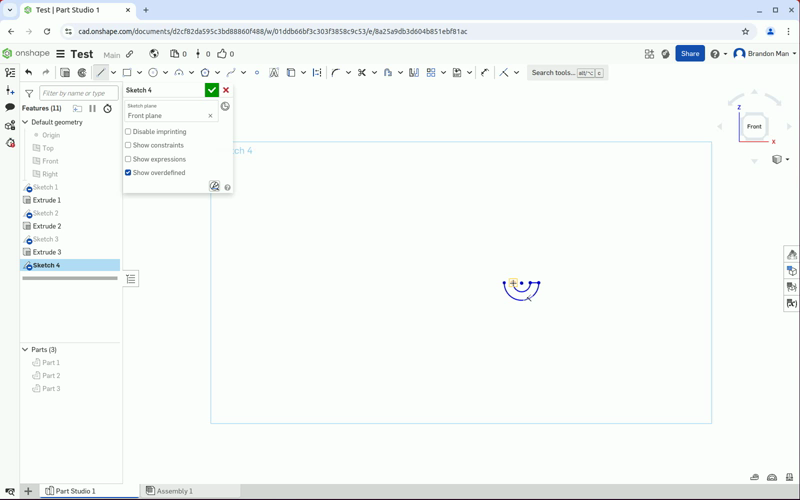
mouse_move(543, 282)
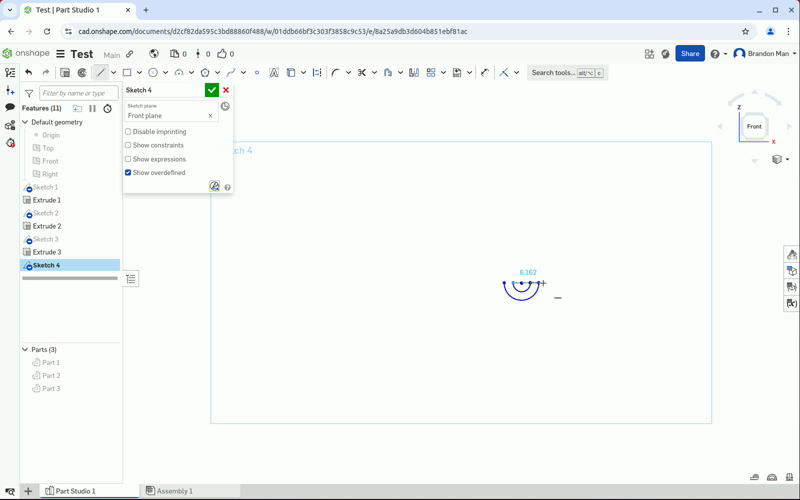
key_down(shift)
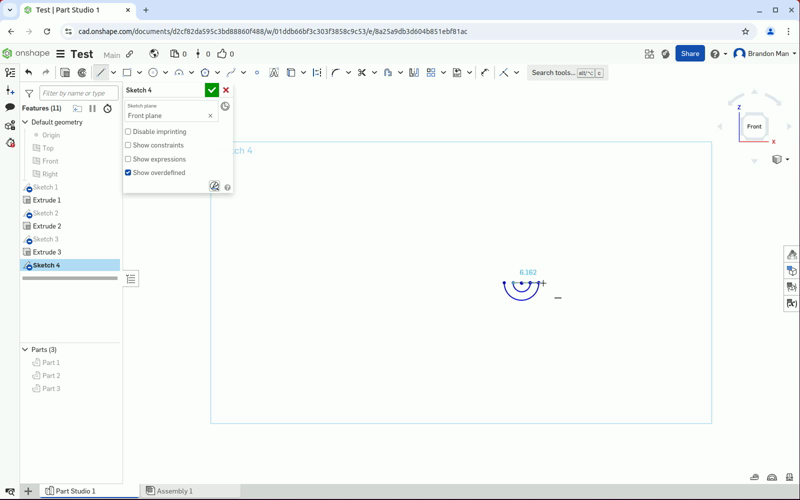
mouse_move(504, 282)
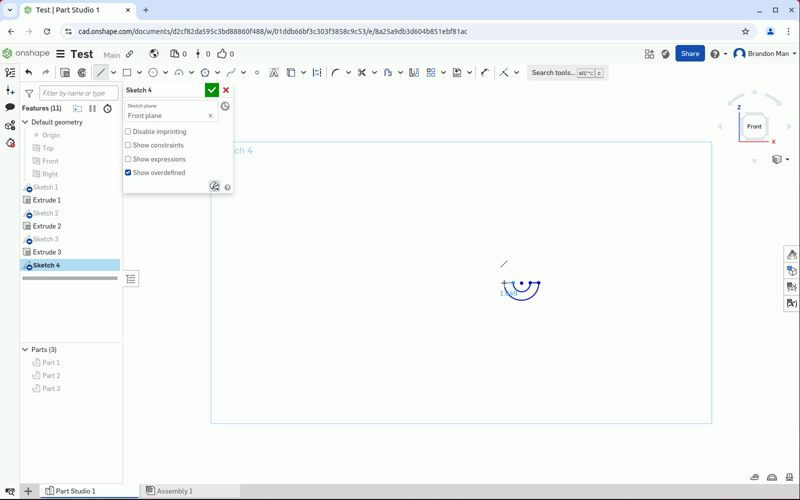
key_up(shift)
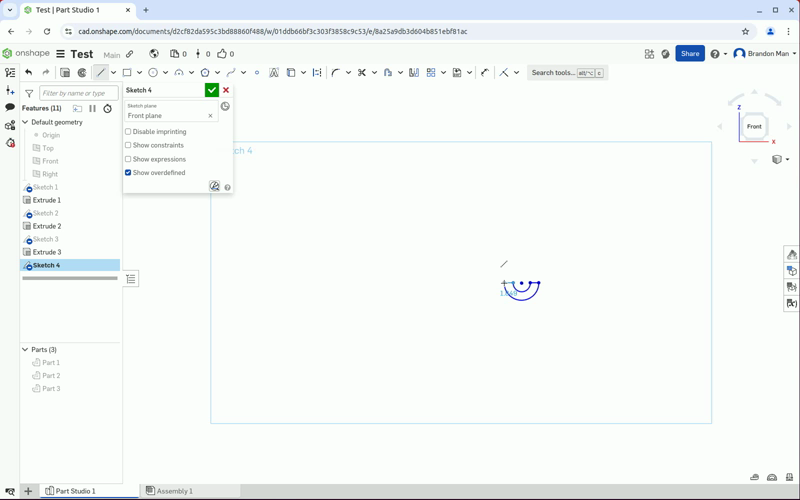
click(504, 282)
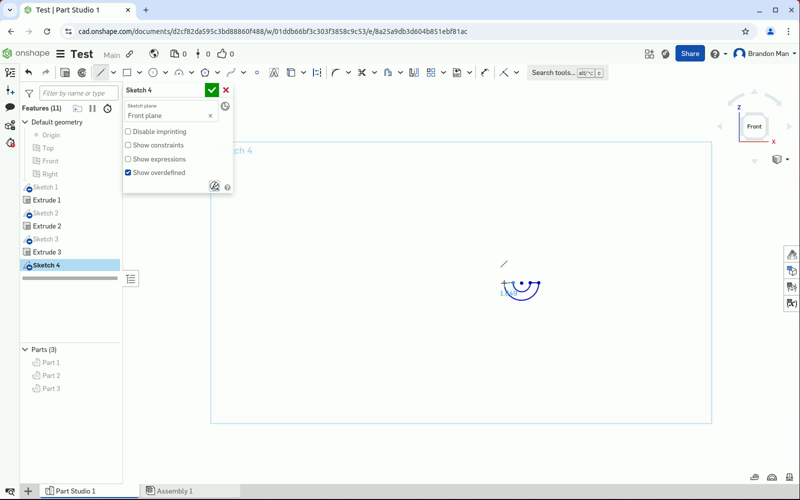
key(esc)
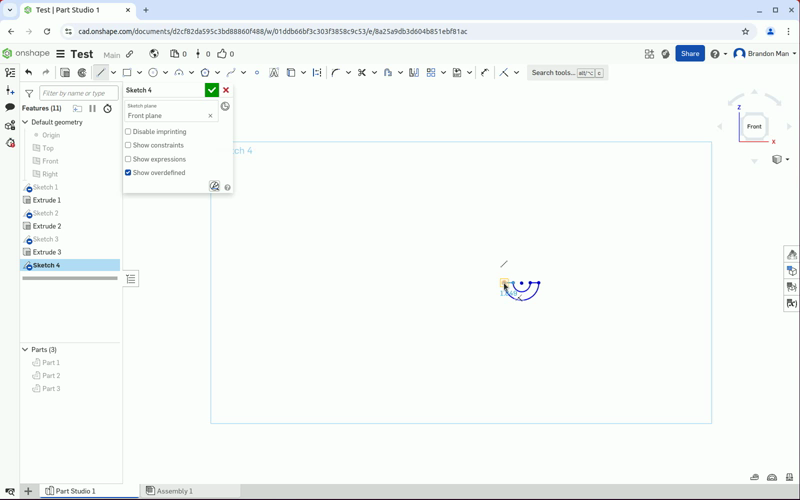
mouse_move(517, 295)
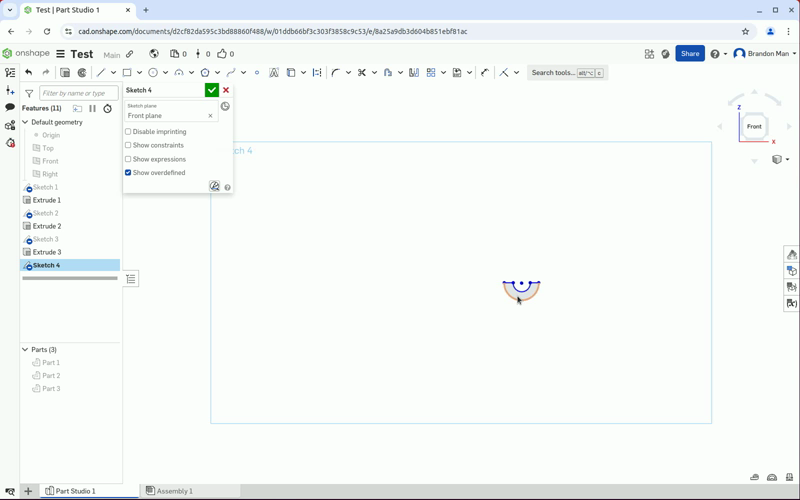
scroll(6)
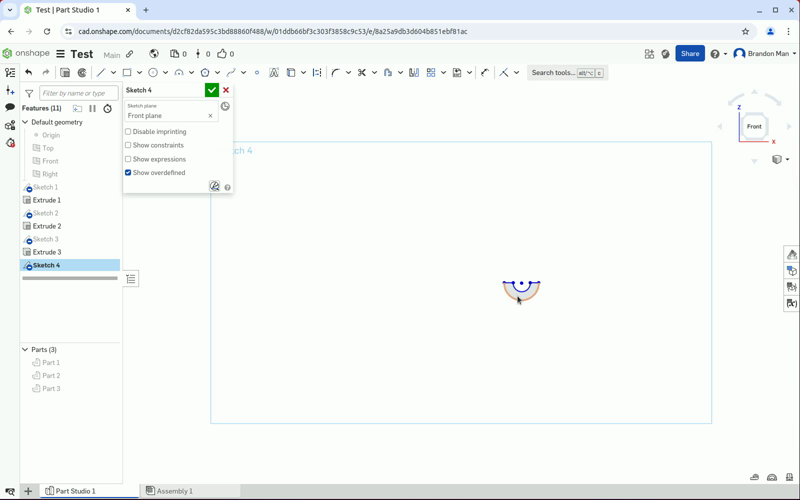
scroll(6)
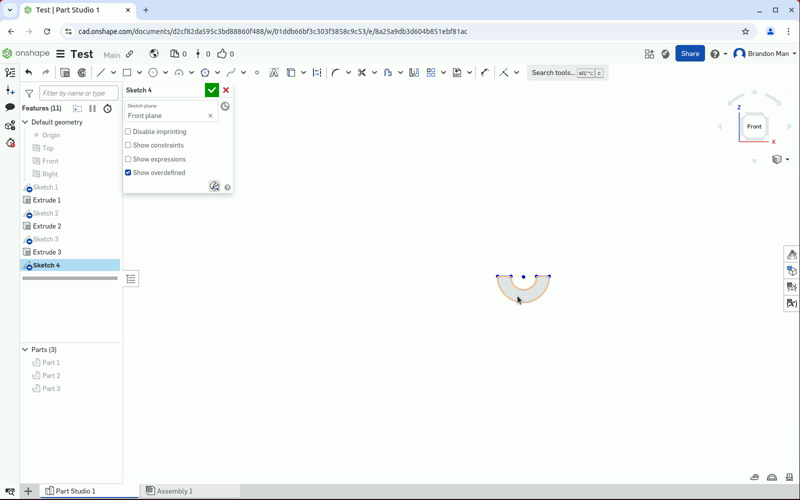
scroll(6)
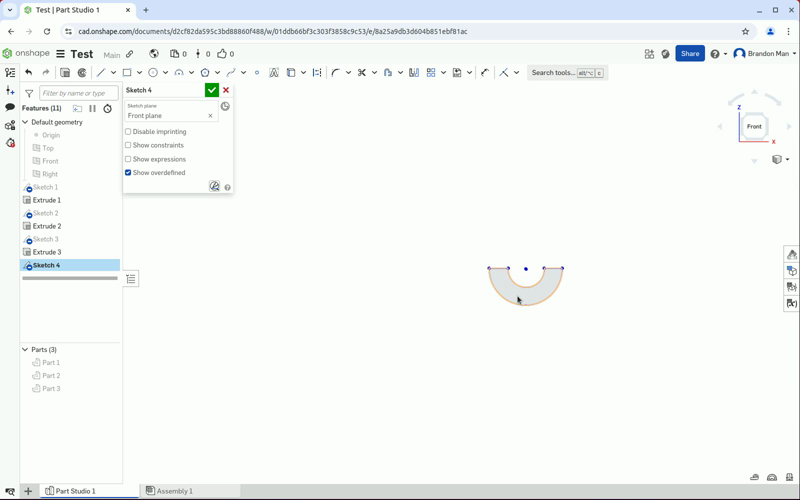
scroll(6)
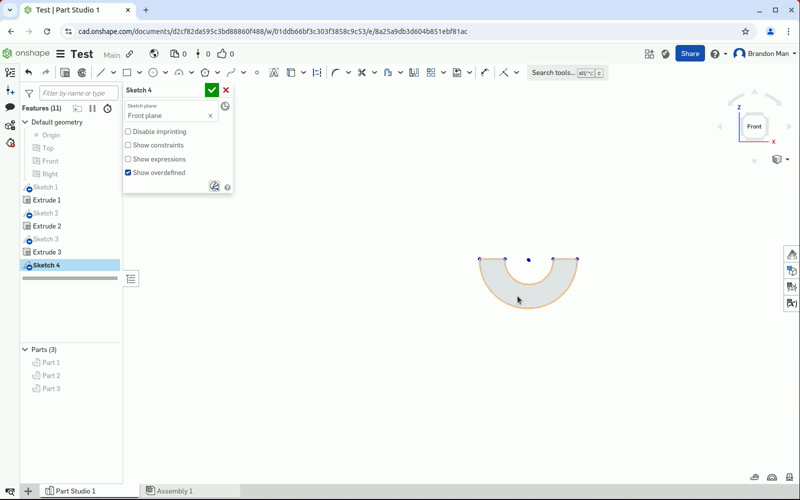
scroll(6)
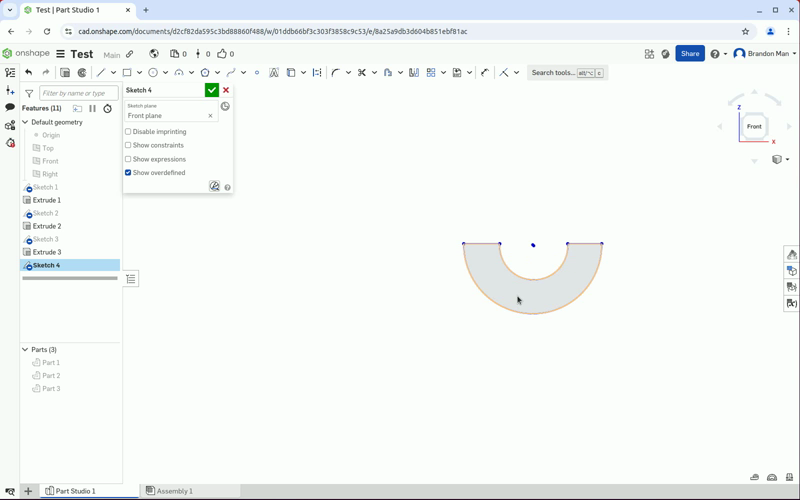
scroll(6)
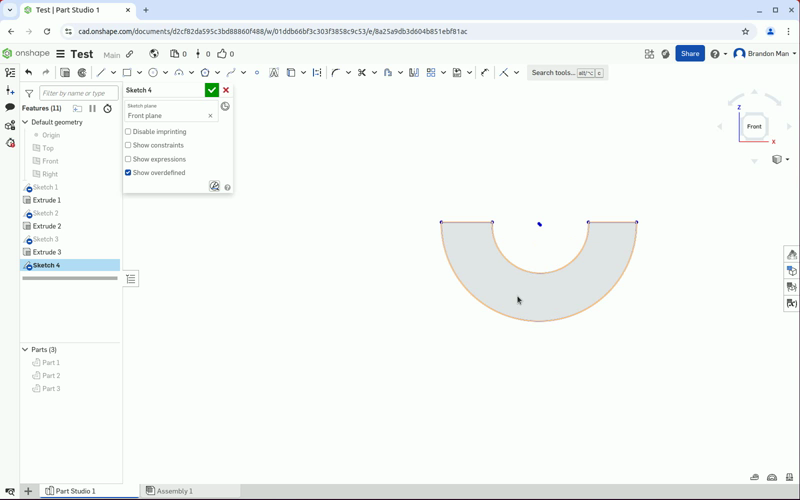
scroll(6)
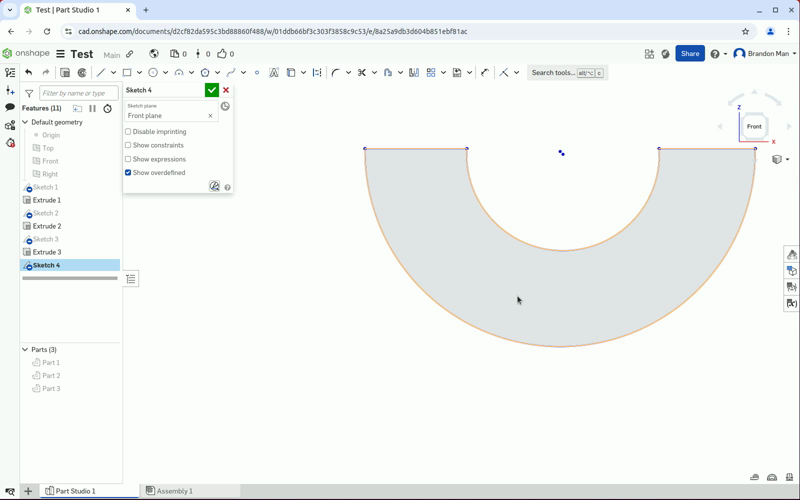
click(517, 295)
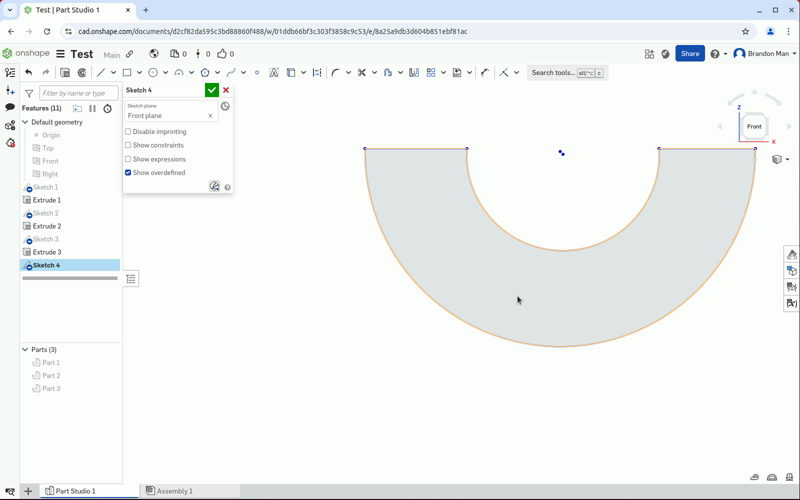
scroll(-6)
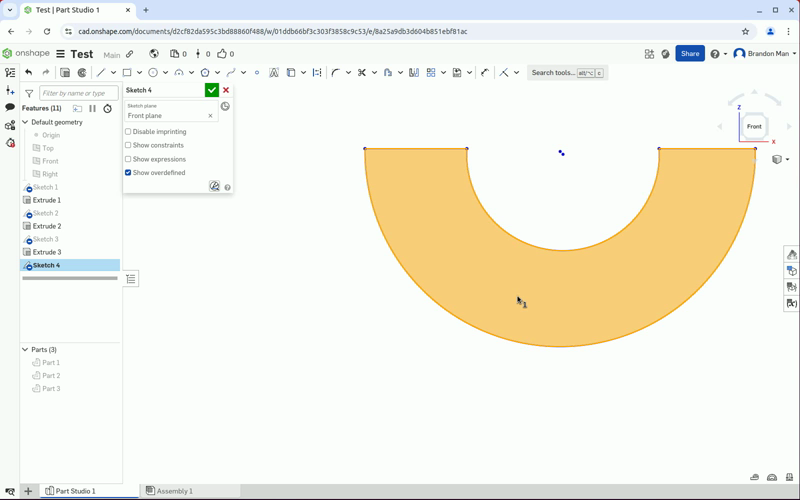
scroll(-6)
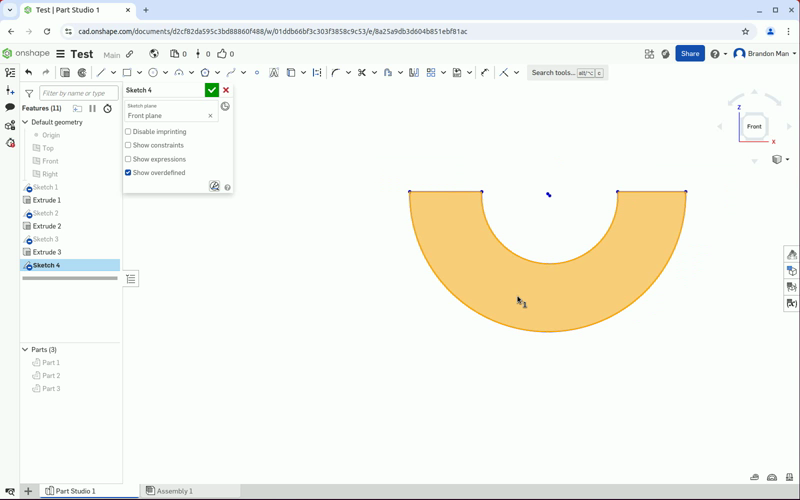
scroll(-6)
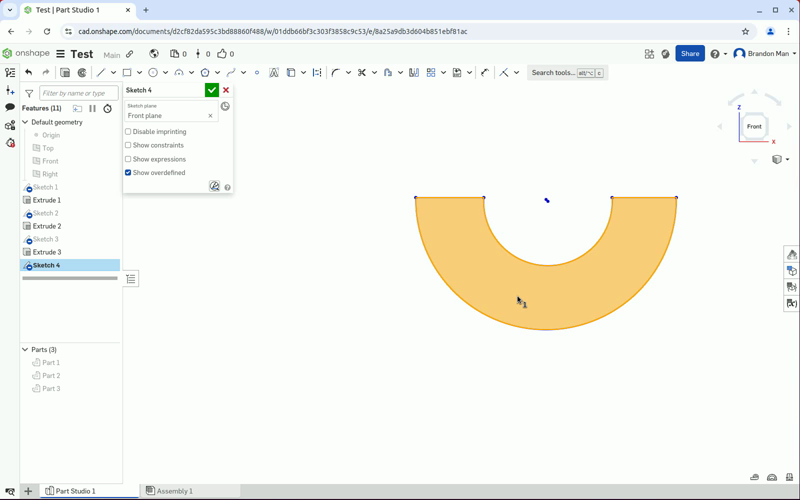
scroll(-6)
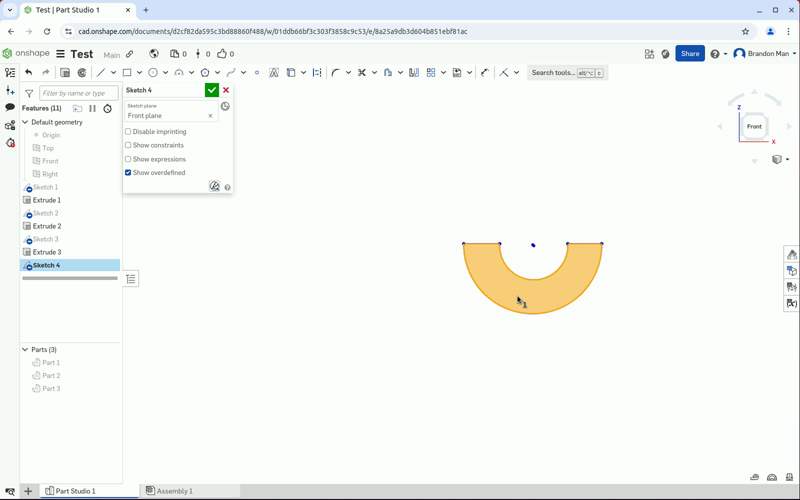
scroll(-6)
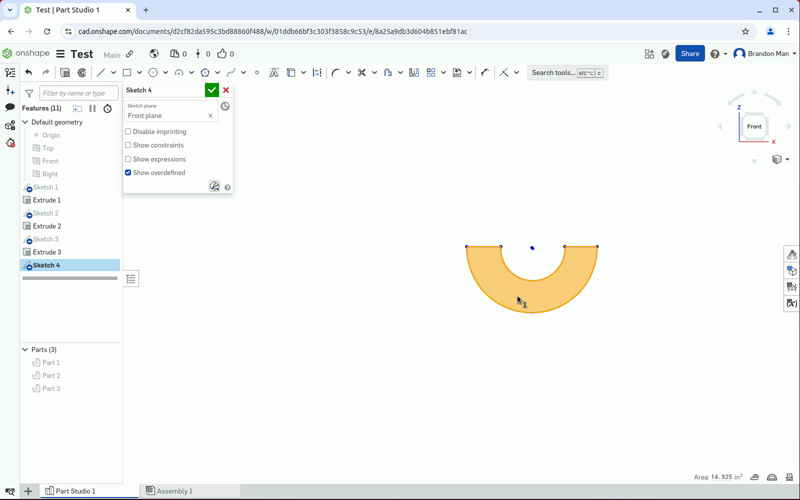
scroll(-6)
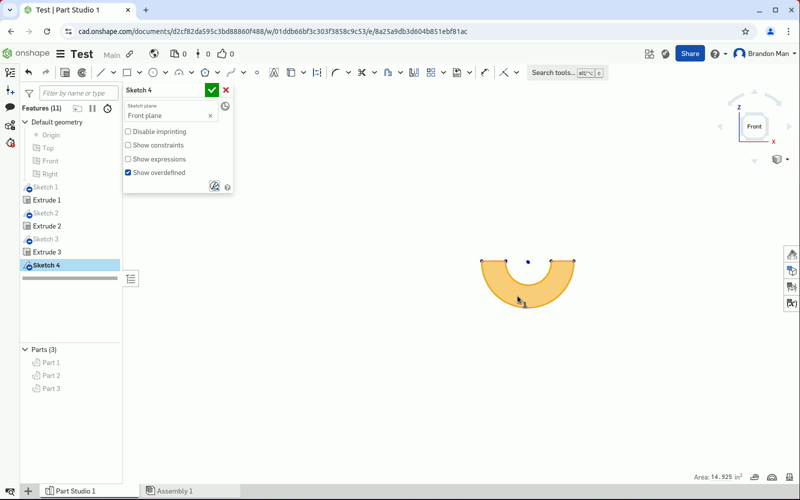
scroll(-6)
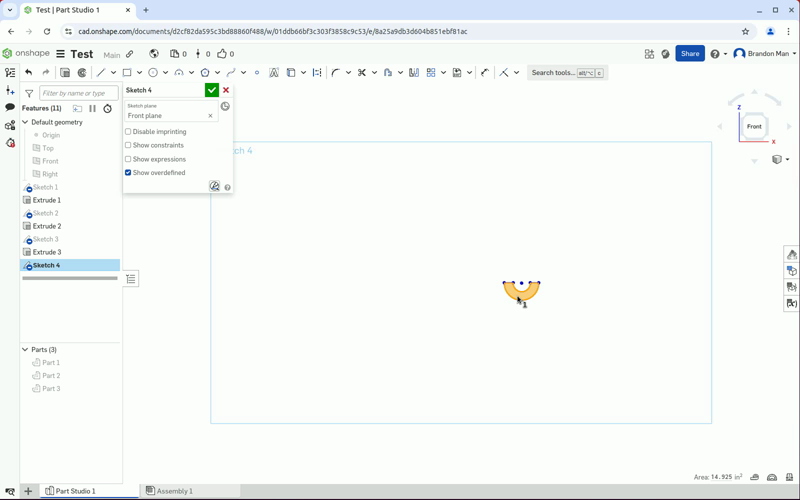
mouse_move(73, 352)
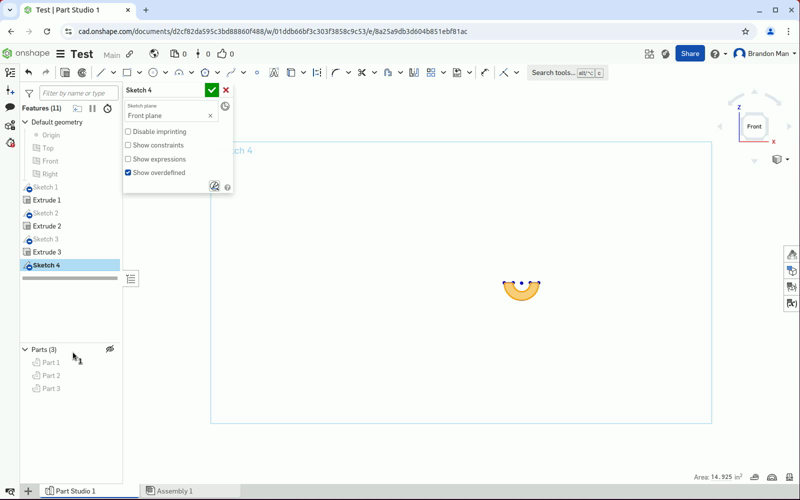
key(shift+y)
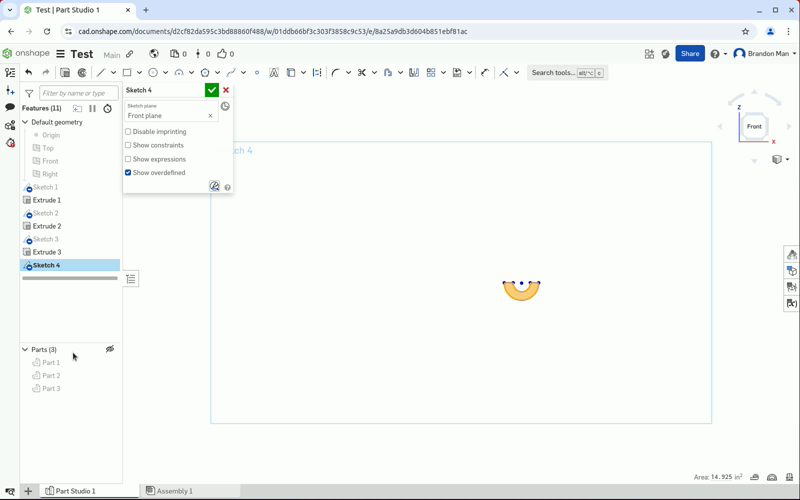
key(shift+e)
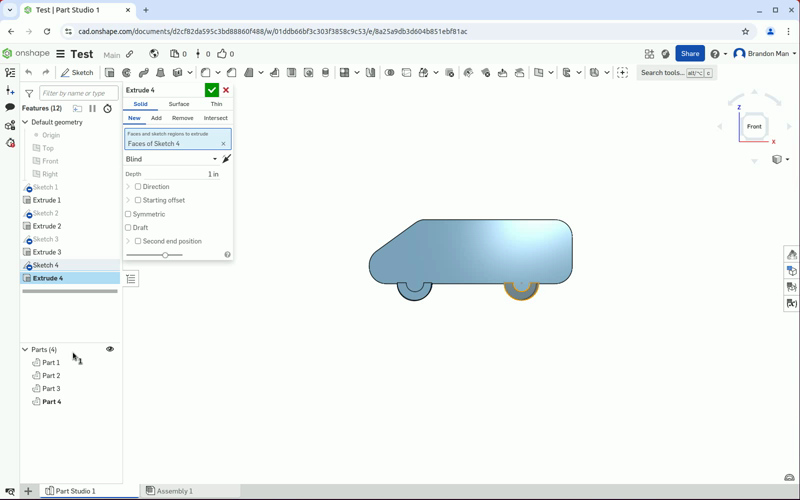
mouse_move(143, 106)
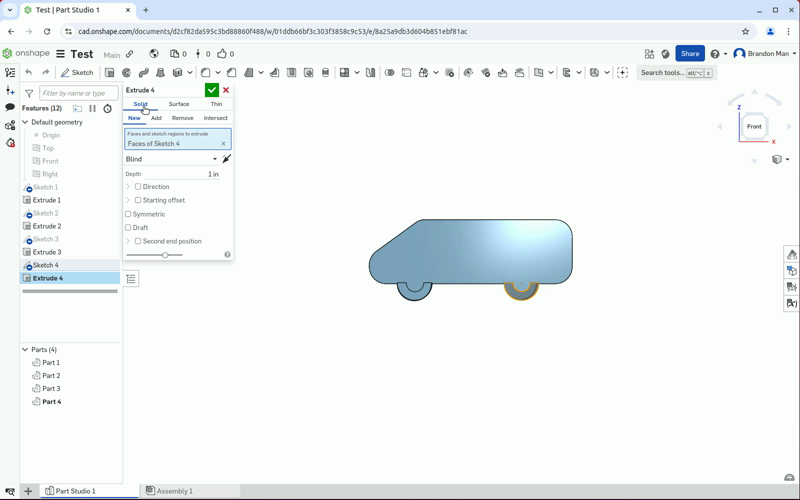
click(143, 106)
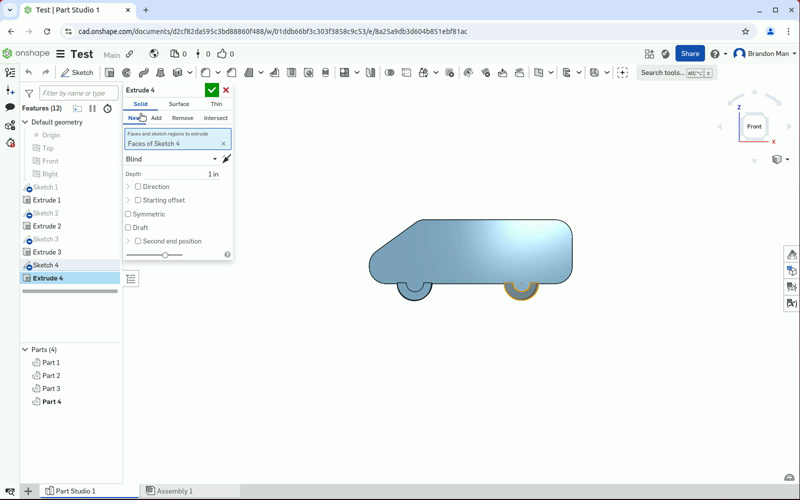
mouse_move(137, 120)
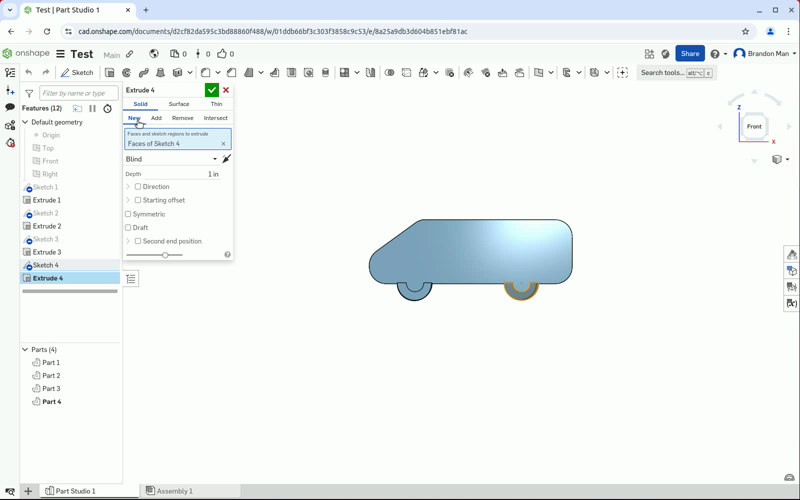
click(137, 120)
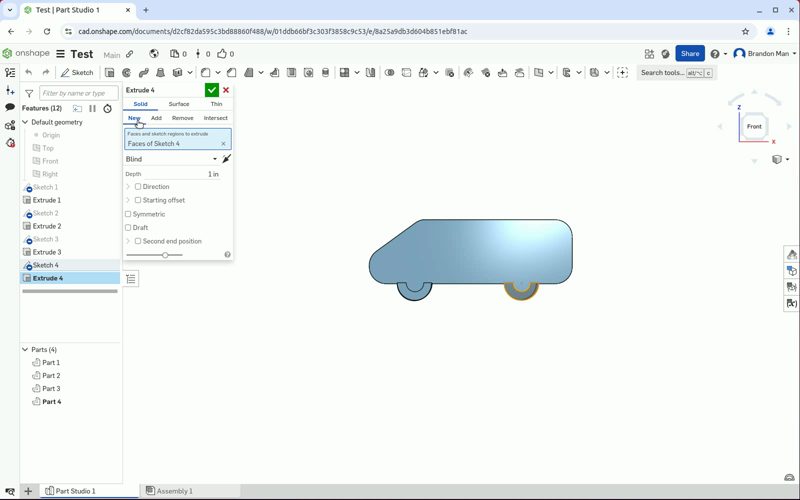
key(tab, 4)
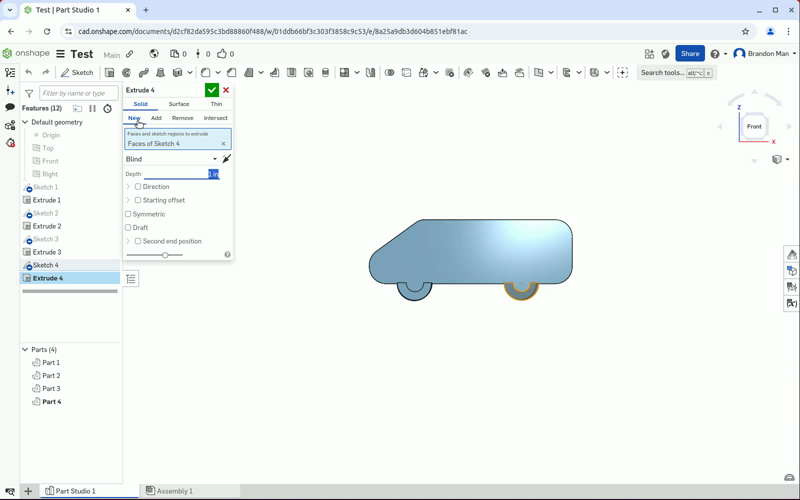
text(11.073)
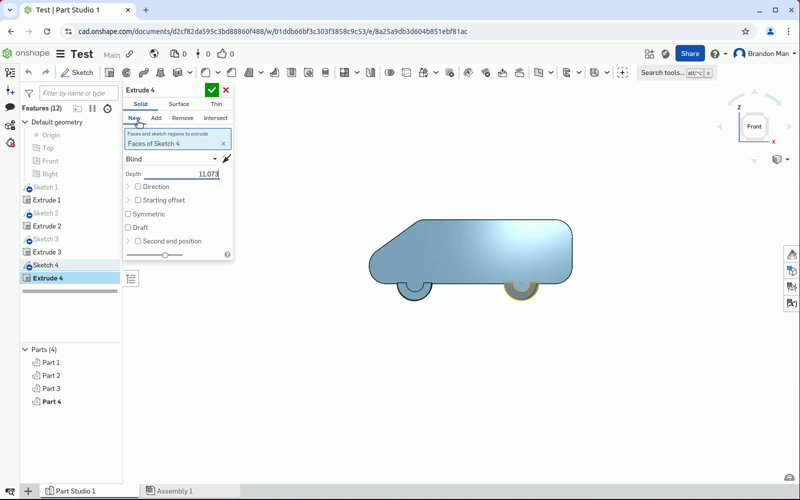
key(enter)
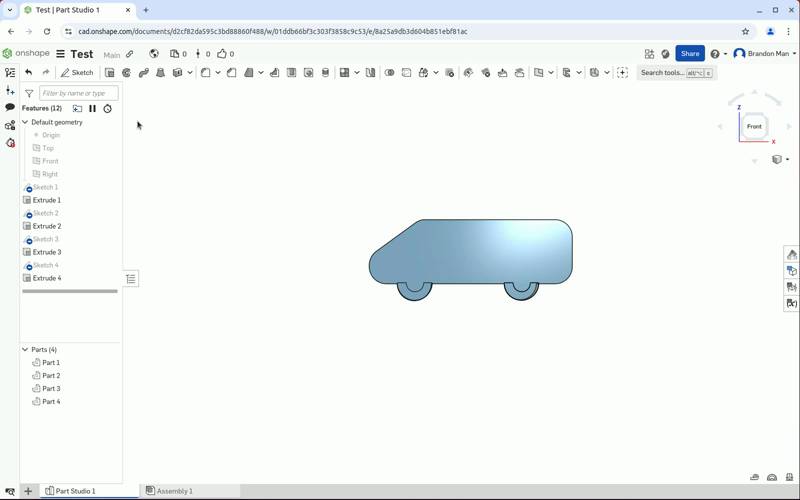
key(shift+h)
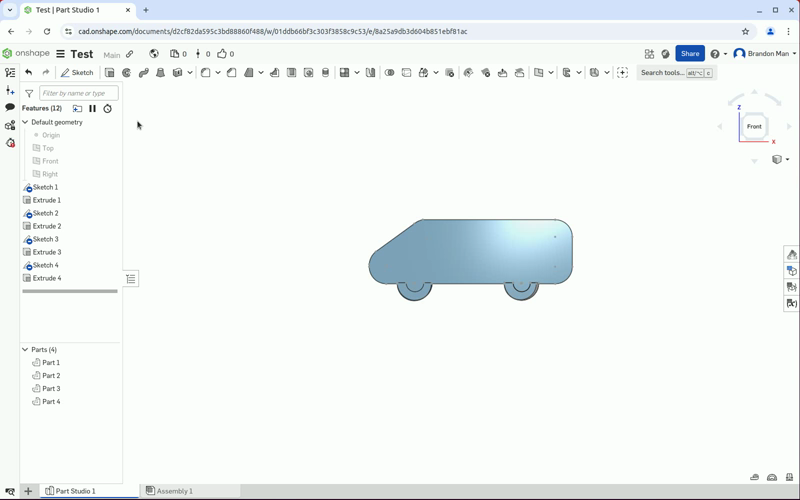
key(shift+h)
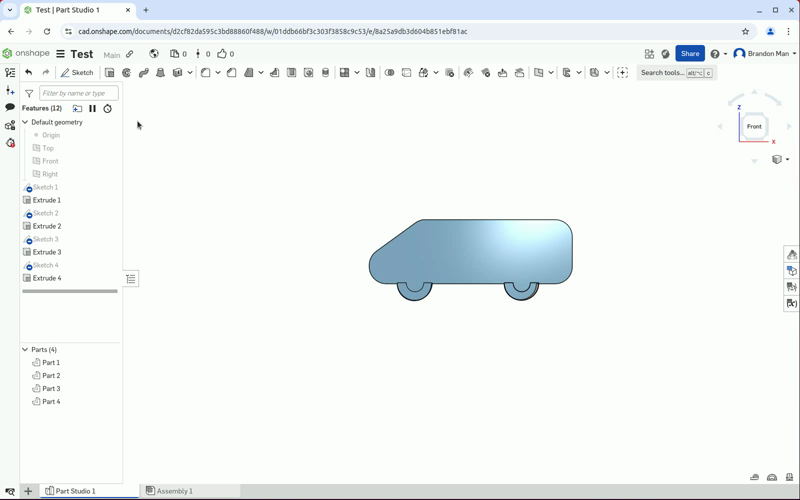
mouse_move(73, 189)
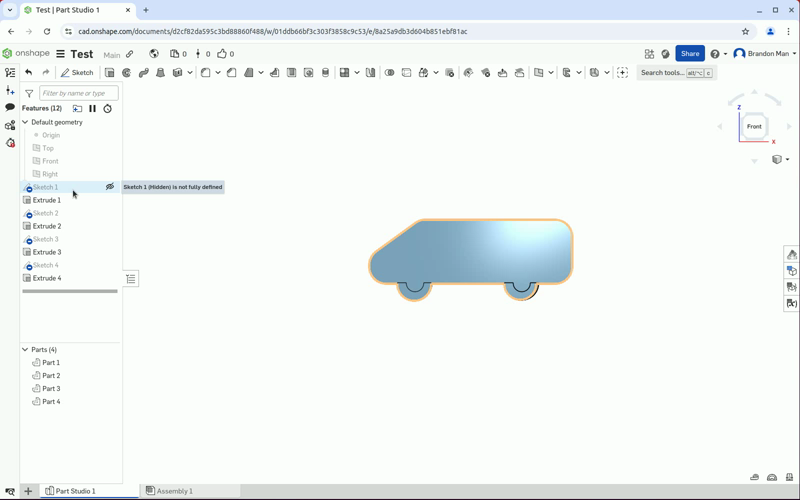
click(73, 189)
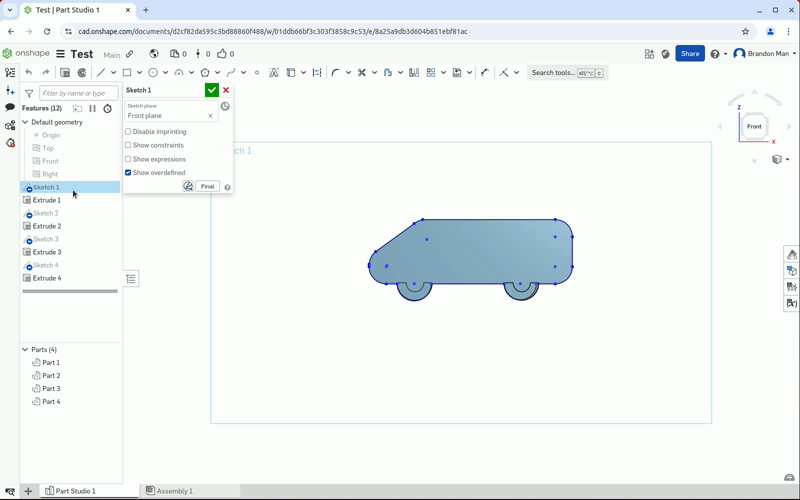
mouse_move(229, 92)
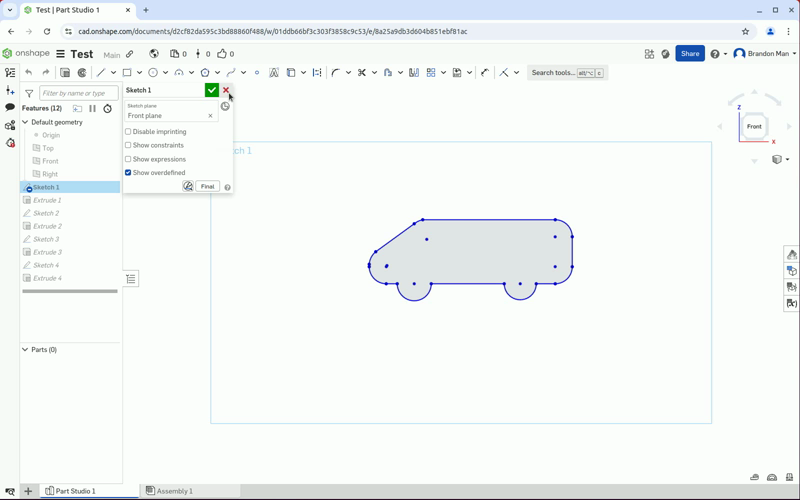
click(229, 92)
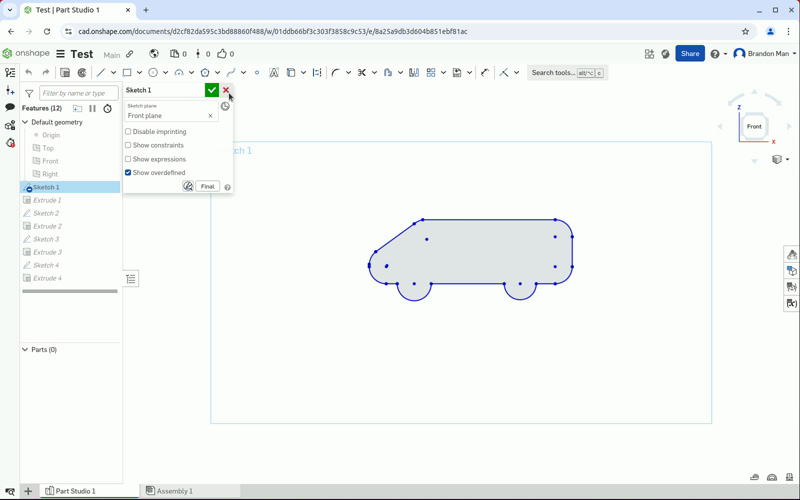
key(shift+s)
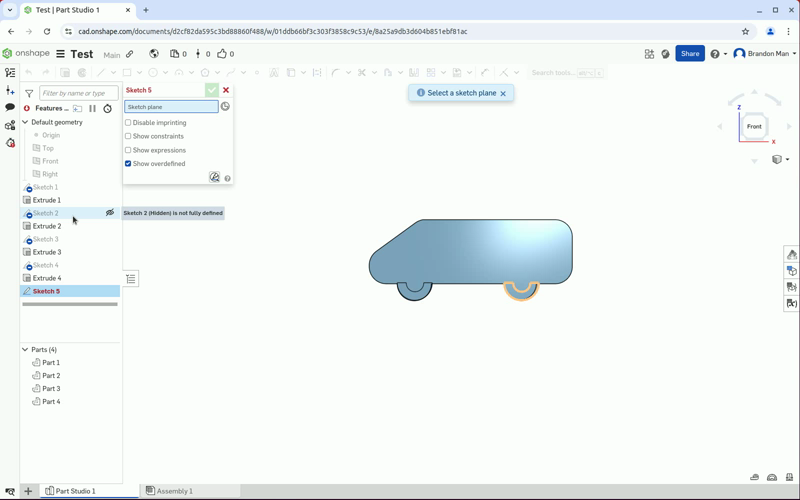
scroll(3)
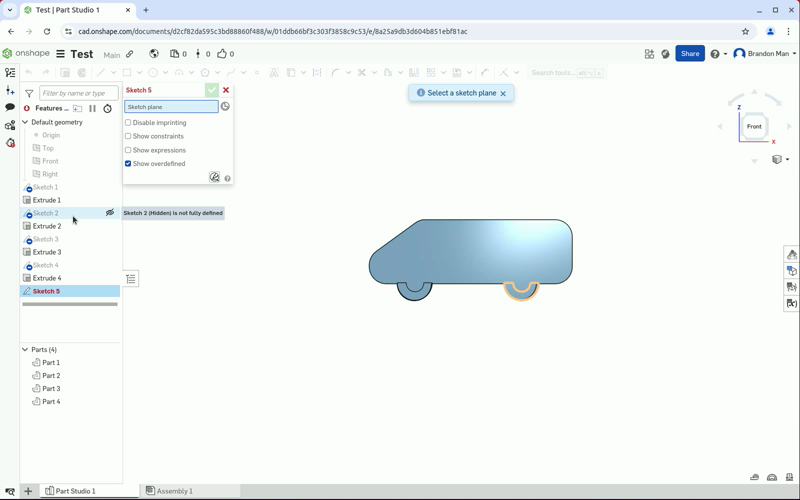
mouse_move(73, 163)
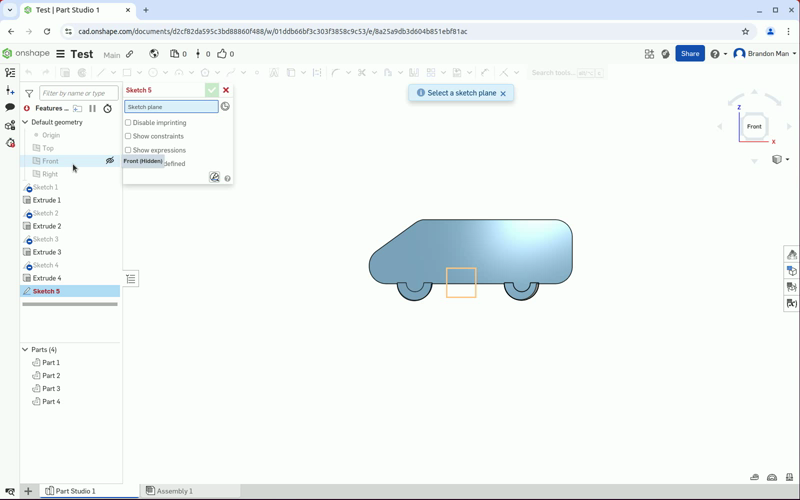
click(73, 163)
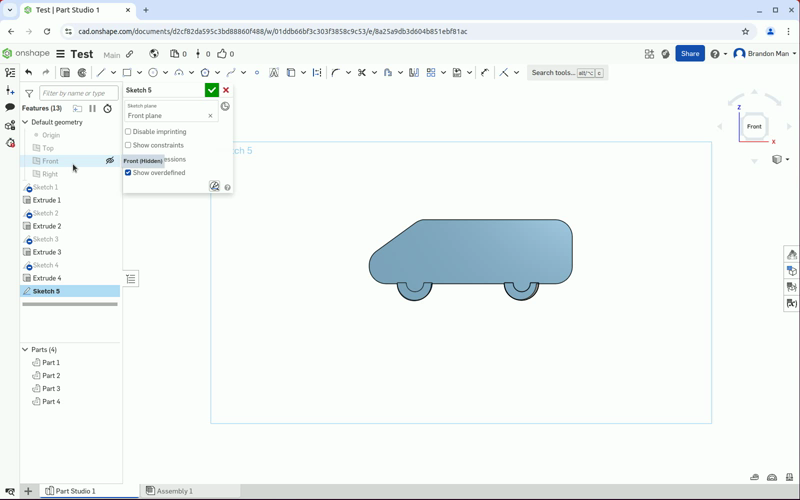
mouse_move(73, 352)
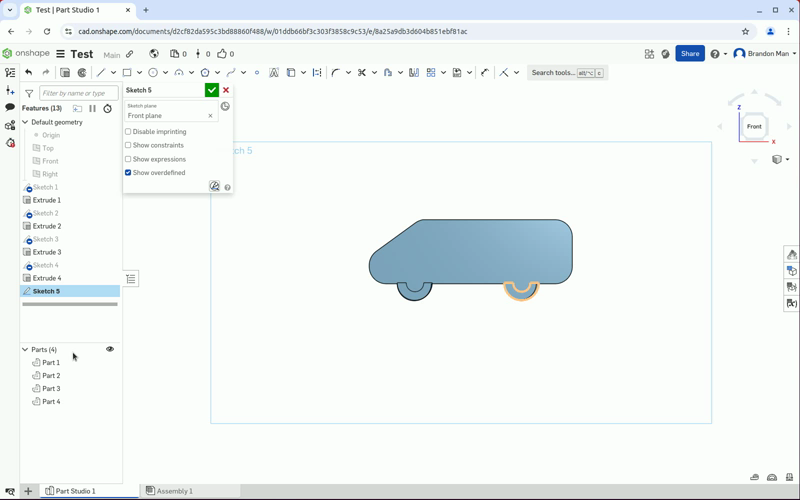
key(y)
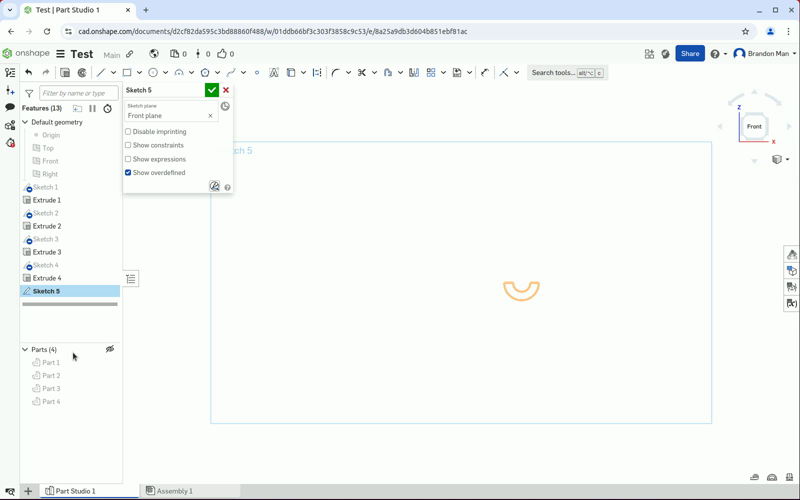
key(a)
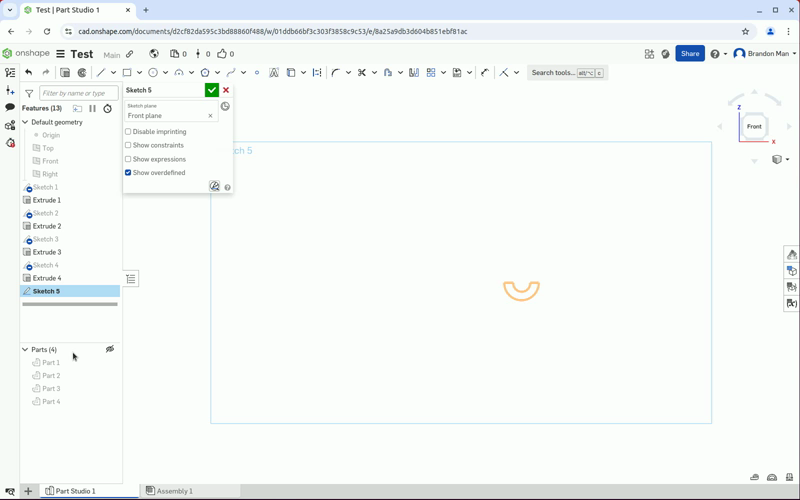
key_down(shift)
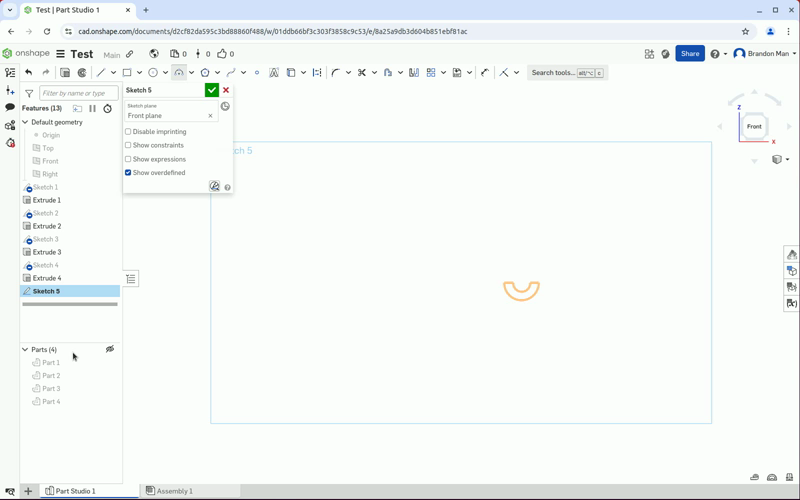
mouse_move(397, 282)
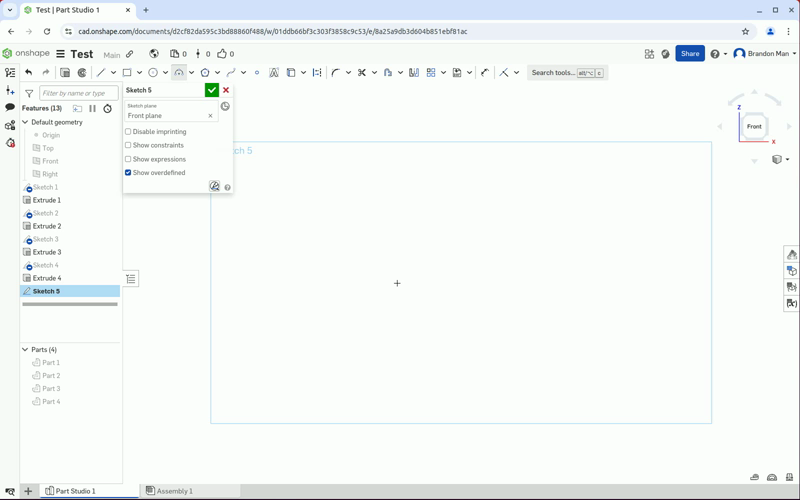
click(397, 282)
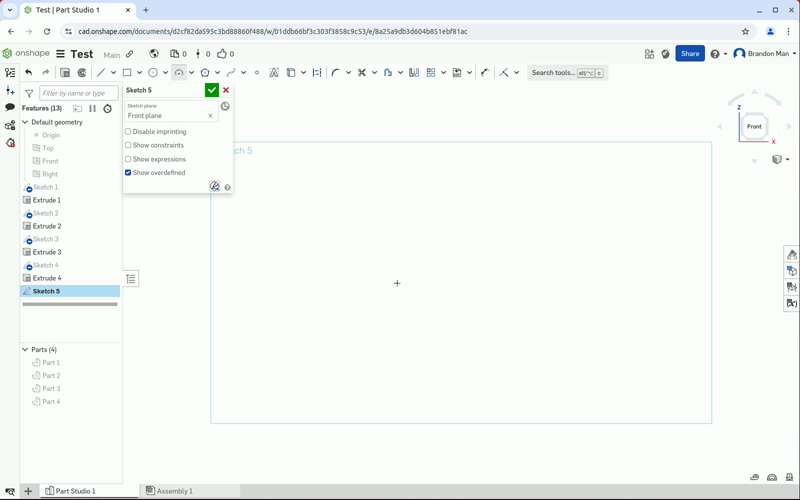
key_up(shift)
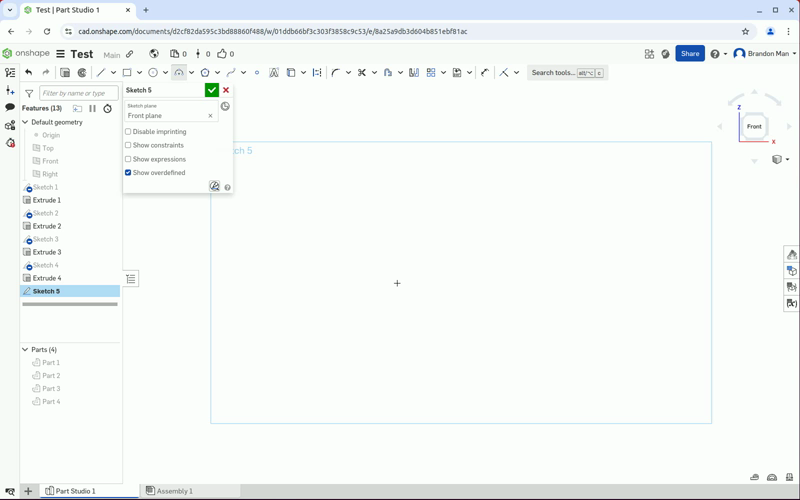
key_down(shift)
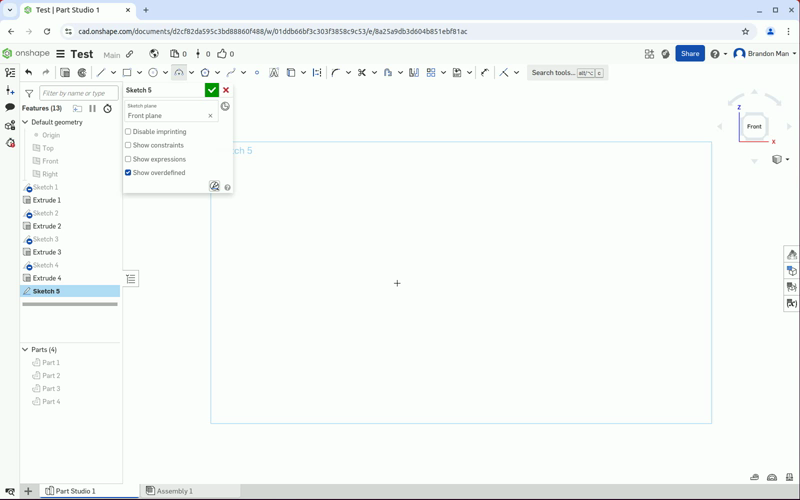
mouse_move(432, 282)
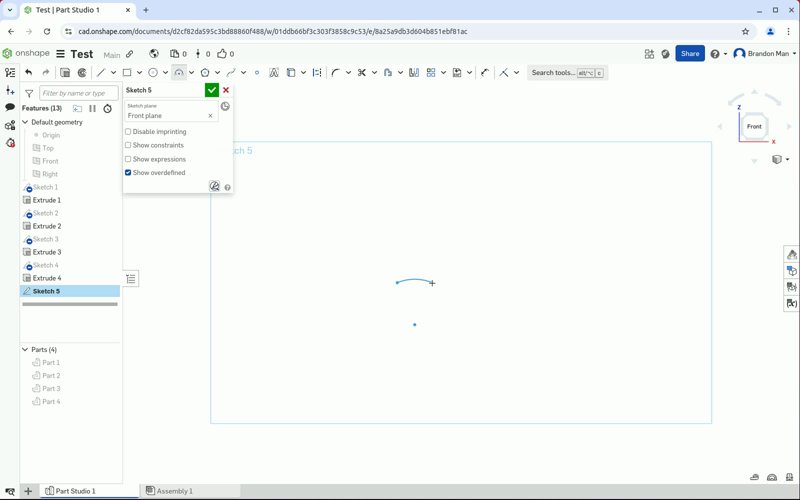
click(432, 282)
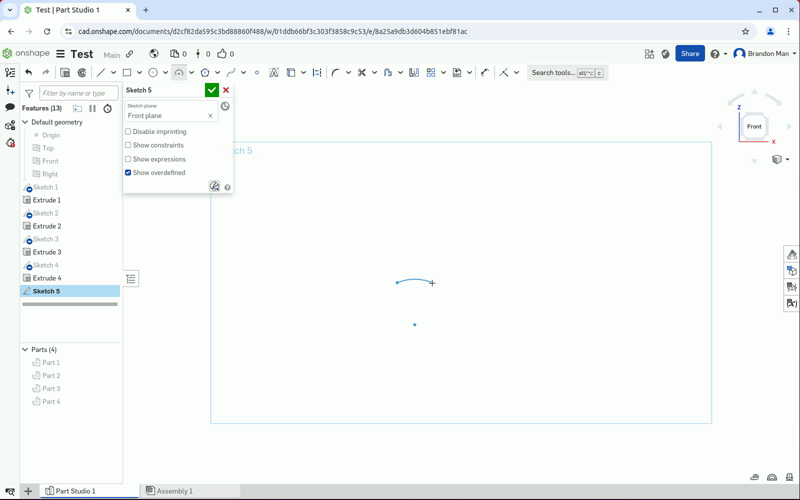
mouse_move(414, 300)
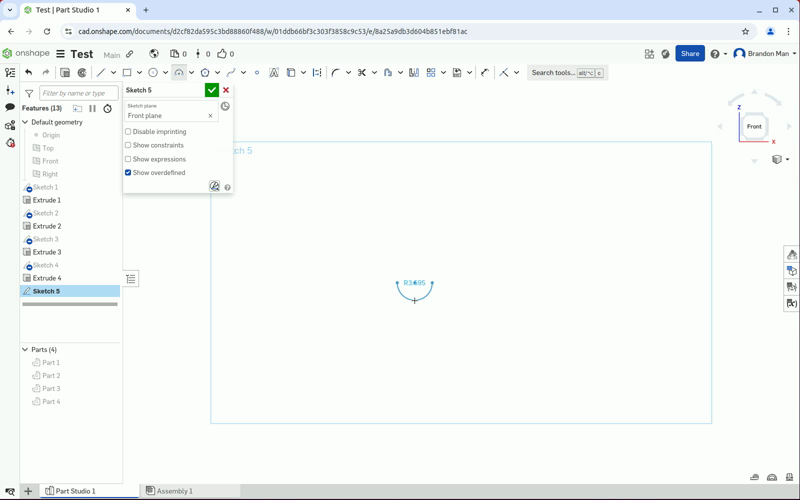
click(414, 300)
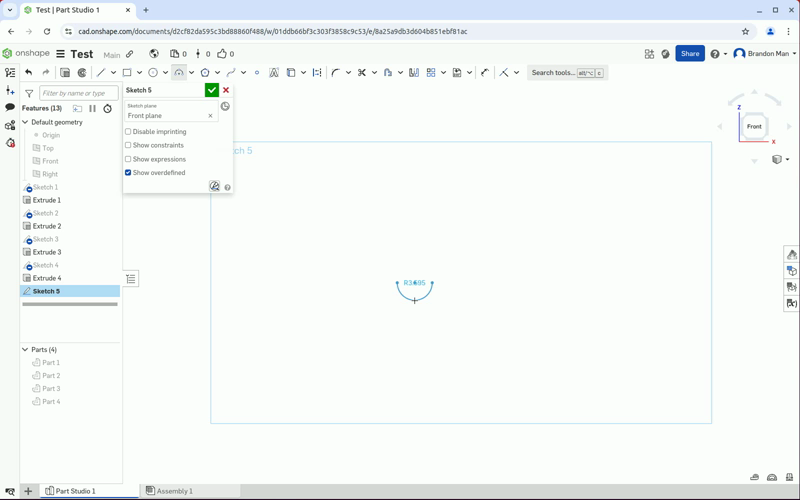
key_up(shift)
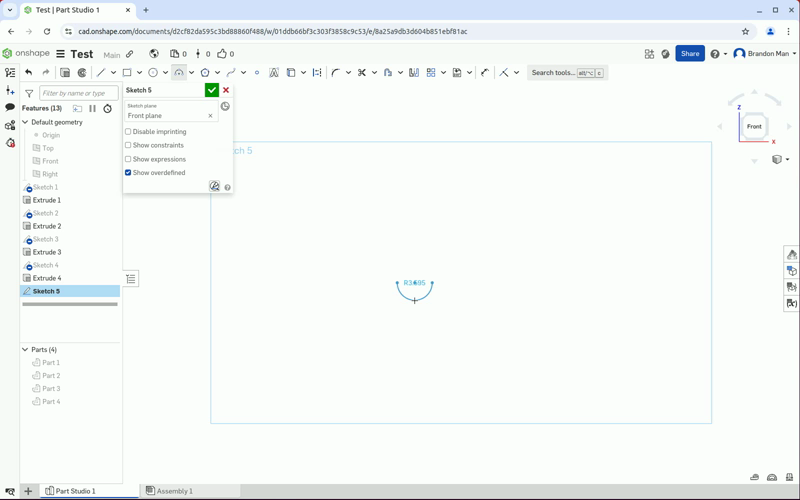
key(esc)
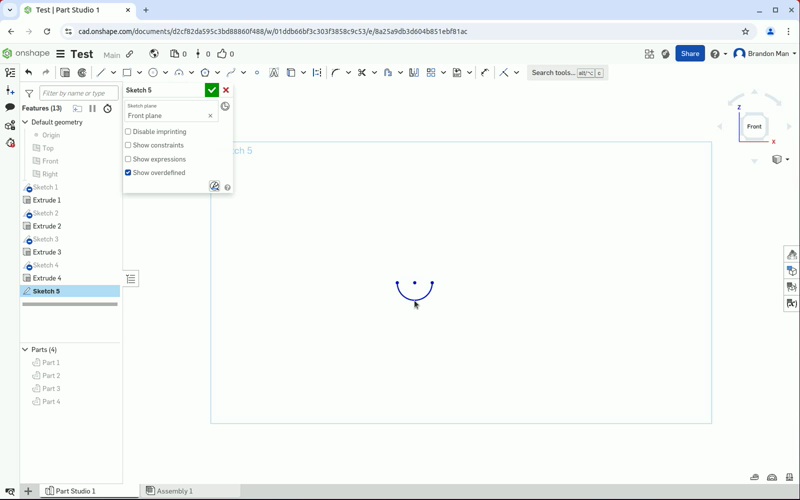
key(l)
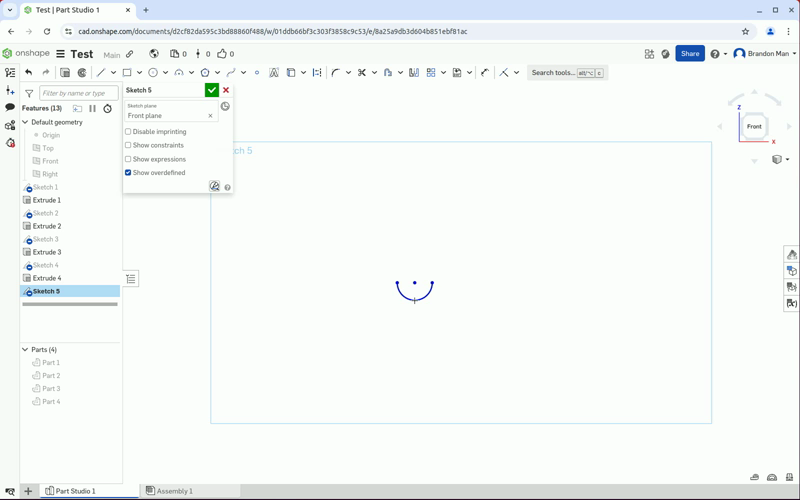
mouse_move(432, 282)
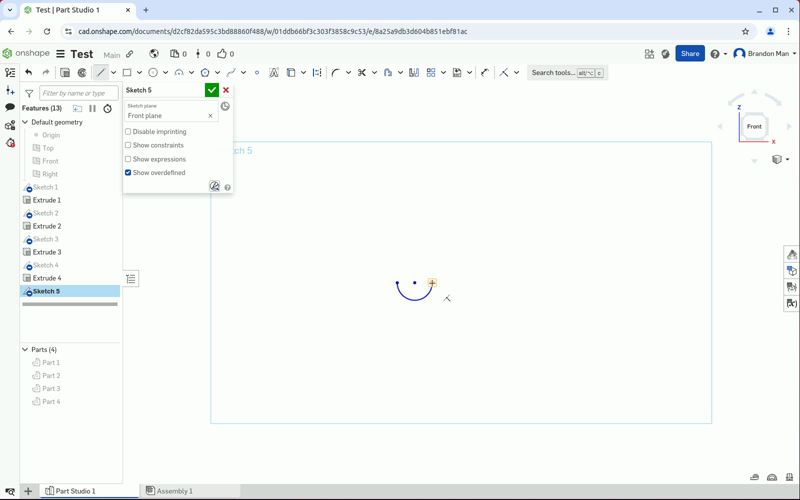
click(432, 282)
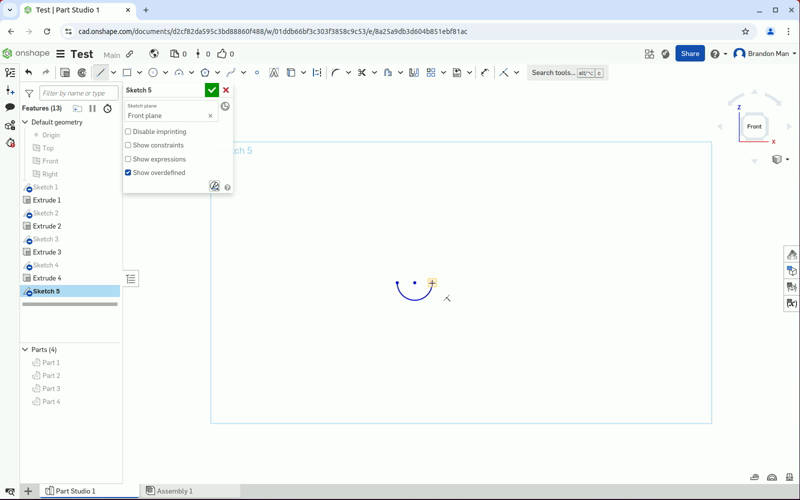
key_down(shift)
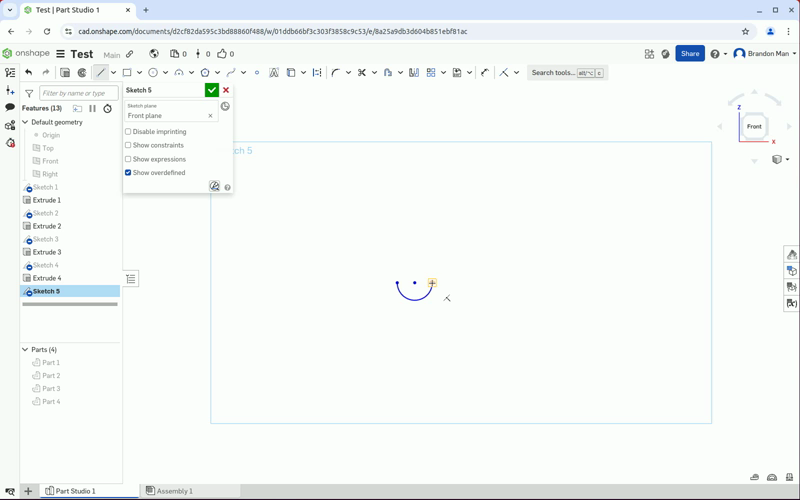
mouse_move(462, 282)
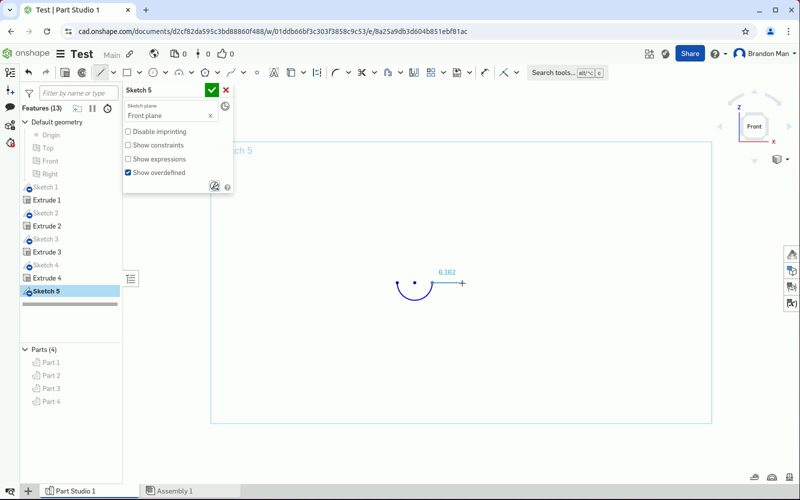
mouse_move(423, 282)
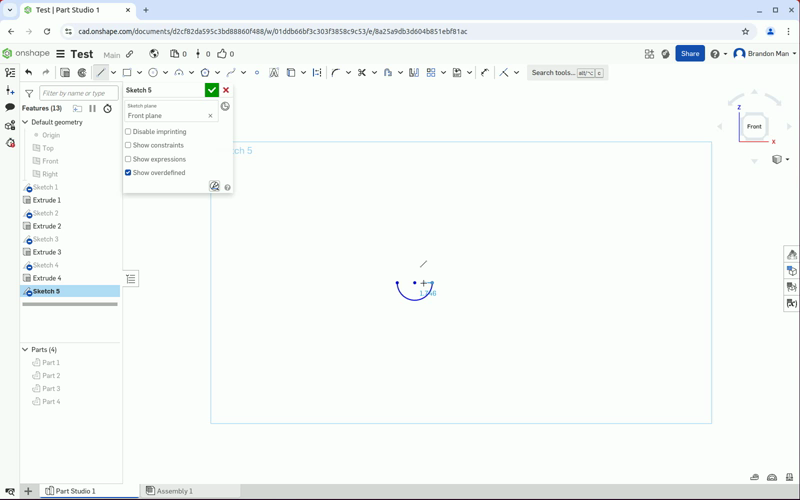
click(423, 282)
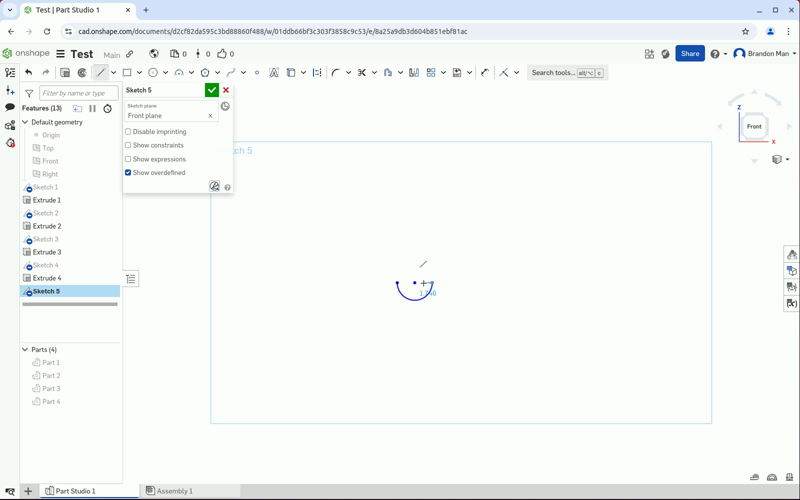
key_up(shift)
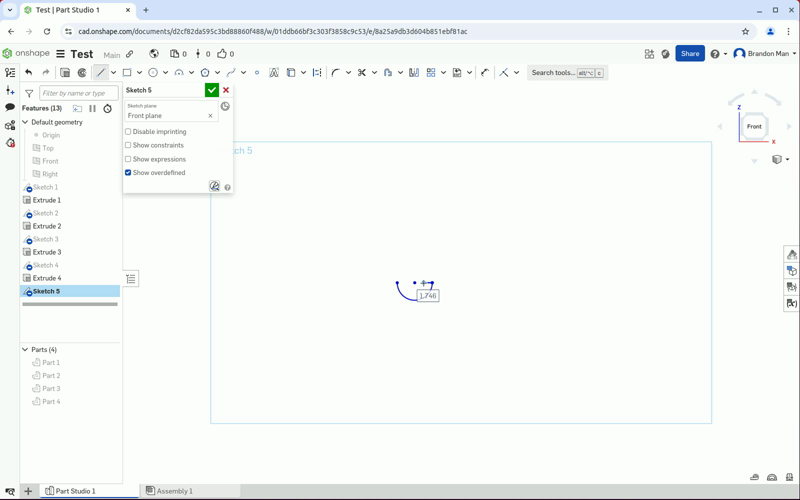
key(esc)
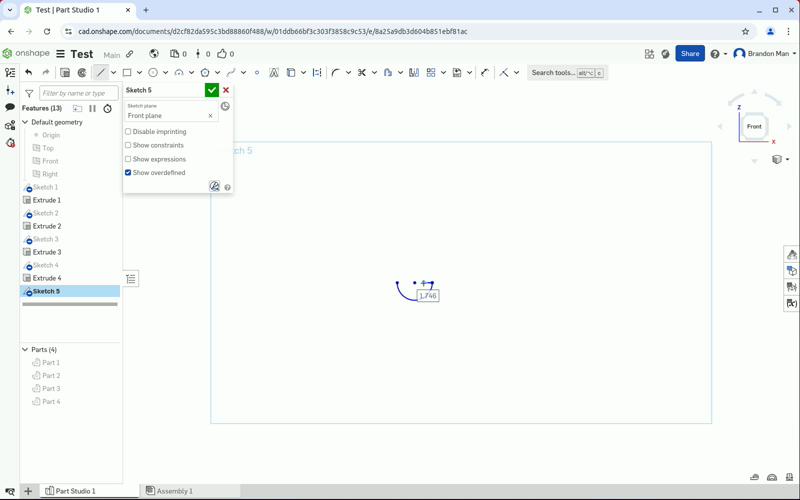
key(a)
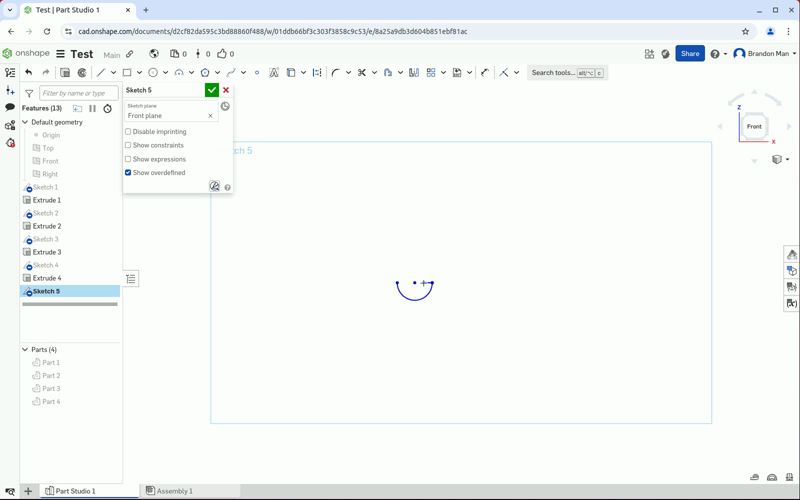
mouse_move(423, 282)
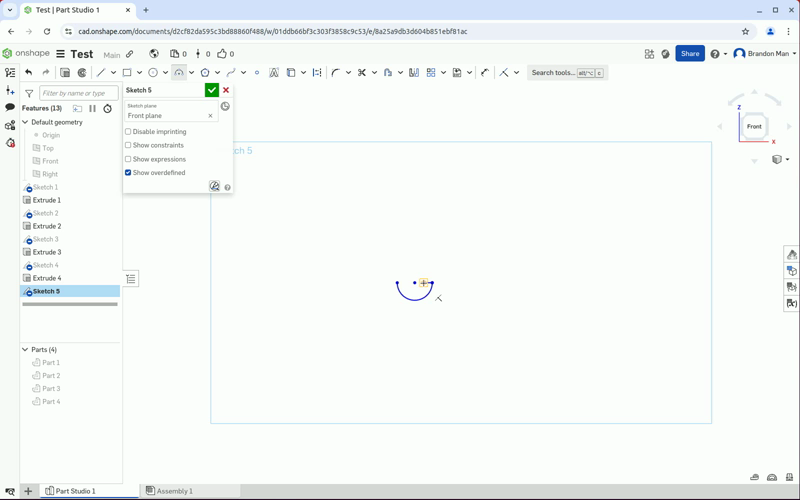
click(423, 282)
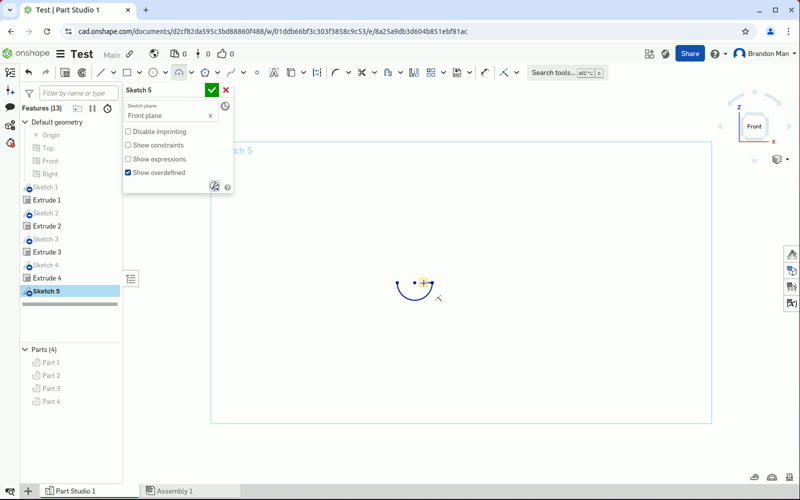
key_down(shift)
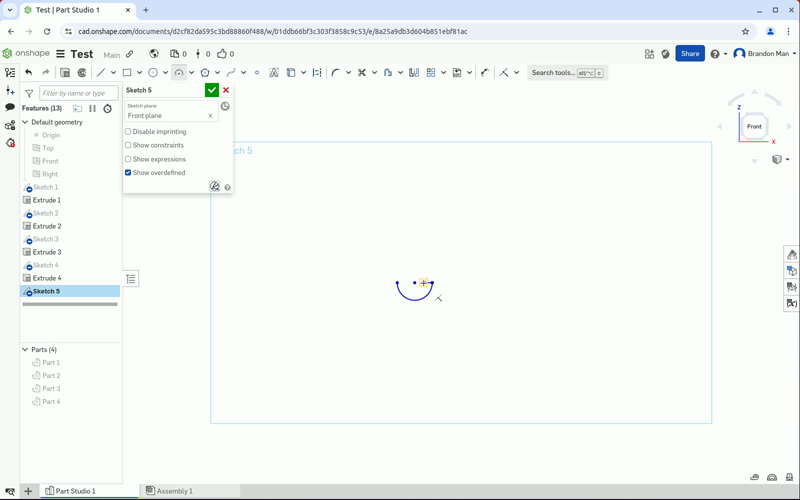
mouse_move(406, 282)
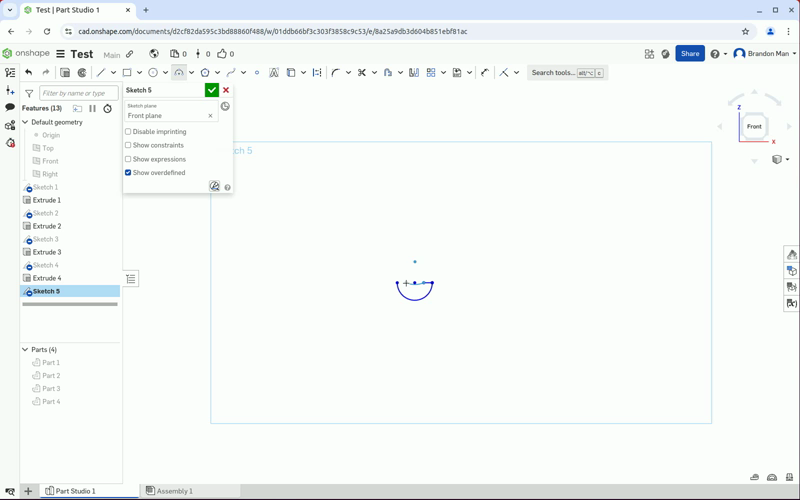
click(406, 282)
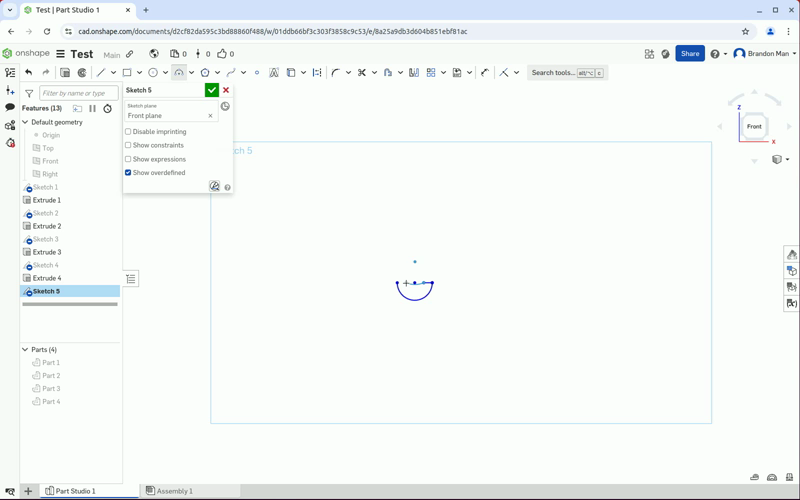
mouse_move(414, 291)
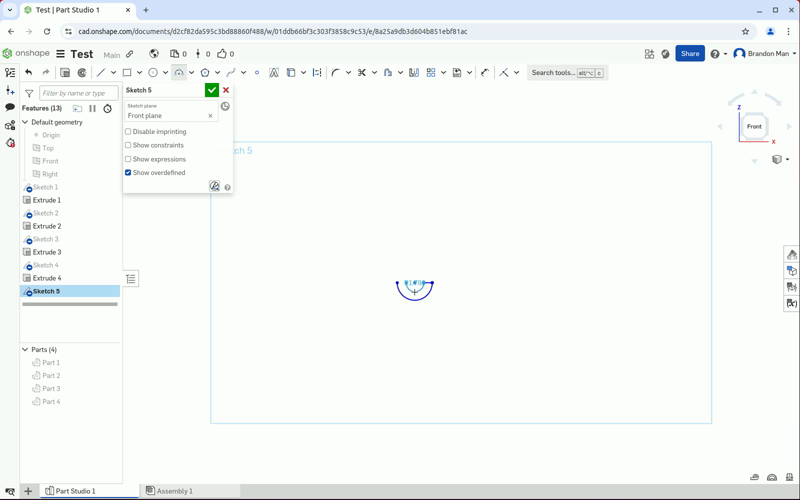
click(414, 291)
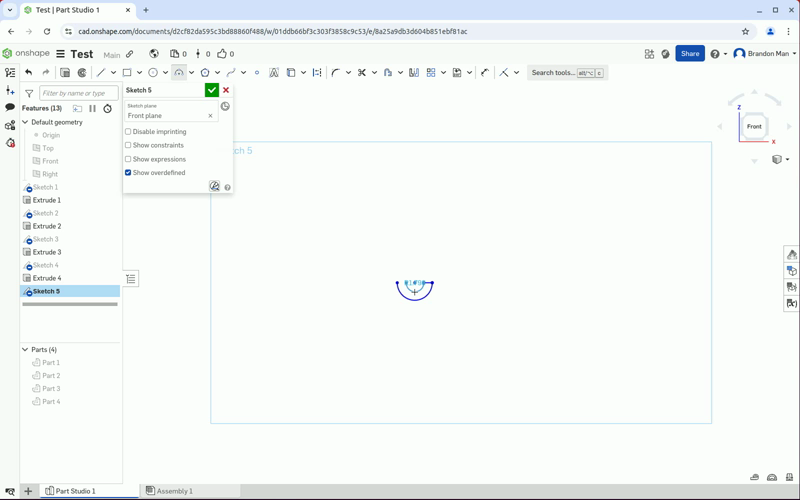
key_up(shift)
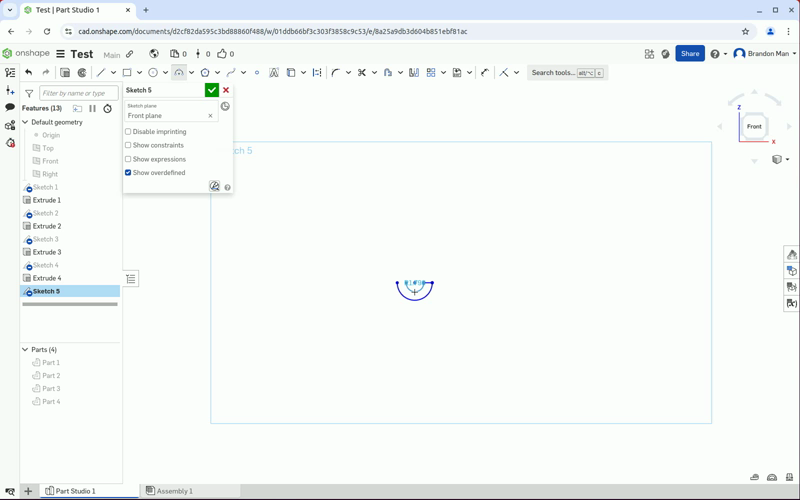
key(esc)
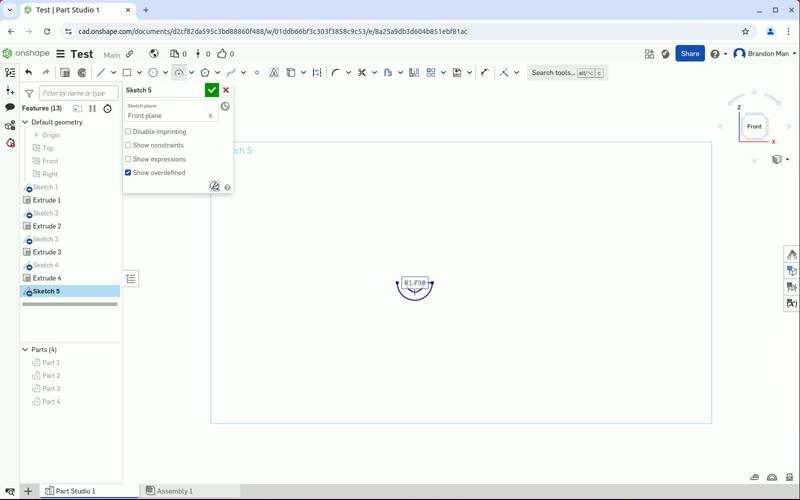
key(l)
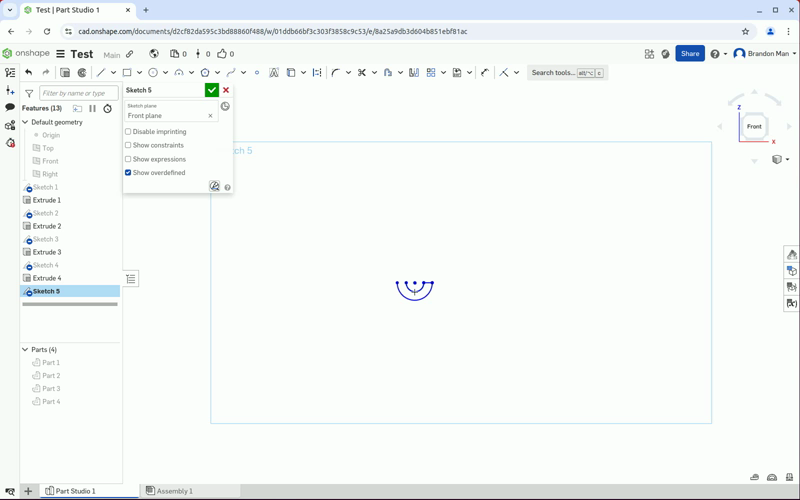
mouse_move(406, 282)
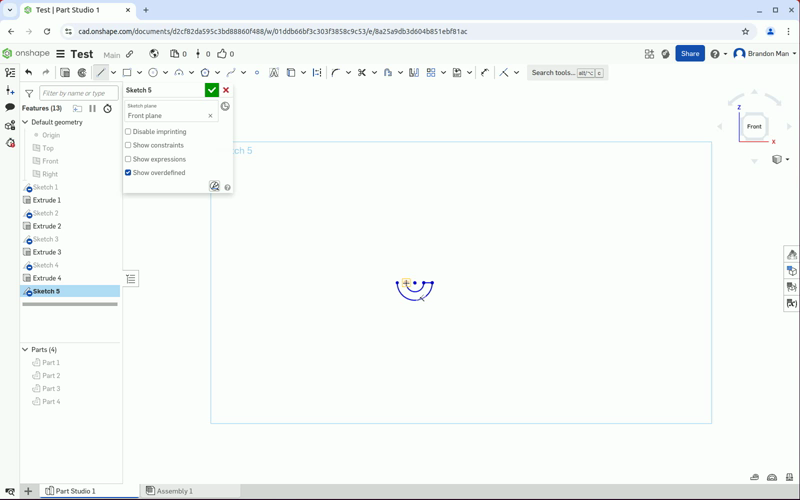
click(406, 282)
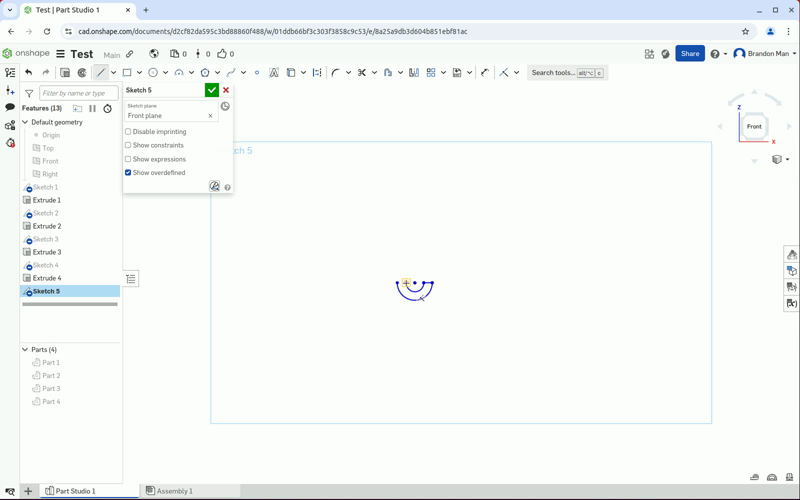
mouse_move(436, 282)
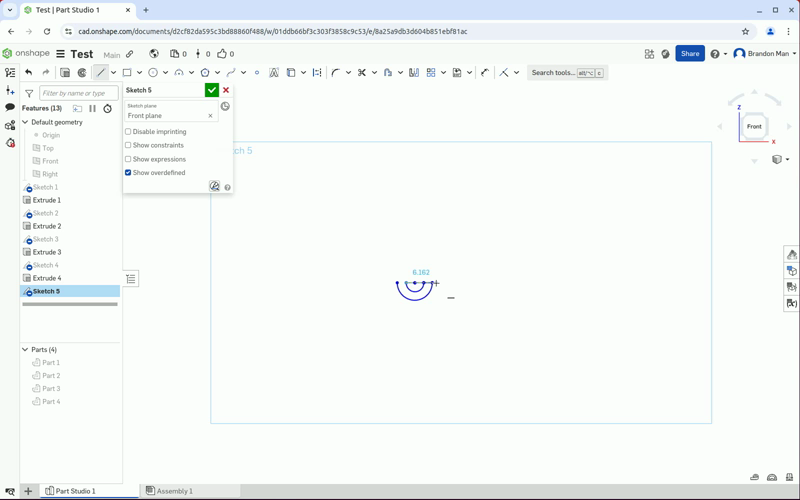
key_down(shift)
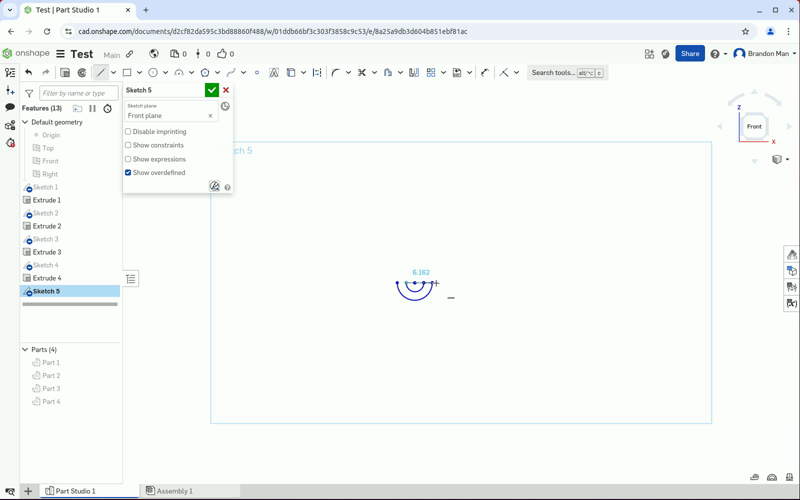
mouse_move(397, 282)
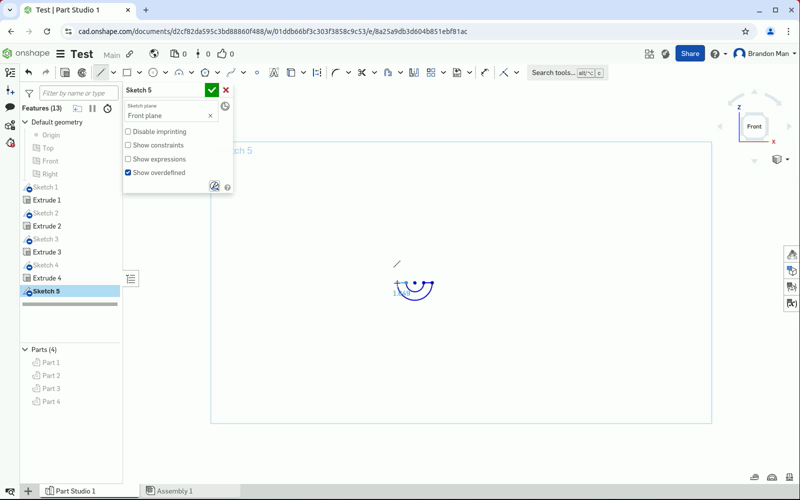
key_up(shift)
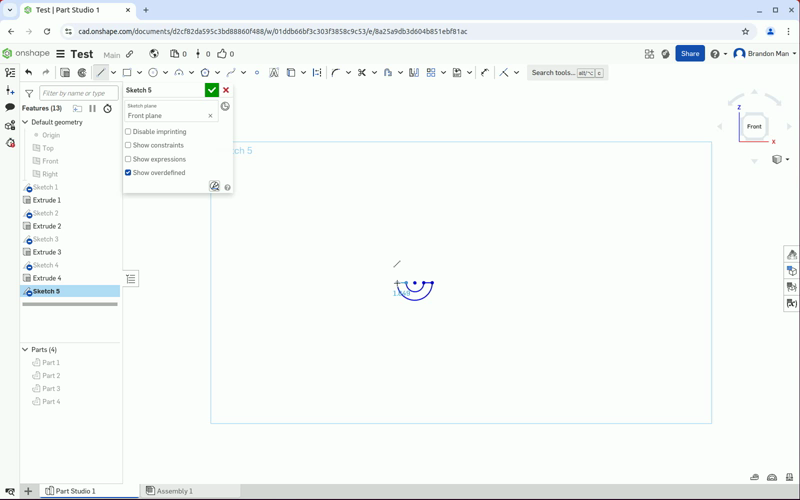
click(397, 282)
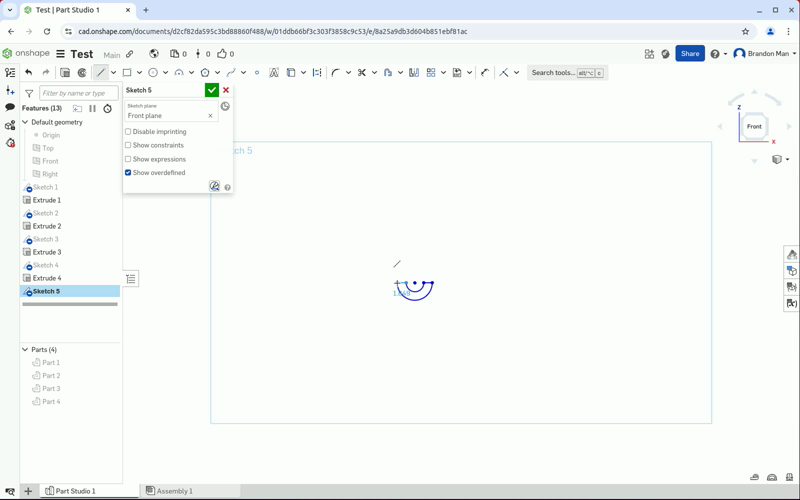
key(esc)
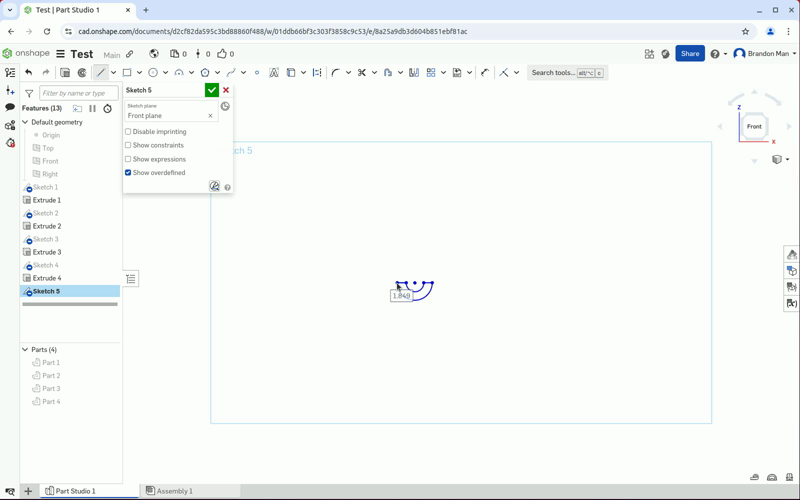
mouse_move(404, 284)
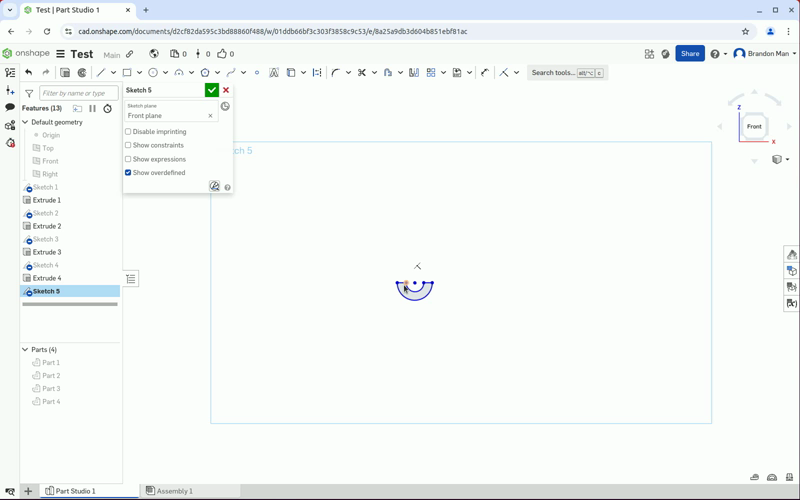
scroll(6)
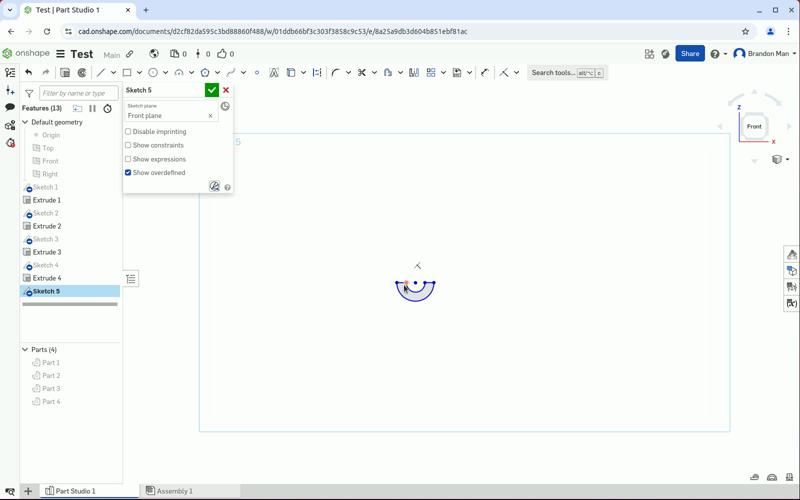
scroll(6)
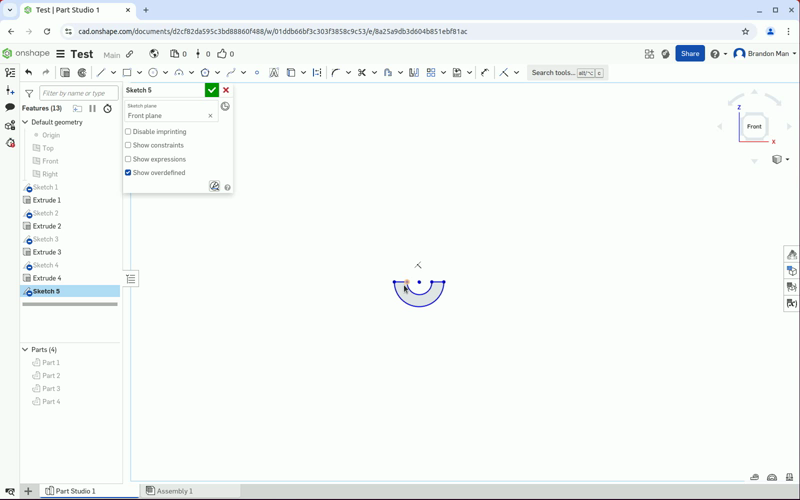
scroll(6)
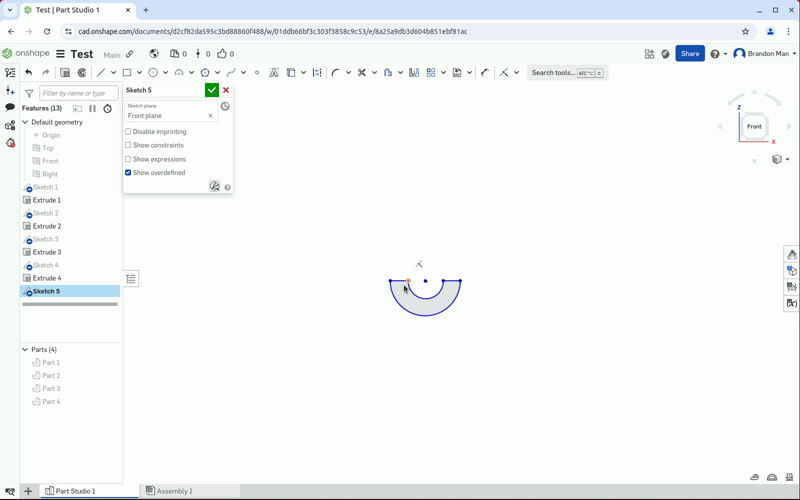
scroll(6)
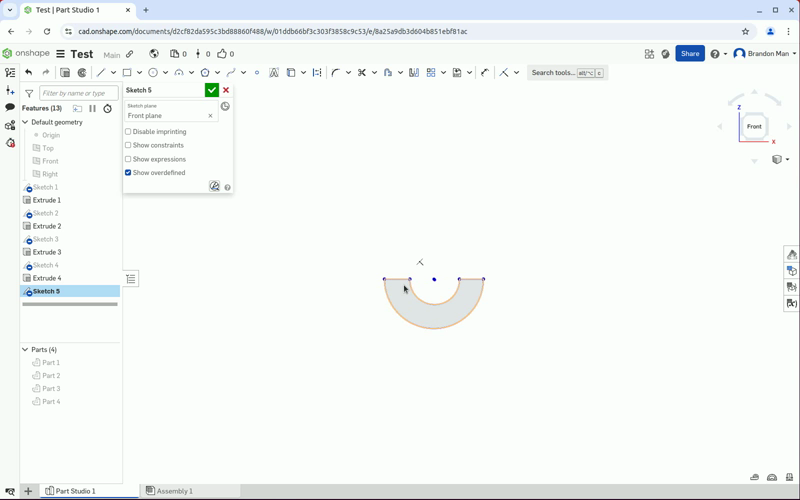
scroll(6)
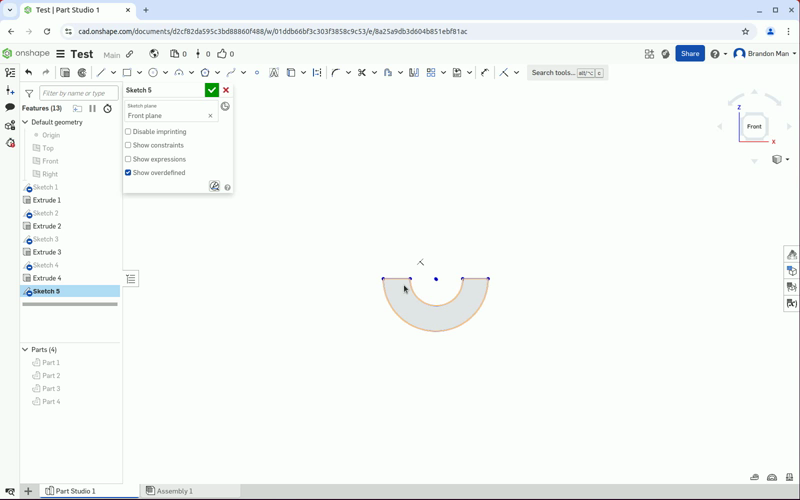
scroll(6)
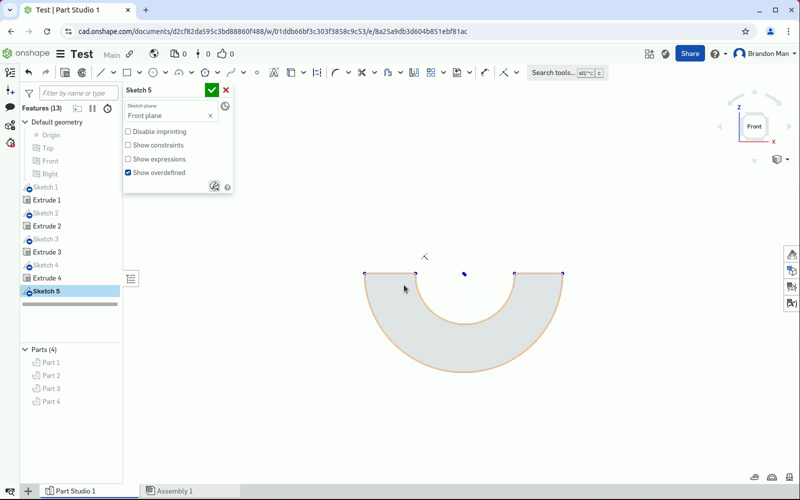
scroll(6)
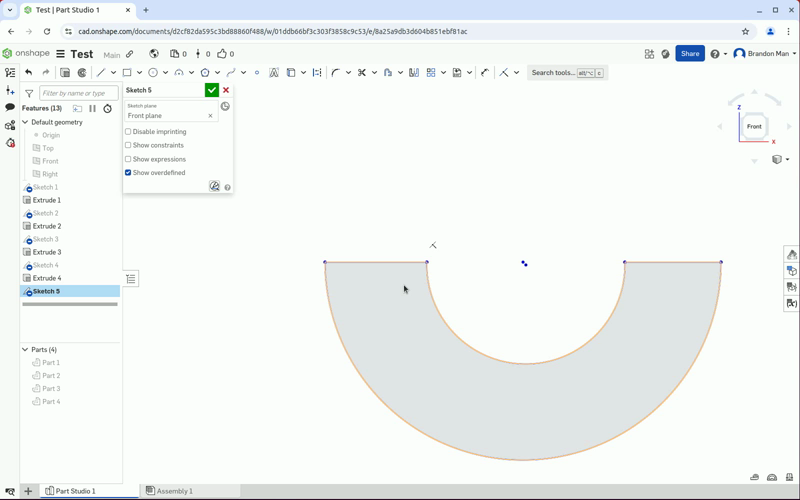
click(404, 284)
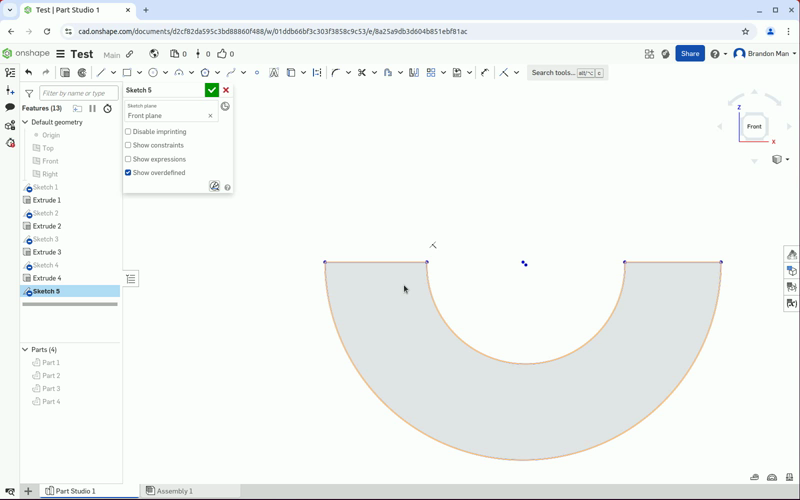
scroll(-6)
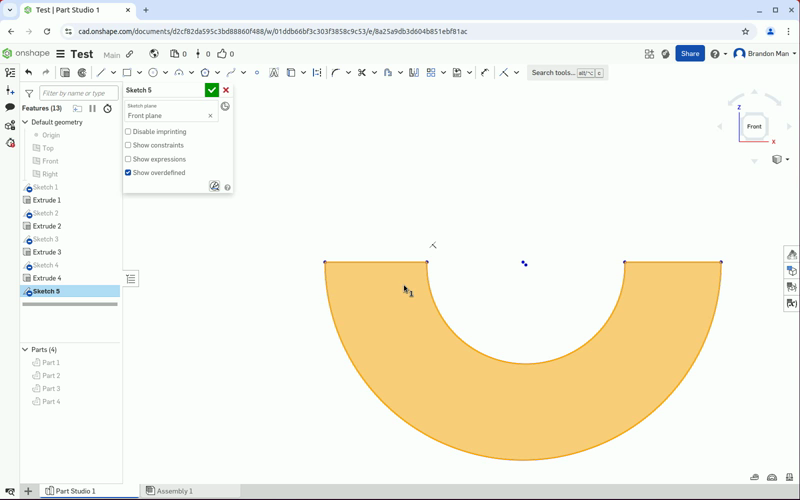
scroll(-6)
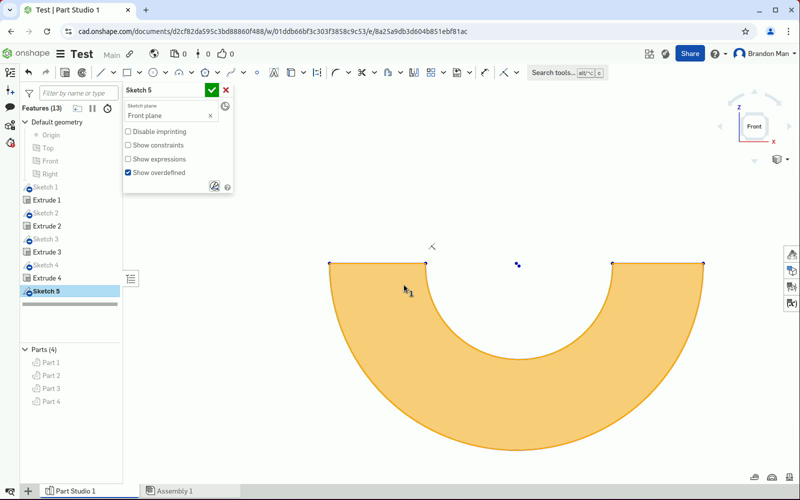
scroll(-6)
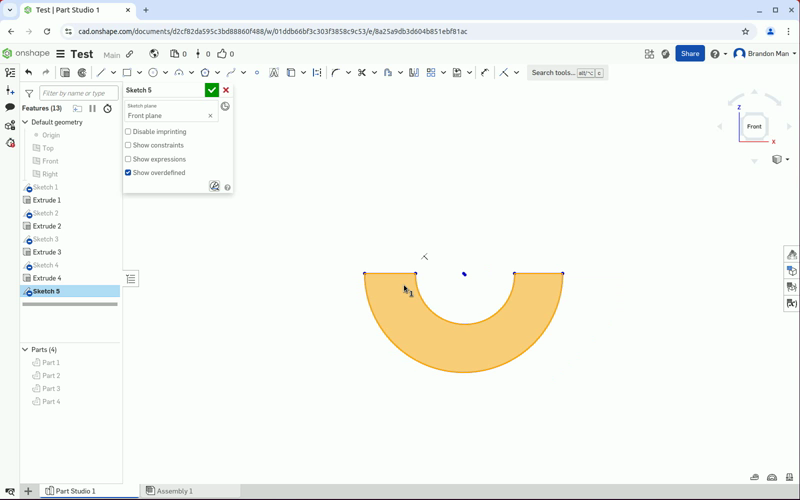
scroll(-6)
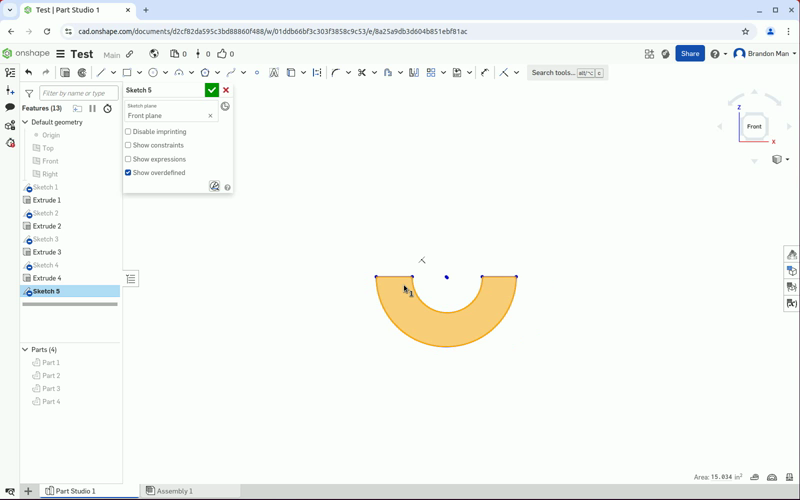
scroll(-6)
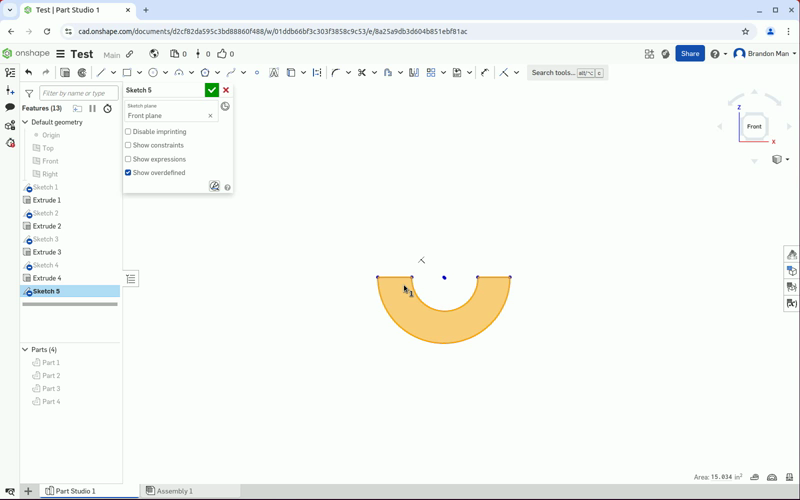
scroll(-6)
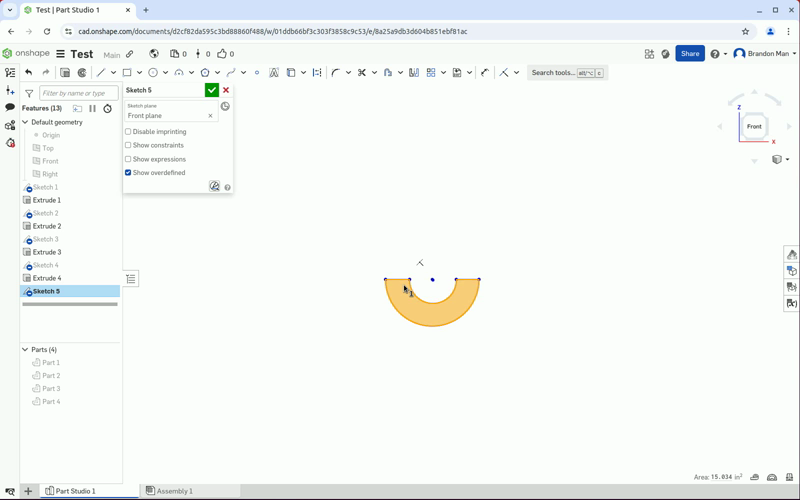
scroll(-6)
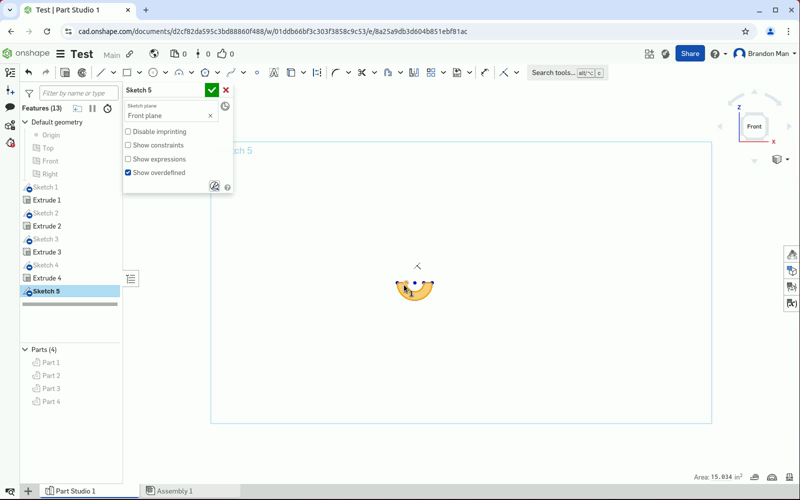
mouse_move(73, 352)
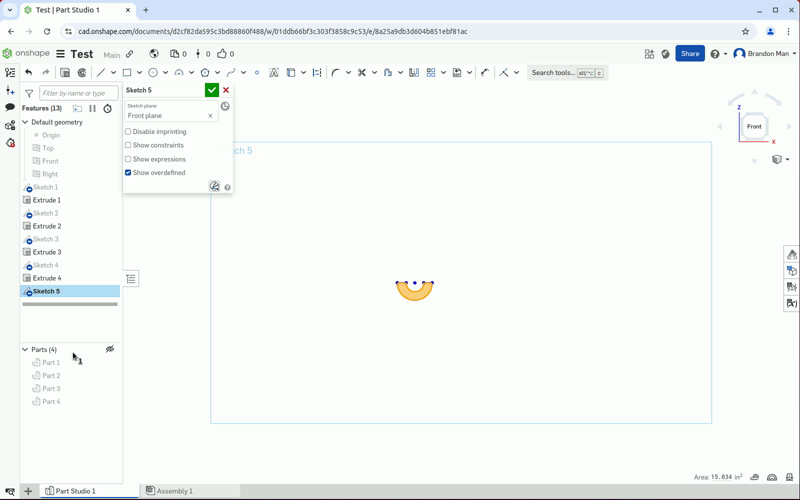
key(shift+y)
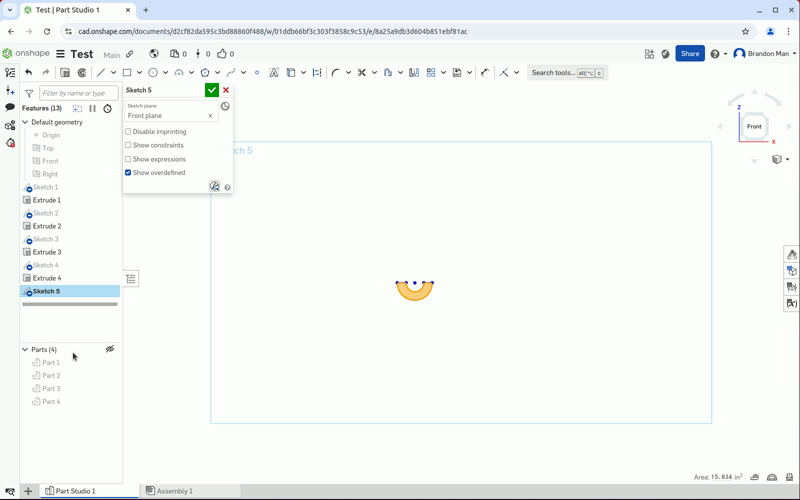
key(shift+e)
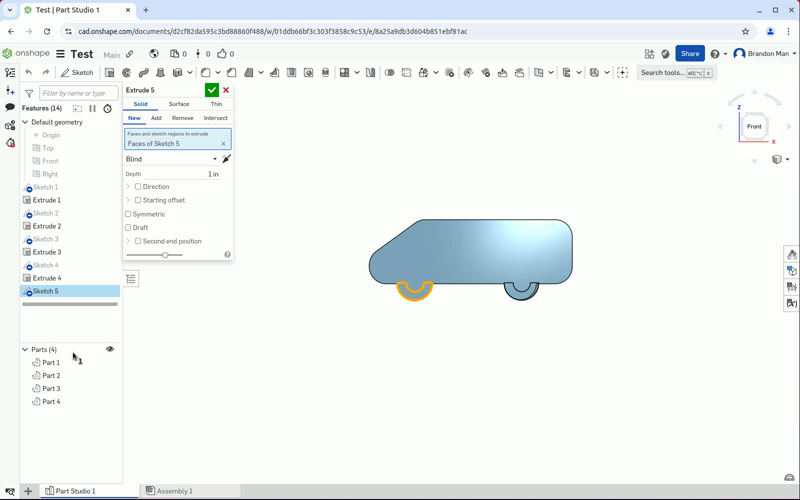
mouse_move(143, 106)
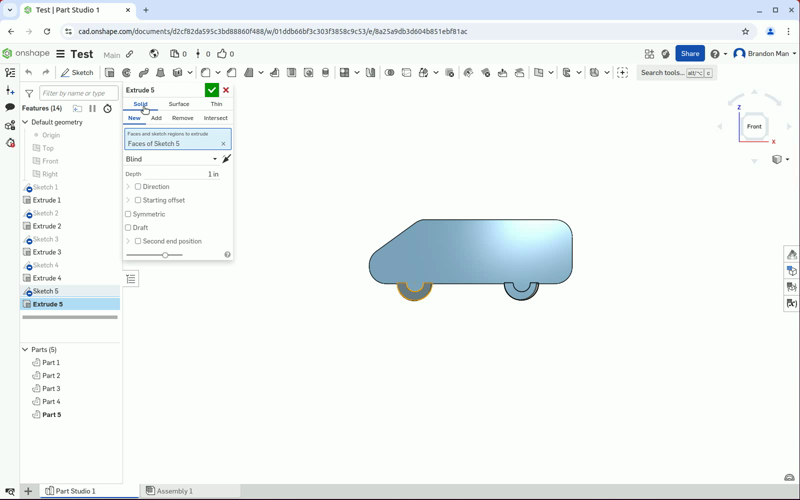
click(143, 106)
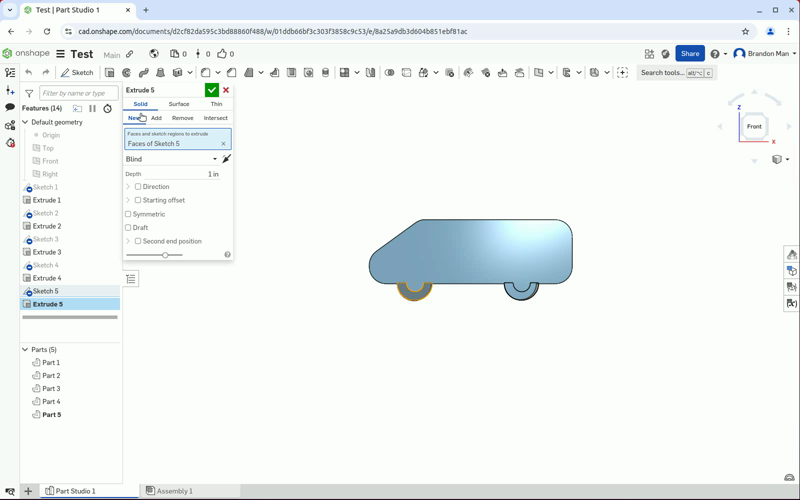
mouse_move(137, 120)
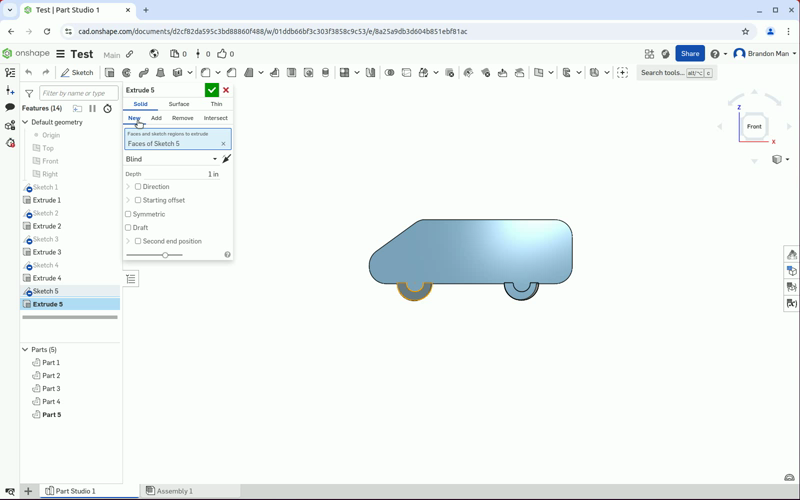
click(137, 120)
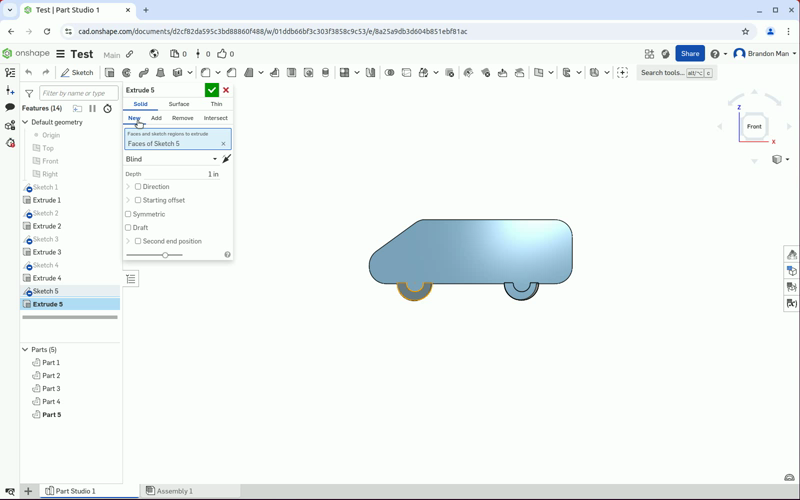
key(tab, 4)
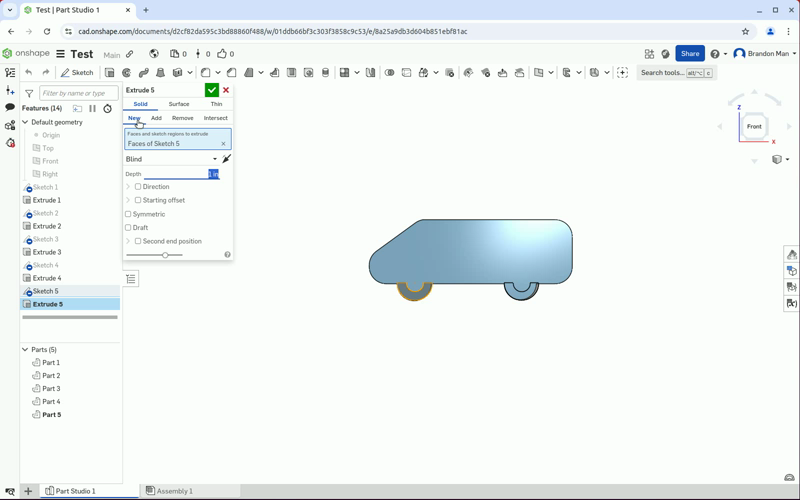
text(11.073)
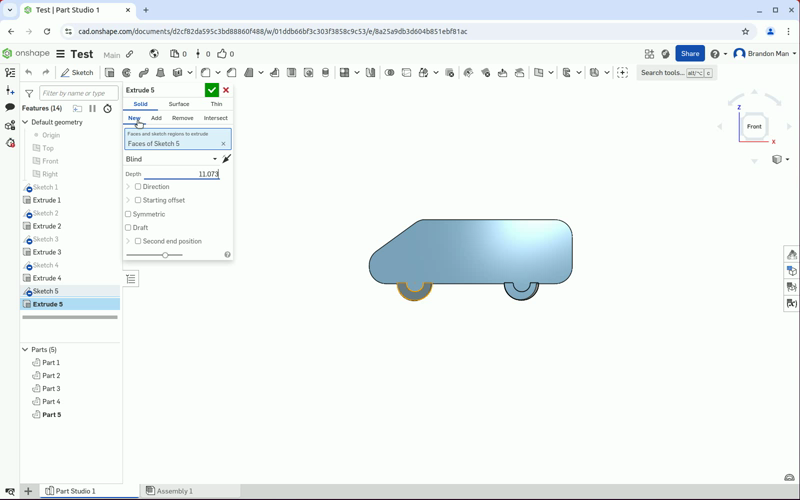
key(enter)
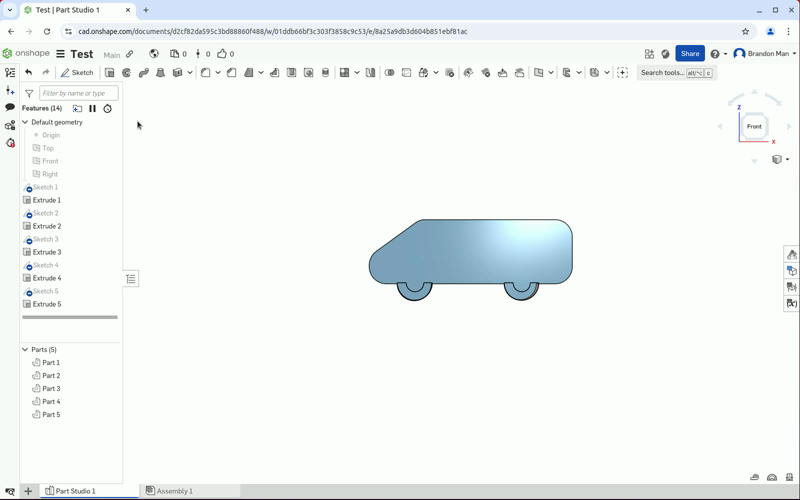
key(shift+h)
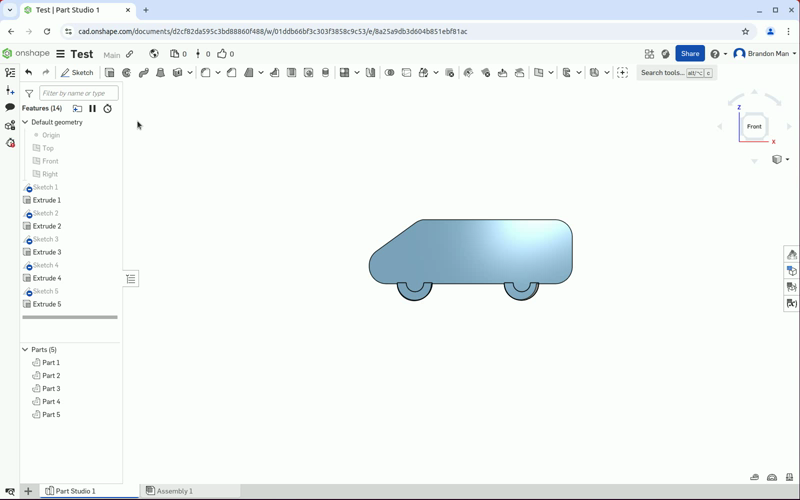
key(shift+h)
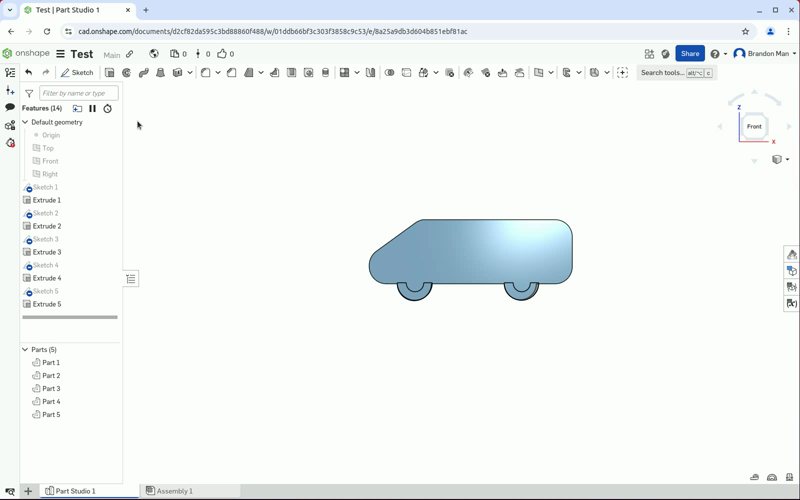
mouse_move(73, 189)
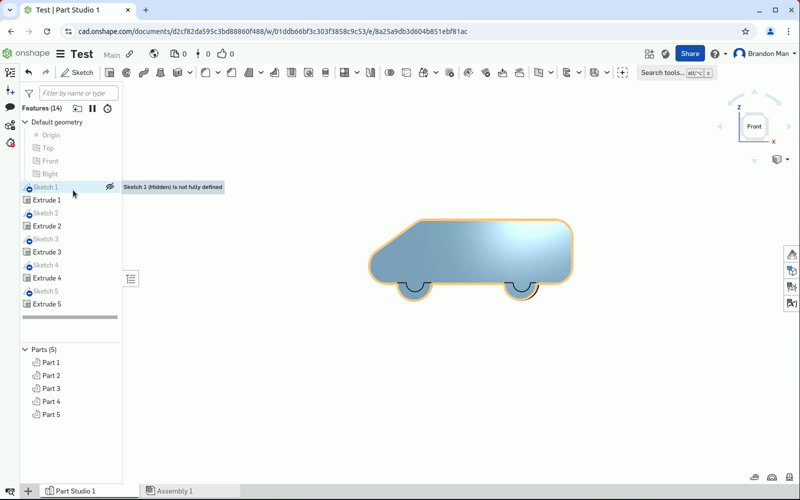
click(73, 189)
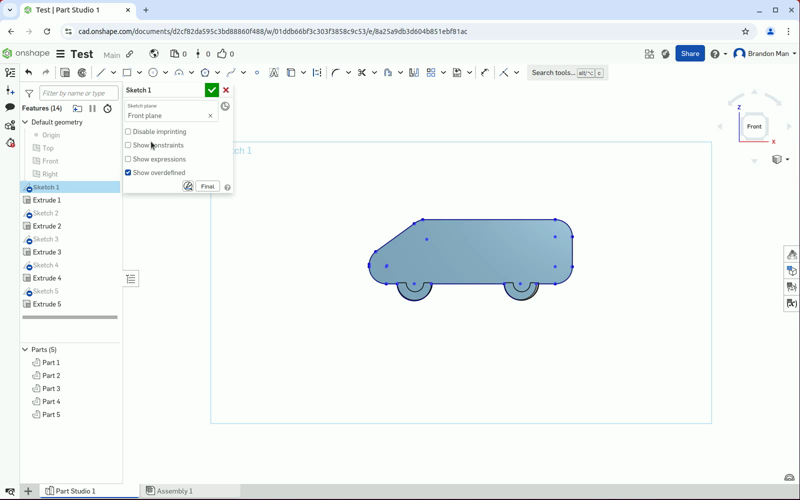
mouse_move(229, 92)
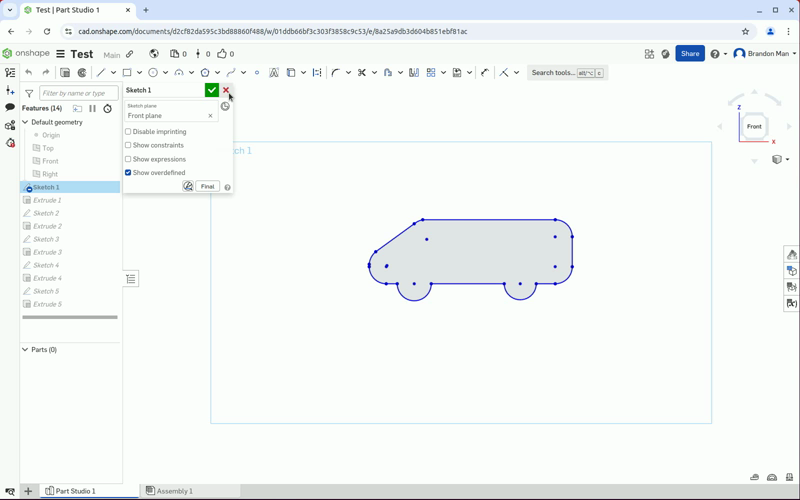
click(229, 92)
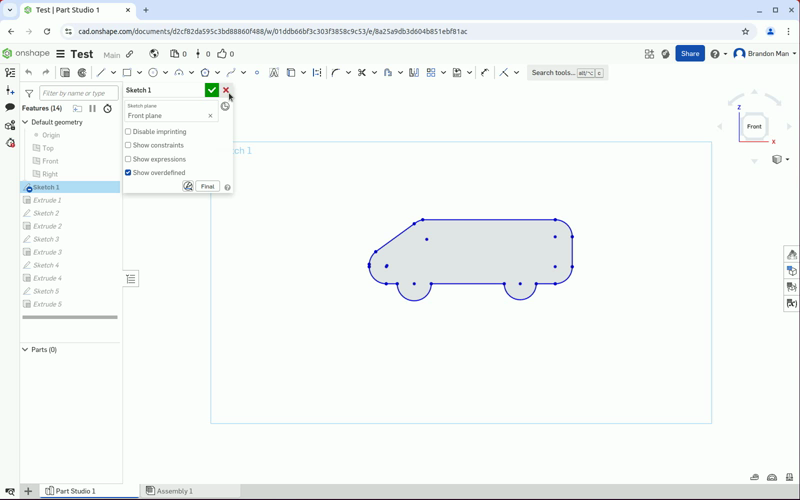
key(shift+s)
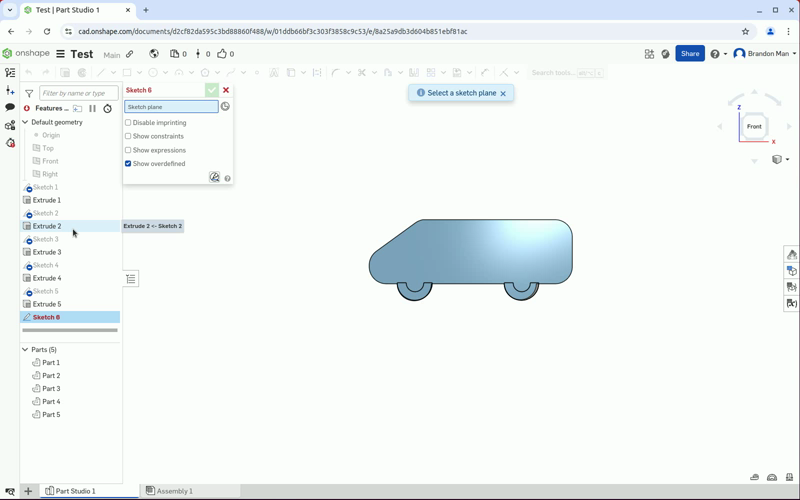
scroll(3)
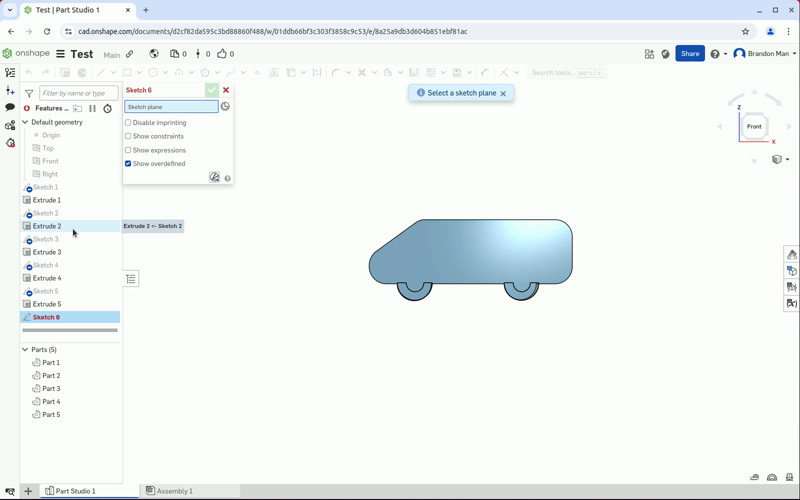
mouse_move(73, 163)
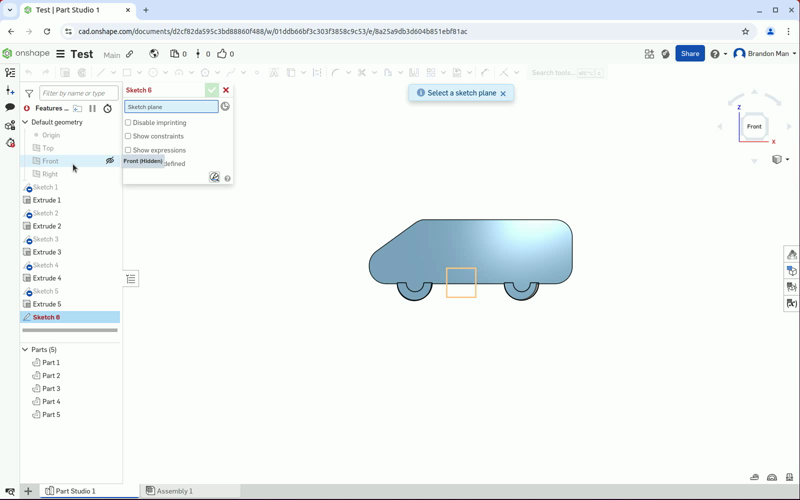
click(73, 163)
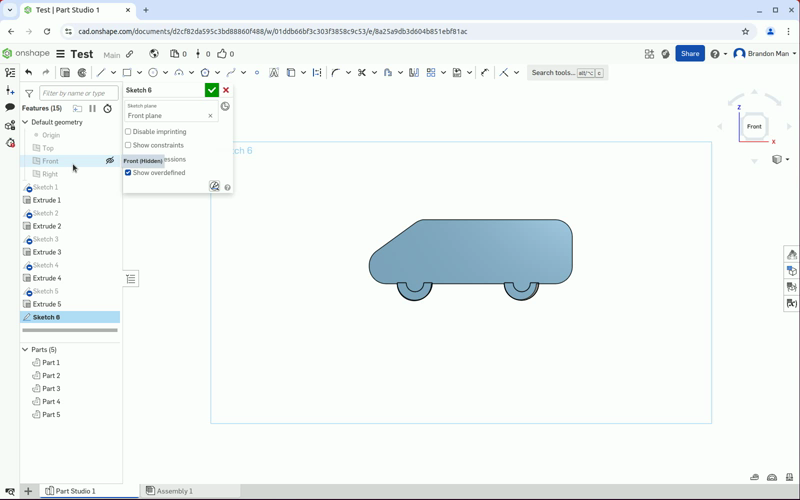
mouse_move(73, 352)
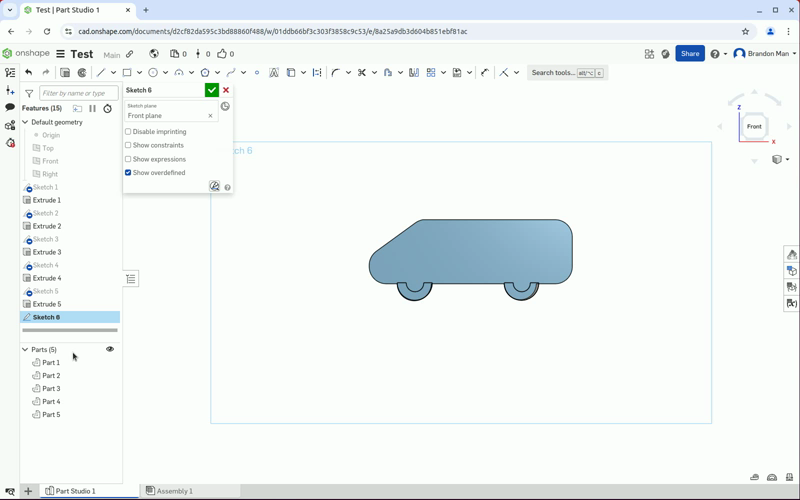
key(y)
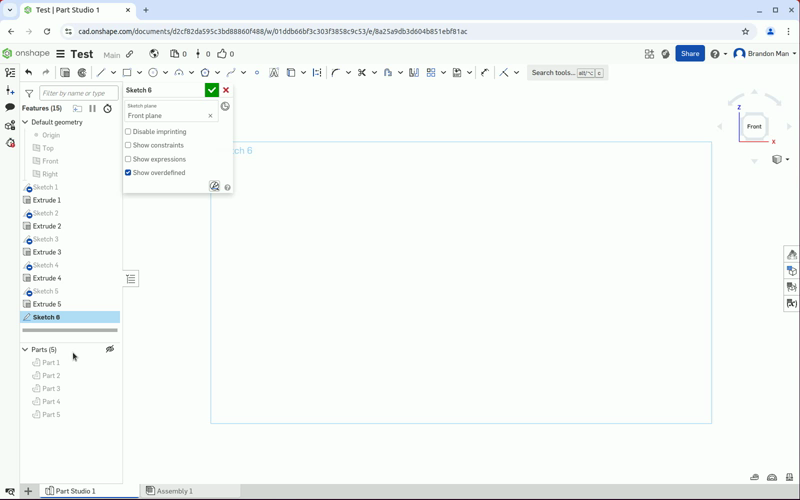
key(c)
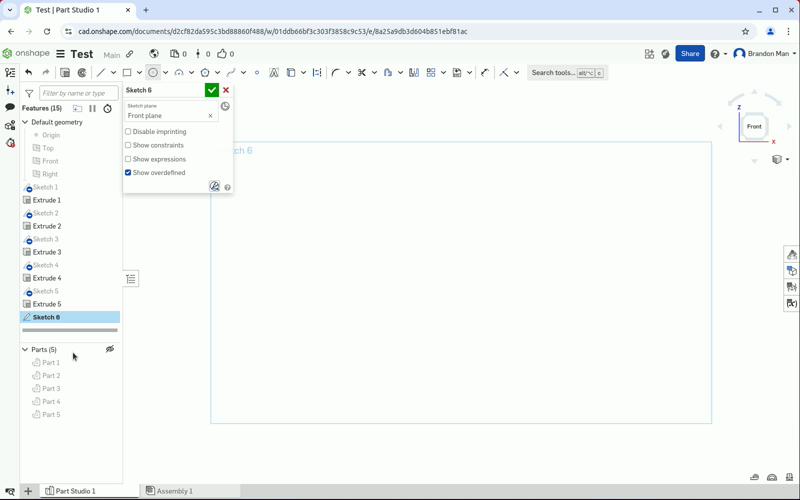
key_down(shift)
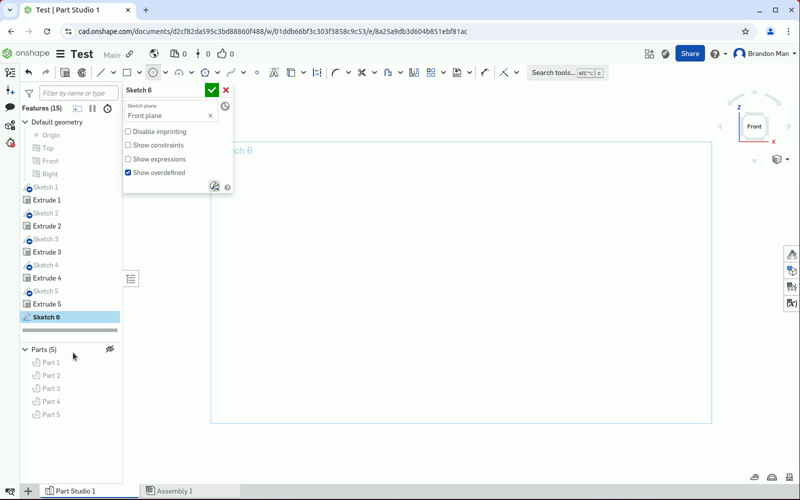
mouse_move(521, 282)
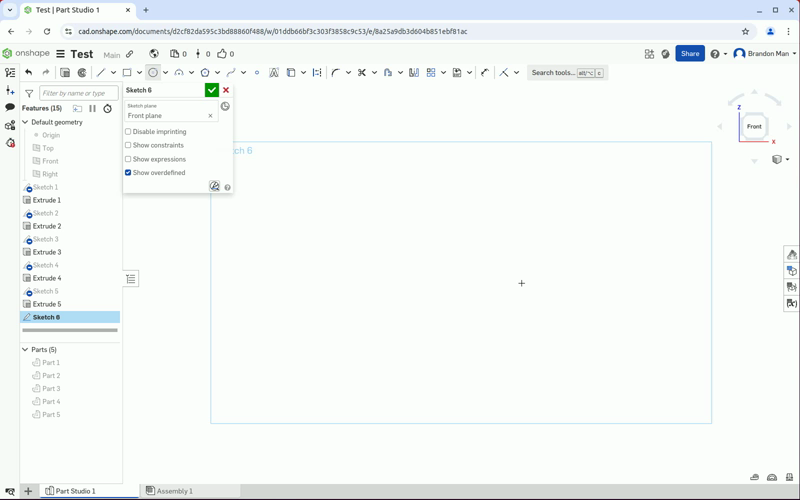
click(521, 282)
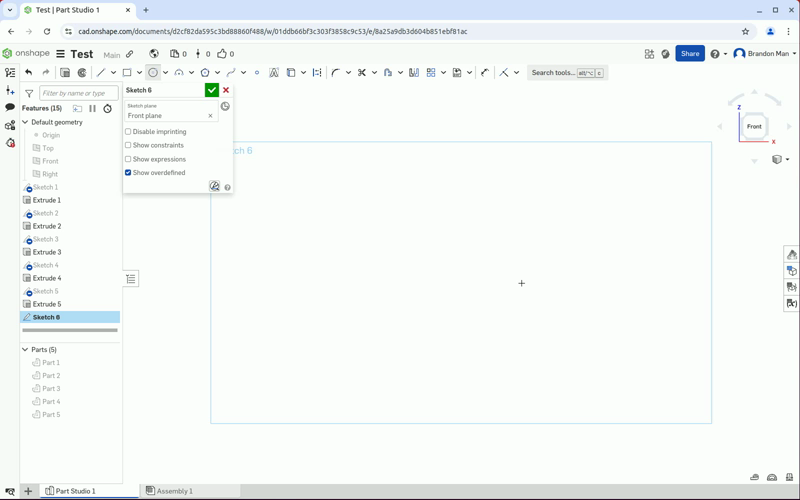
key_up(shift)
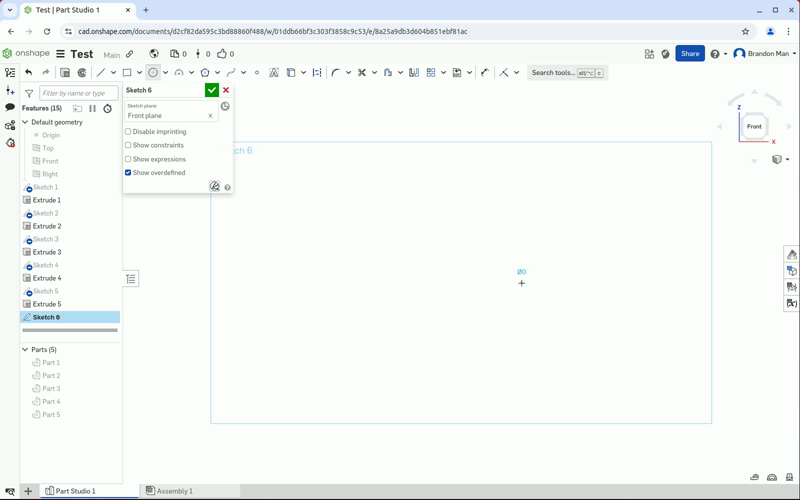
mouse_move(529, 282)
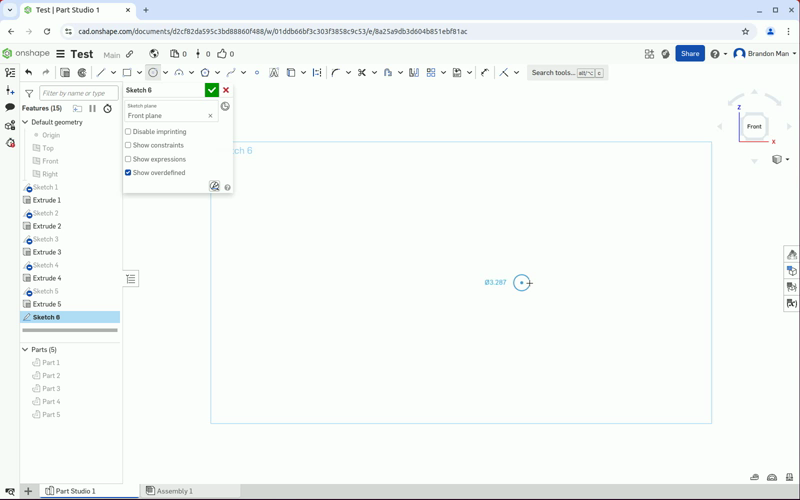
click(529, 282)
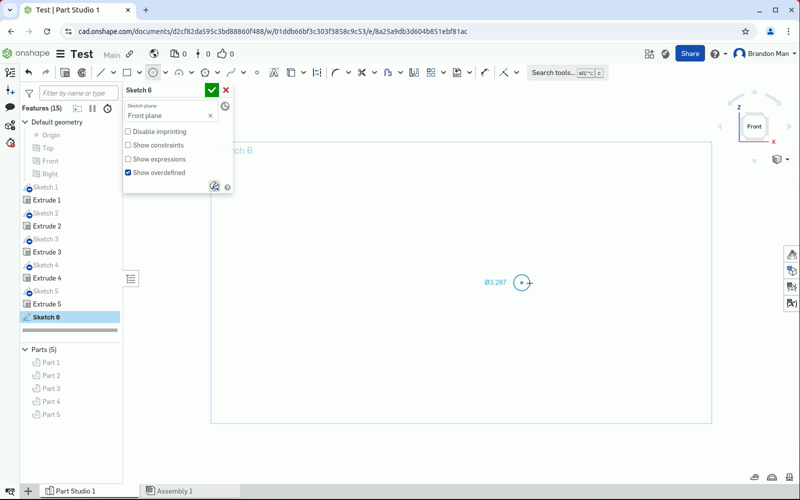
key(esc)
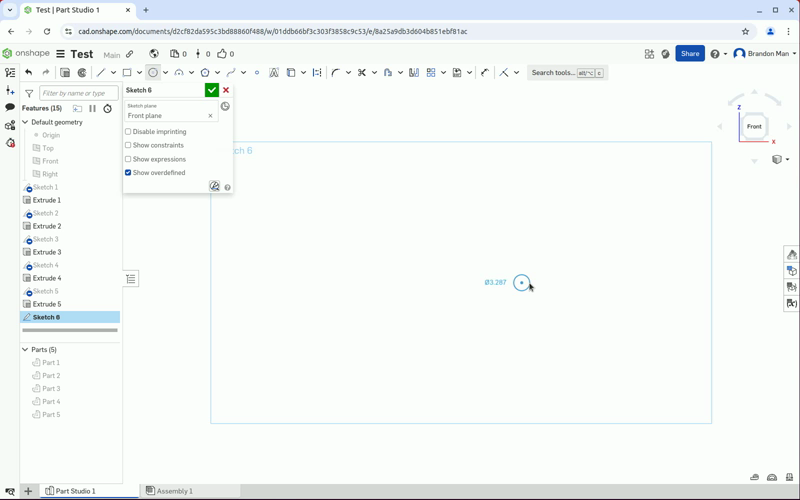
mouse_move(524, 289)
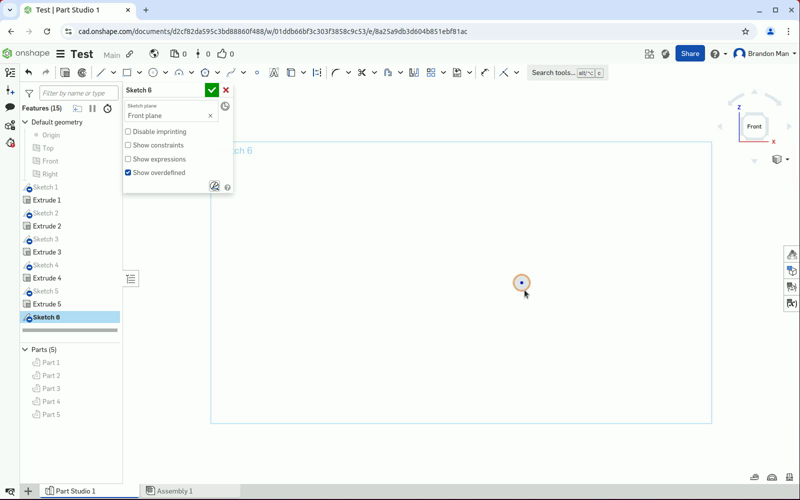
scroll(6)
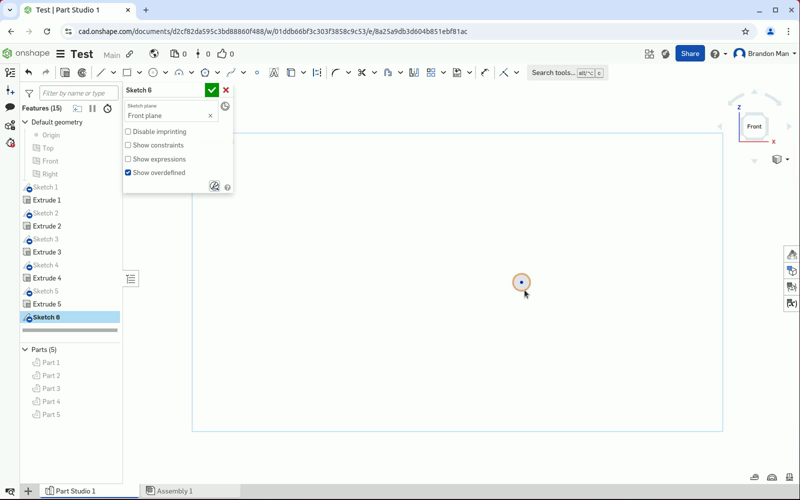
scroll(6)
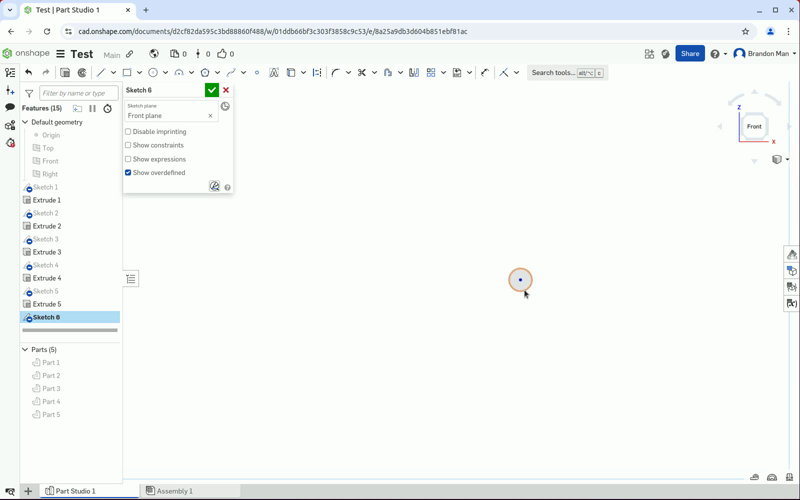
scroll(6)
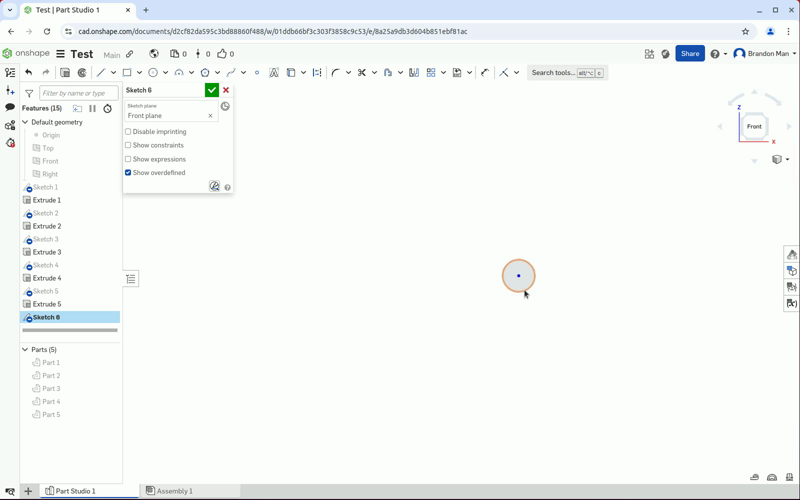
scroll(6)
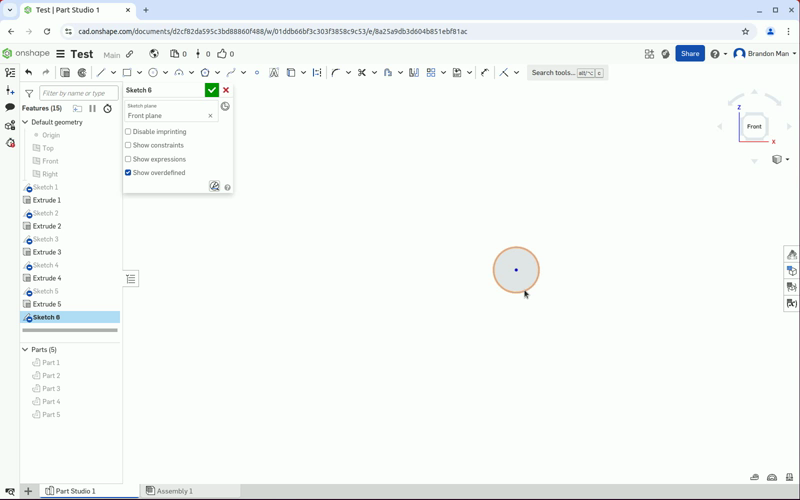
scroll(6)
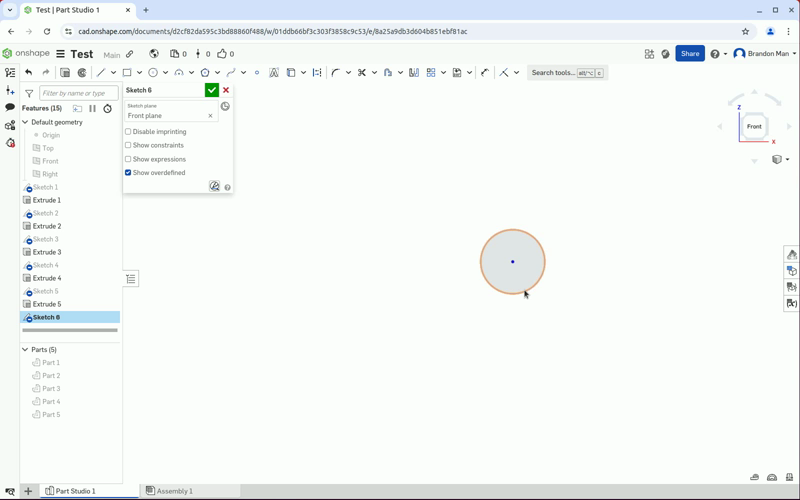
scroll(6)
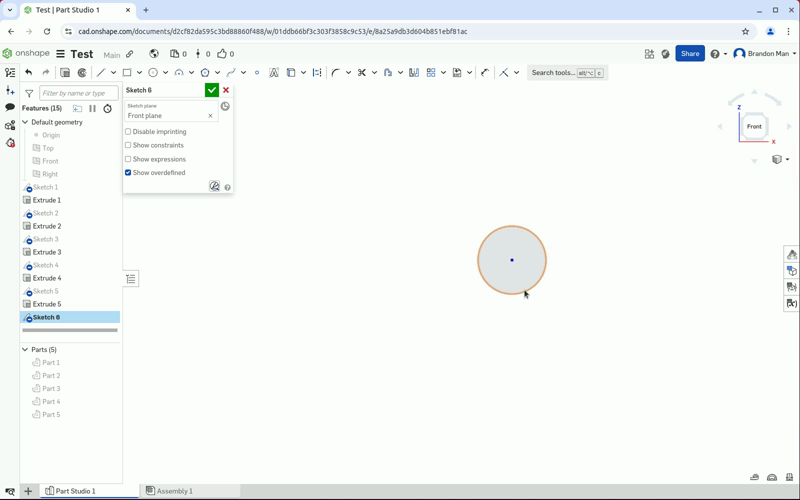
scroll(6)
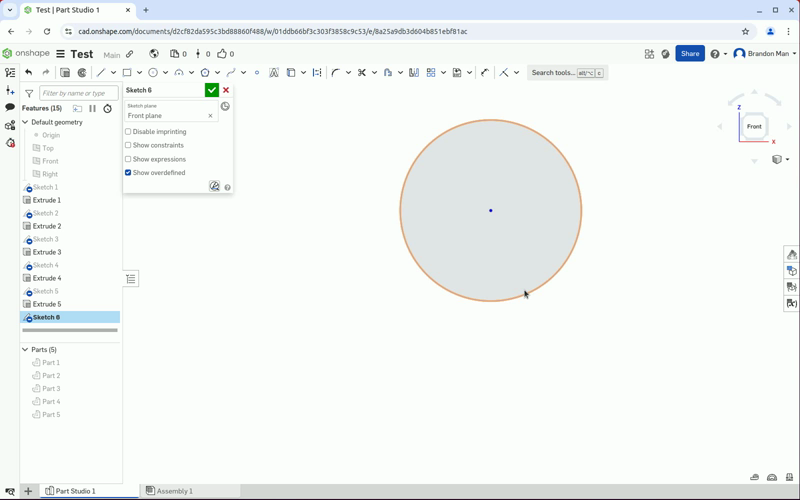
click(524, 289)
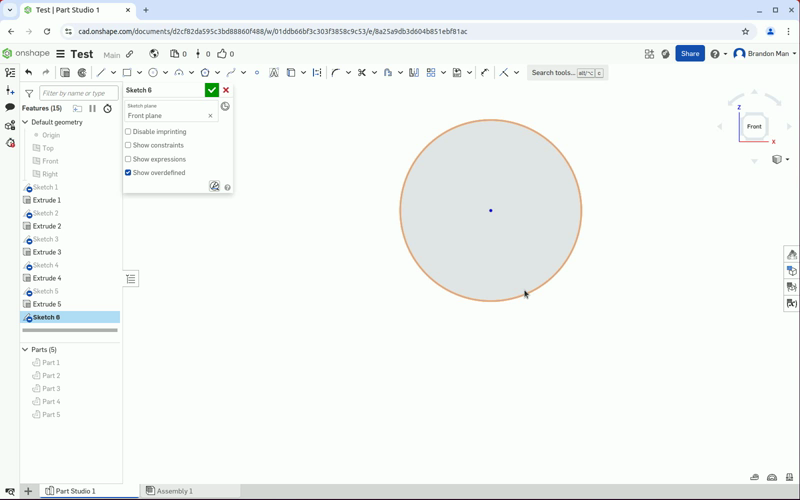
scroll(-6)
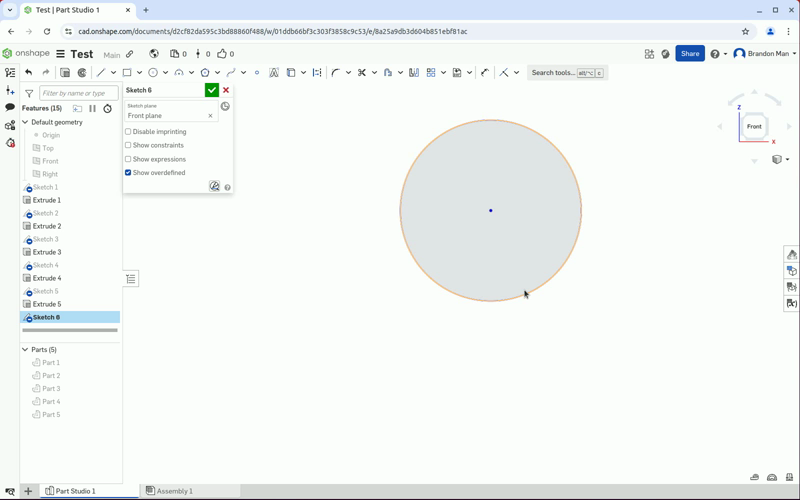
scroll(-6)
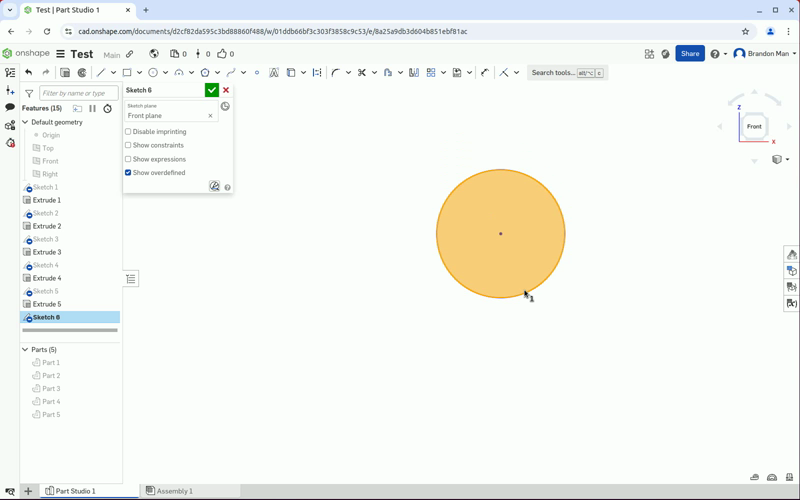
scroll(-6)
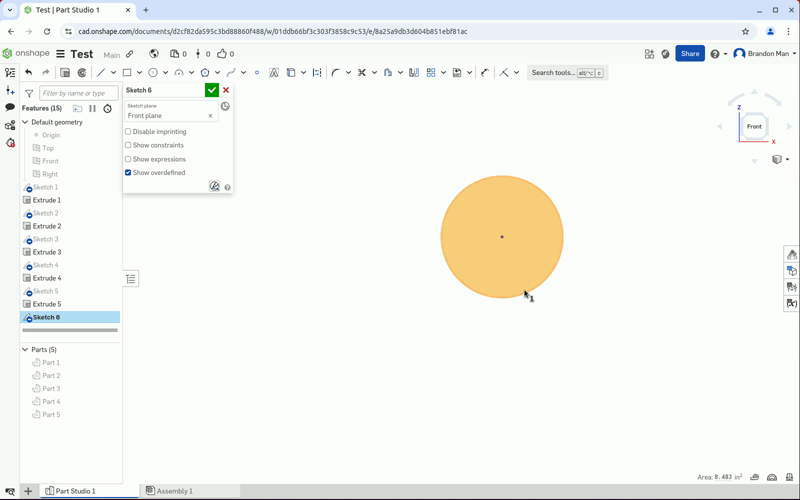
scroll(-6)
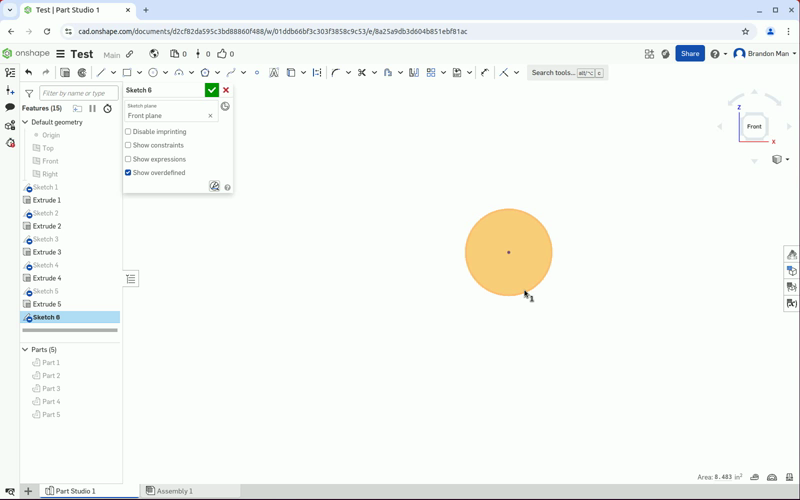
scroll(-6)
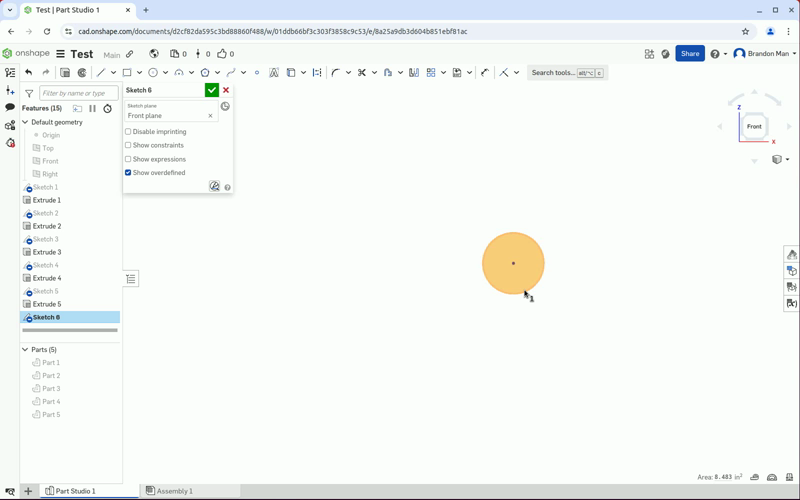
scroll(-6)
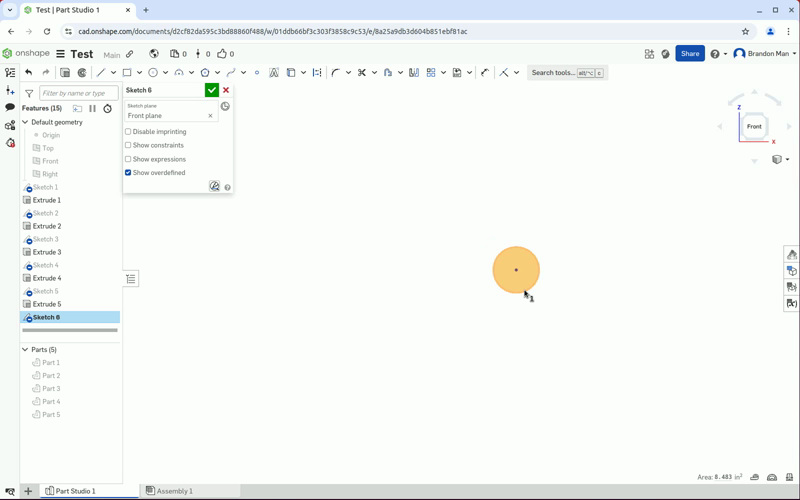
scroll(-6)
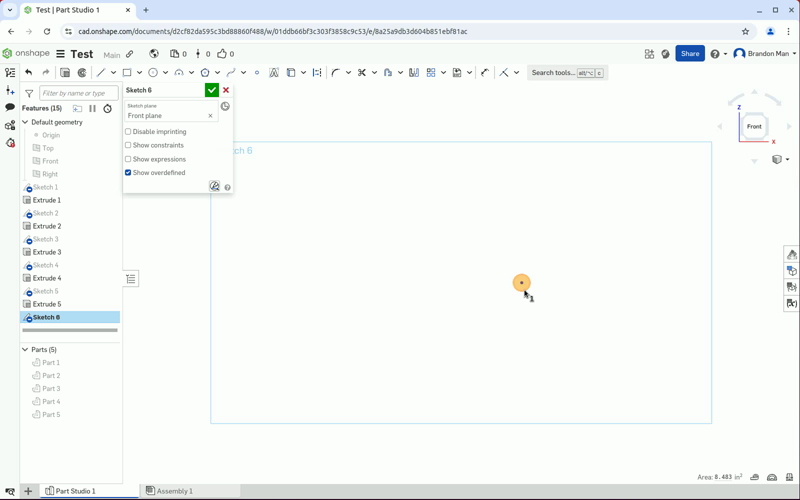
mouse_move(73, 352)
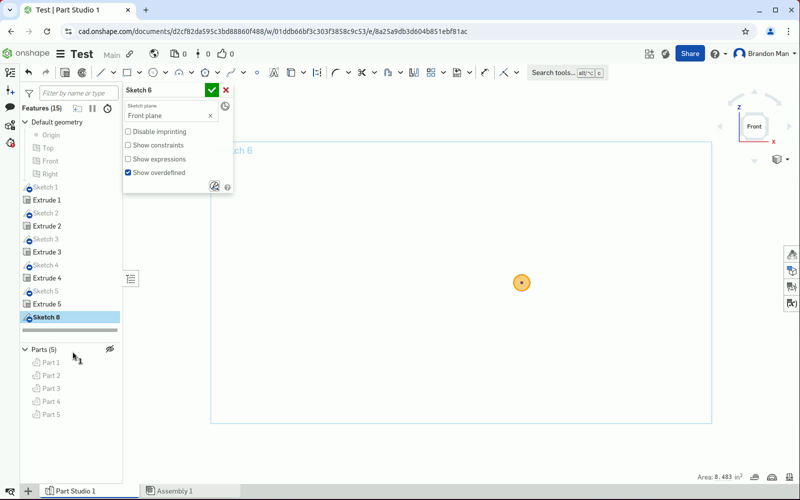
key(shift+y)
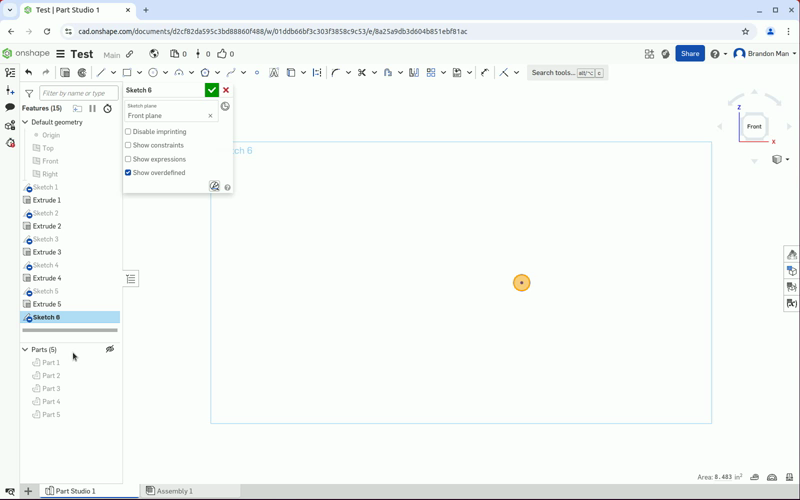
key(shift+e)
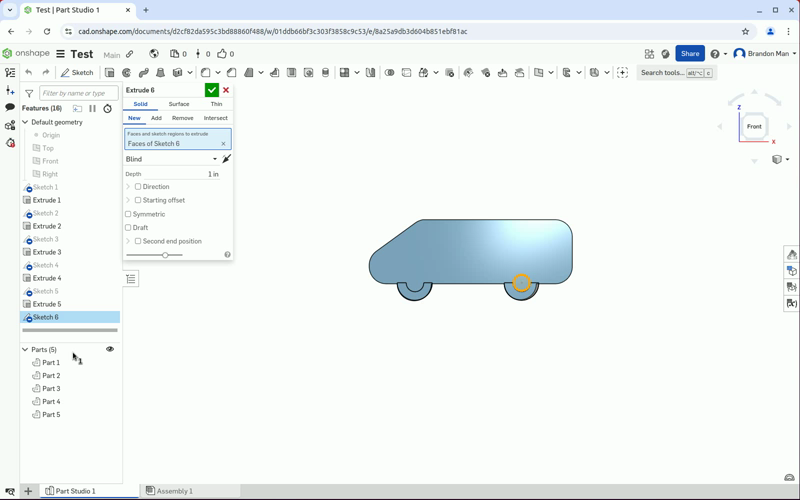
mouse_move(143, 106)
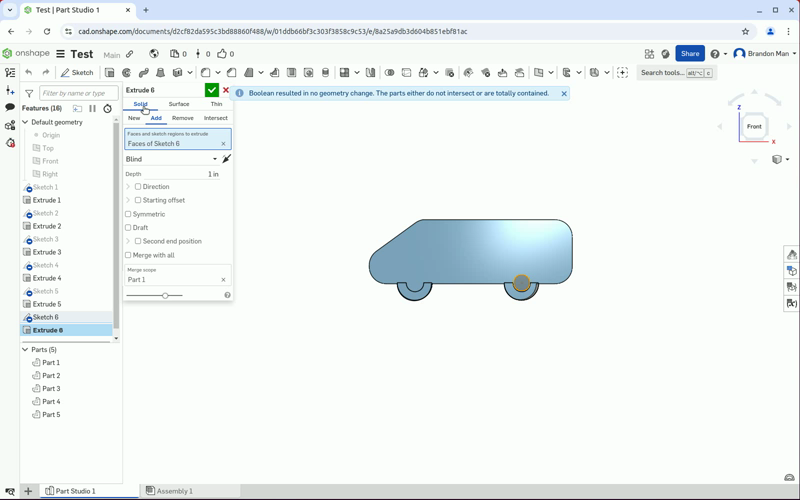
click(143, 106)
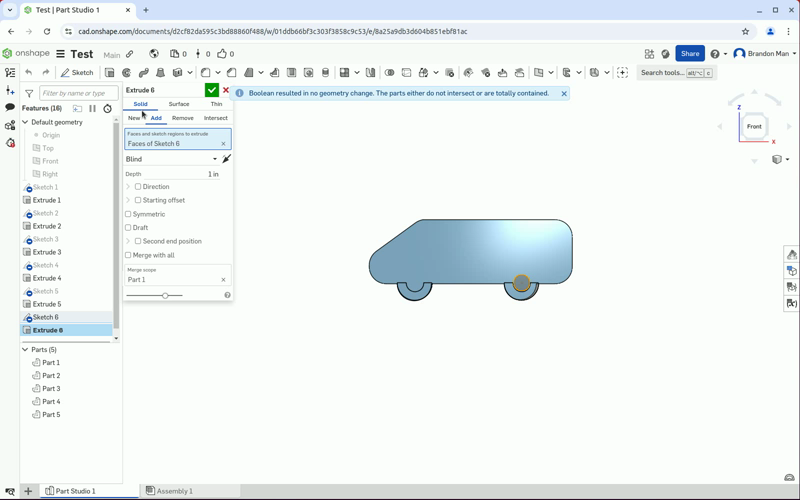
mouse_move(137, 120)
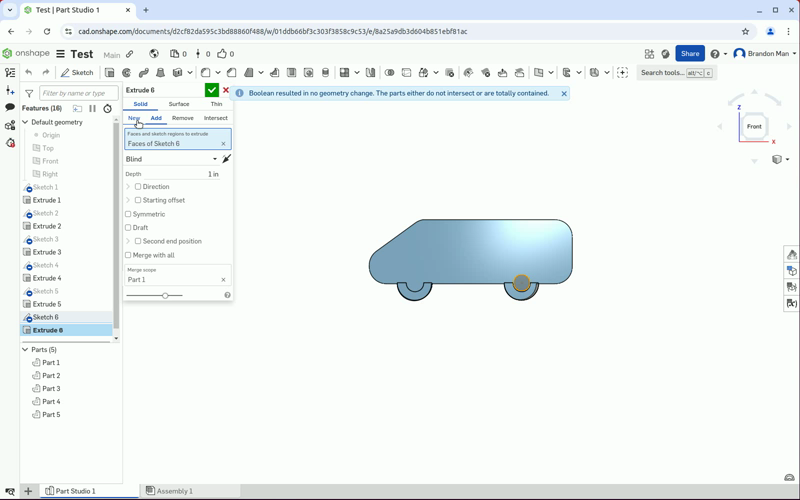
click(137, 120)
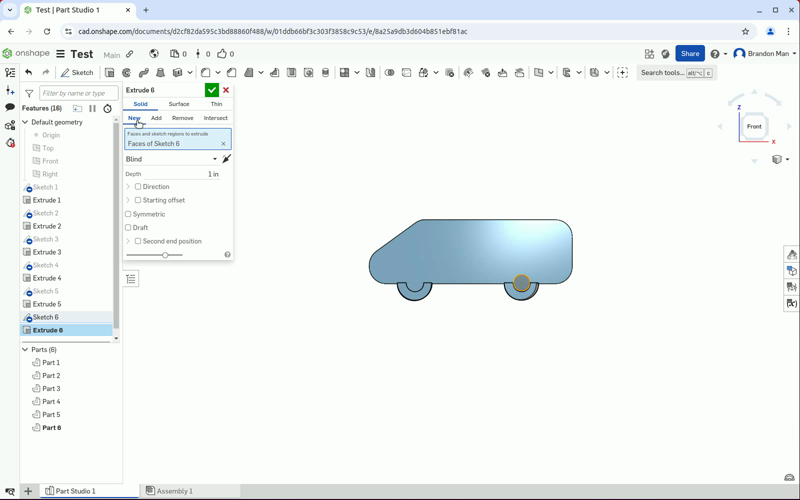
key(tab, 4)
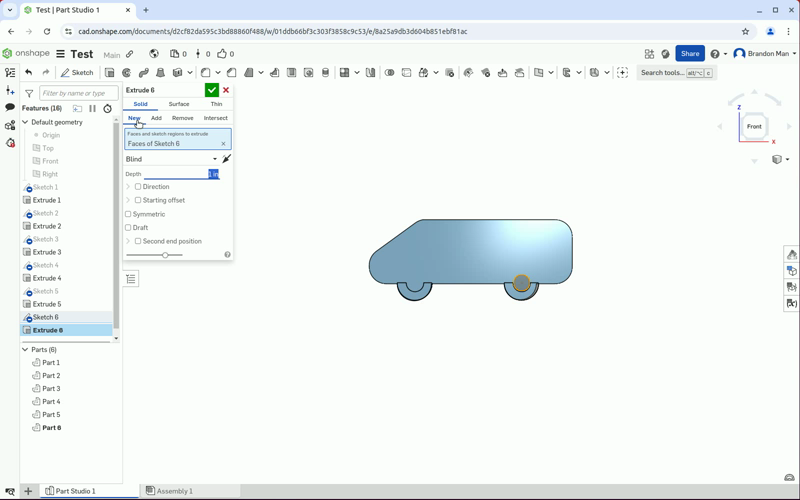
text(19.016)
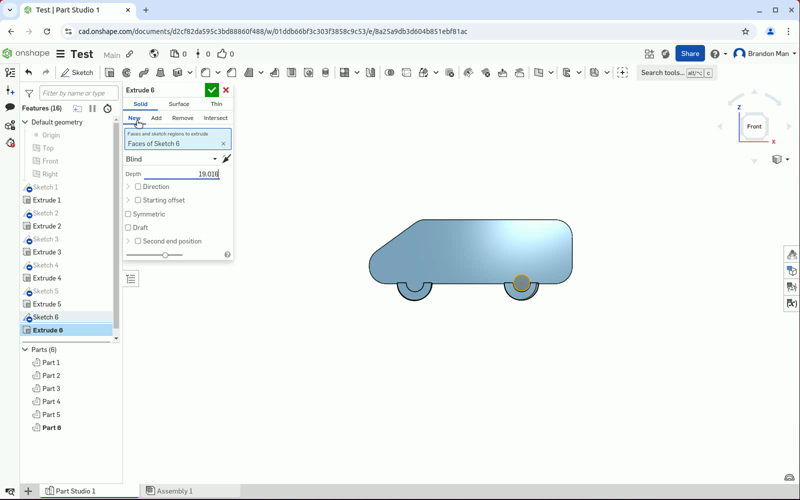
key(enter)
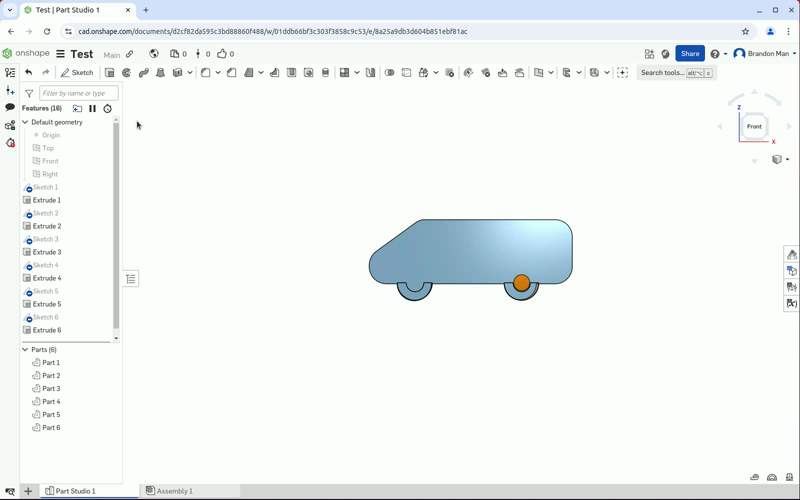
key(shift+h)
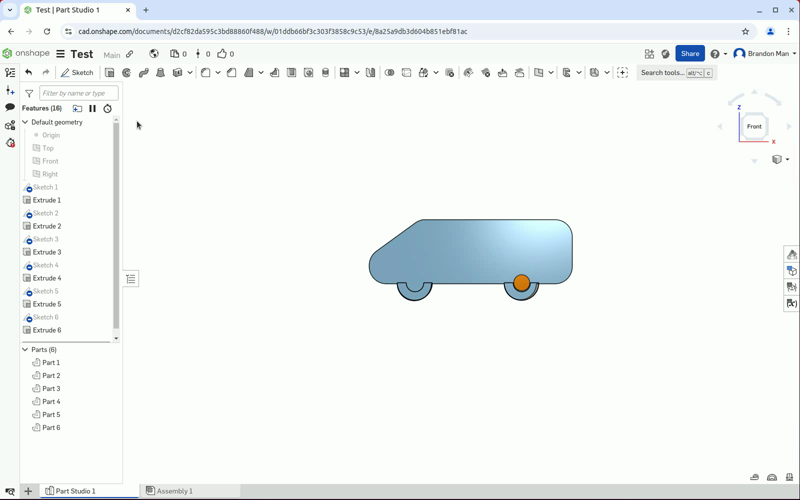
key(shift+h)
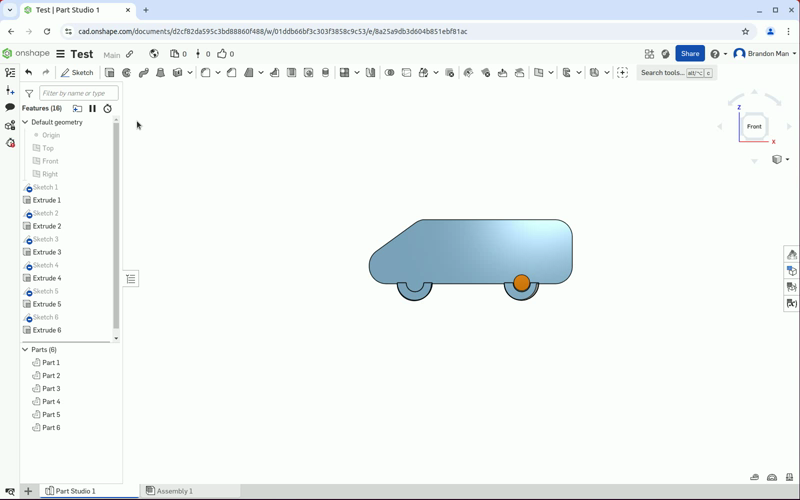
mouse_move(69, 189)
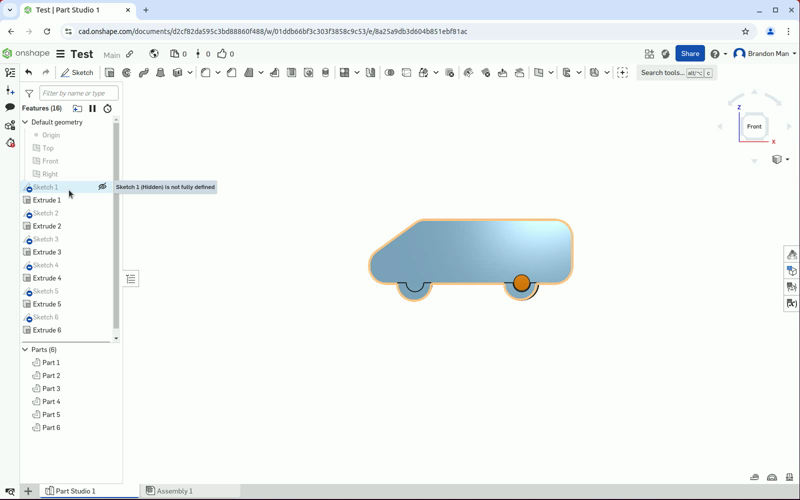
click(69, 189)
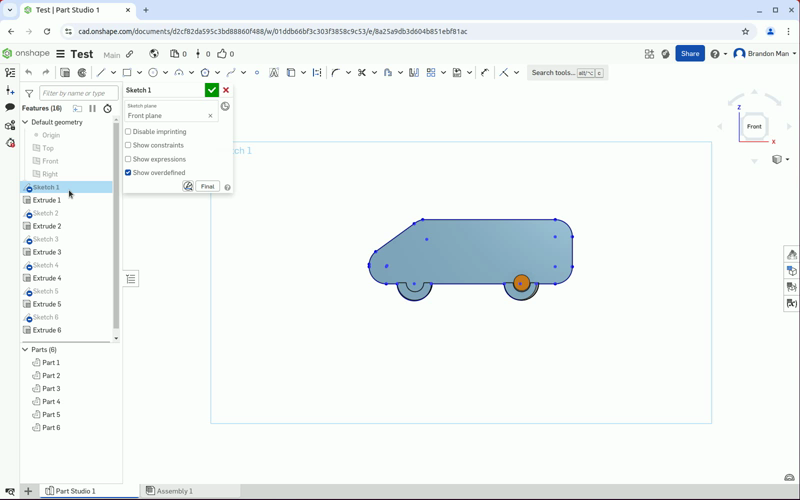
mouse_move(229, 92)
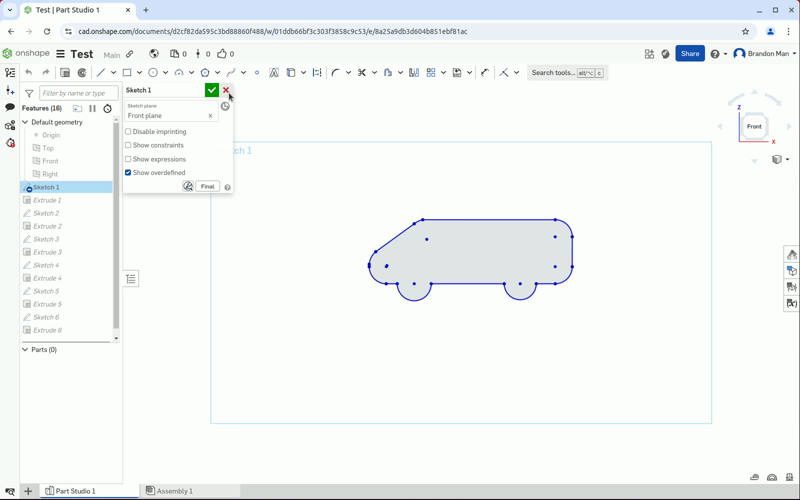
click(229, 92)
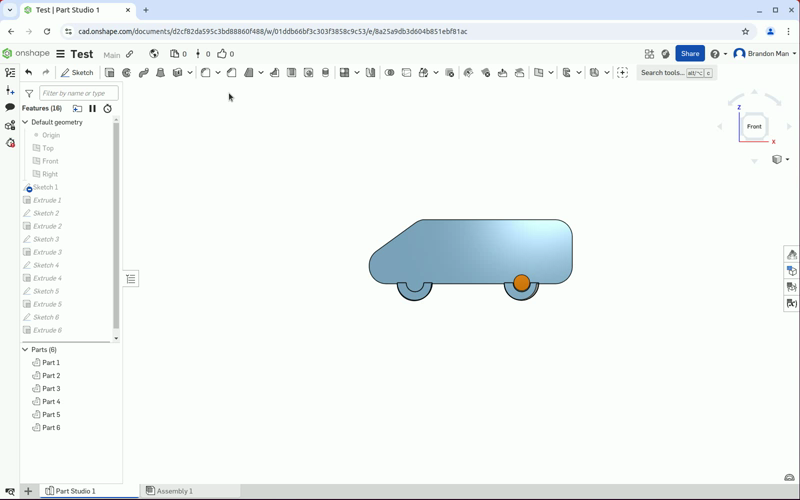
mouse_move(541, 75)
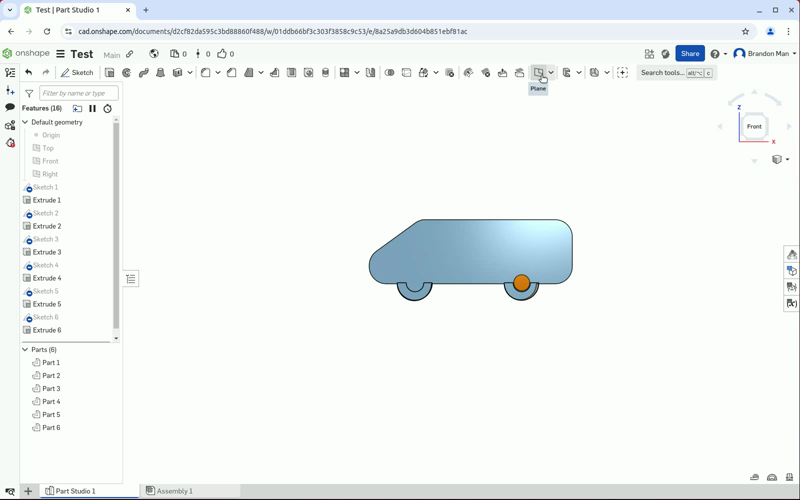
click(541, 75)
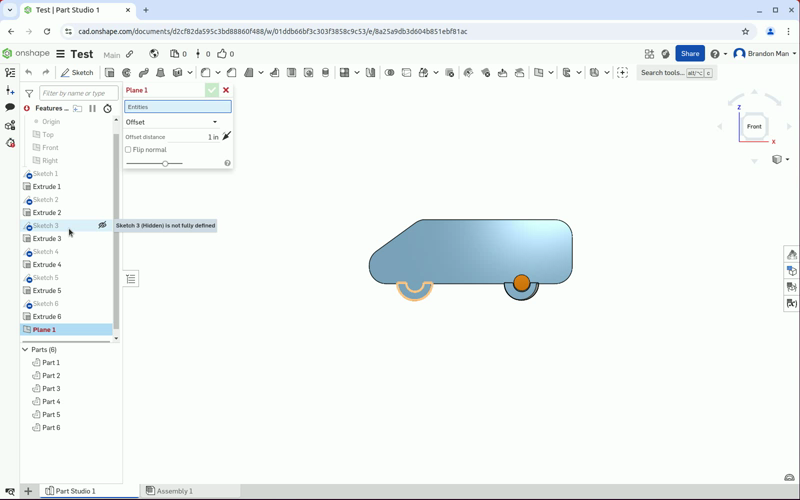
scroll(3)
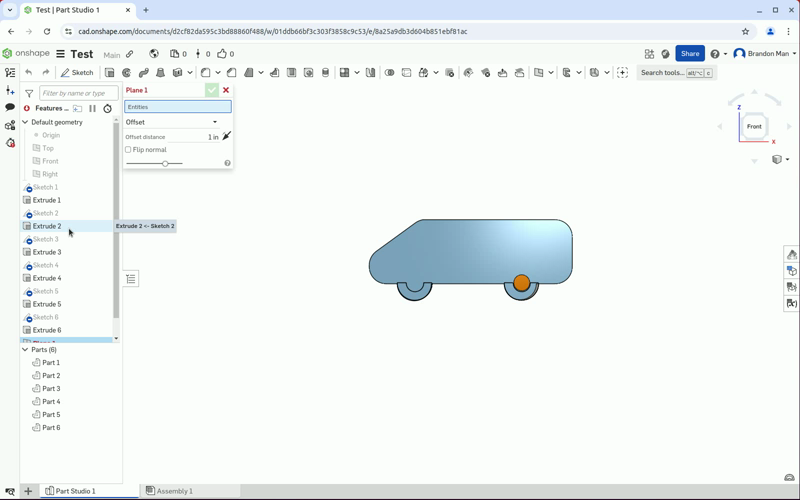
mouse_move(69, 163)
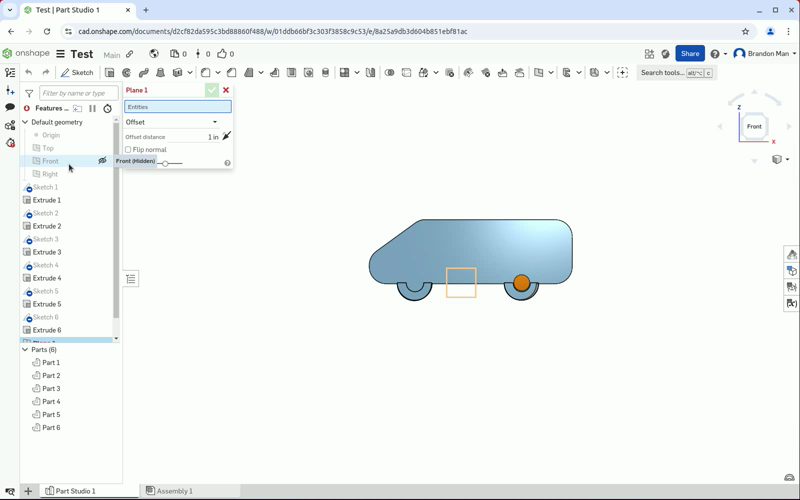
click(69, 163)
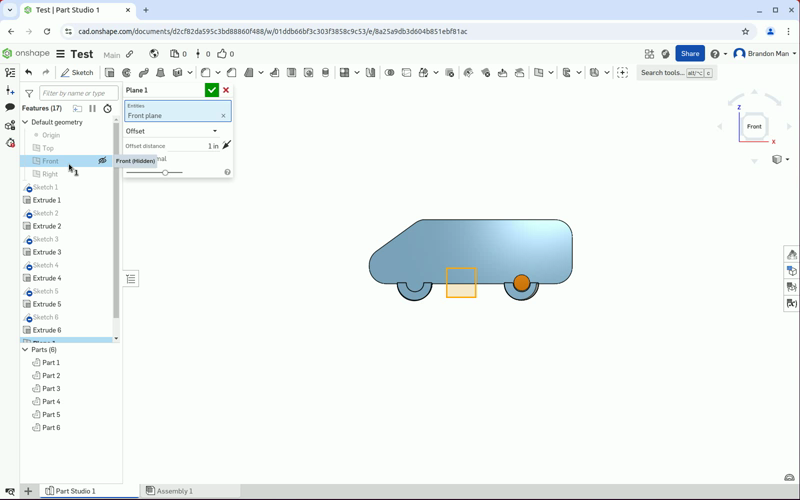
key(tab, 2)
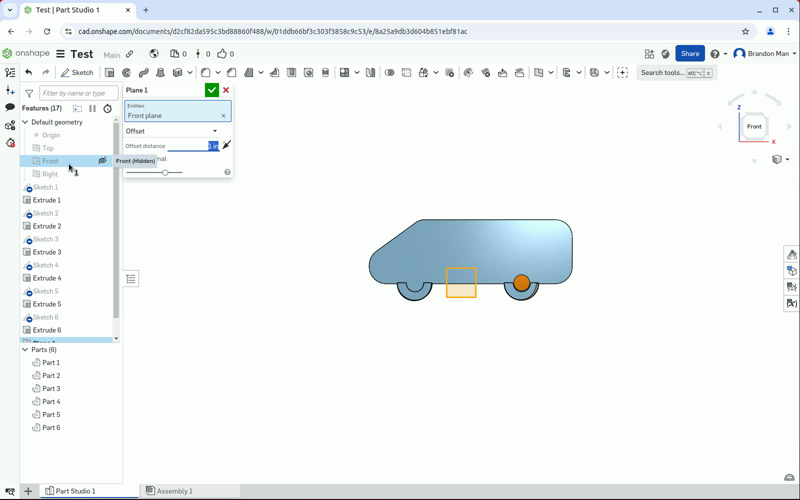
text(19.01)
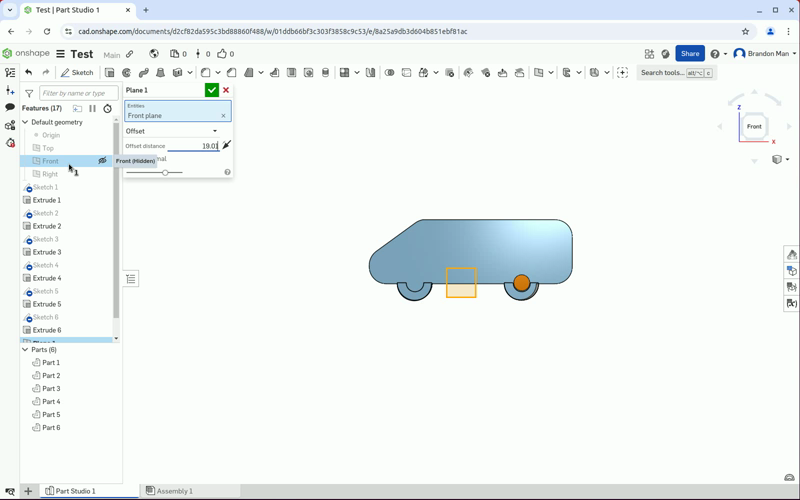
key(enter, 2)
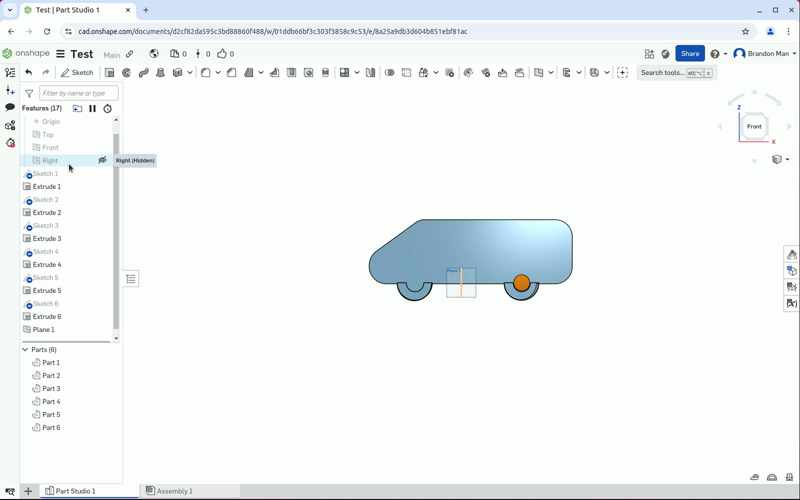
key(shift+s)
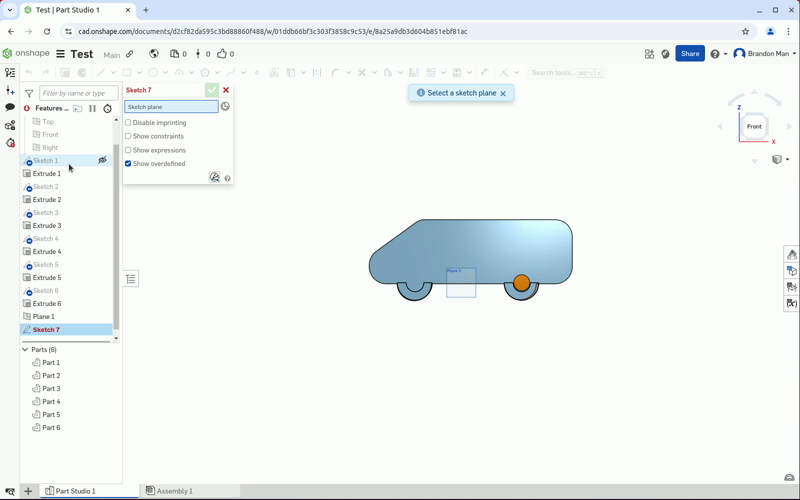
mouse_move(69, 319)
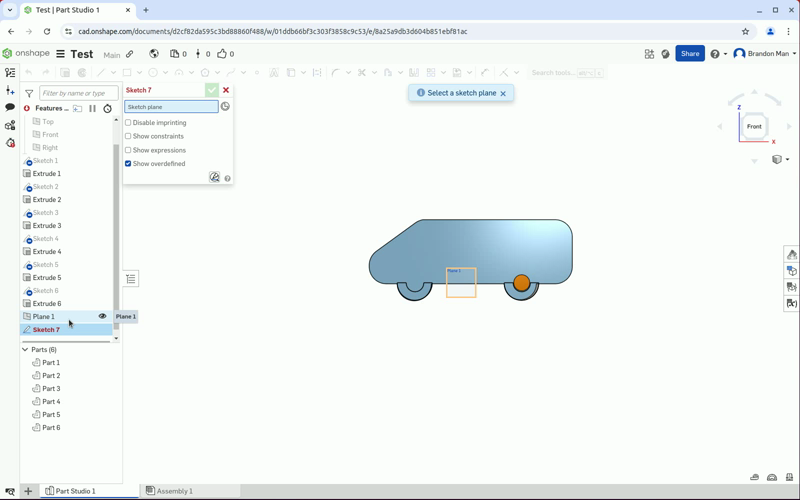
click(69, 319)
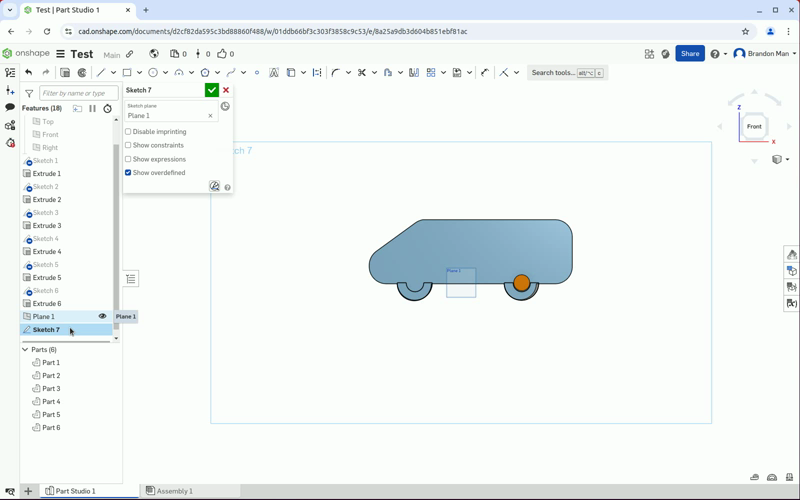
mouse_move(73, 352)
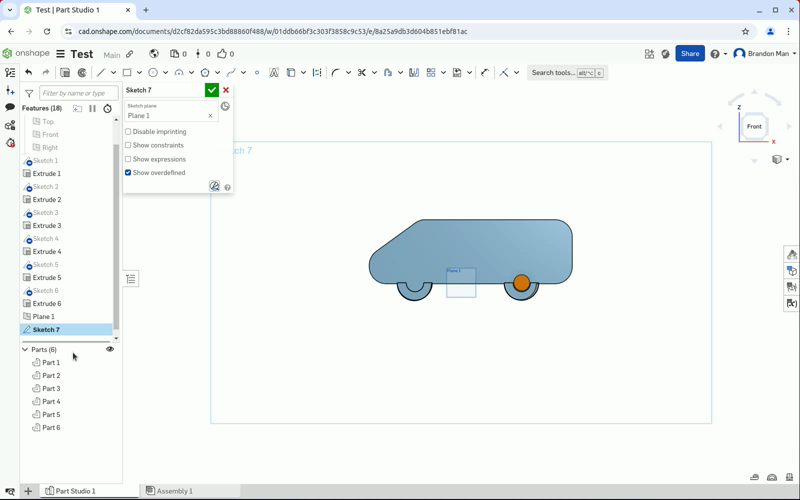
key(y)
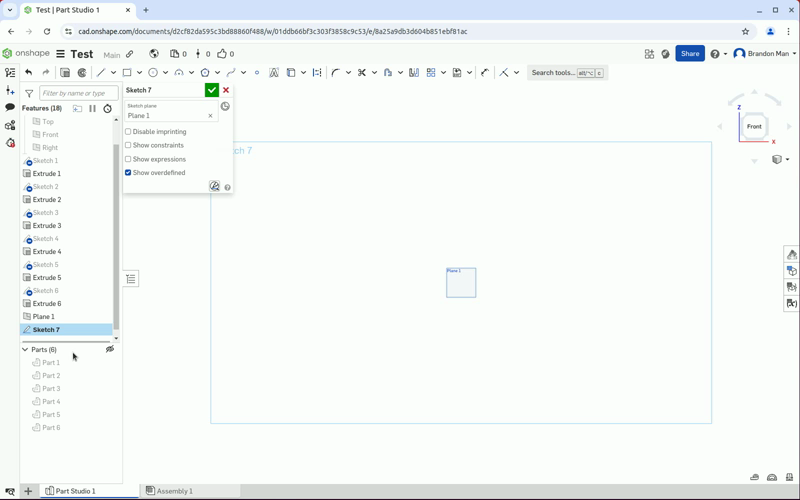
key(c)
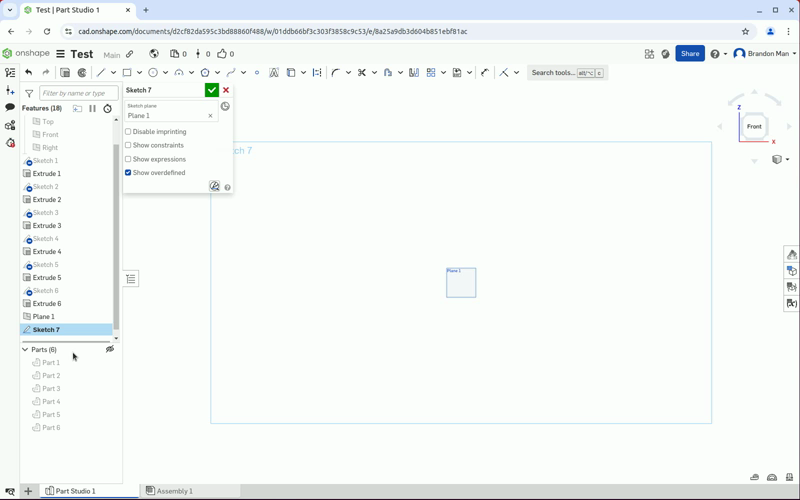
key_down(shift)
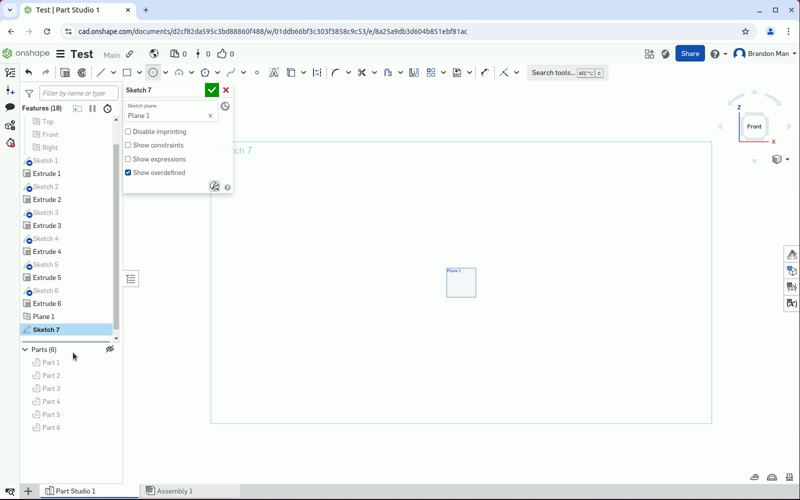
mouse_move(521, 282)
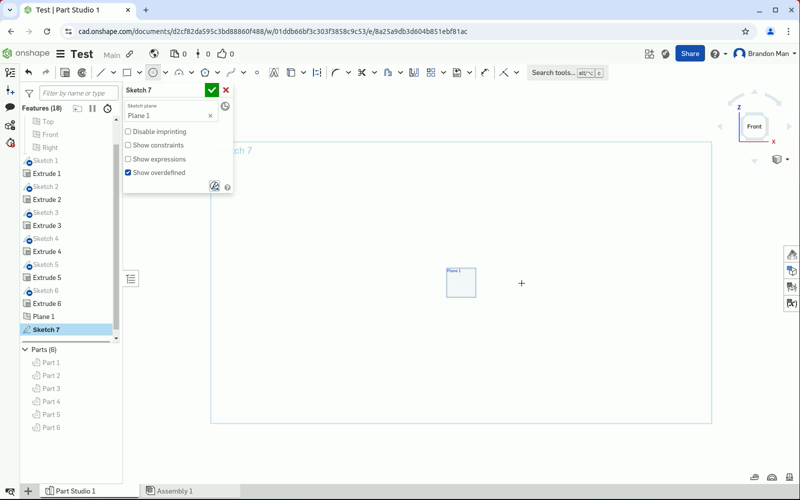
click(521, 282)
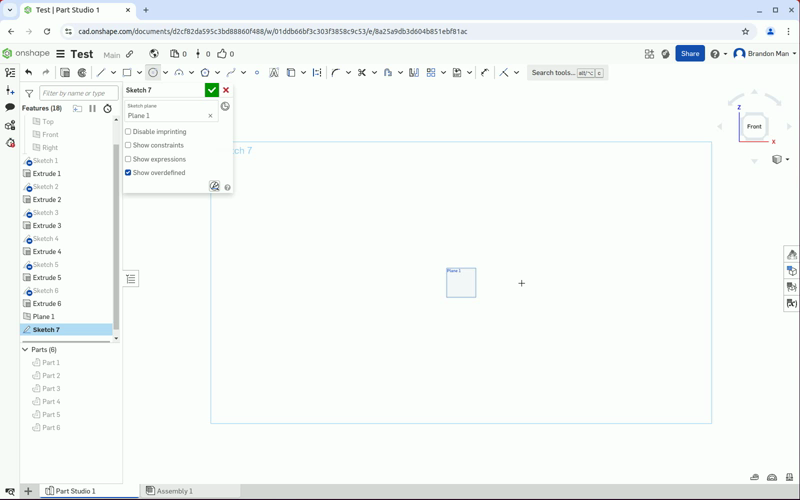
key_up(shift)
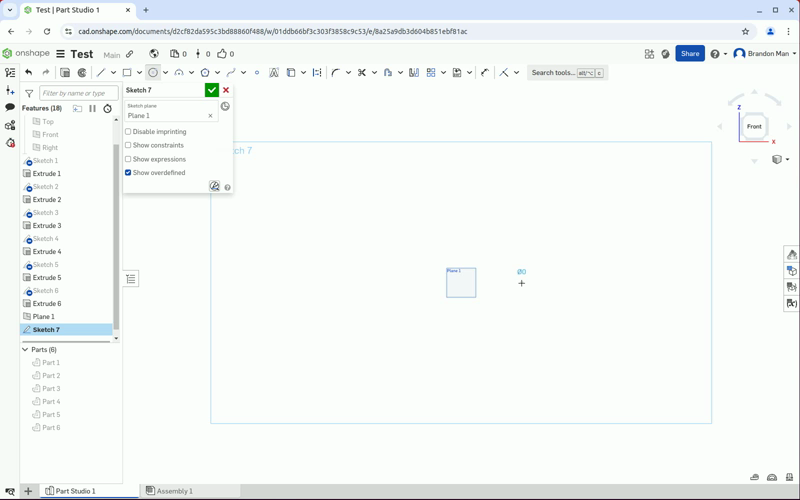
mouse_move(543, 282)
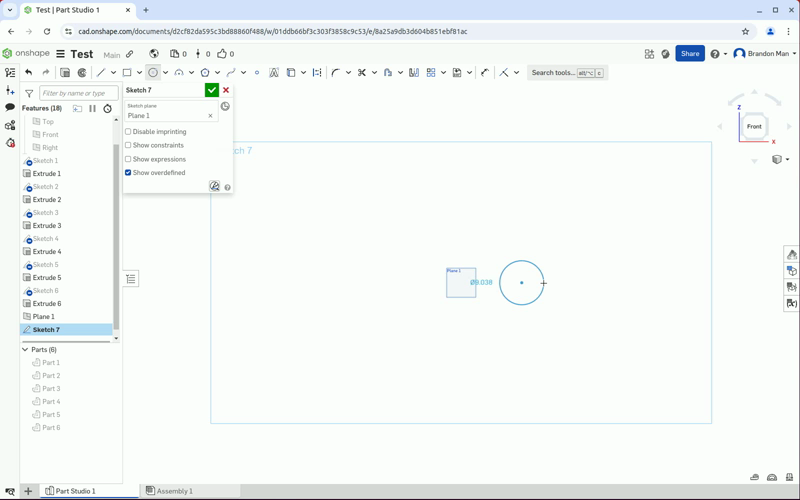
click(543, 282)
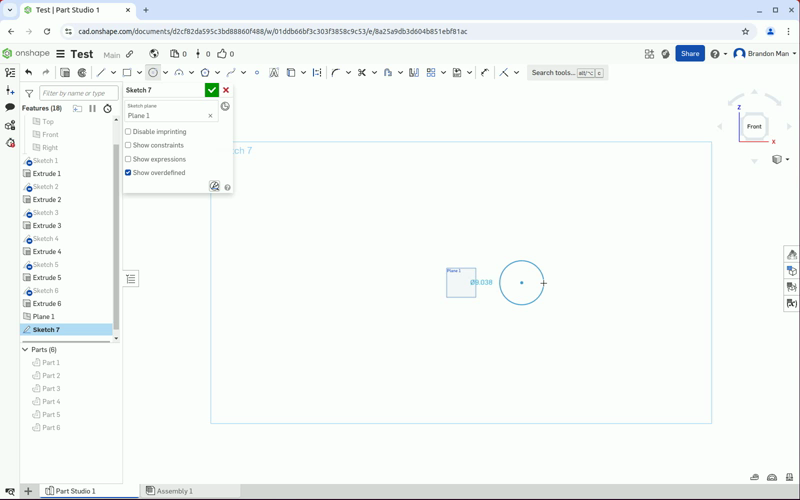
key(esc)
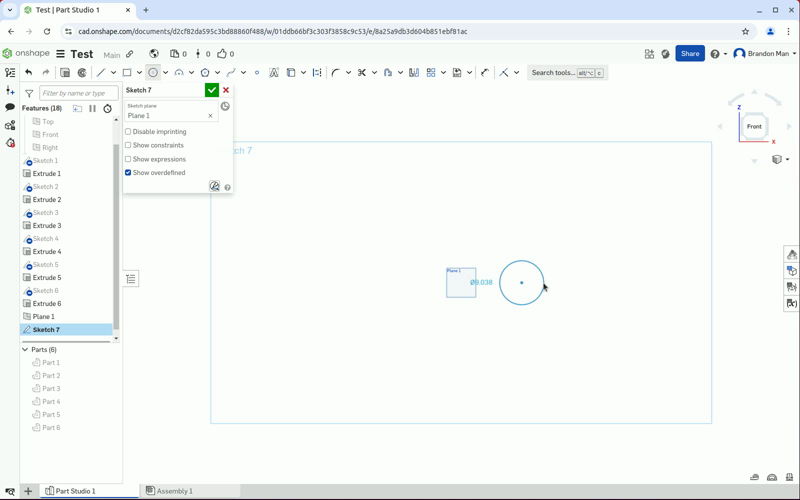
key(c)
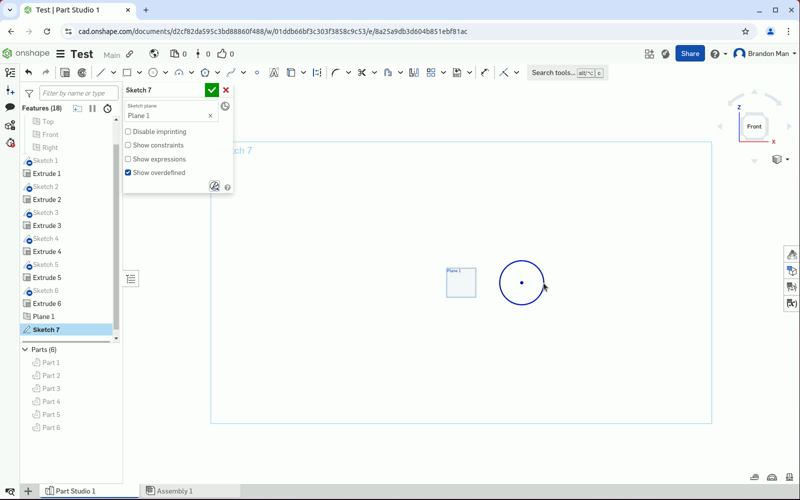
key_down(shift)
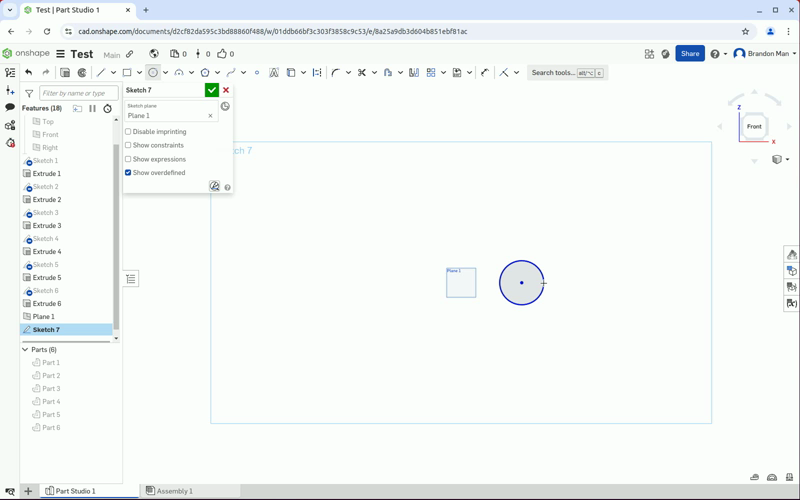
mouse_move(521, 282)
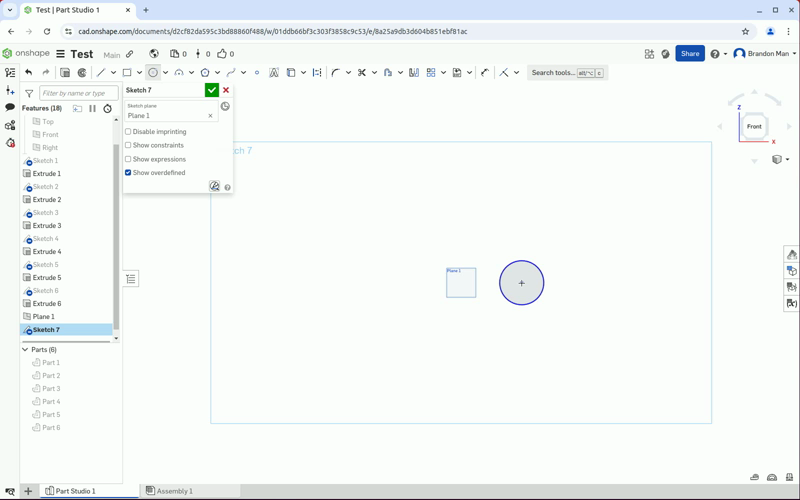
click(521, 282)
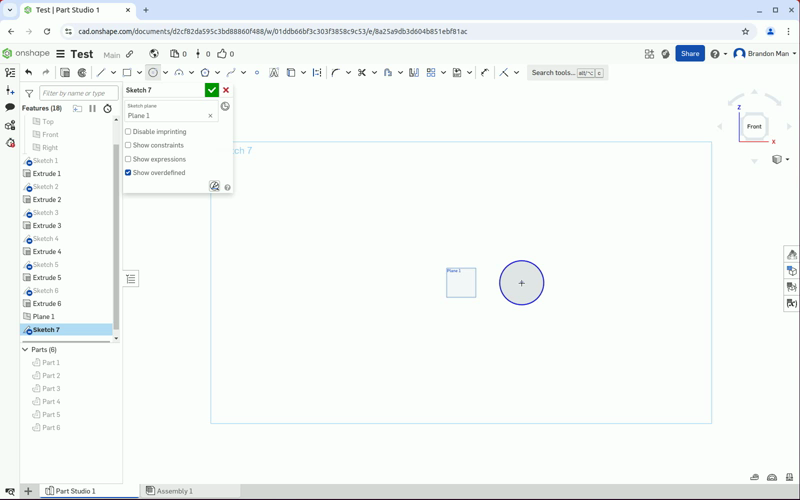
key_up(shift)
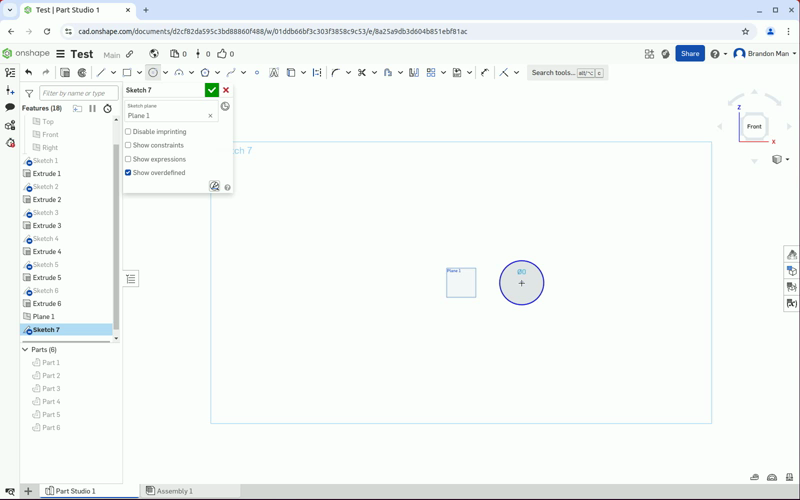
mouse_move(530, 282)
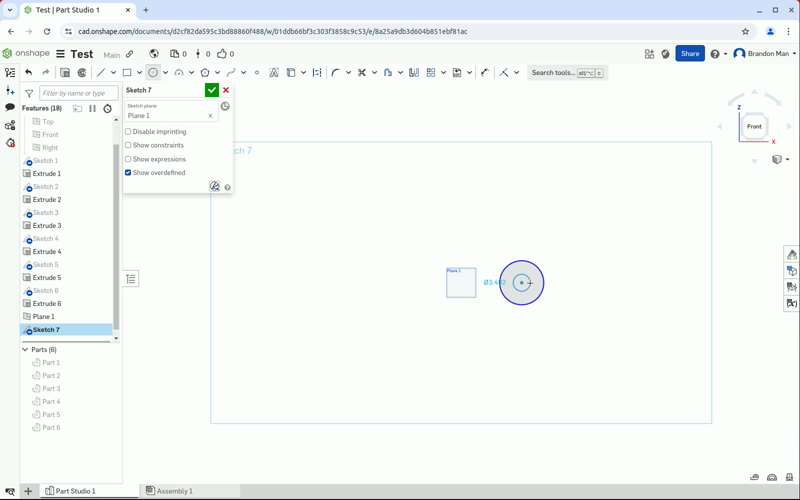
click(530, 282)
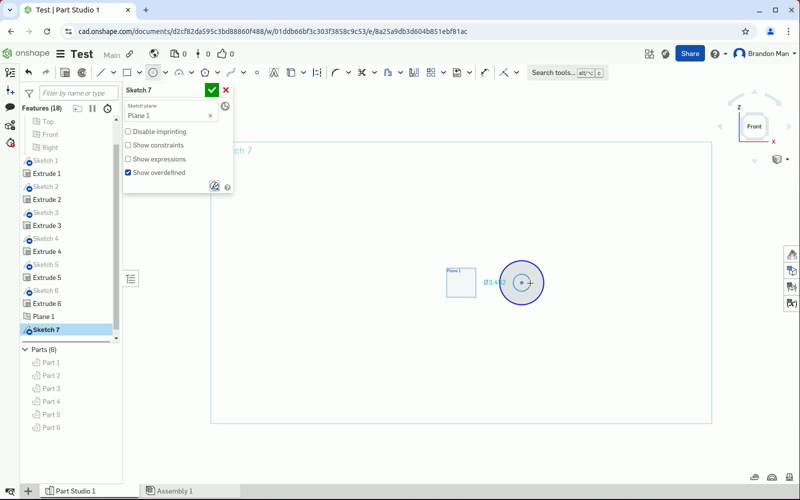
key(esc)
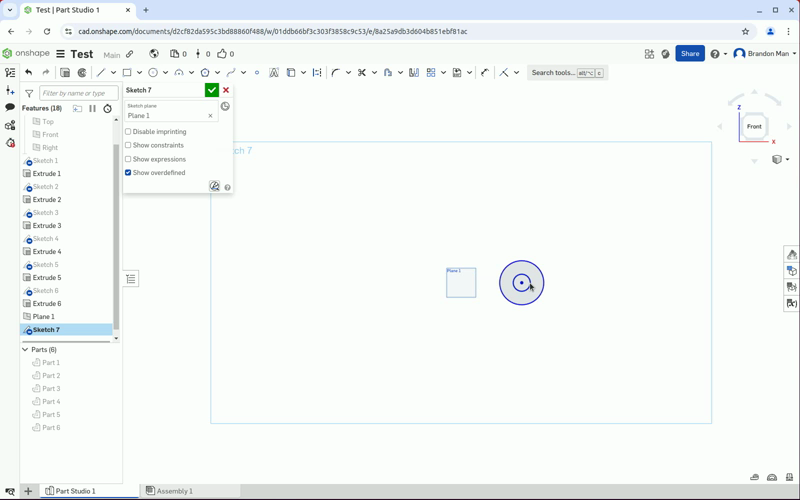
mouse_move(535, 285)
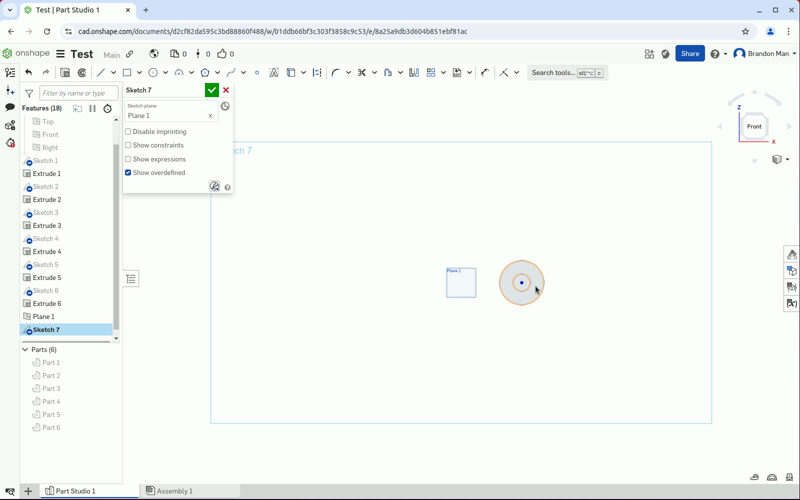
scroll(6)
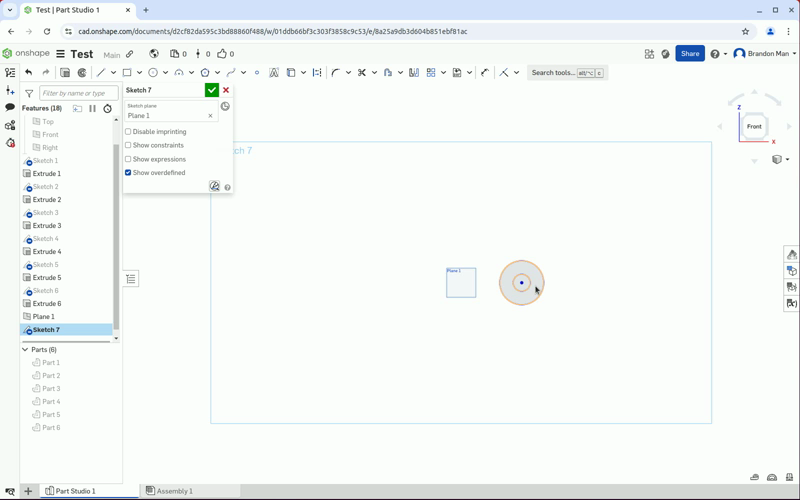
scroll(6)
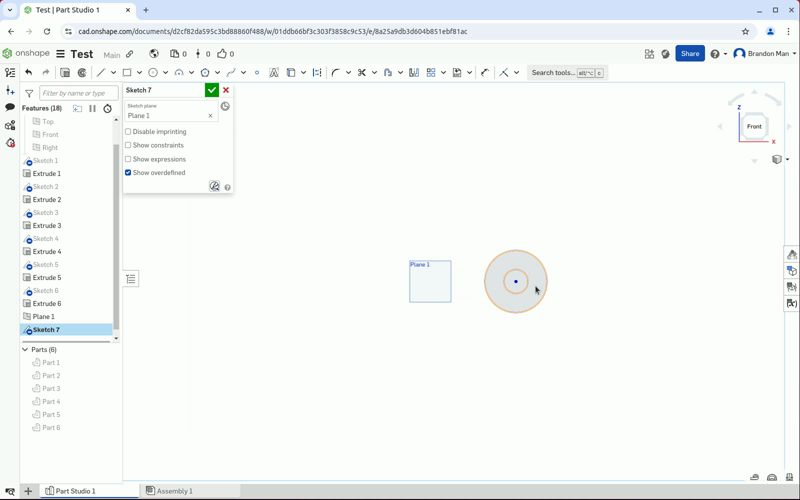
scroll(6)
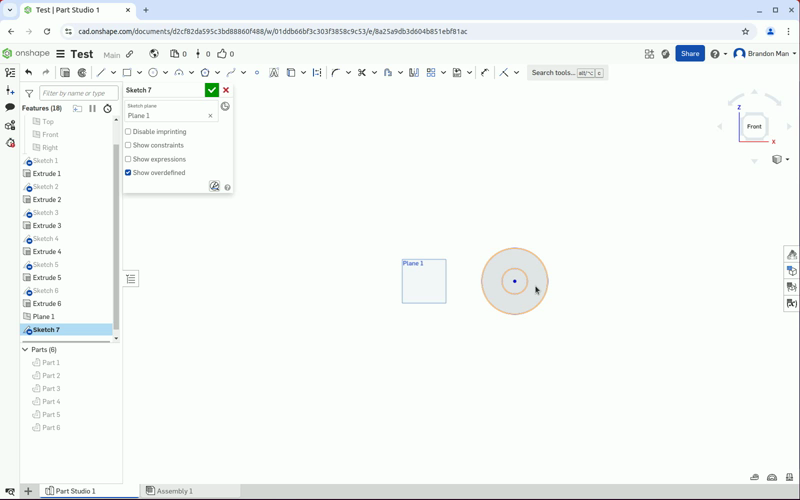
scroll(6)
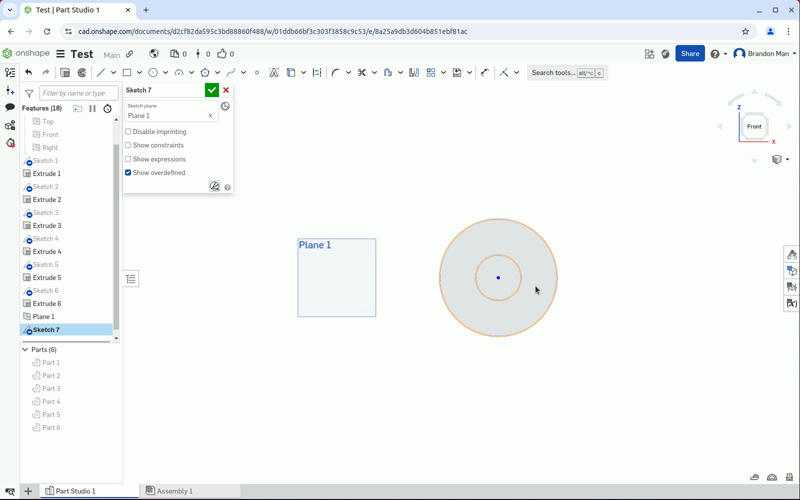
scroll(6)
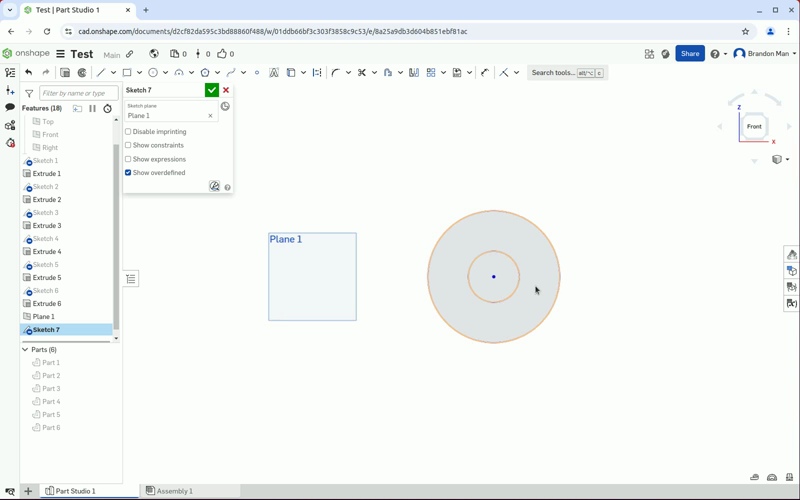
scroll(6)
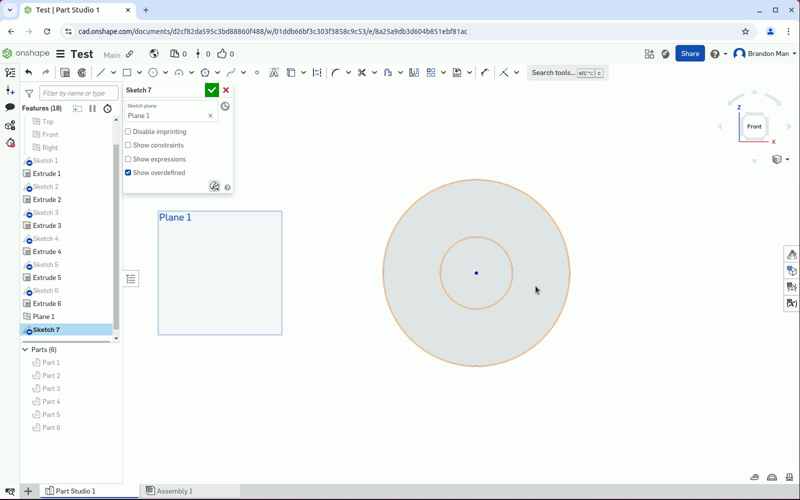
scroll(6)
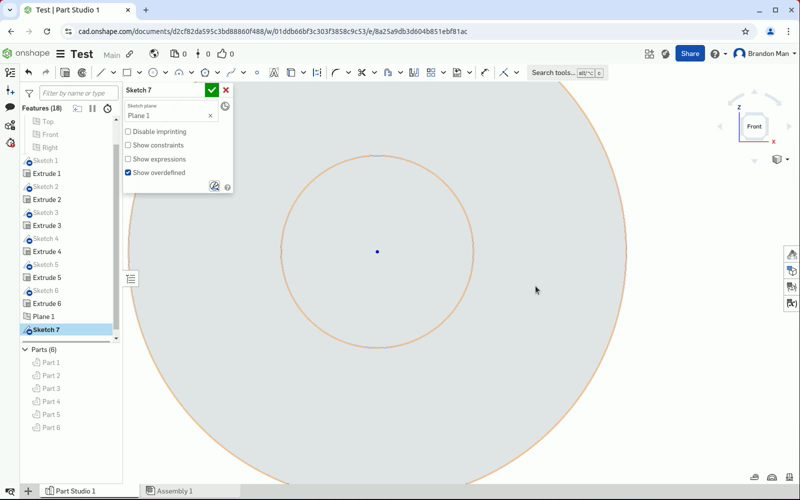
click(535, 285)
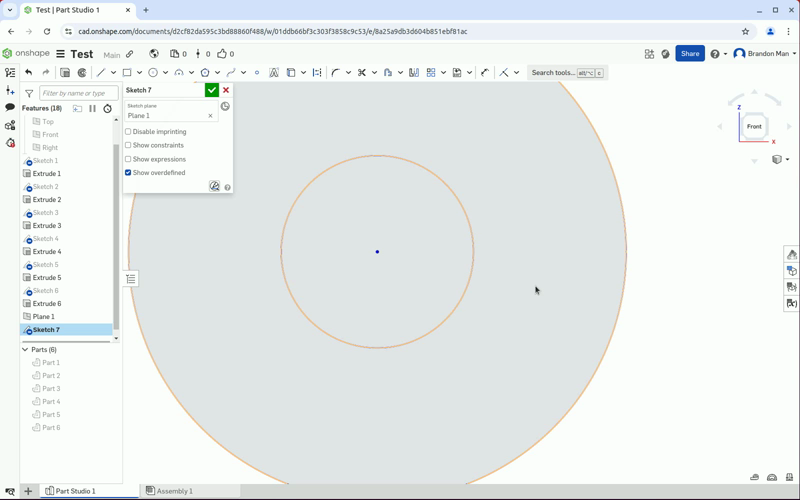
scroll(-6)
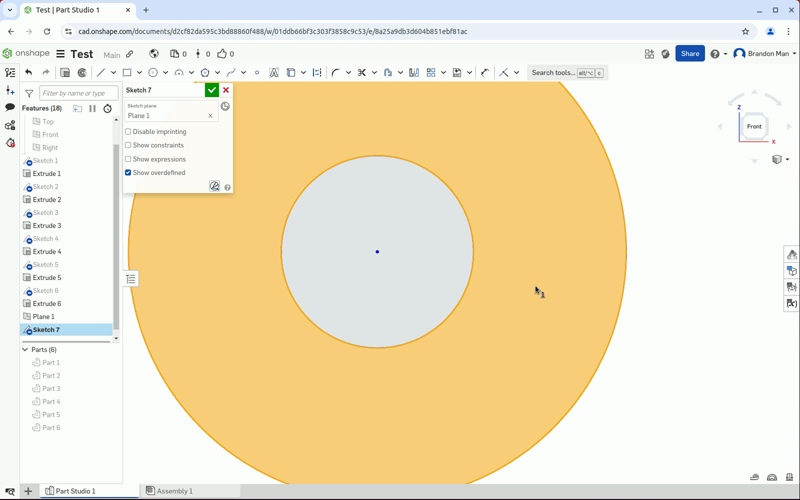
scroll(-6)
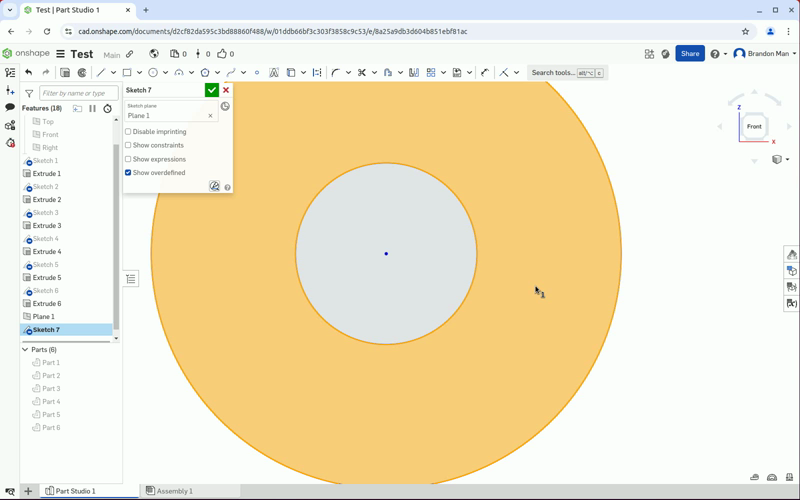
scroll(-6)
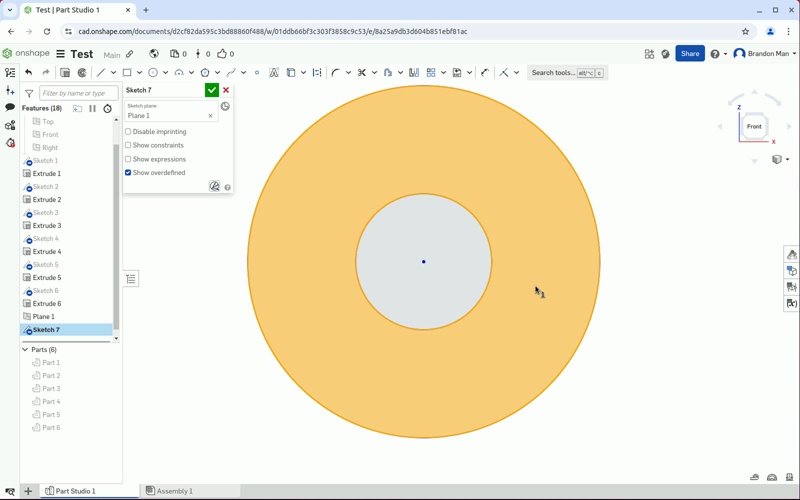
scroll(-6)
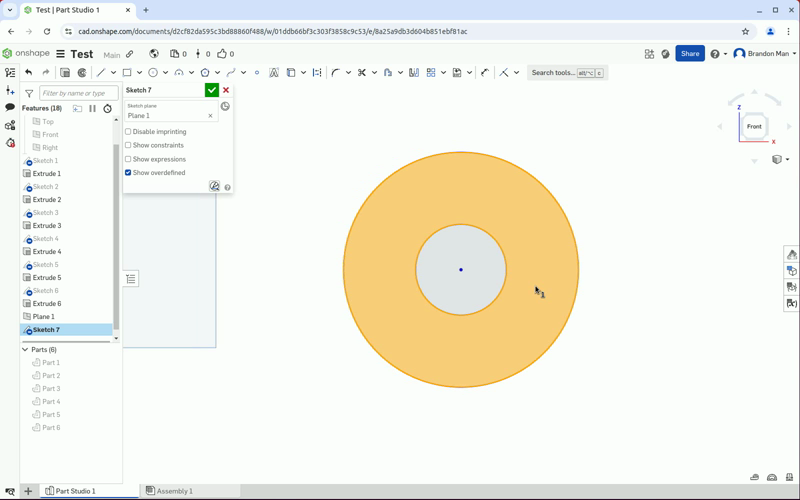
scroll(-6)
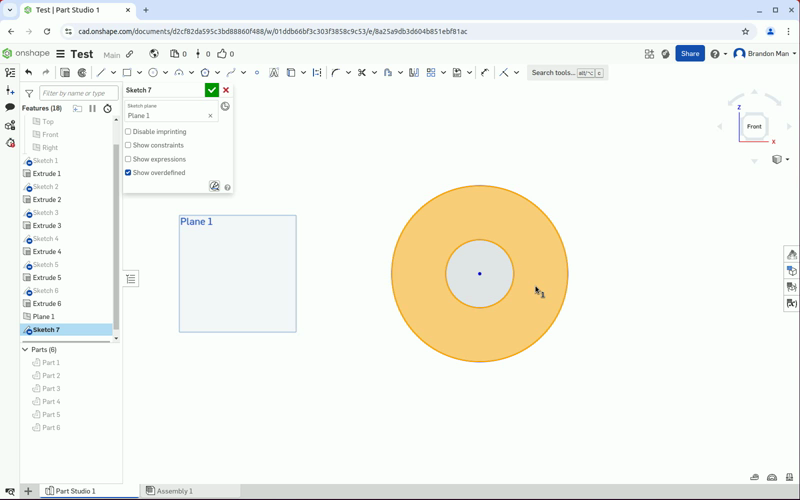
scroll(-6)
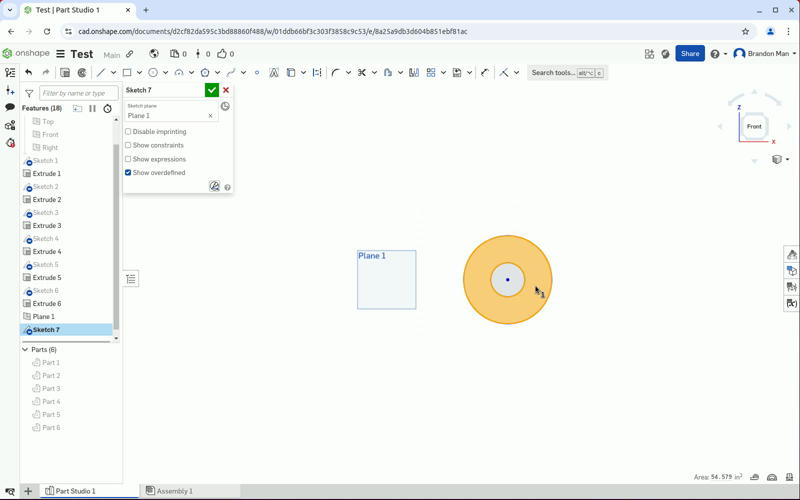
scroll(-6)
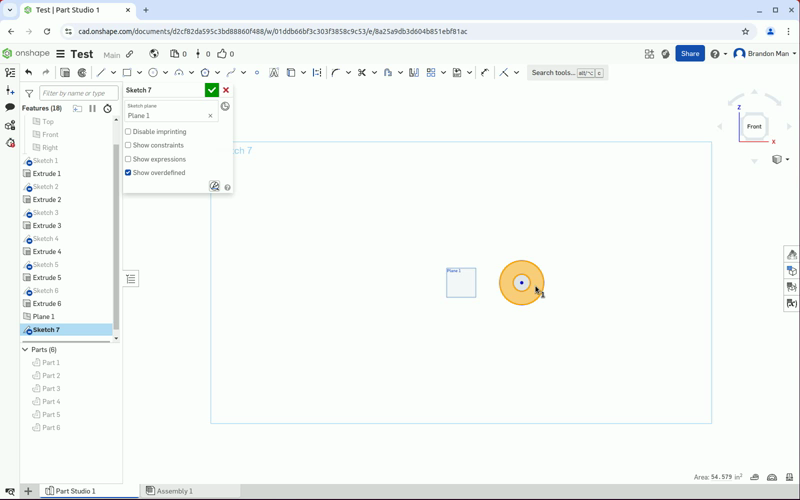
mouse_move(73, 352)
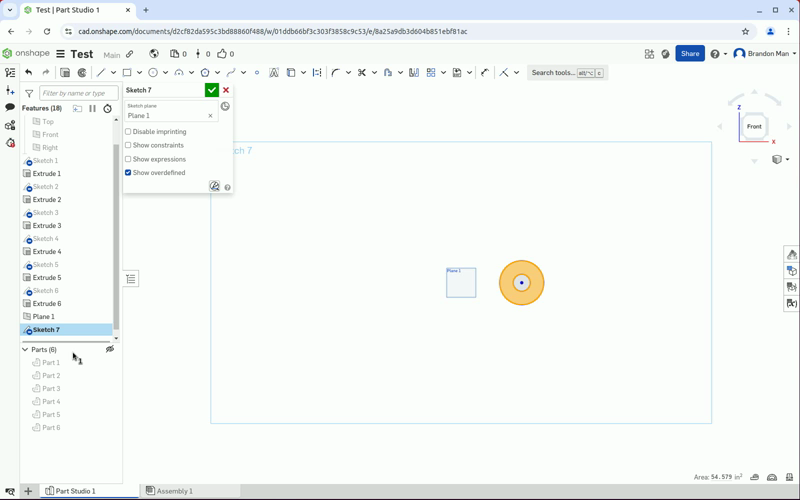
key(shift+y)
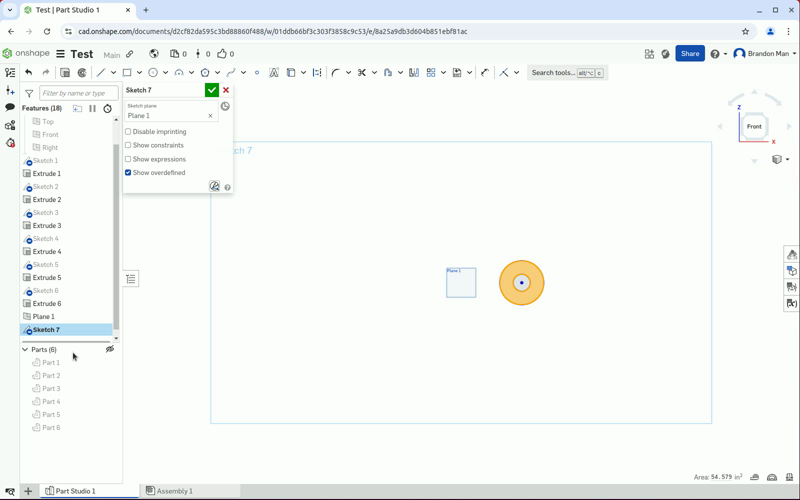
key(shift+e)
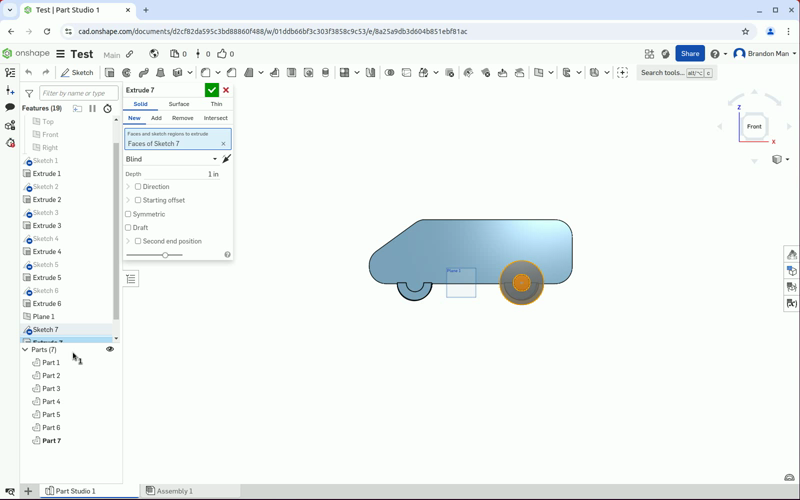
mouse_move(143, 106)
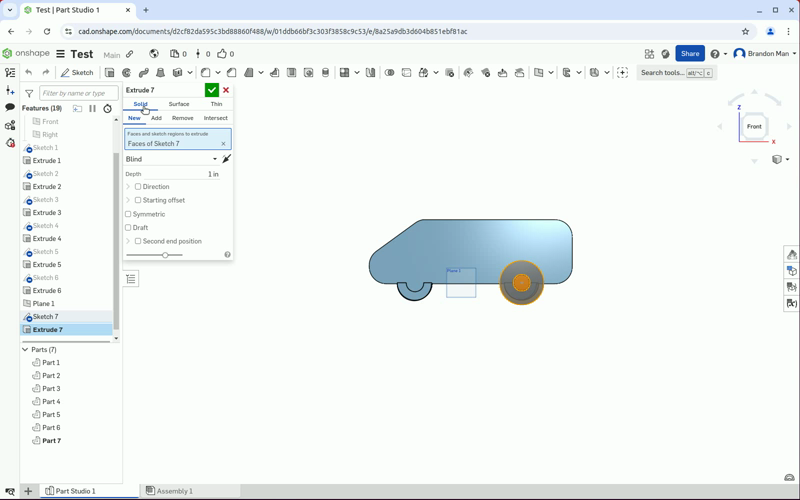
click(143, 106)
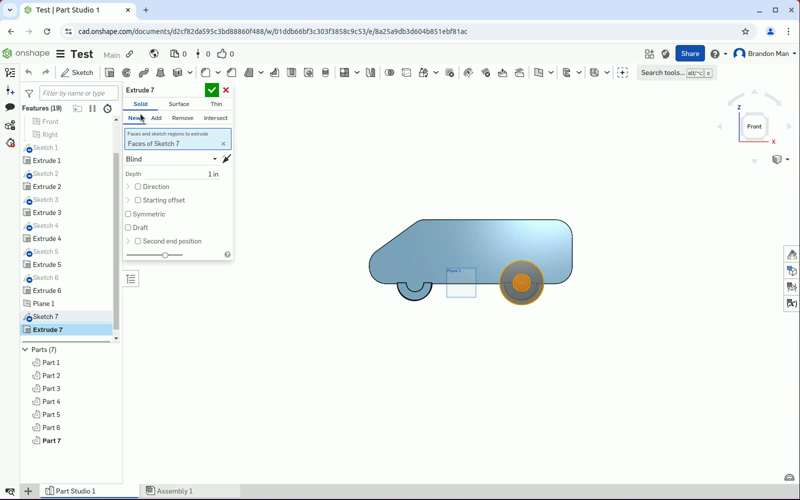
mouse_move(137, 120)
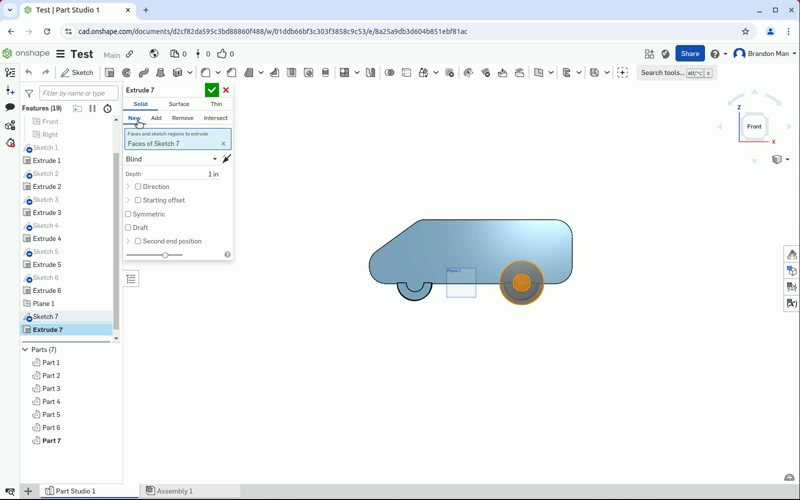
click(137, 120)
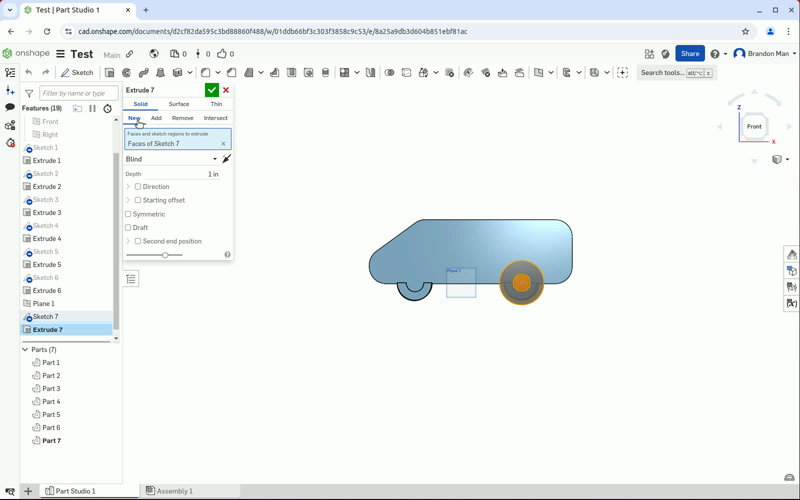
key(tab, 4)
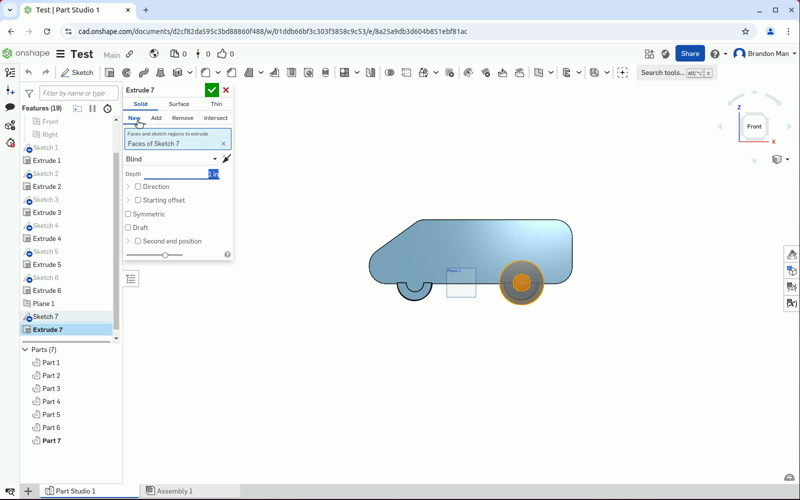
text(3.37)
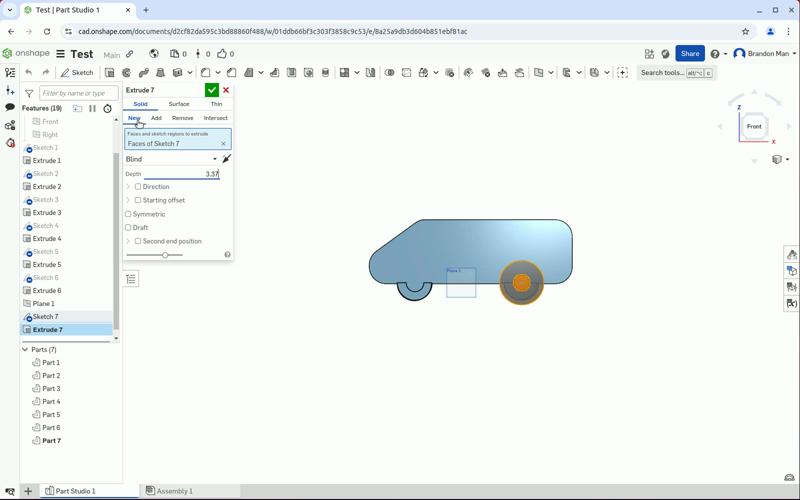
key(enter)
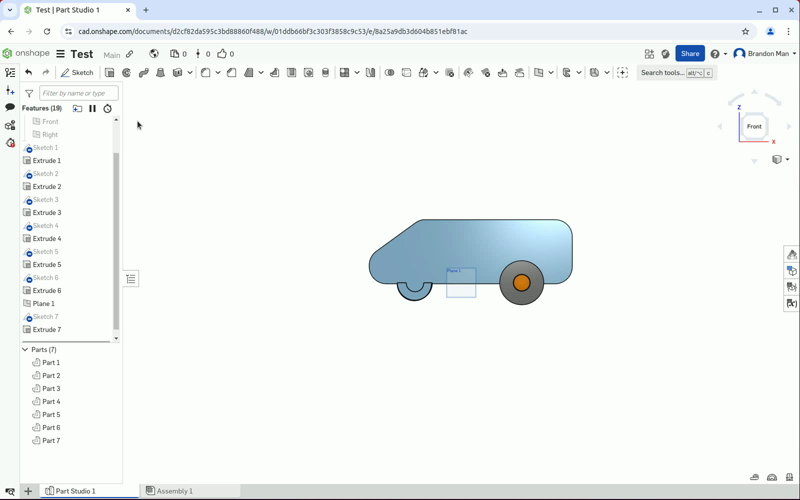
key(shift+h)
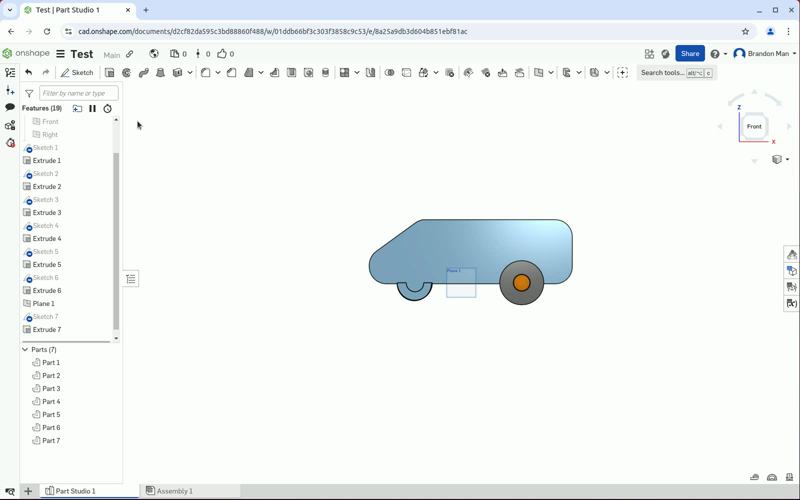
key(shift+h)
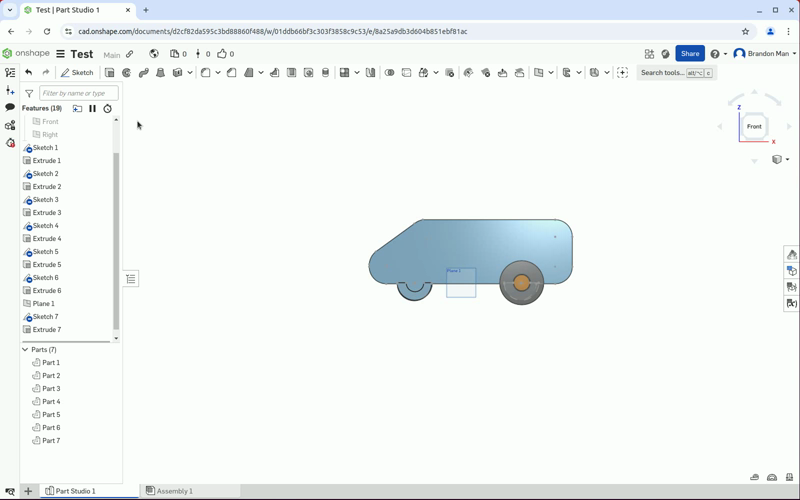
key(shift+7)
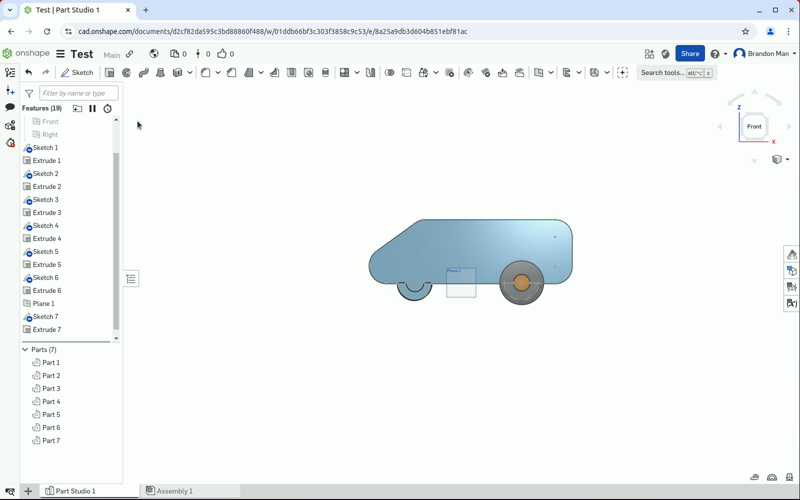
key(left, 2)
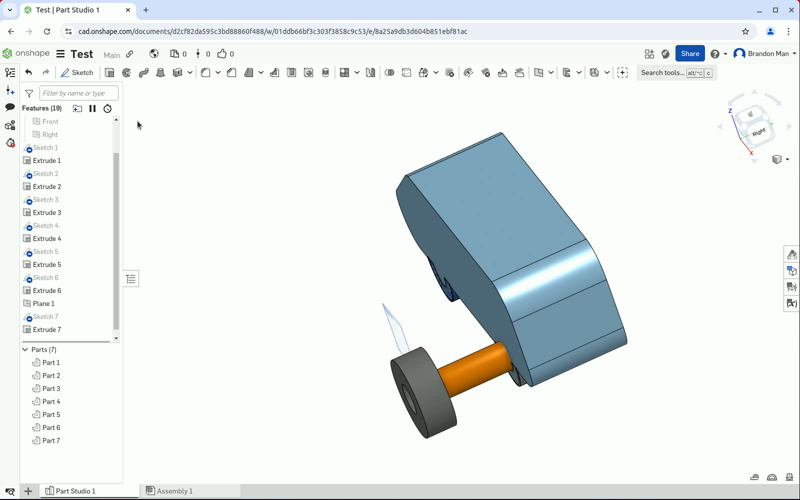
key(down, 2)
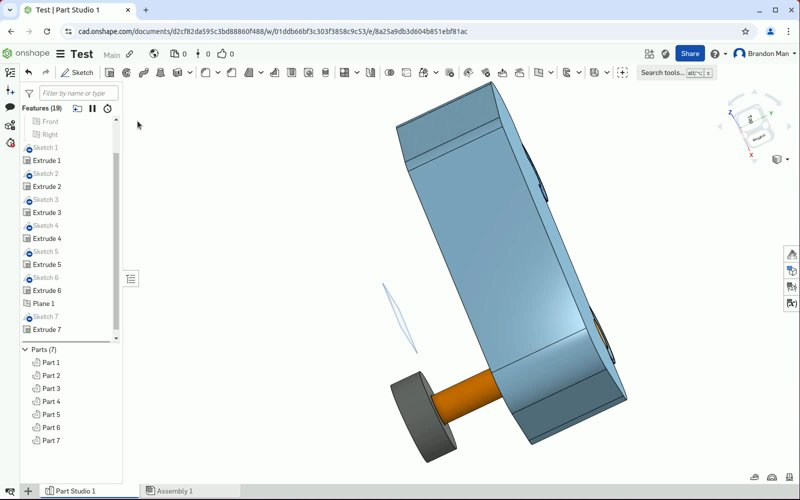
key(up, 2)
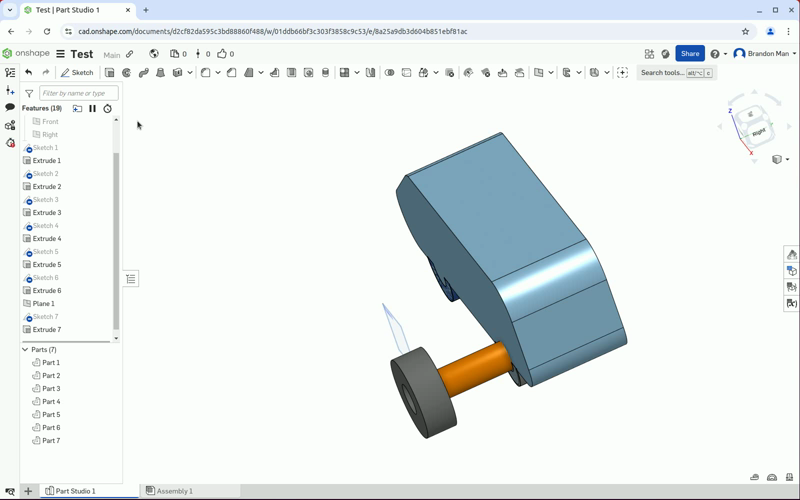
key(right, 2)
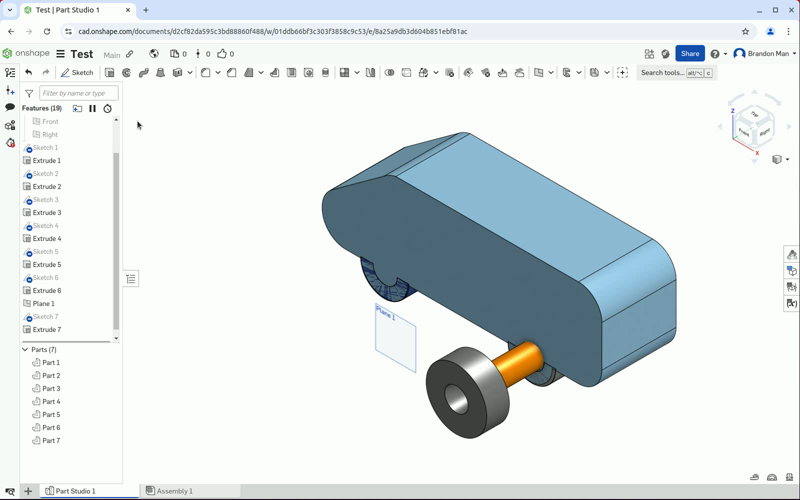
mouse_move(69, 150)
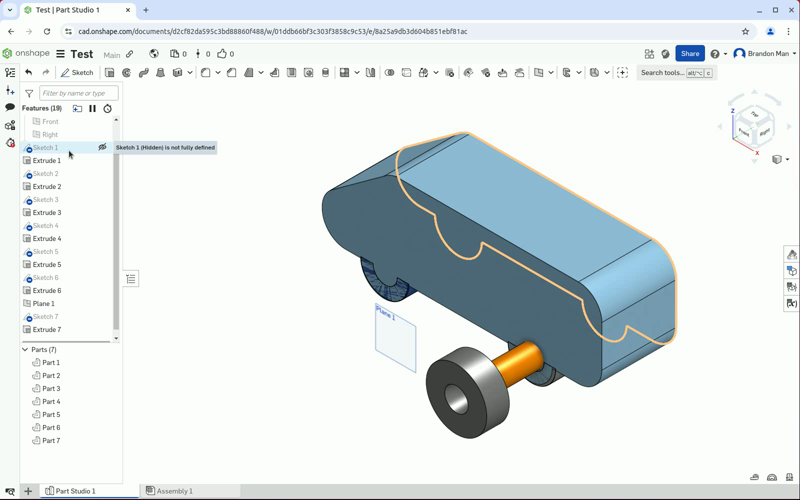
click(69, 150)